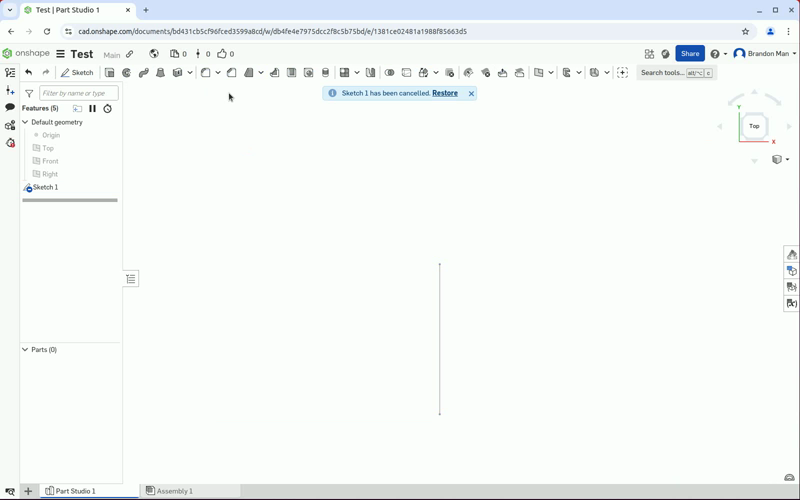
key(shift+h)
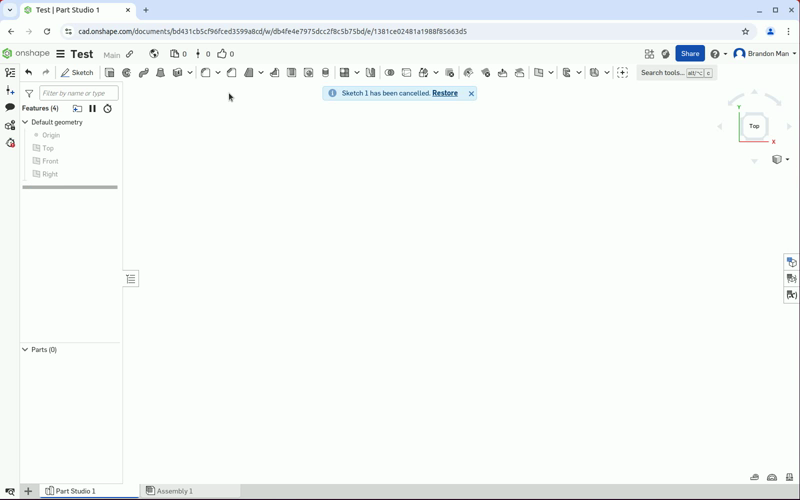
mouse_move(73, 352)
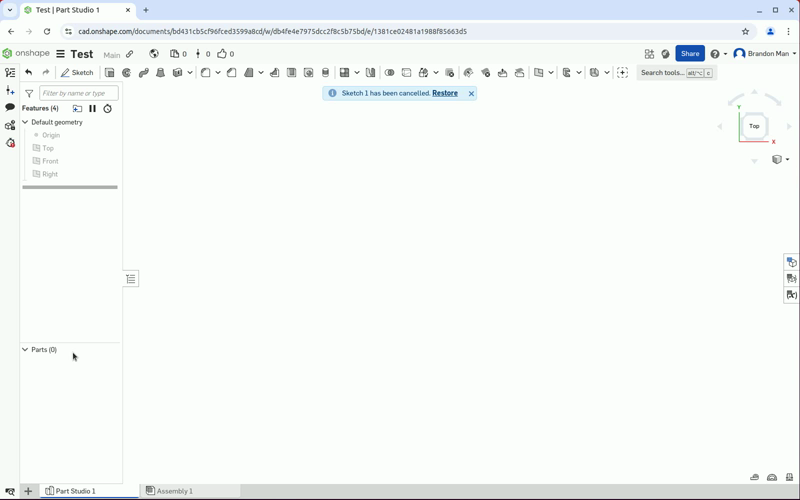
key(y)
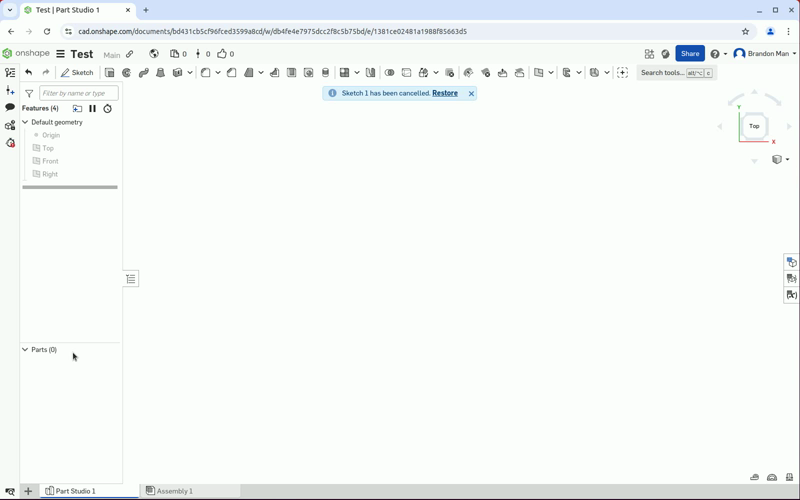
key(shift+p)
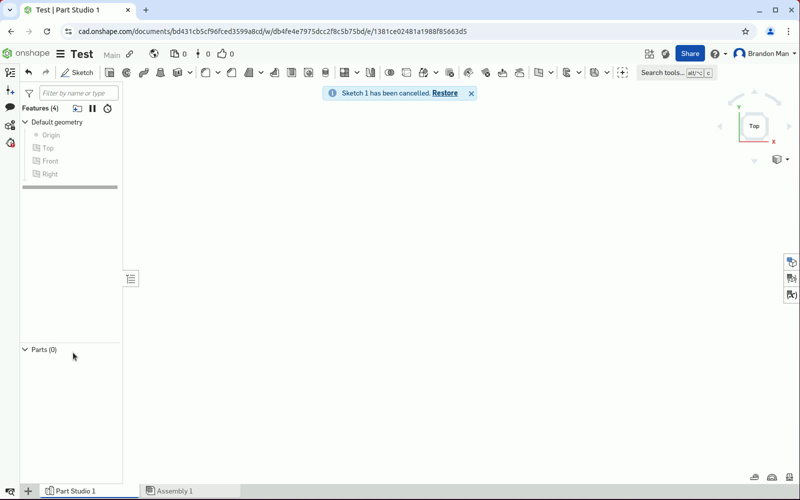
key(space)
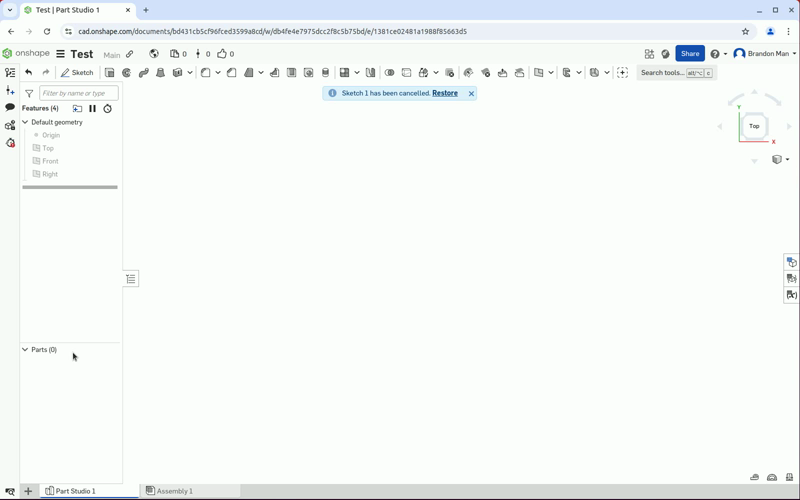
key_down(shift)
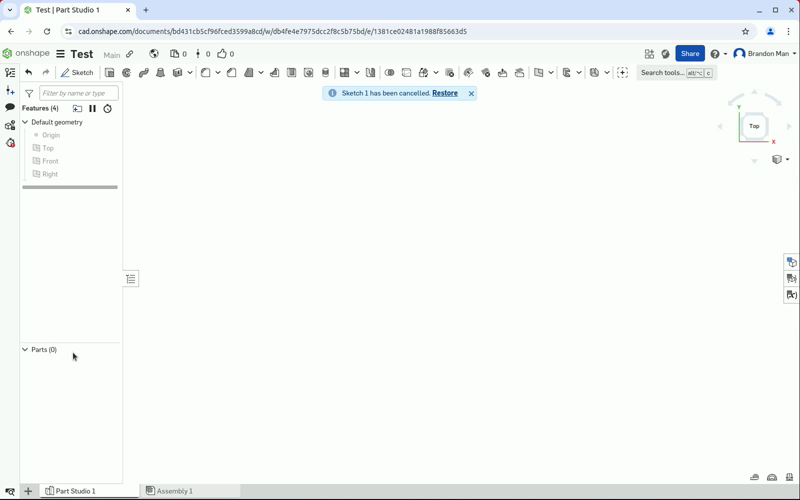
key(up)
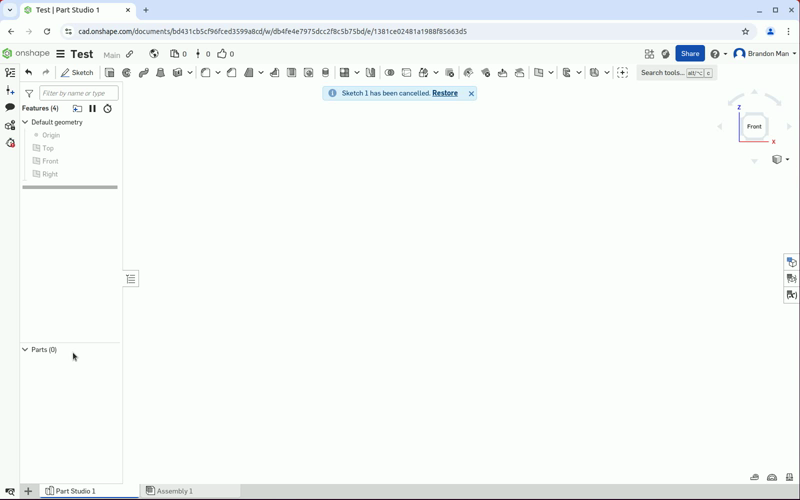
key_up(shift)
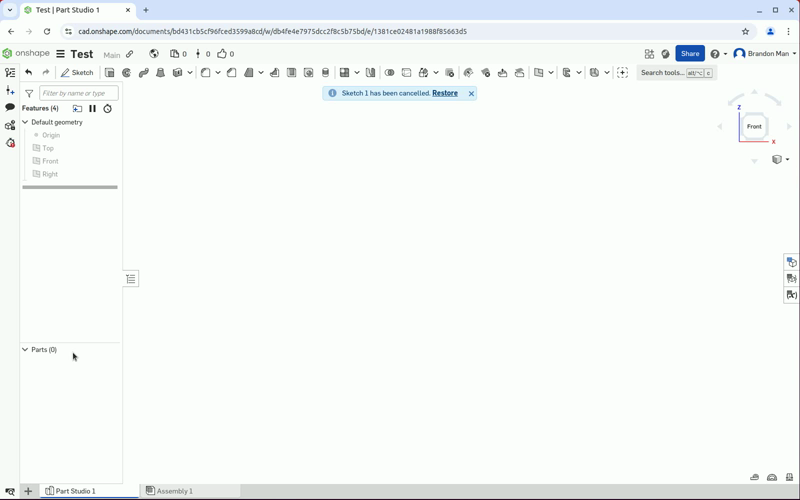
mouse_move(73, 352)
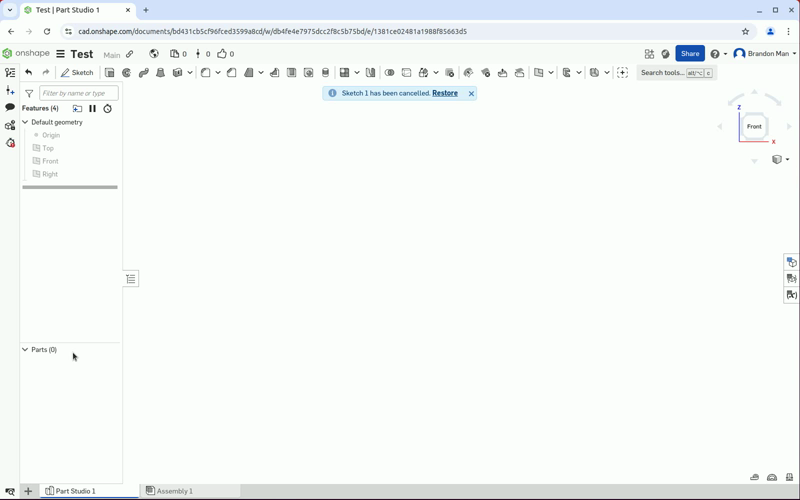
key(shift+y)
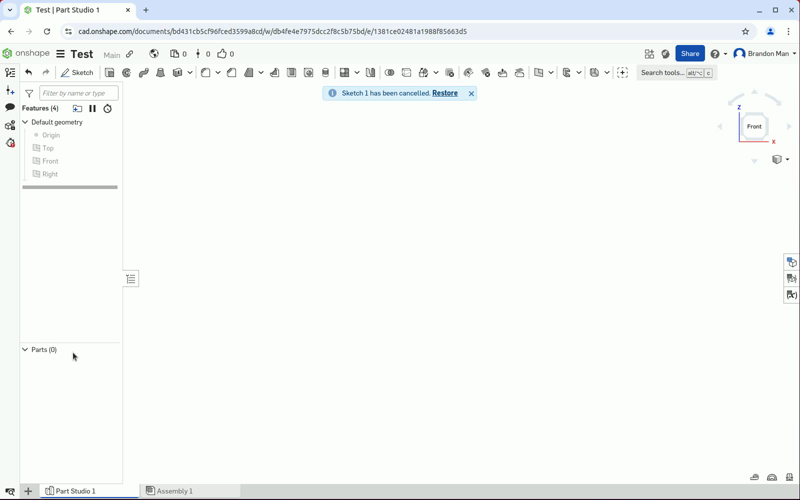
key(shift+s)
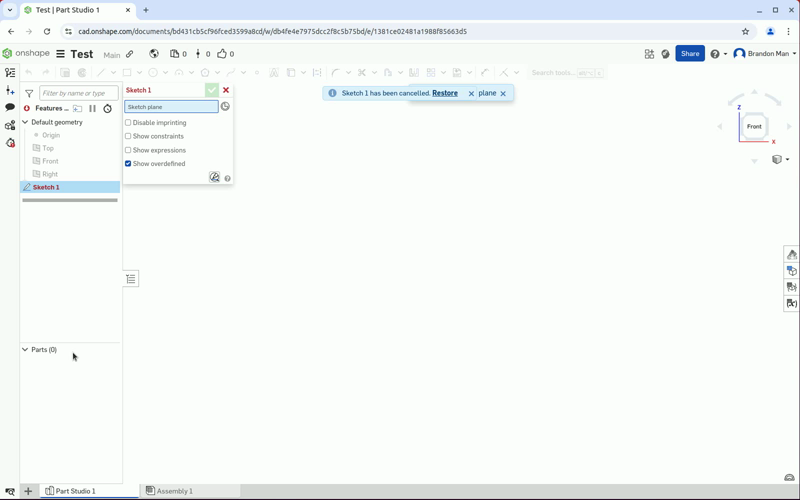
mouse_move(73, 163)
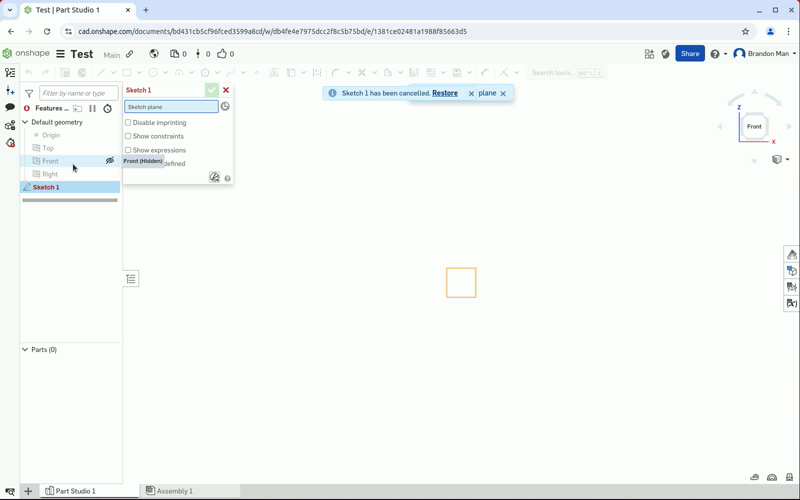
click(73, 163)
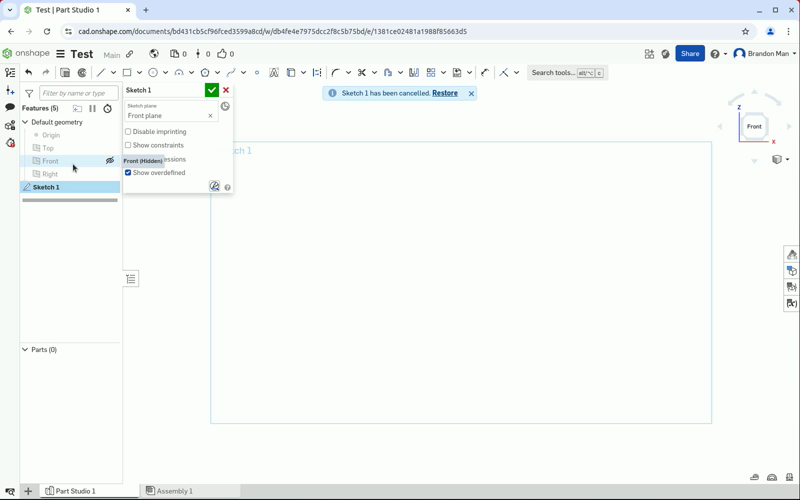
mouse_move(73, 352)
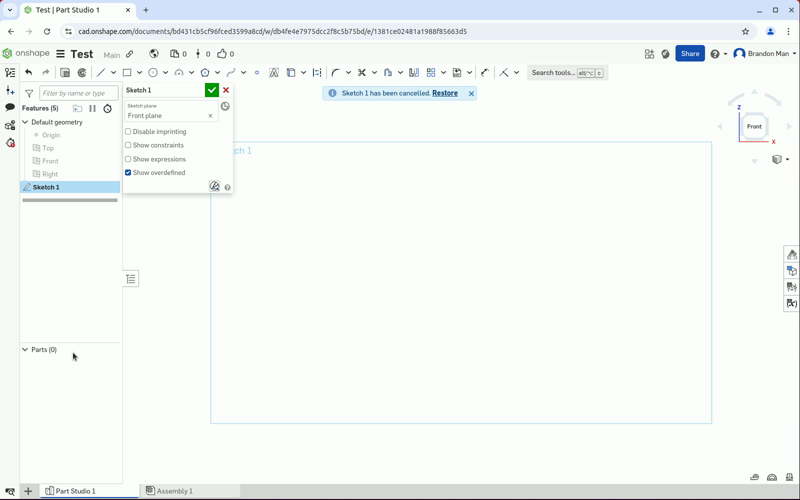
key(y)
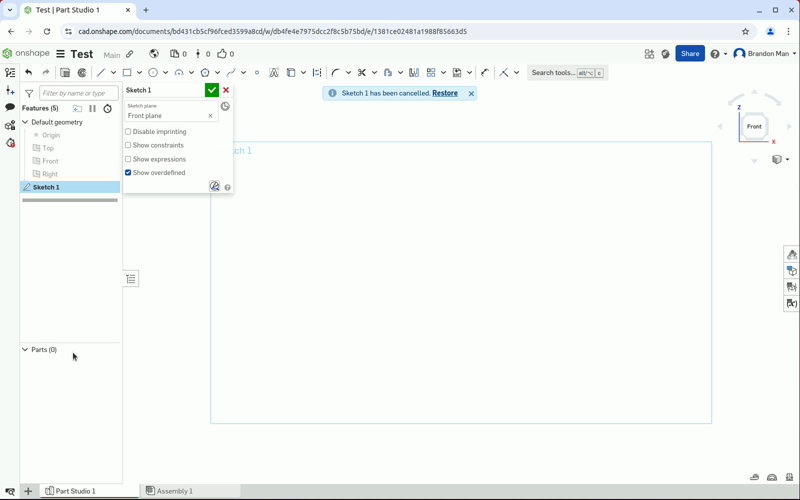
key(l)
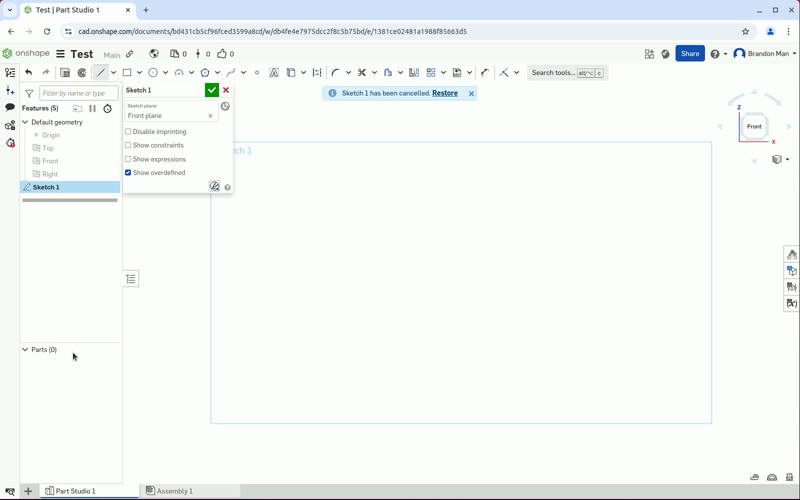
key_down(shift)
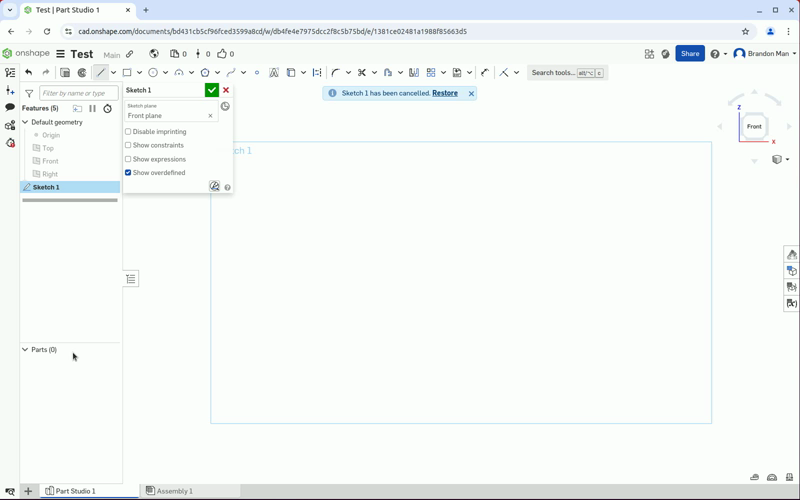
mouse_move(411, 211)
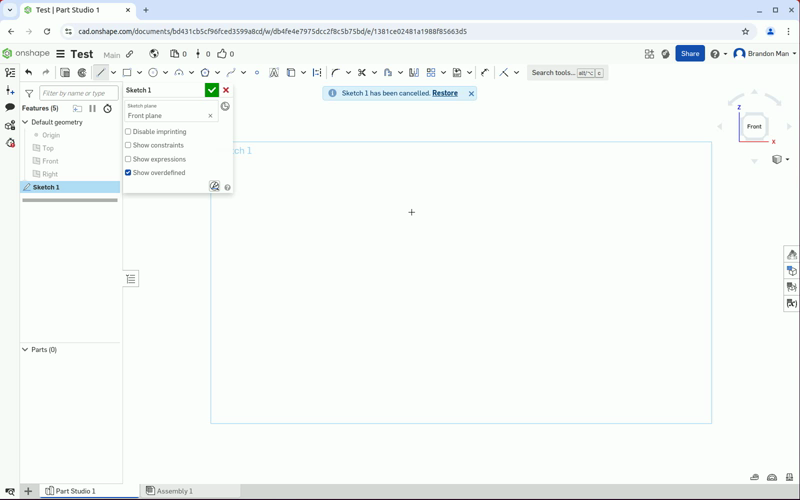
click(411, 211)
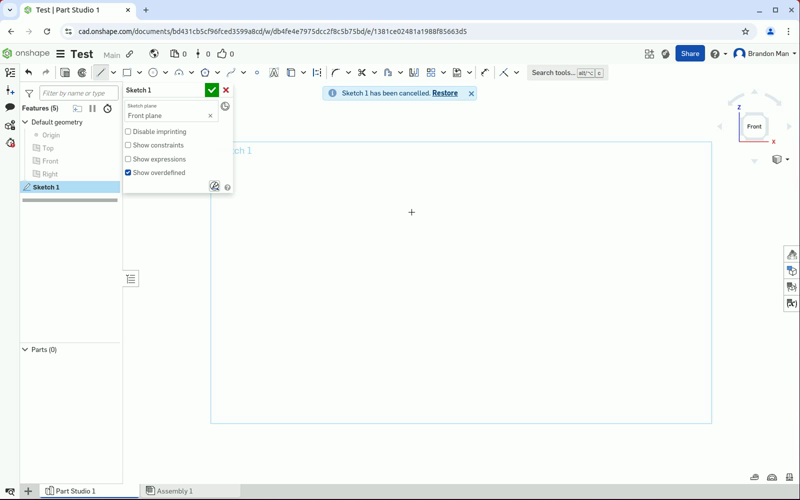
key_up(shift)
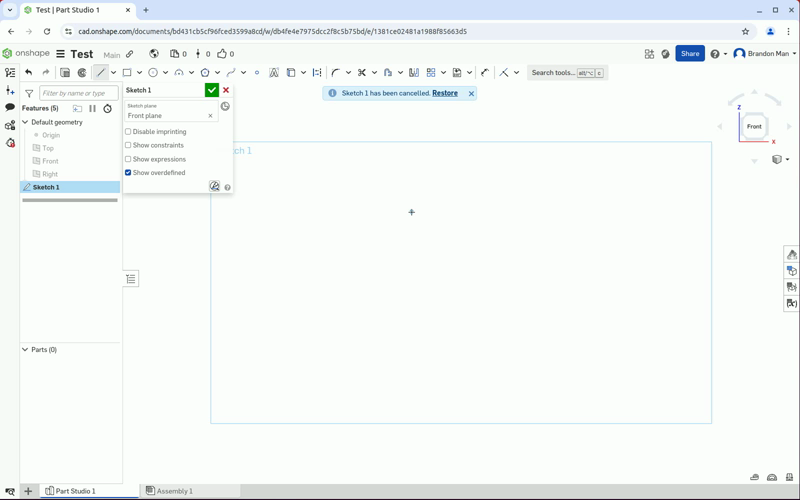
key_down(shift)
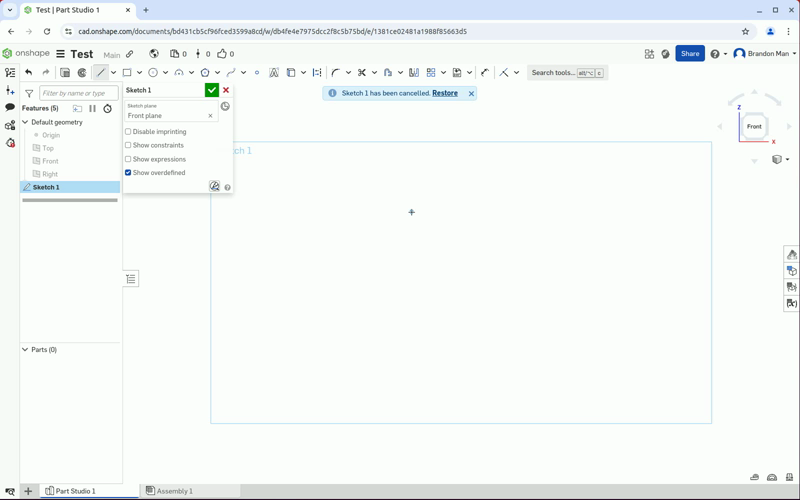
mouse_move(441, 211)
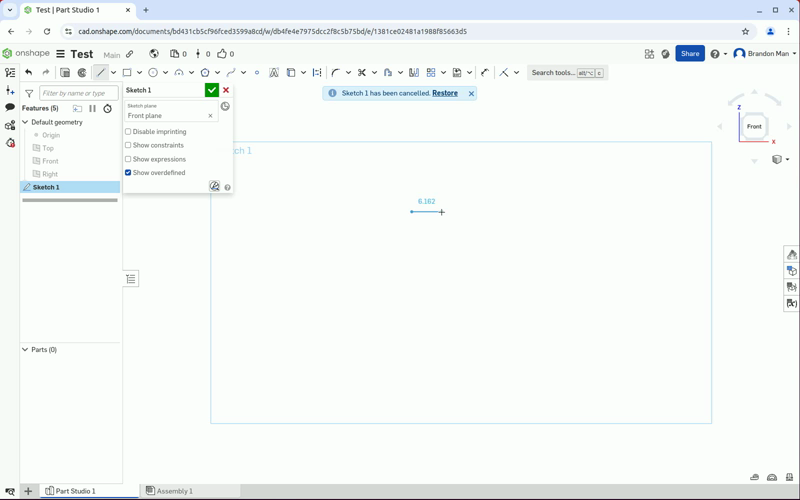
mouse_move(433, 211)
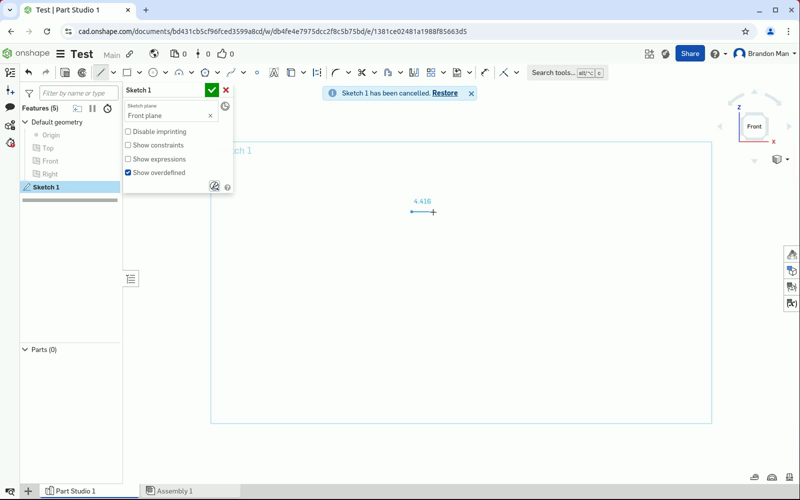
click(433, 211)
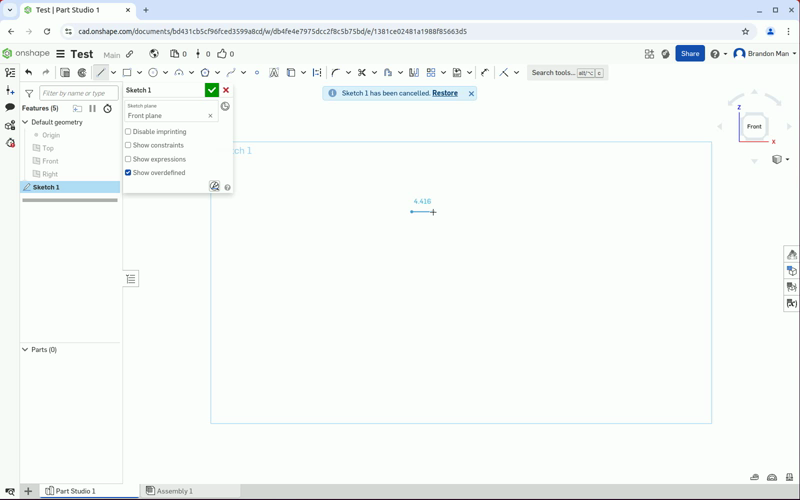
key_up(shift)
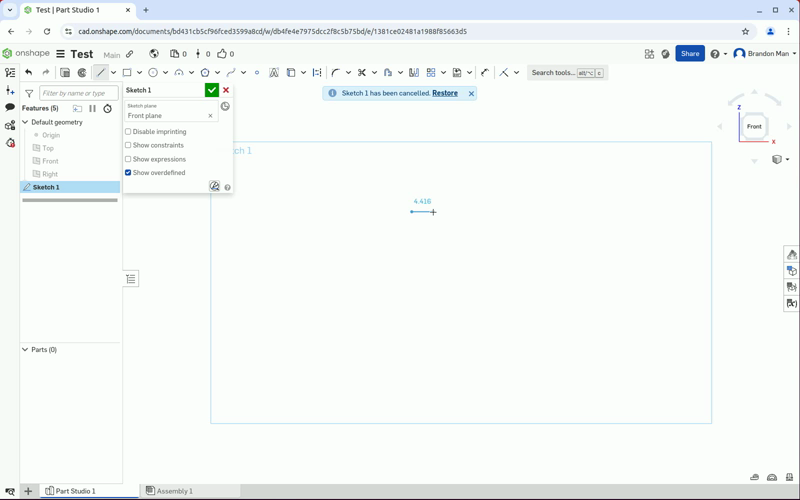
key_down(shift)
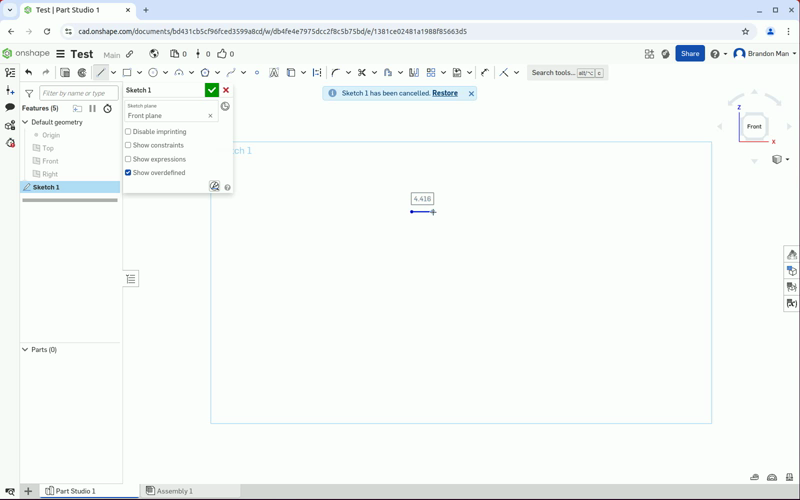
mouse_move(463, 211)
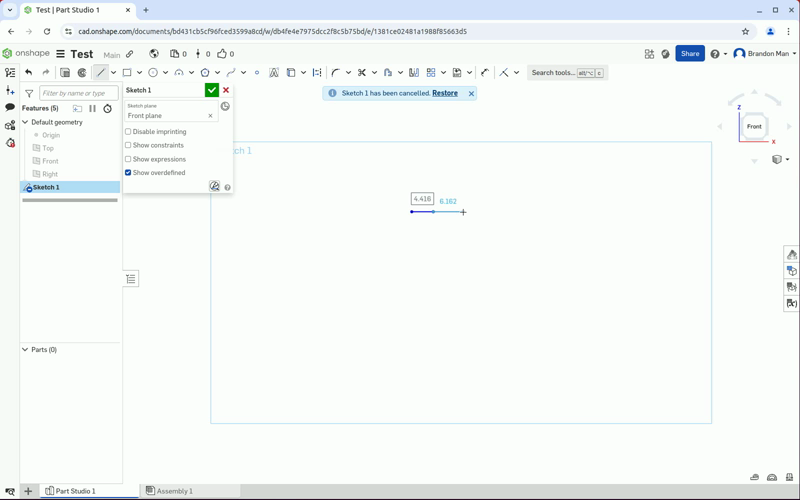
mouse_move(433, 189)
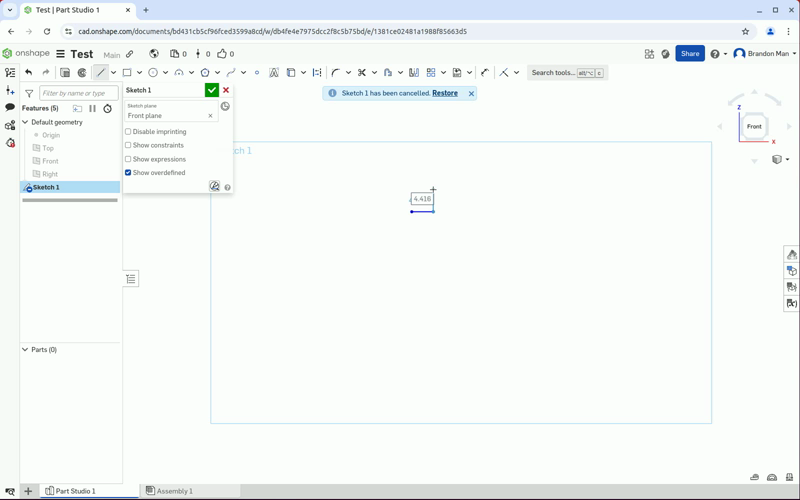
click(433, 189)
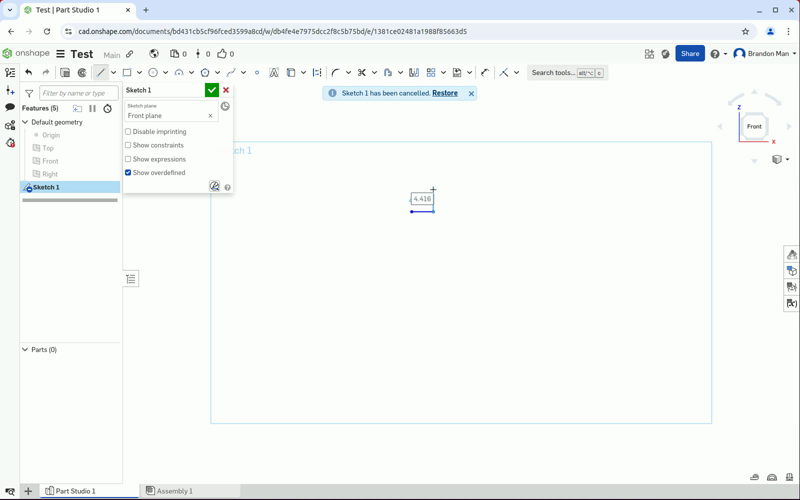
key_up(shift)
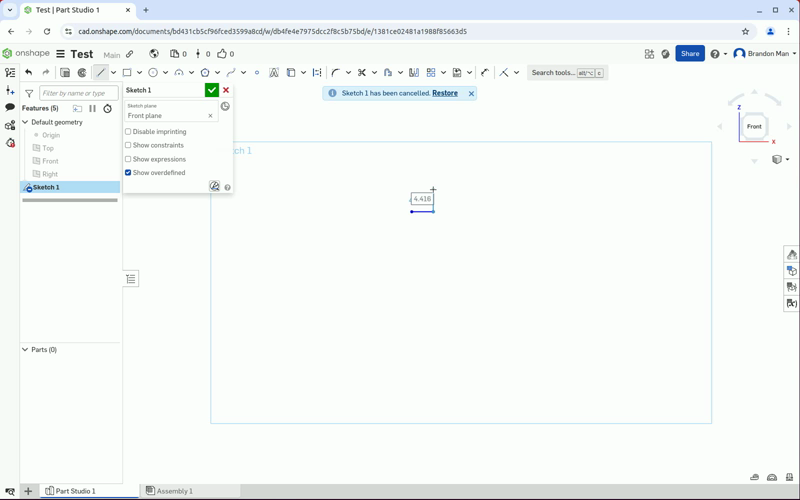
key_down(shift)
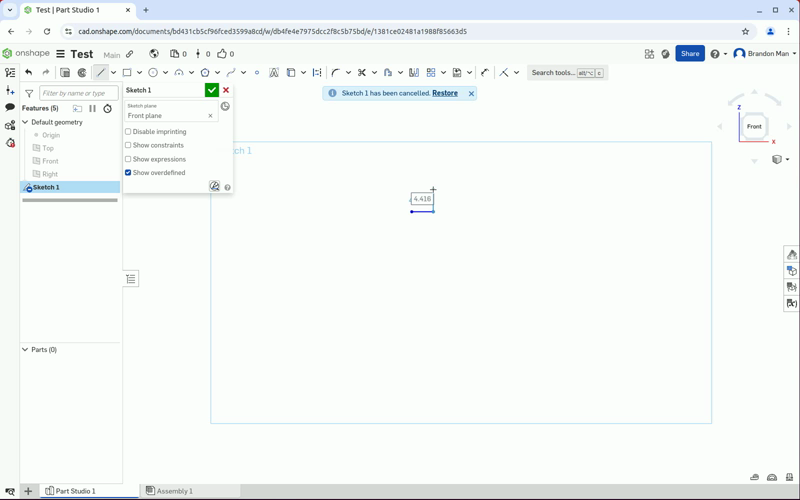
mouse_move(463, 189)
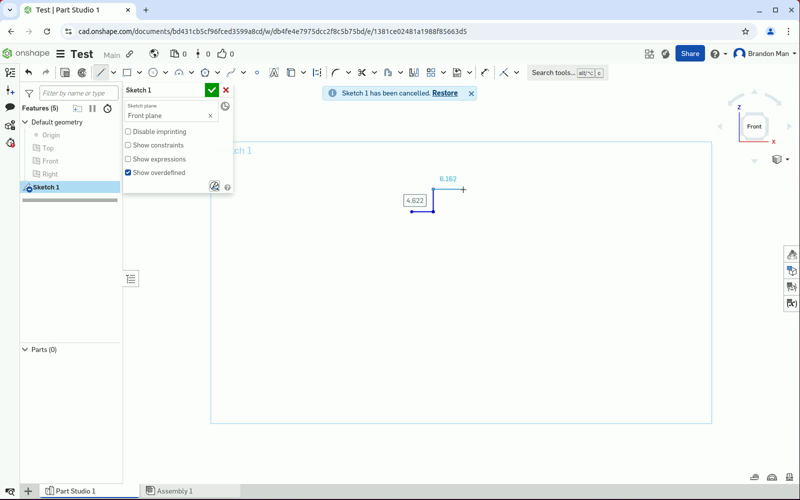
mouse_move(411, 189)
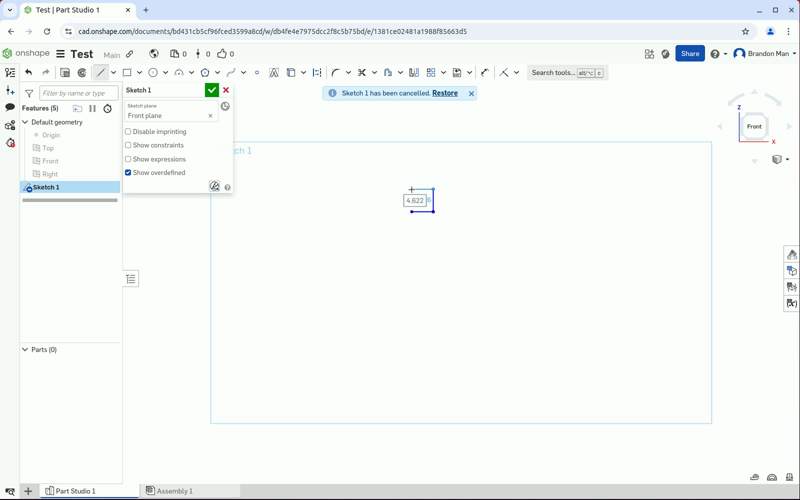
click(411, 189)
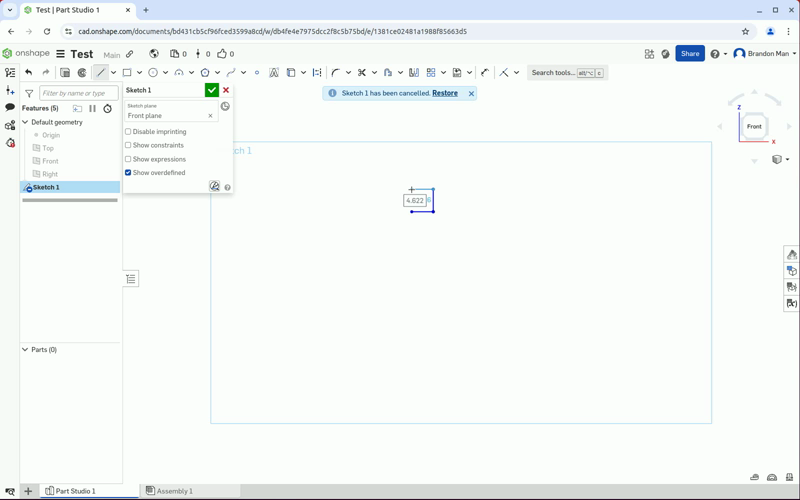
key_up(shift)
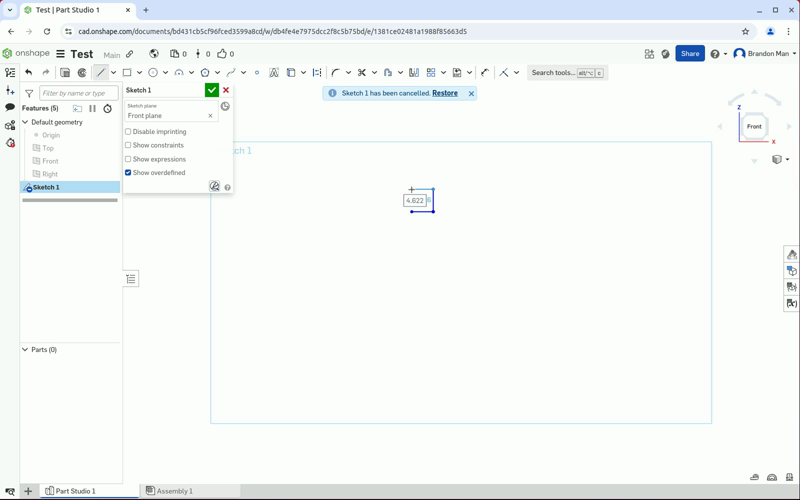
mouse_move(441, 189)
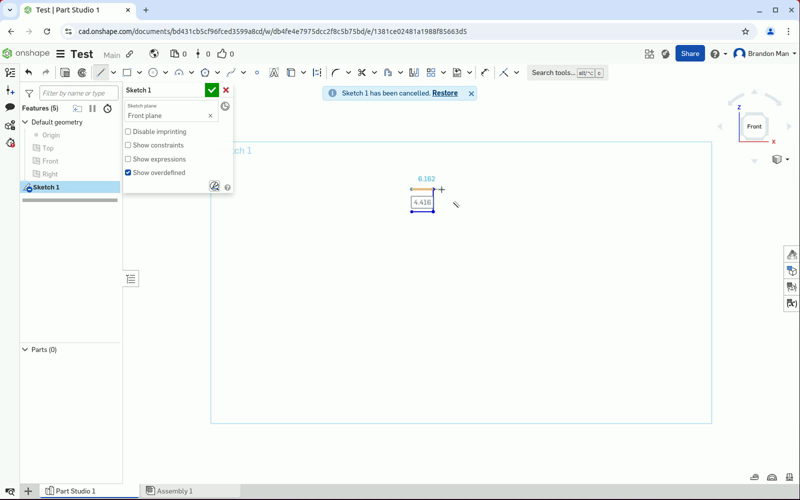
key_down(shift)
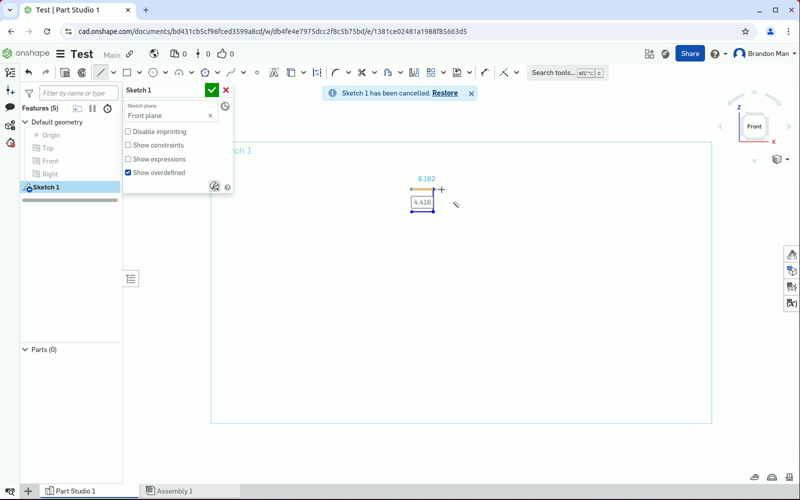
mouse_move(411, 211)
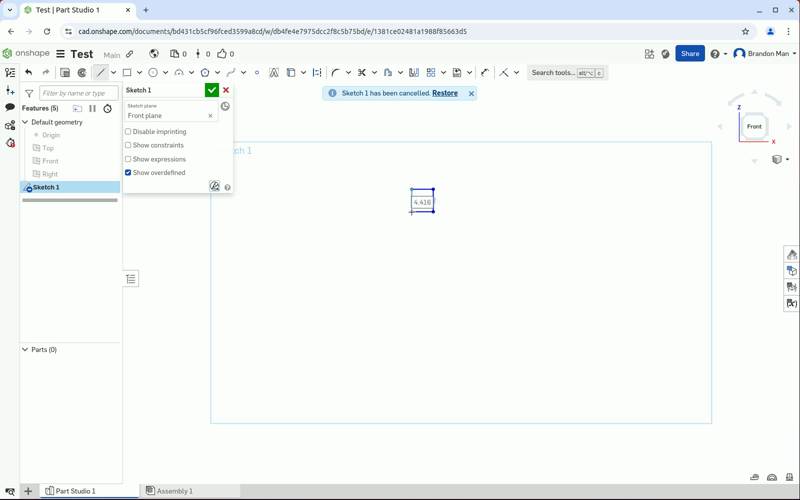
key_up(shift)
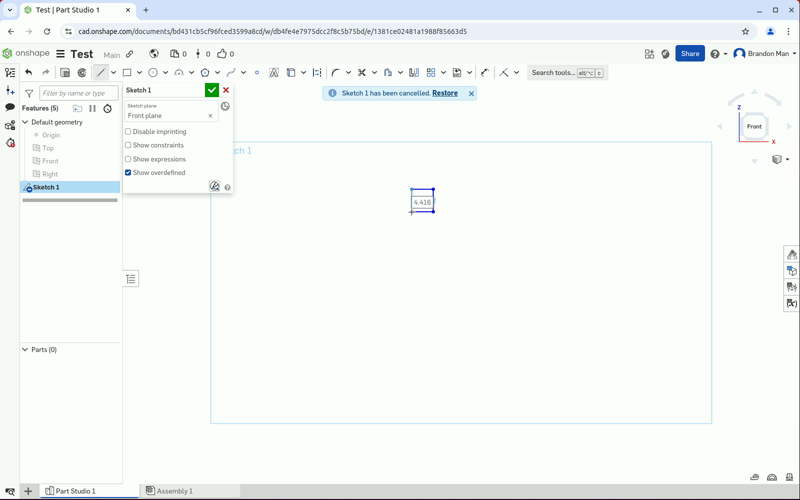
click(411, 211)
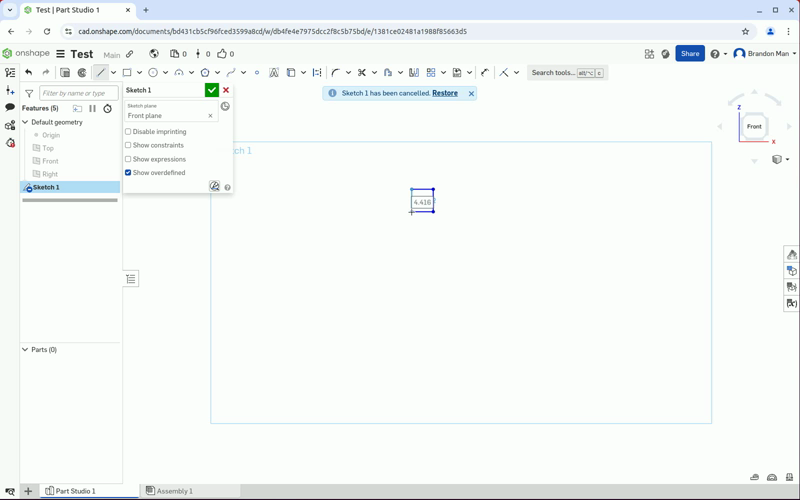
key(esc)
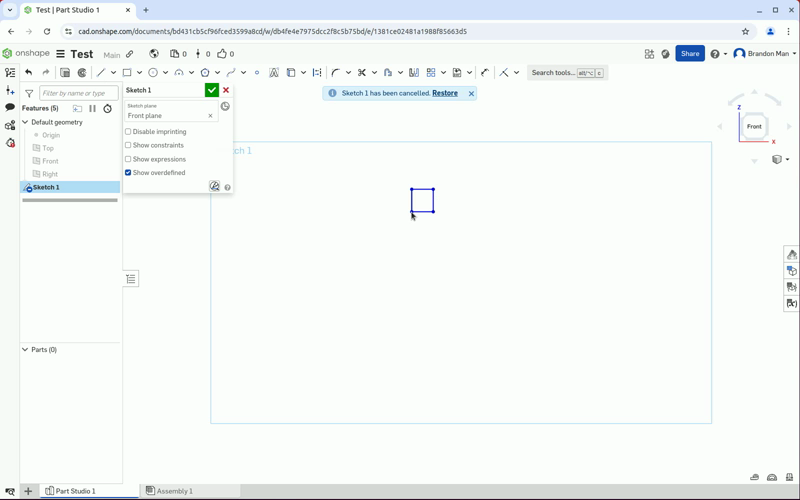
mouse_move(413, 189)
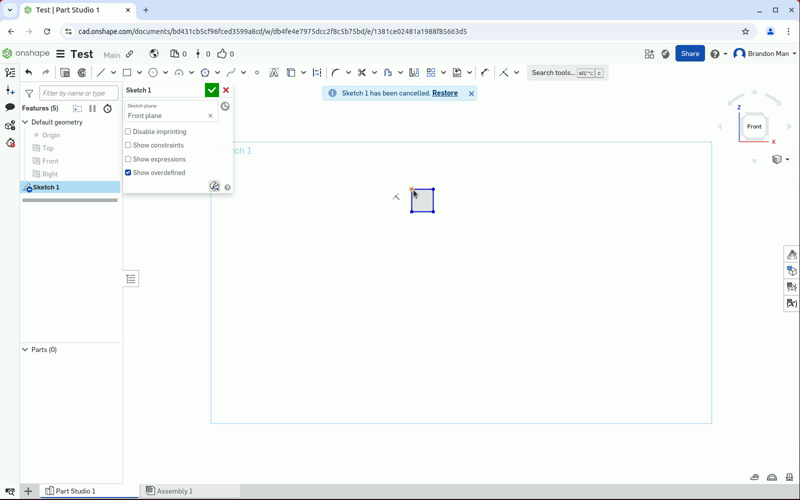
scroll(6)
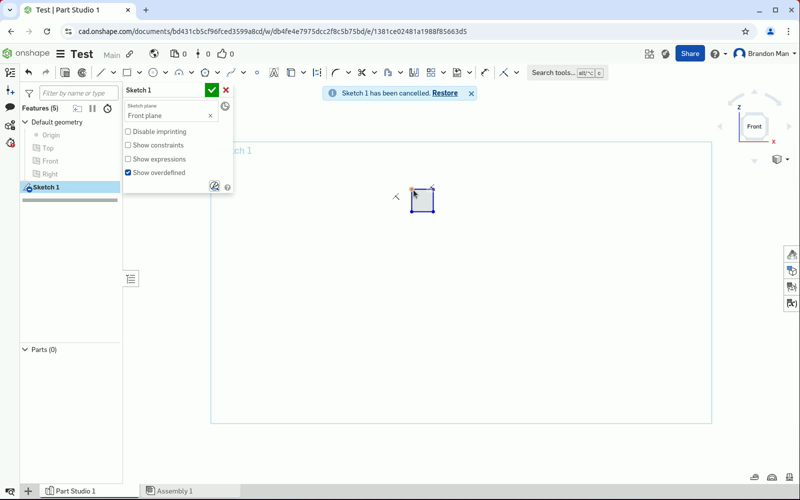
scroll(6)
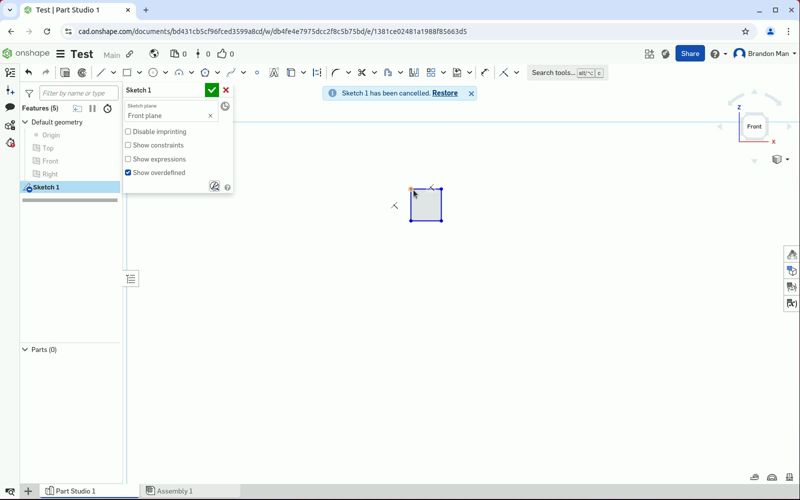
scroll(6)
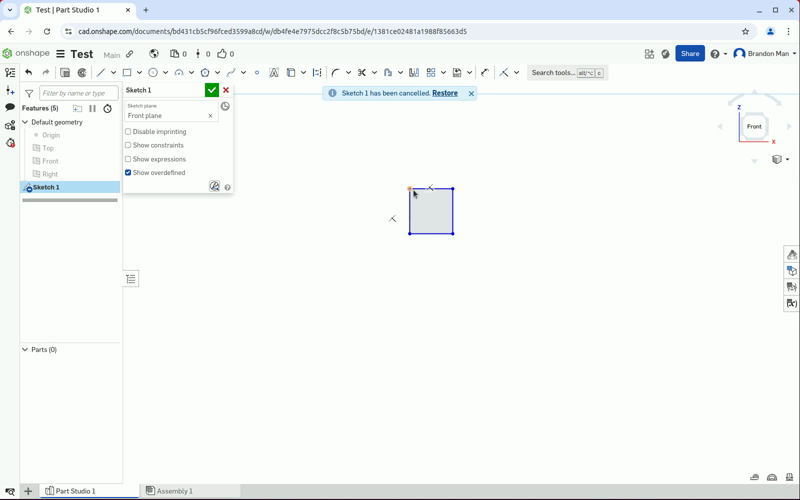
scroll(6)
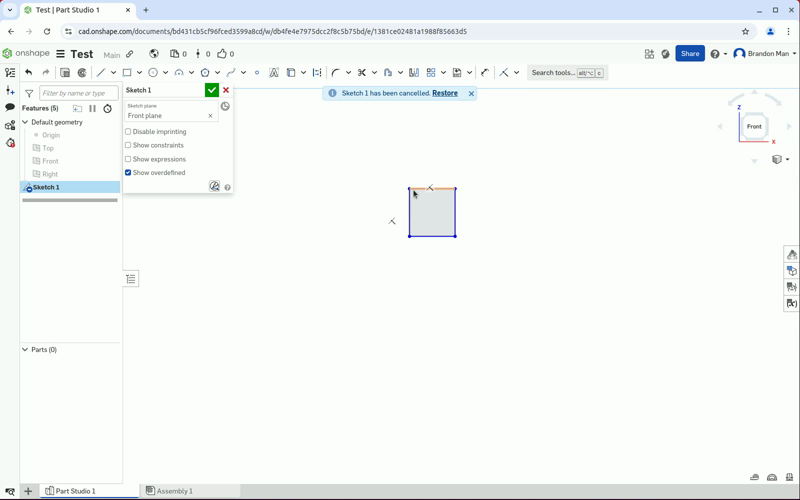
scroll(6)
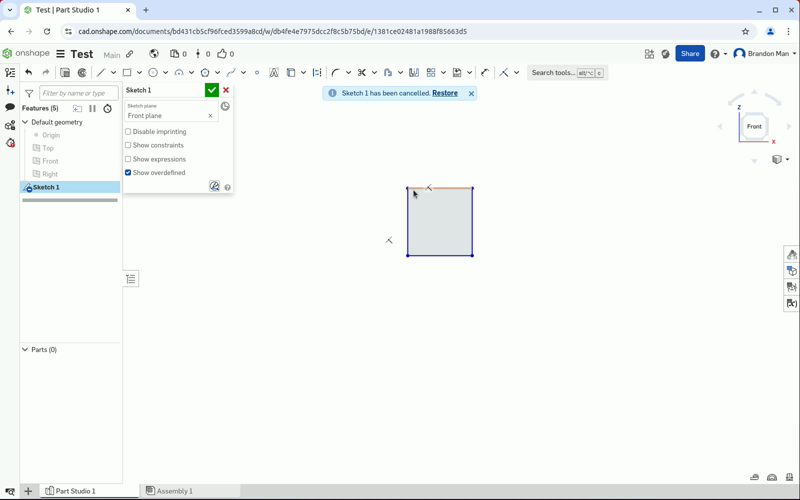
scroll(6)
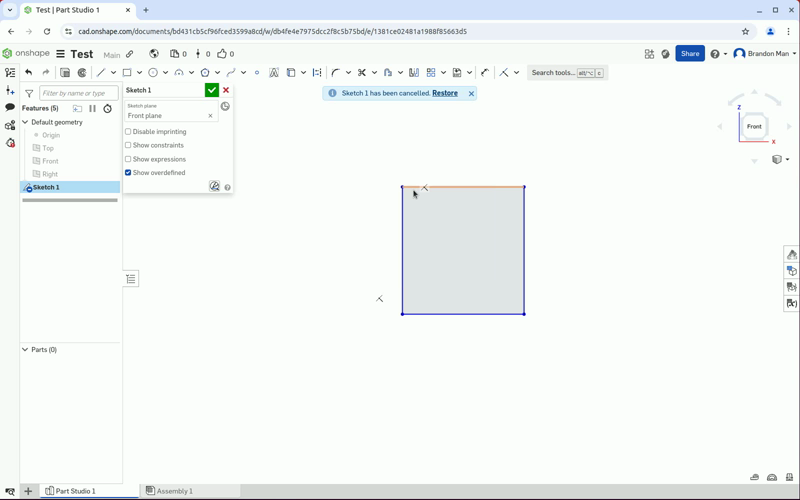
scroll(6)
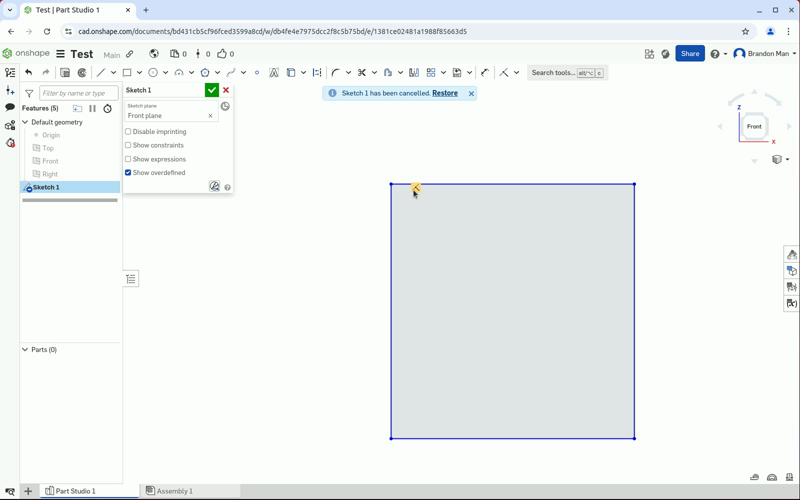
click(413, 189)
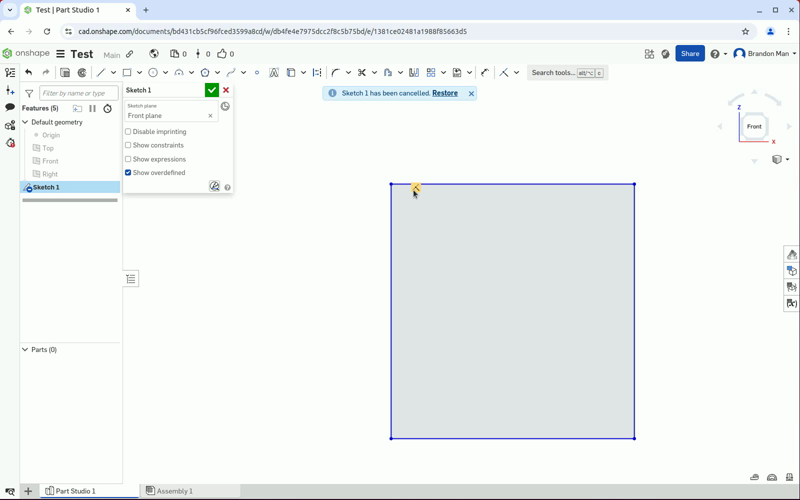
scroll(-6)
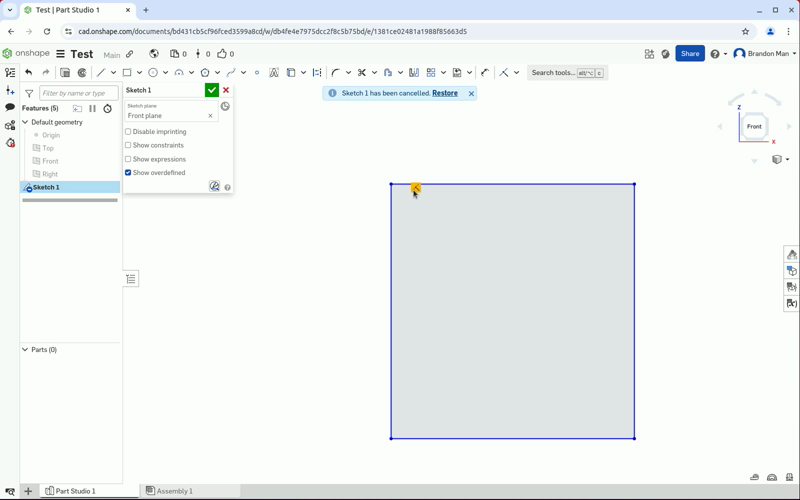
scroll(-6)
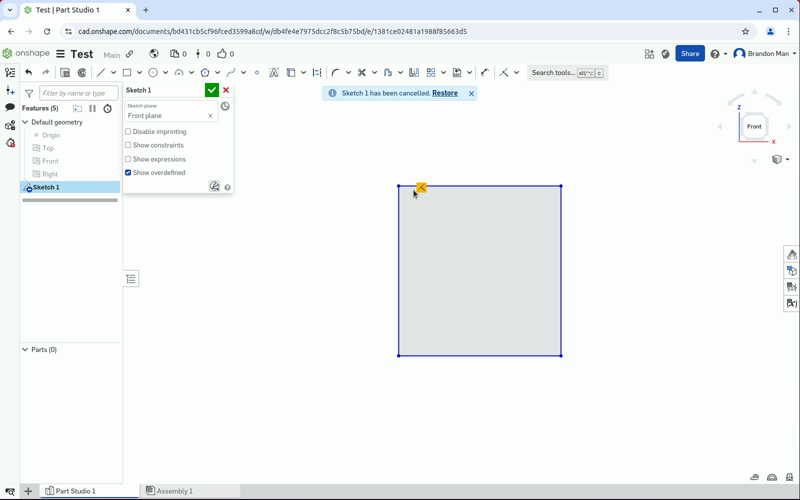
scroll(-6)
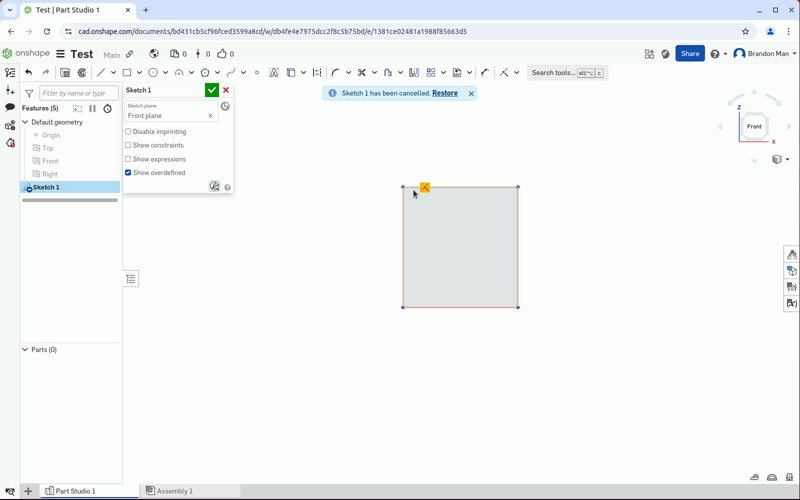
scroll(-6)
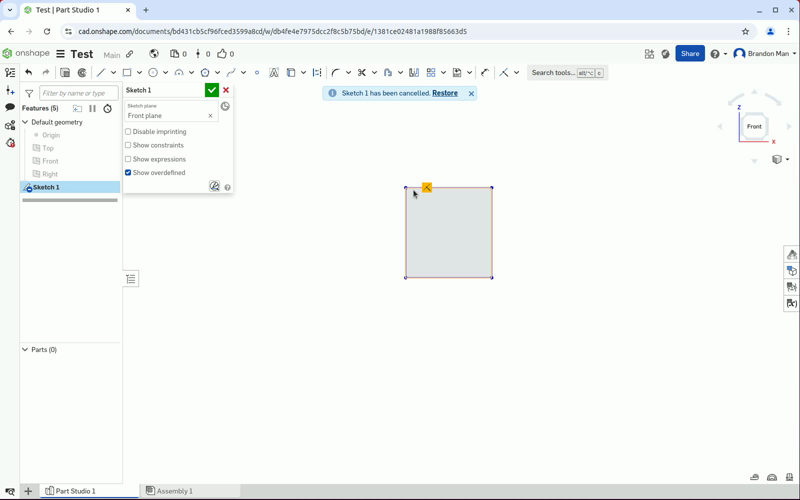
scroll(-6)
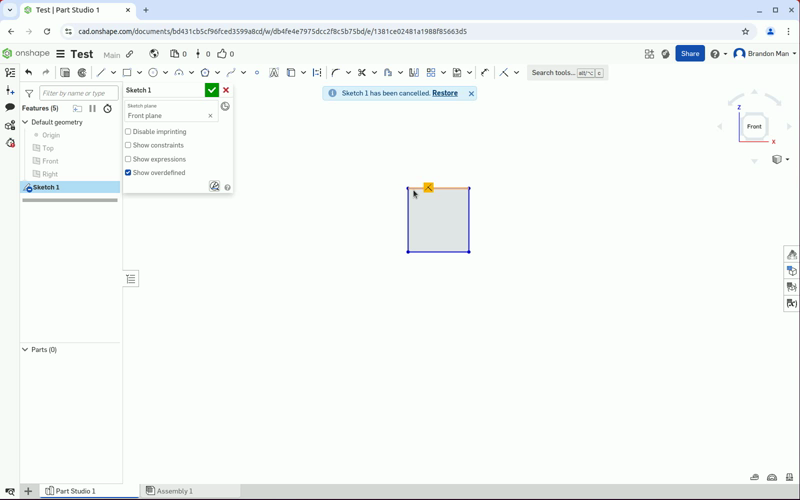
scroll(-6)
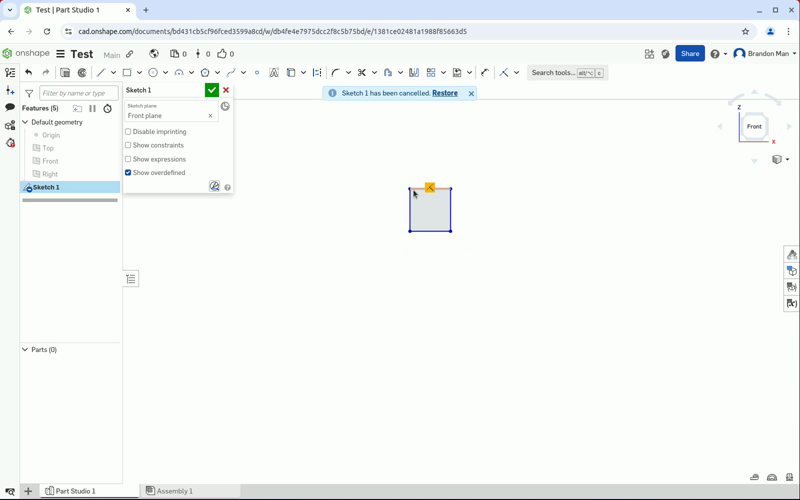
scroll(-6)
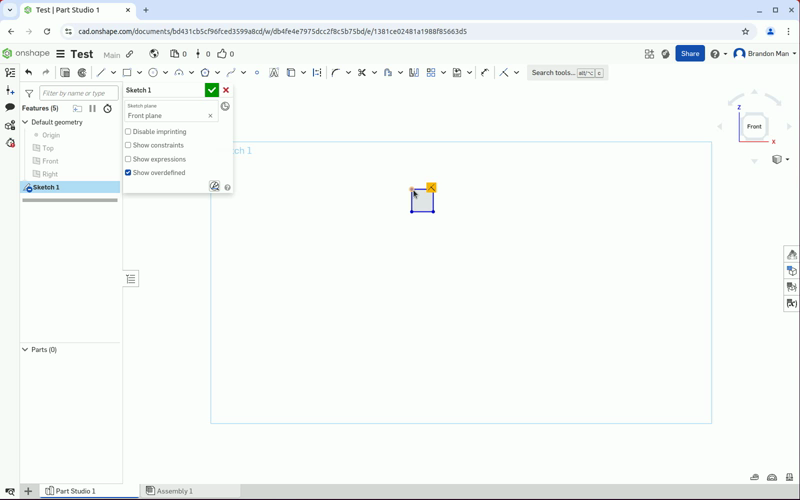
mouse_move(73, 352)
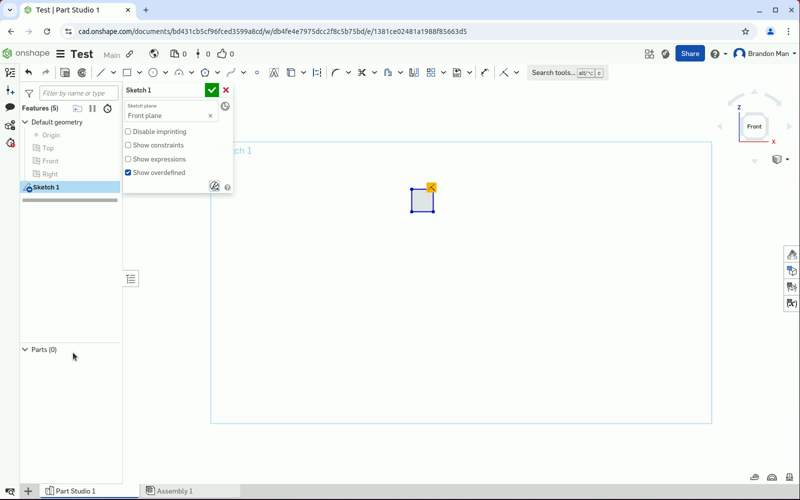
key(shift+y)
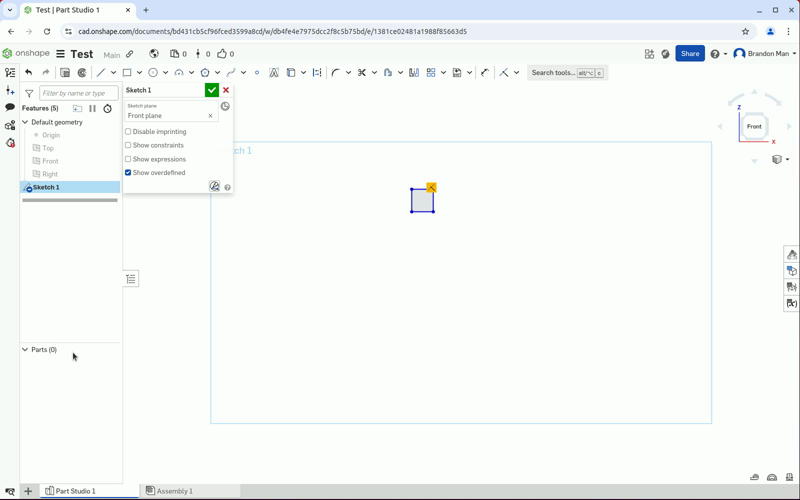
key(shift+e)
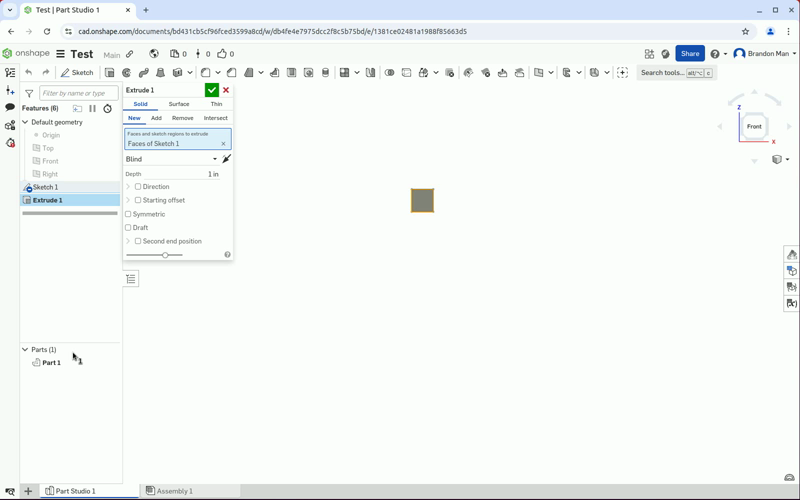
mouse_move(143, 106)
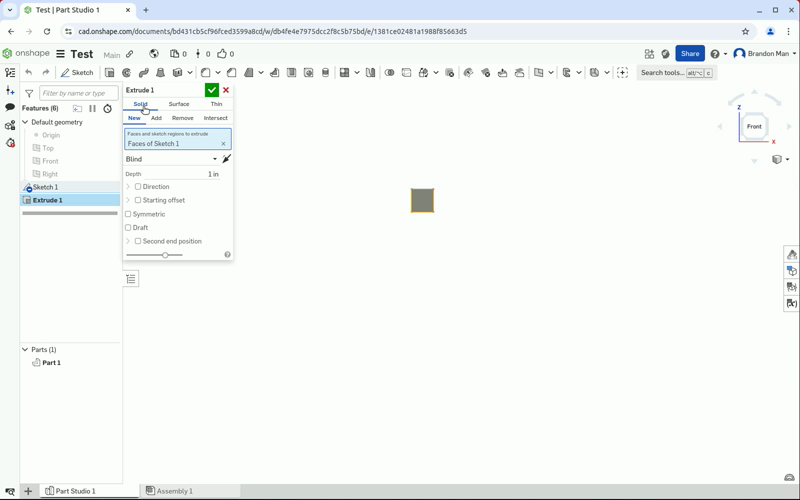
click(143, 106)
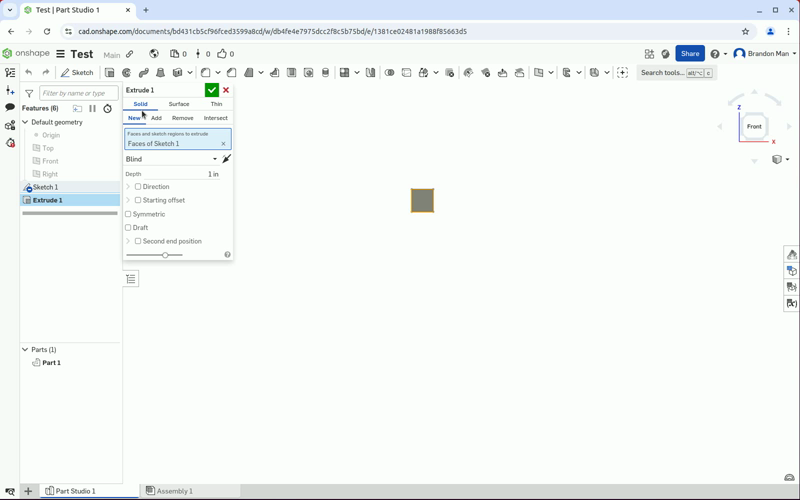
mouse_move(137, 120)
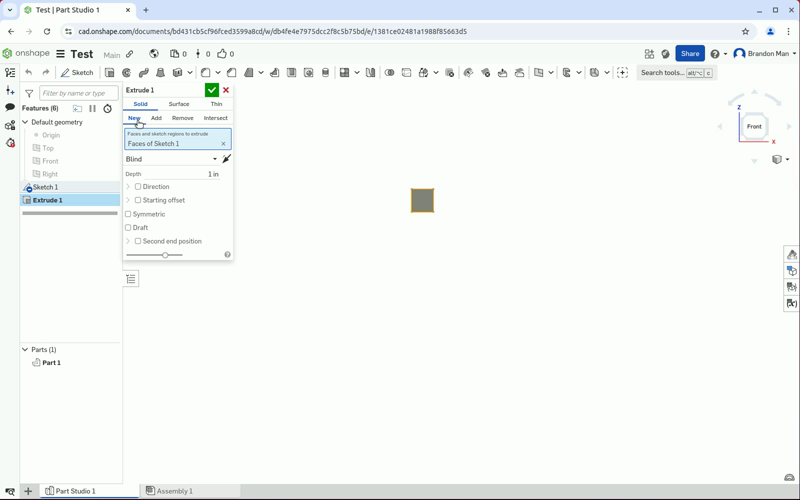
click(137, 120)
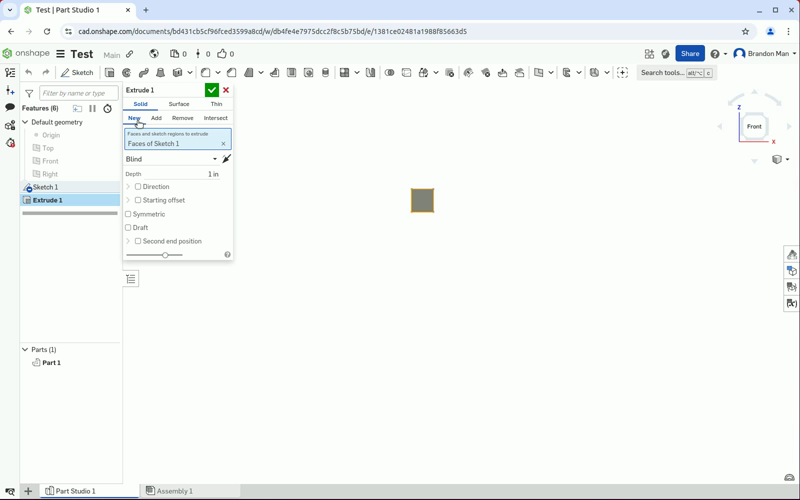
key(tab, 4)
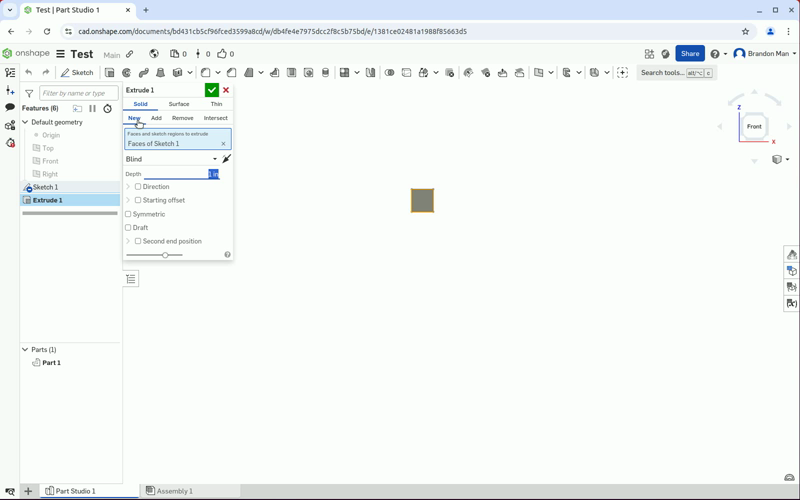
text(8.666)
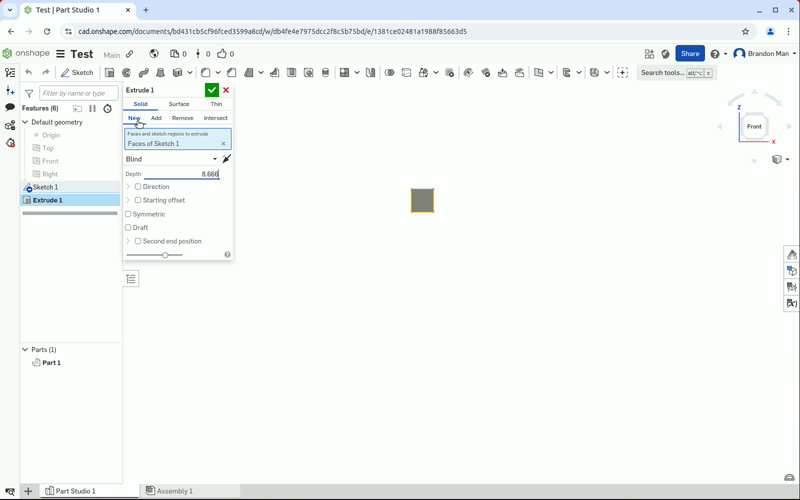
key(tab, 3)
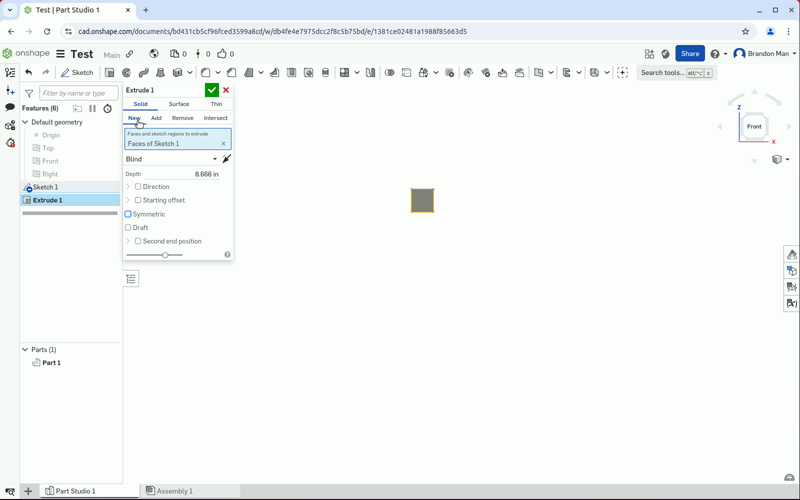
key(space)
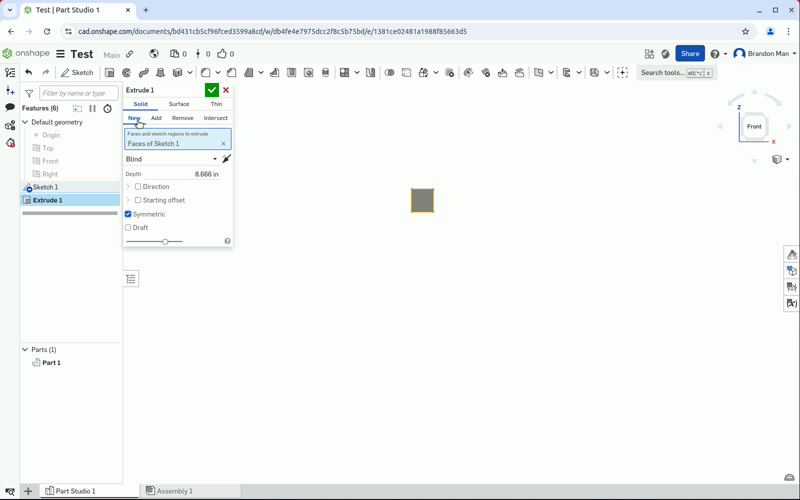
key(enter)
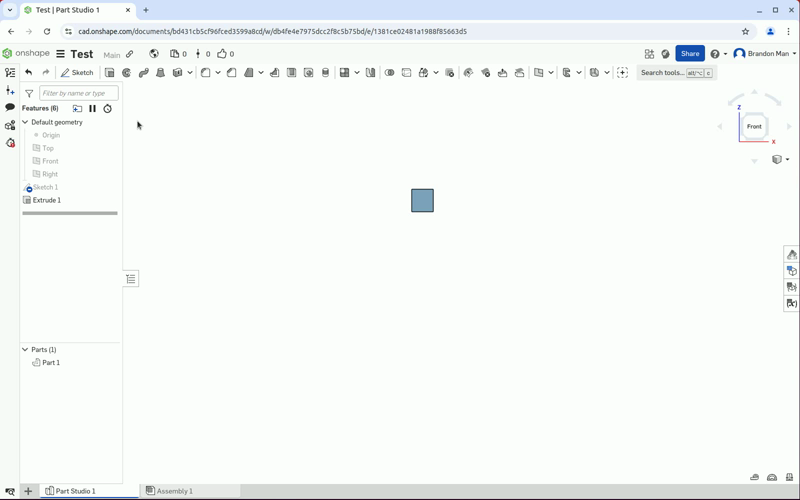
key(shift+h)
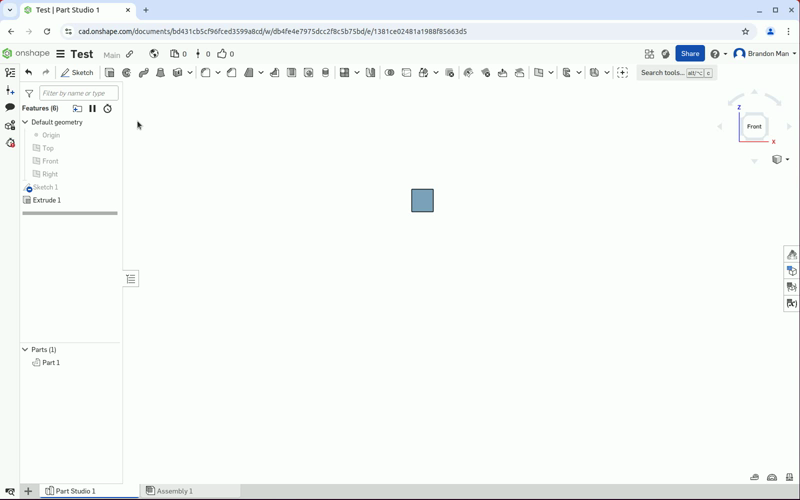
key(shift+h)
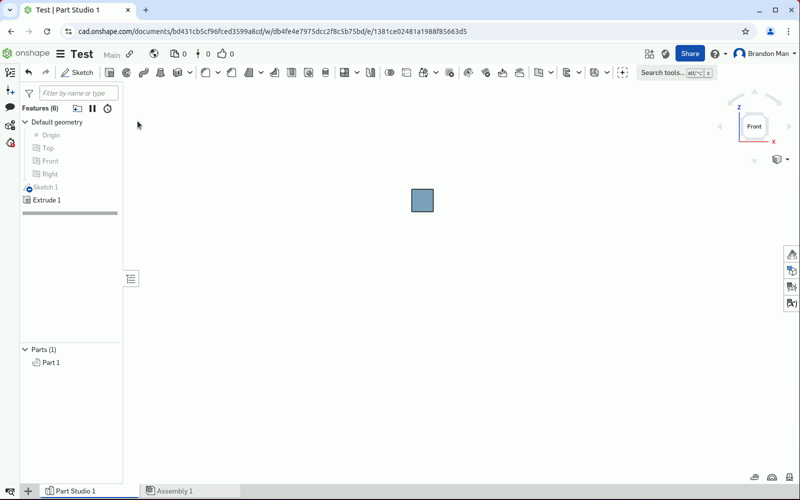
mouse_move(73, 189)
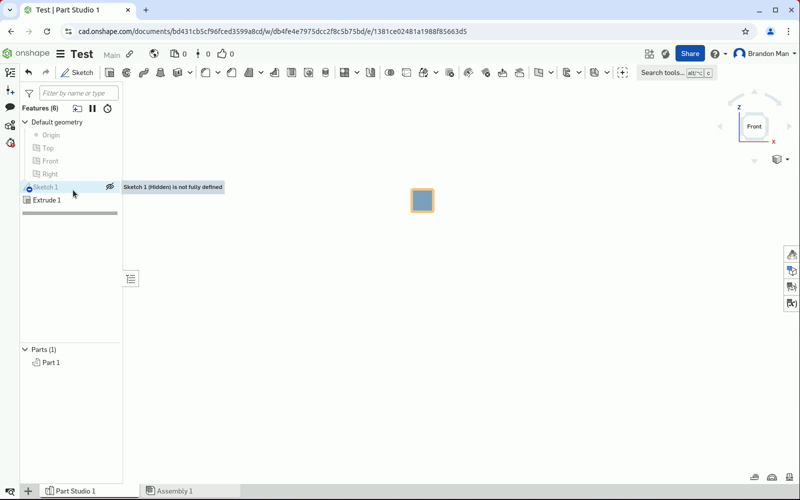
click(73, 189)
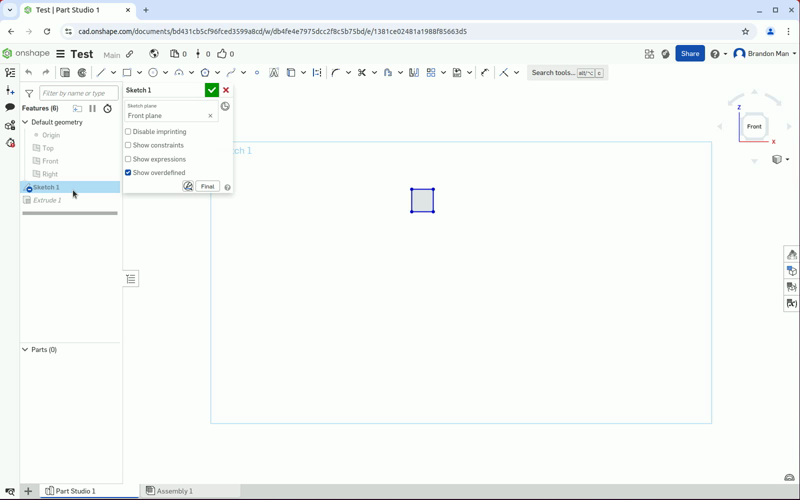
mouse_move(229, 92)
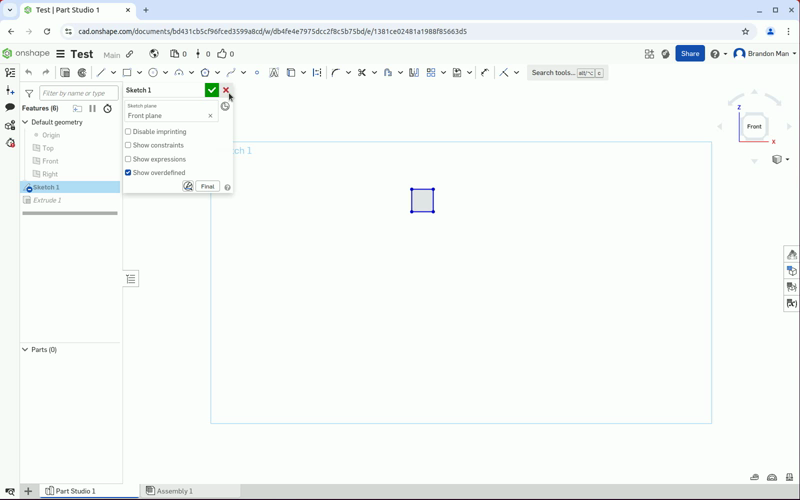
click(229, 92)
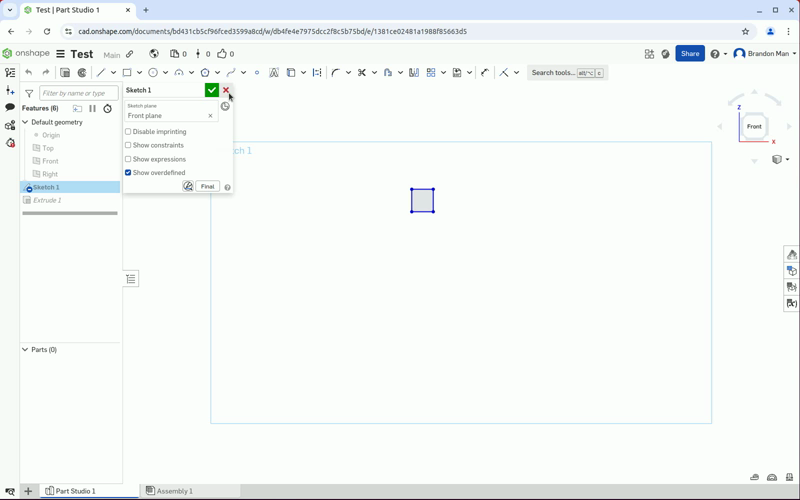
key(shift+s)
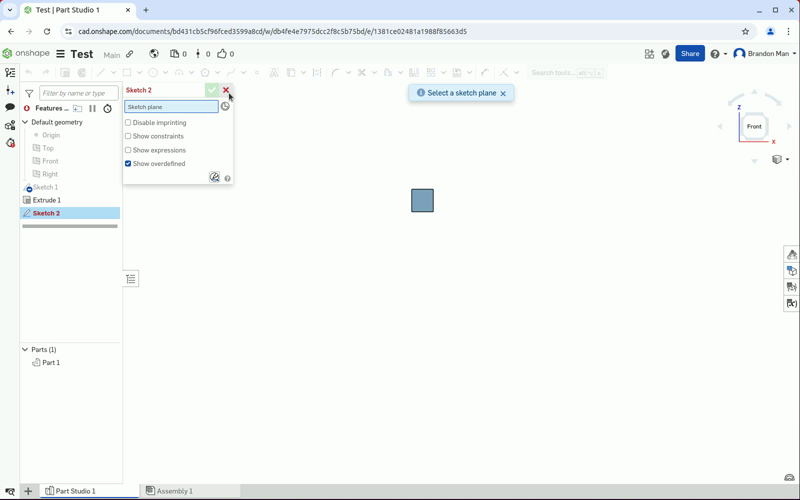
mouse_move(73, 163)
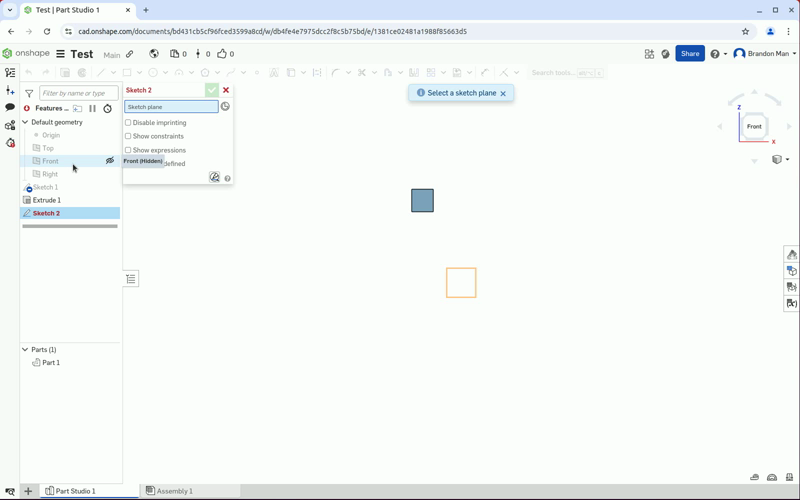
click(73, 163)
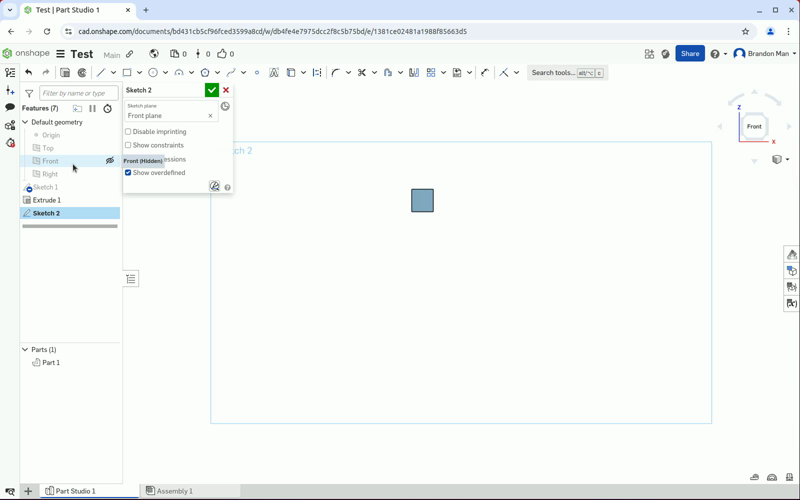
mouse_move(73, 352)
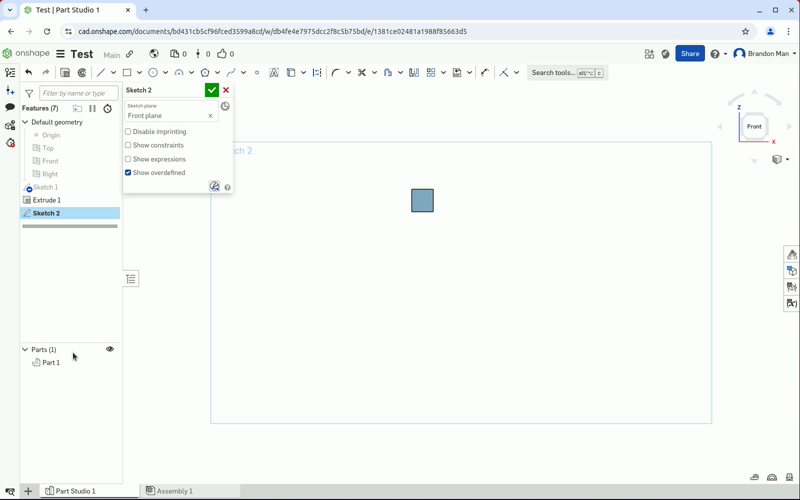
key(y)
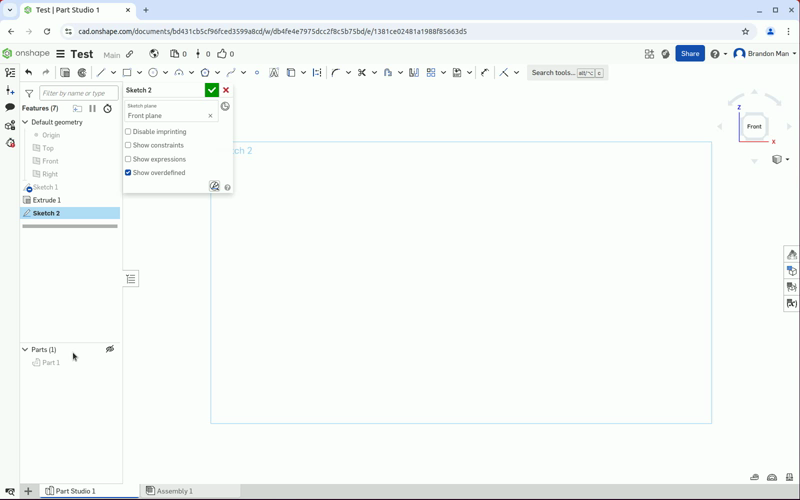
key(l)
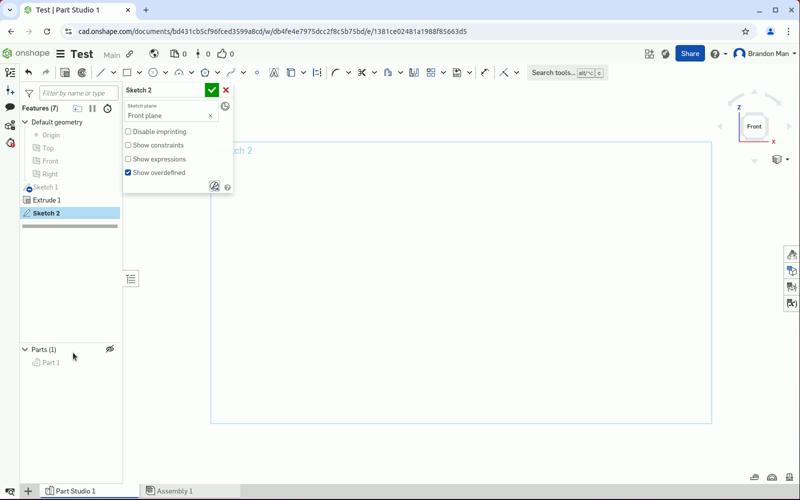
key_down(shift)
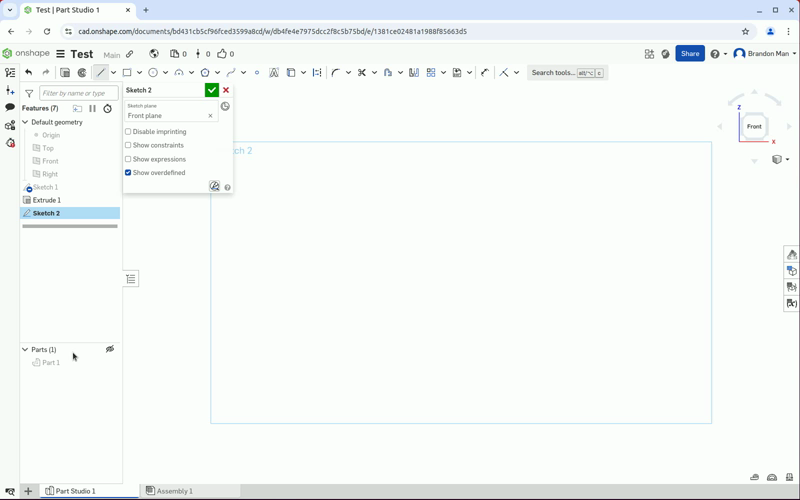
mouse_move(390, 211)
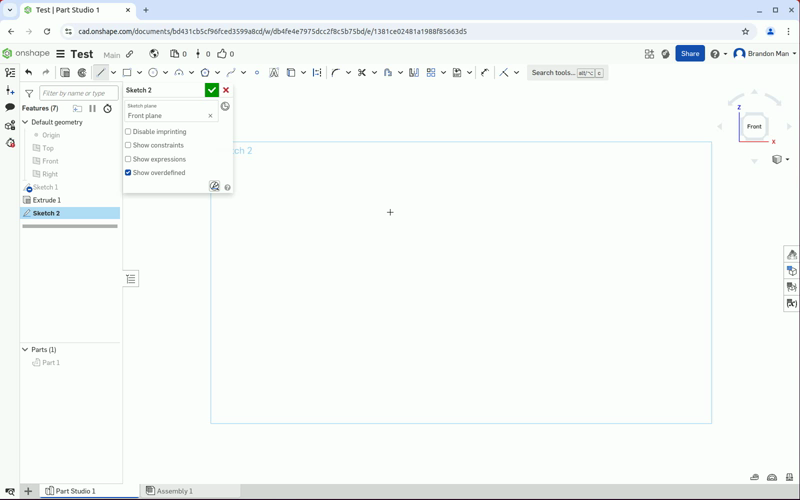
click(390, 211)
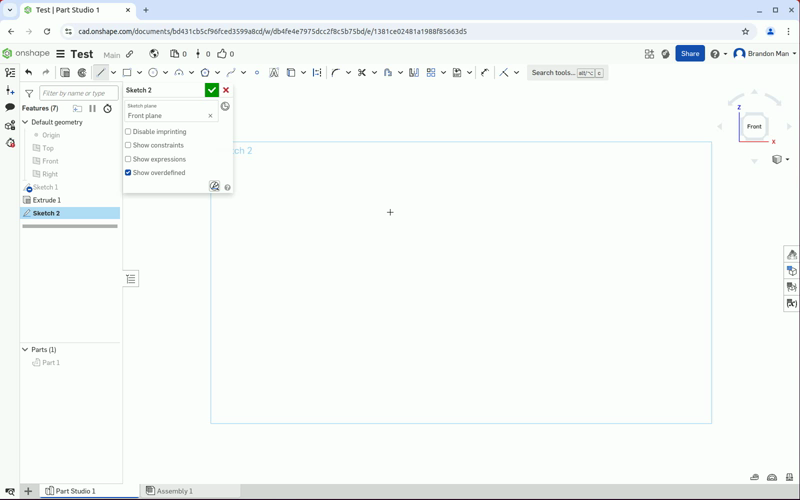
key_up(shift)
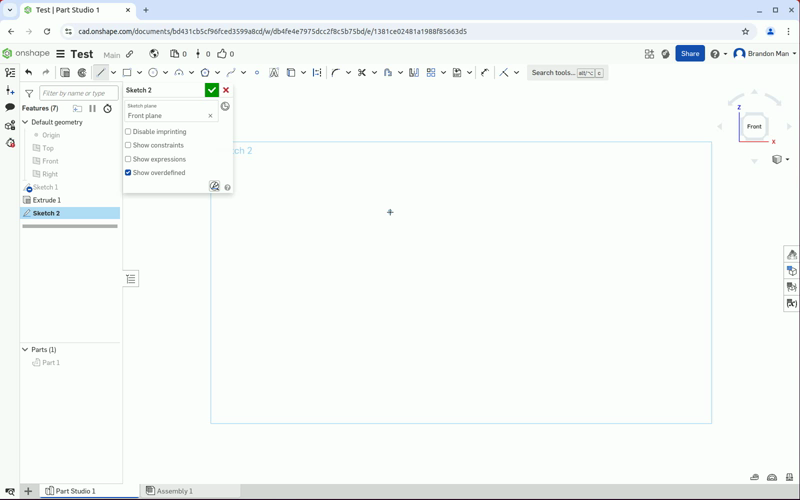
key_down(shift)
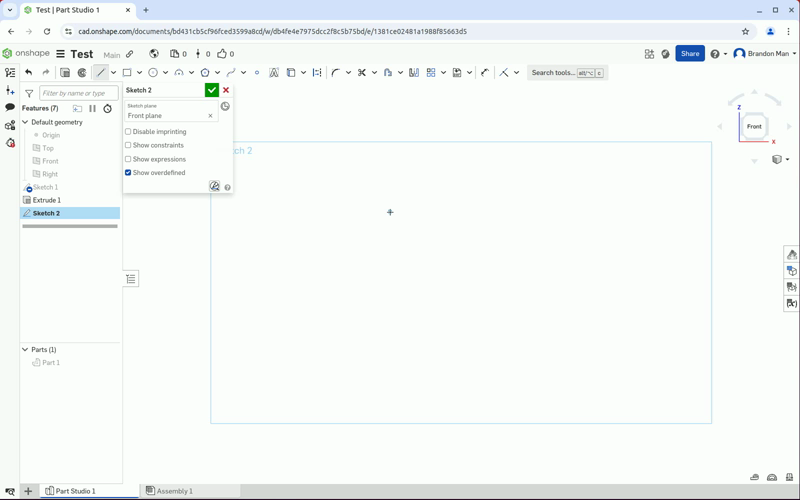
mouse_move(420, 211)
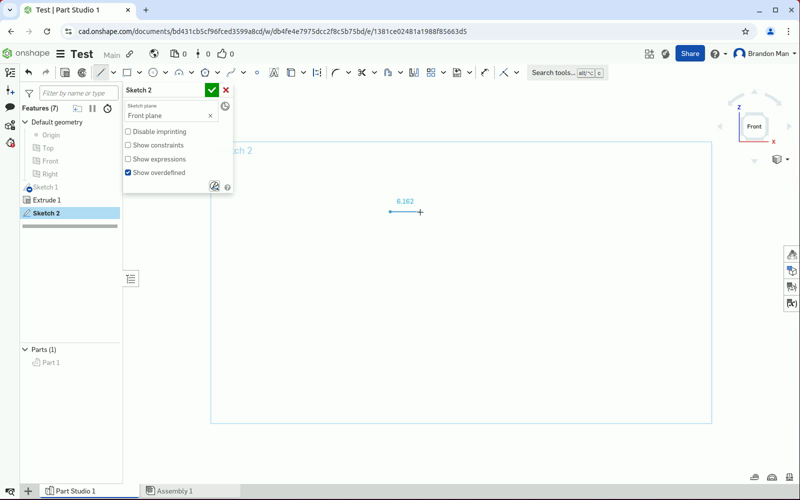
mouse_move(412, 211)
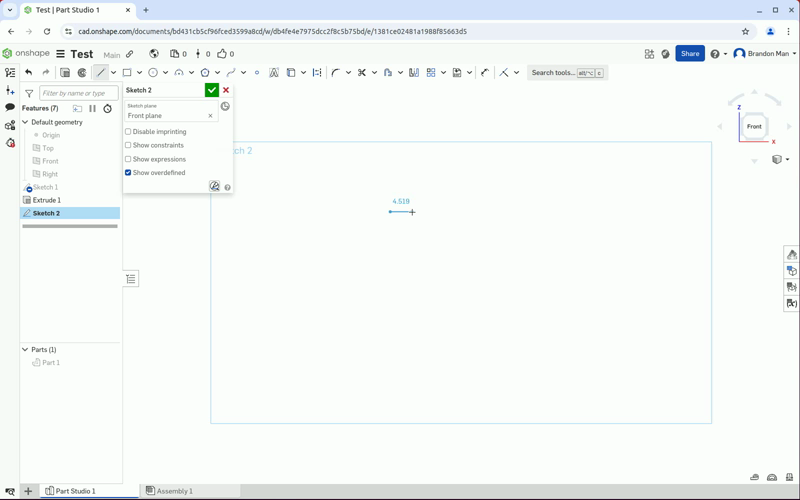
click(412, 211)
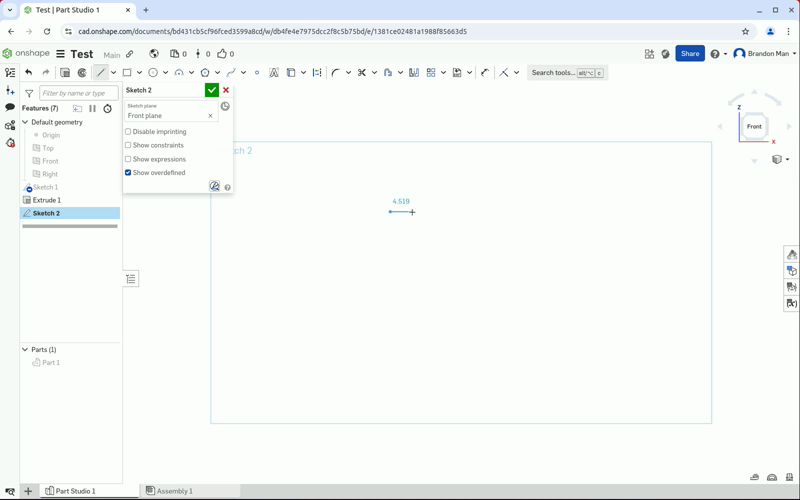
key_up(shift)
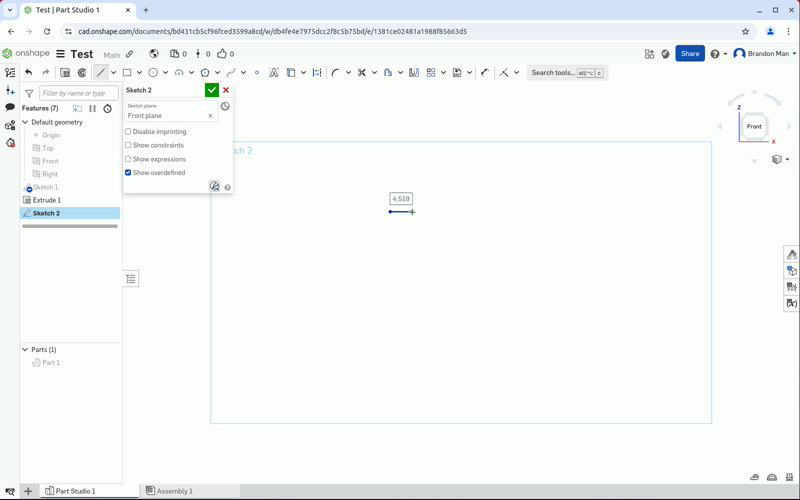
key_down(shift)
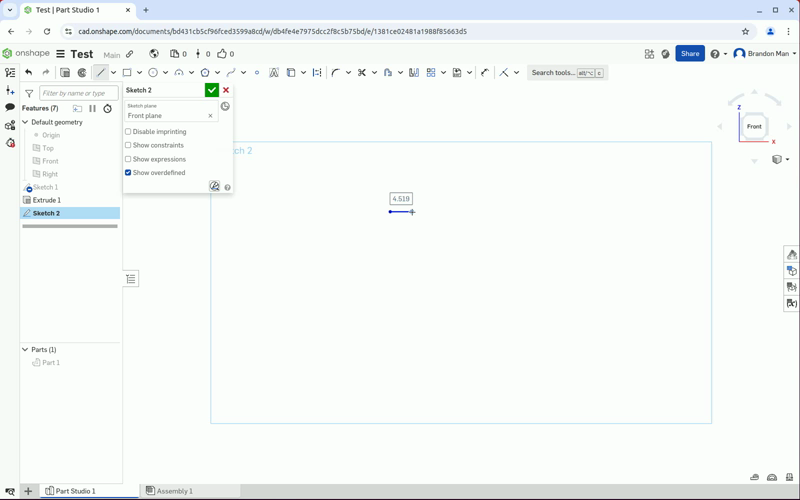
mouse_move(442, 211)
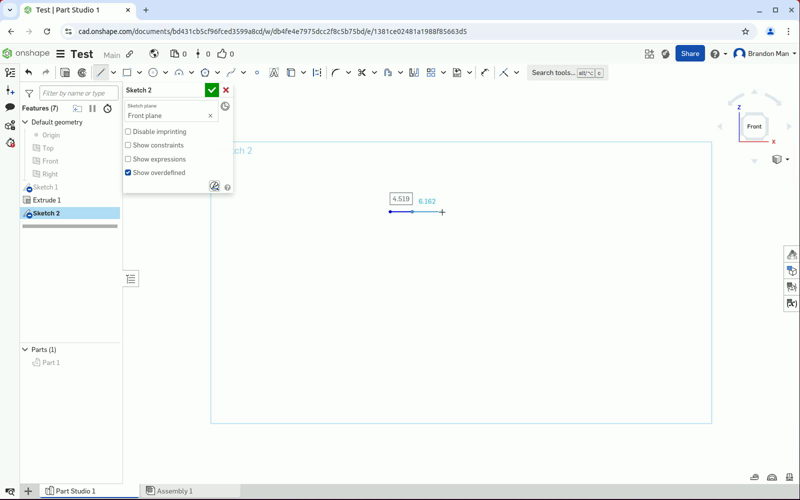
mouse_move(412, 189)
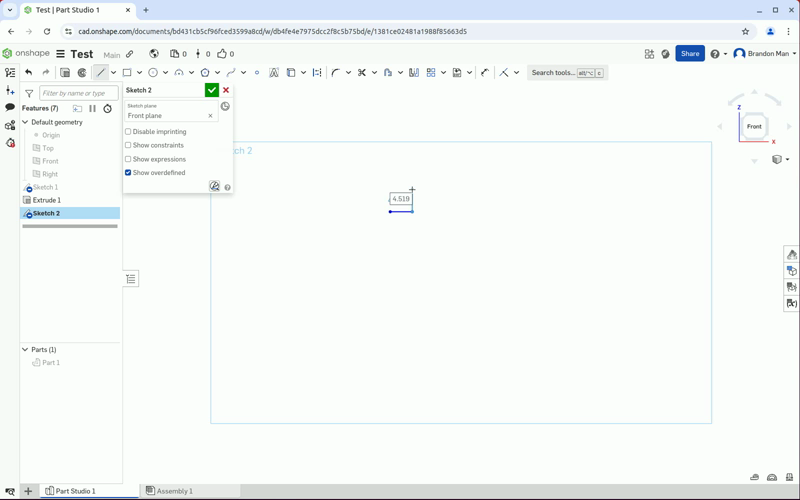
click(412, 189)
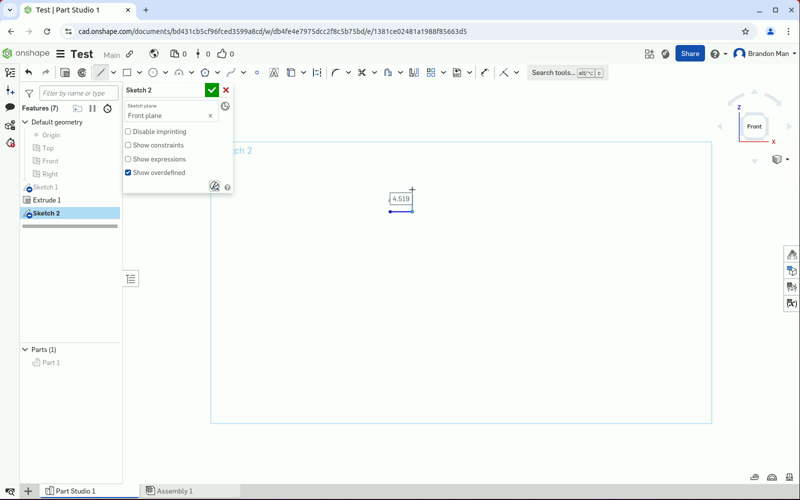
key_up(shift)
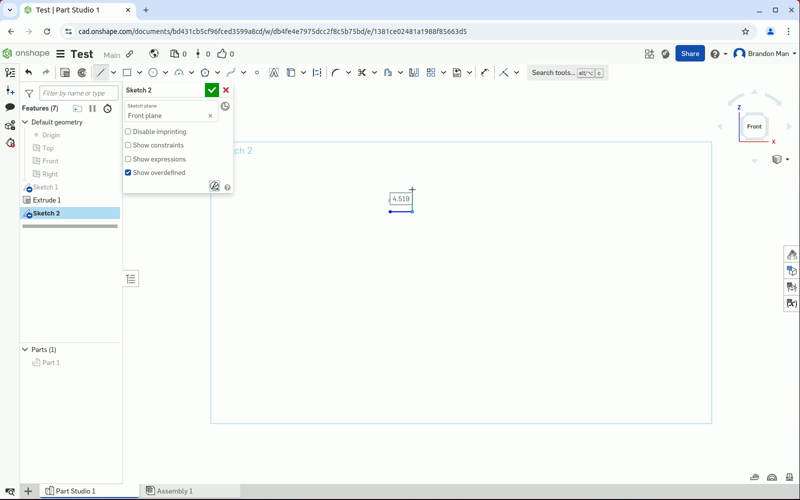
key_down(shift)
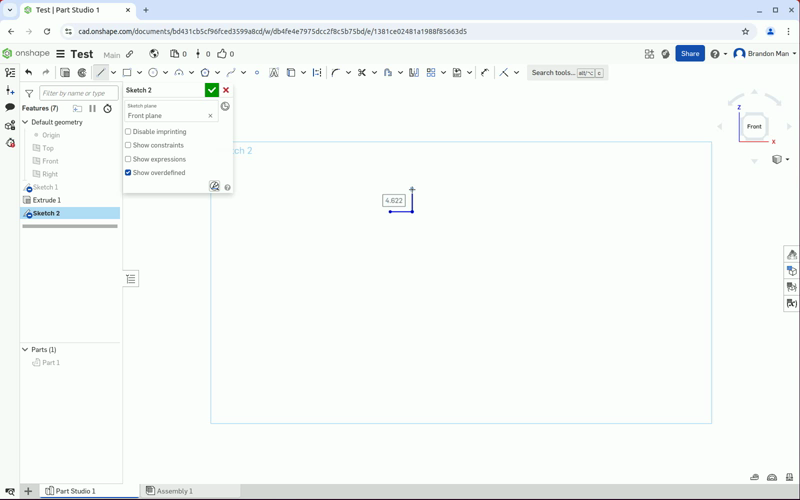
mouse_move(442, 189)
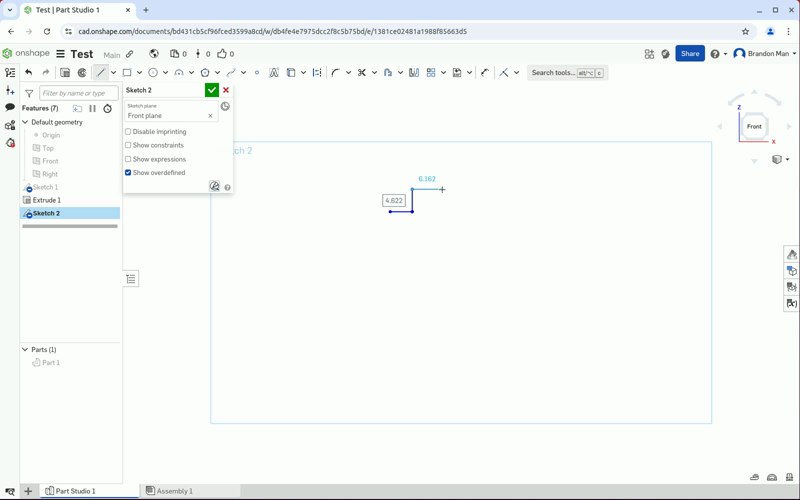
mouse_move(390, 189)
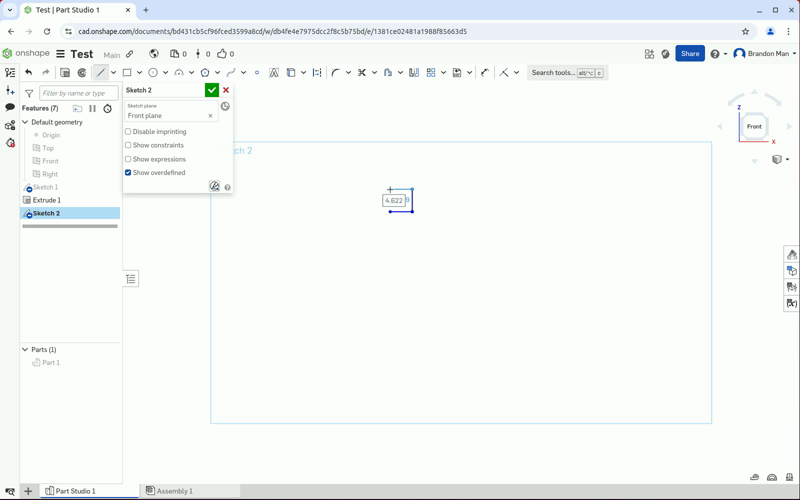
click(390, 189)
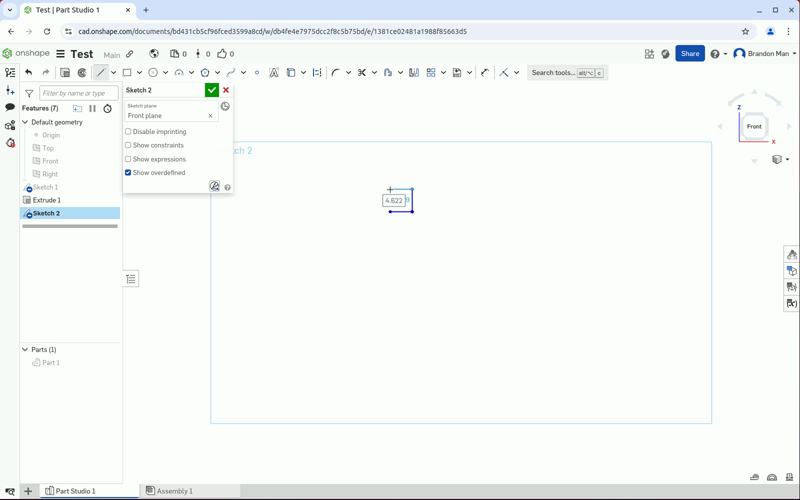
key_up(shift)
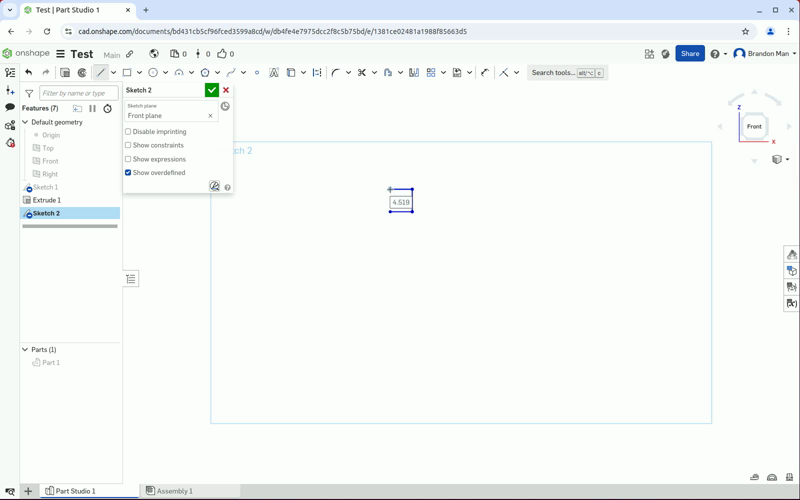
mouse_move(420, 189)
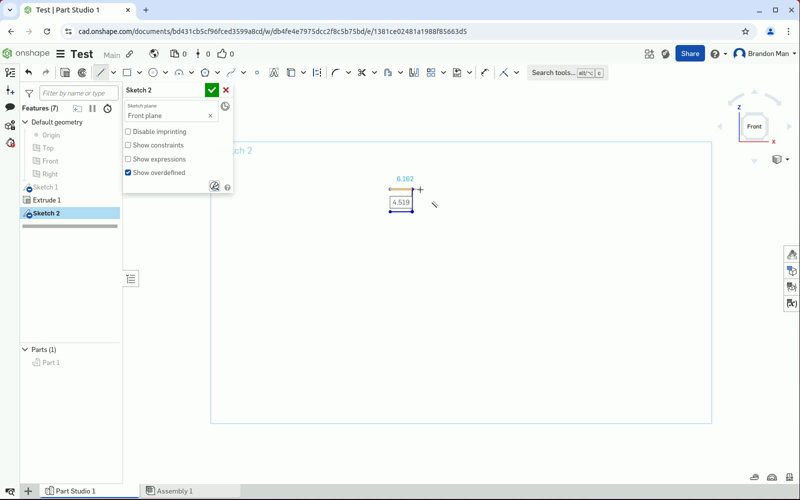
key_down(shift)
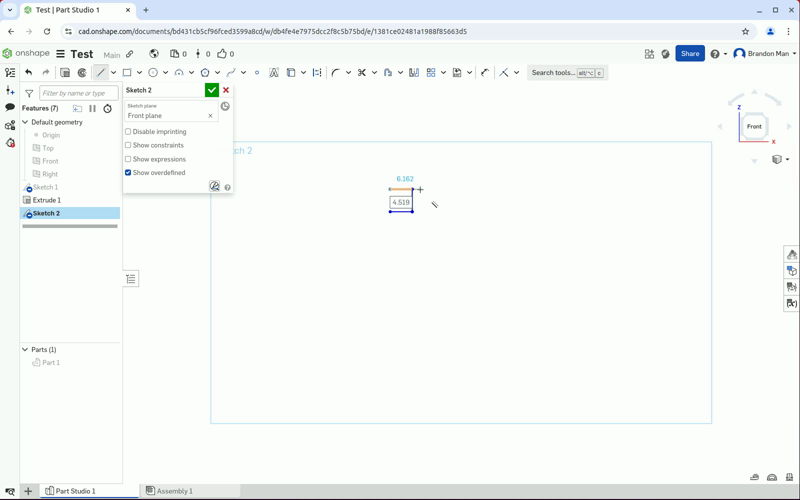
mouse_move(390, 211)
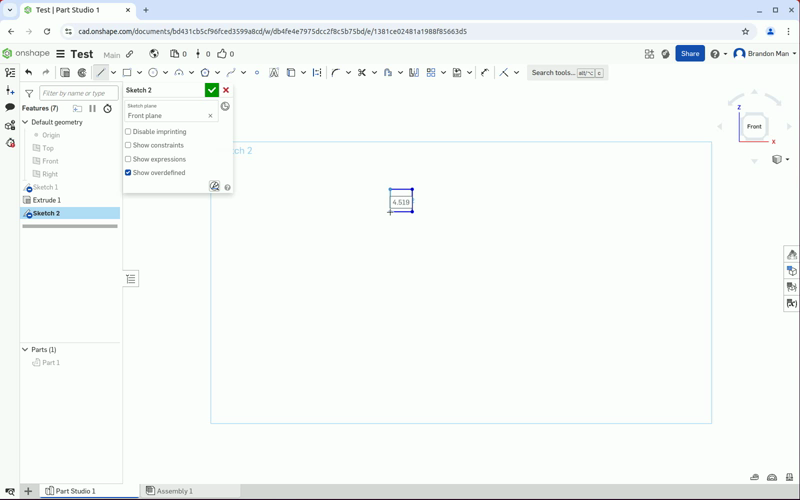
key_up(shift)
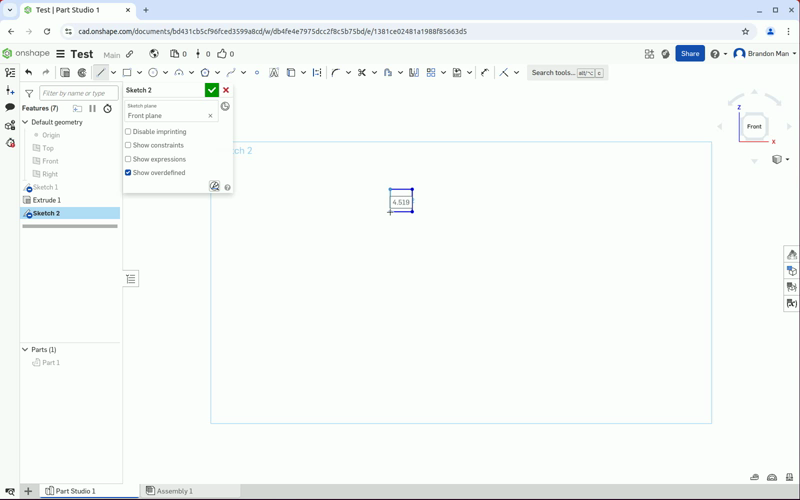
click(390, 211)
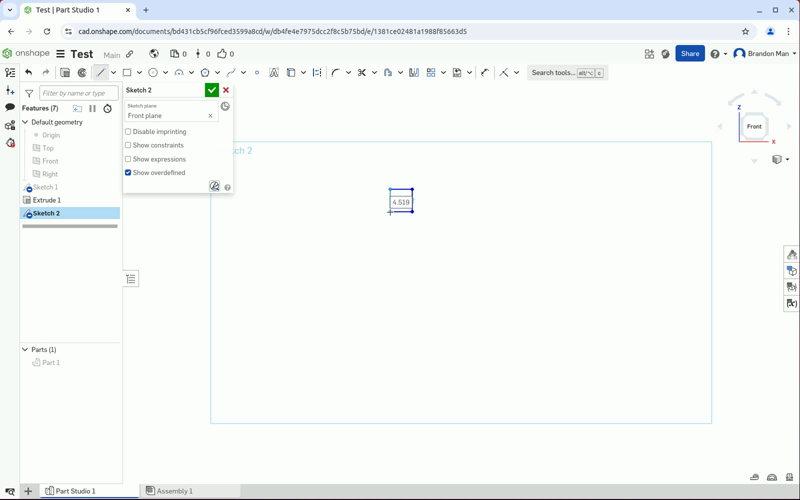
key(esc)
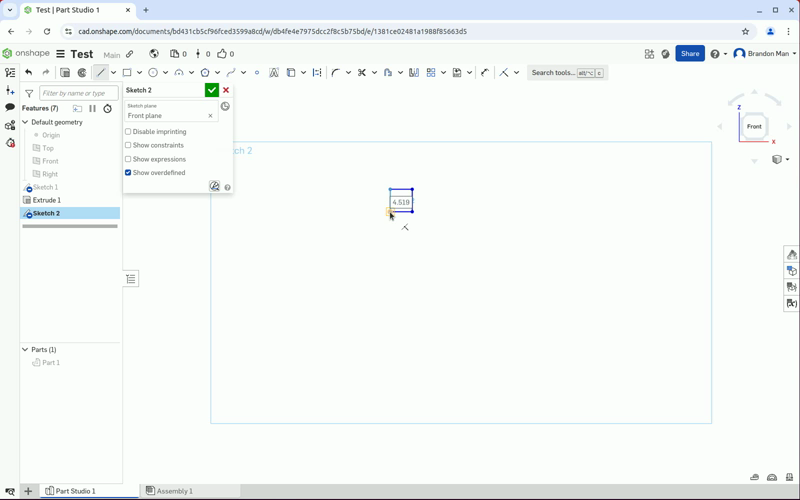
mouse_move(403, 203)
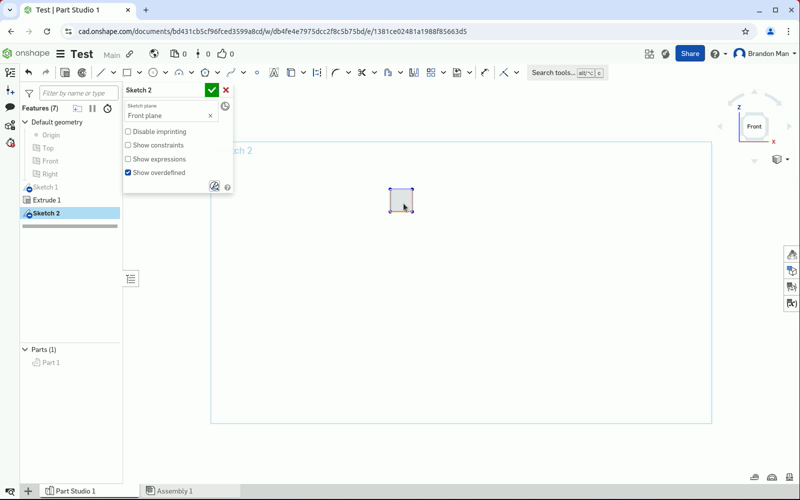
scroll(6)
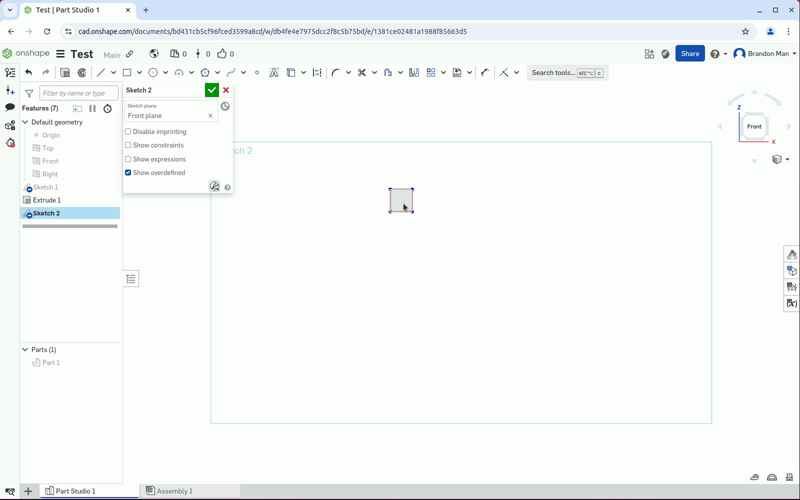
scroll(6)
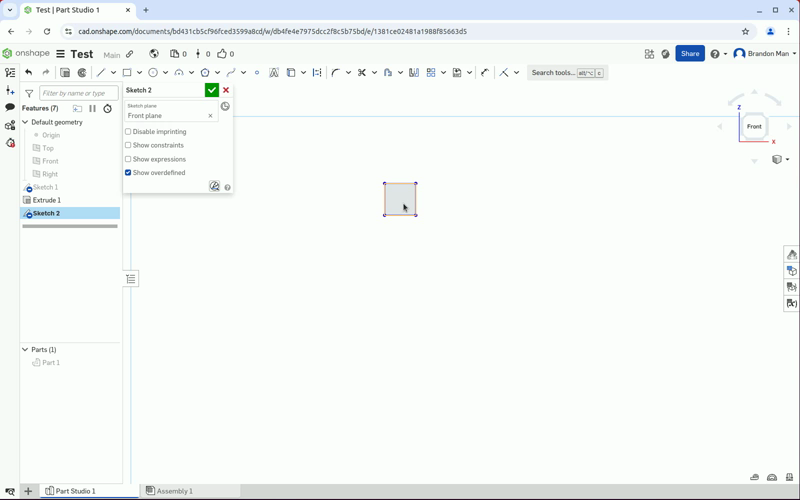
scroll(6)
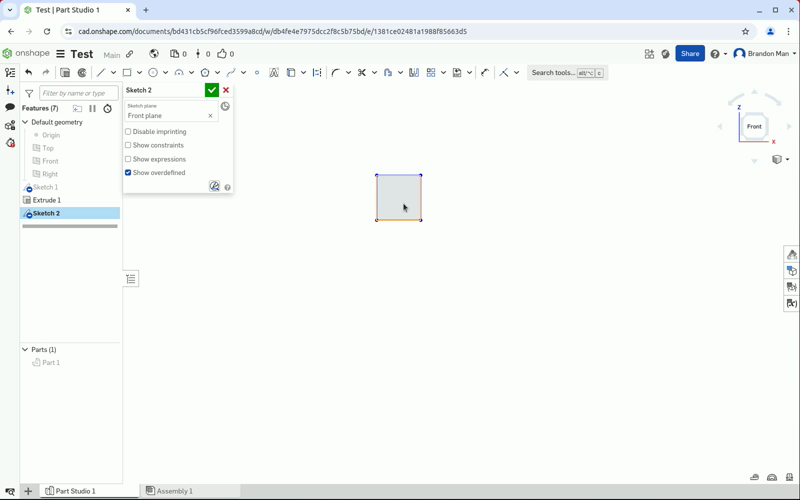
scroll(6)
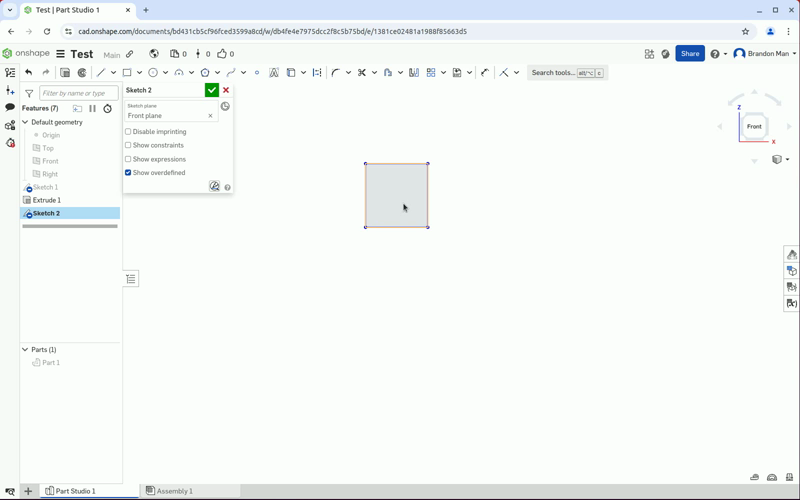
scroll(6)
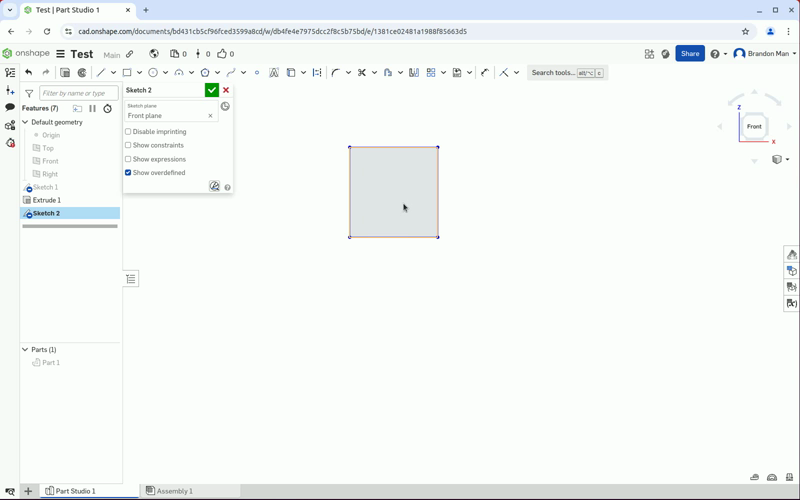
scroll(6)
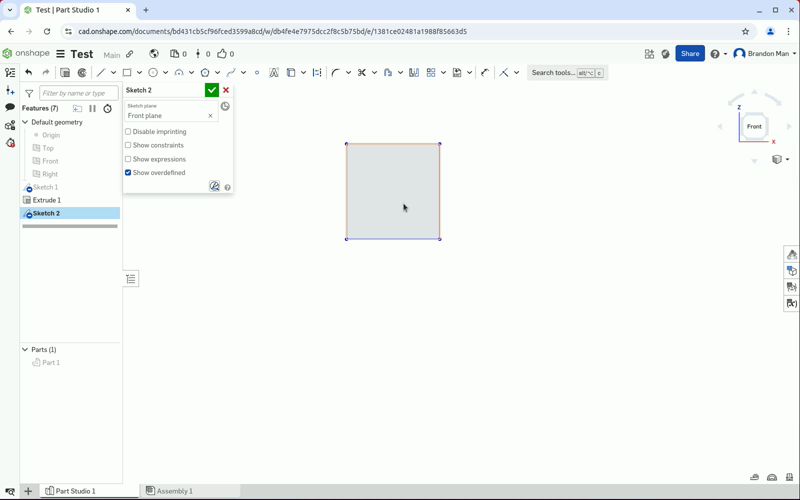
scroll(6)
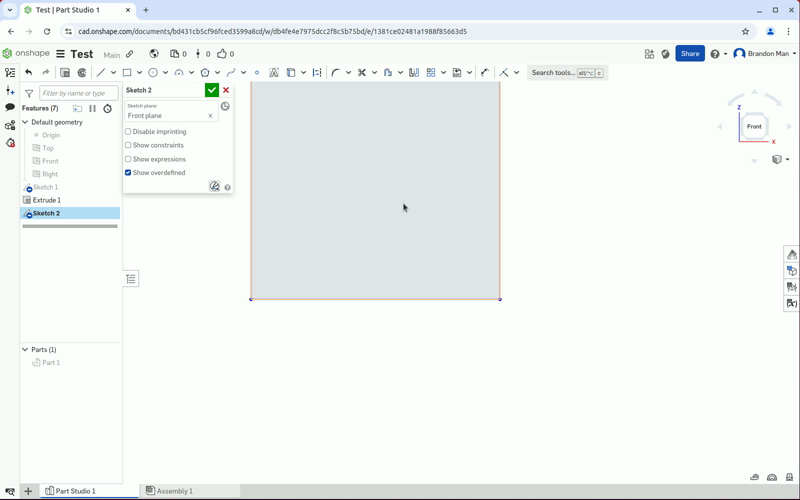
click(403, 203)
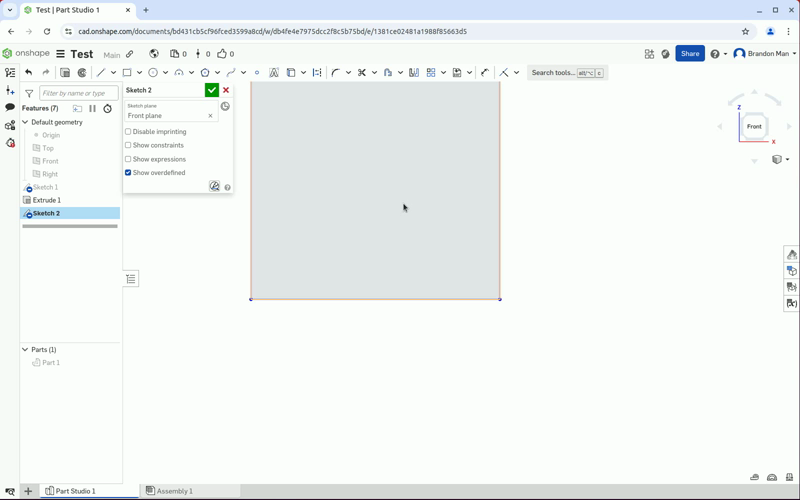
scroll(-6)
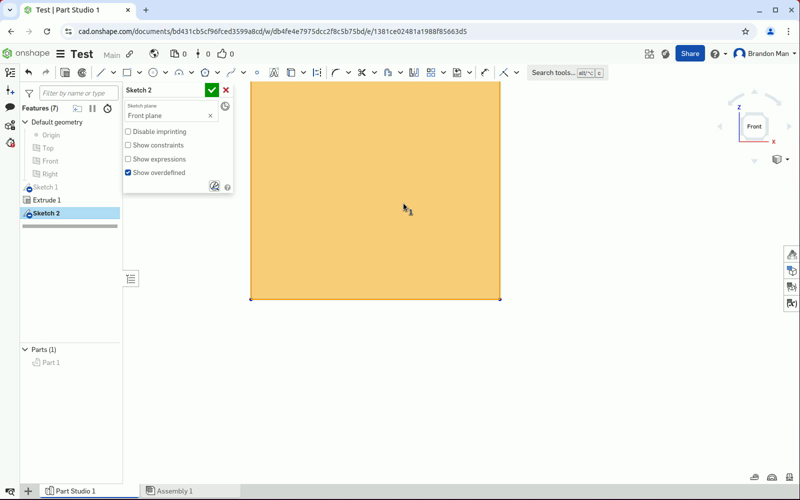
scroll(-6)
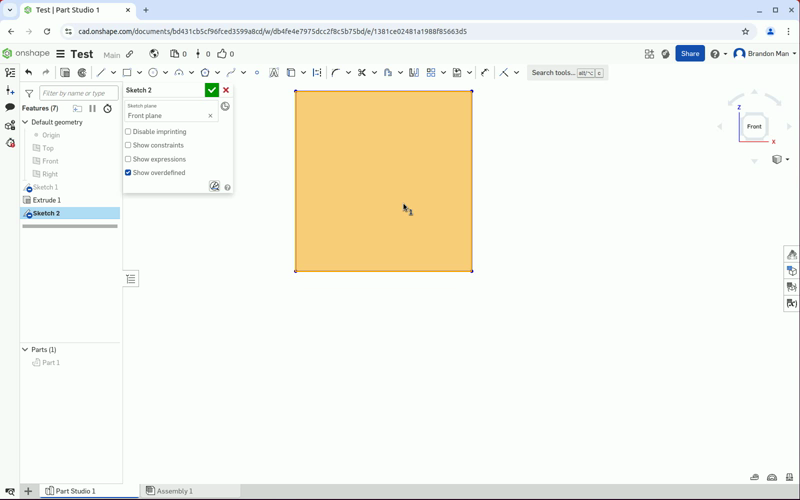
scroll(-6)
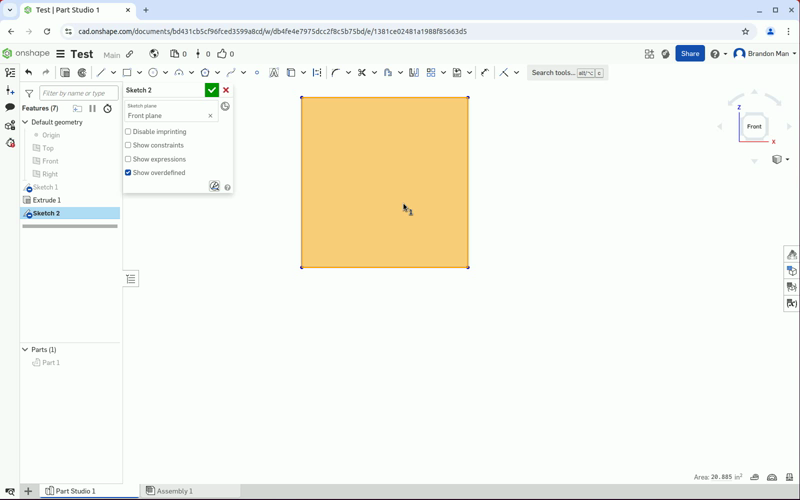
scroll(-6)
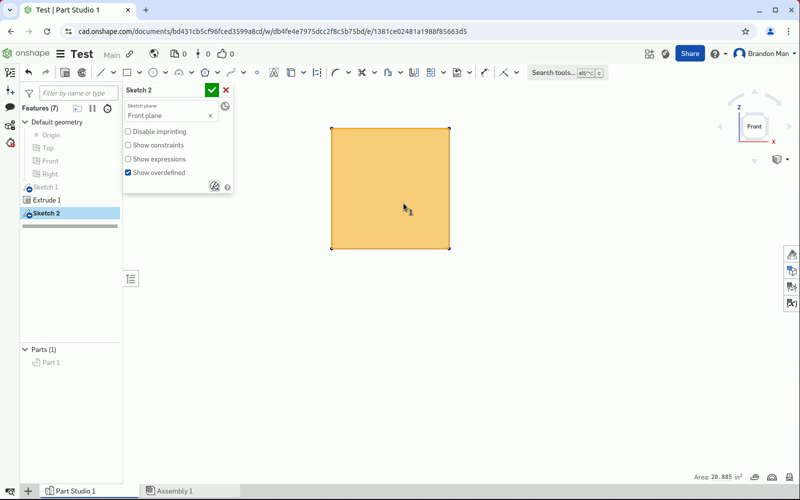
scroll(-6)
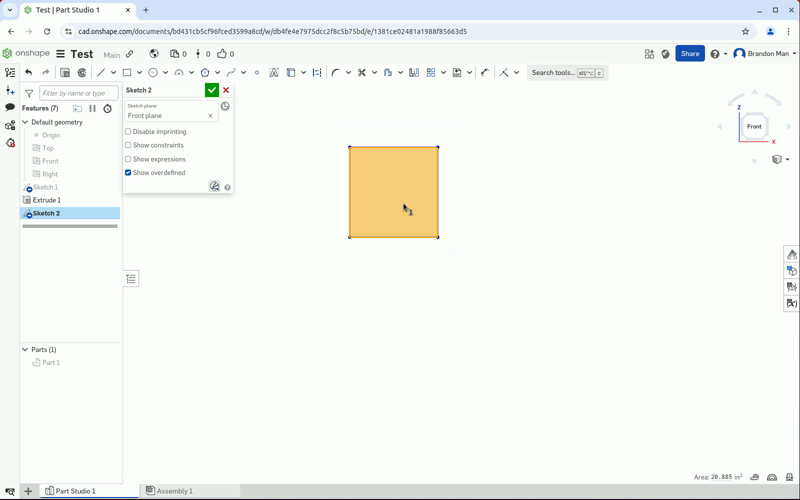
scroll(-6)
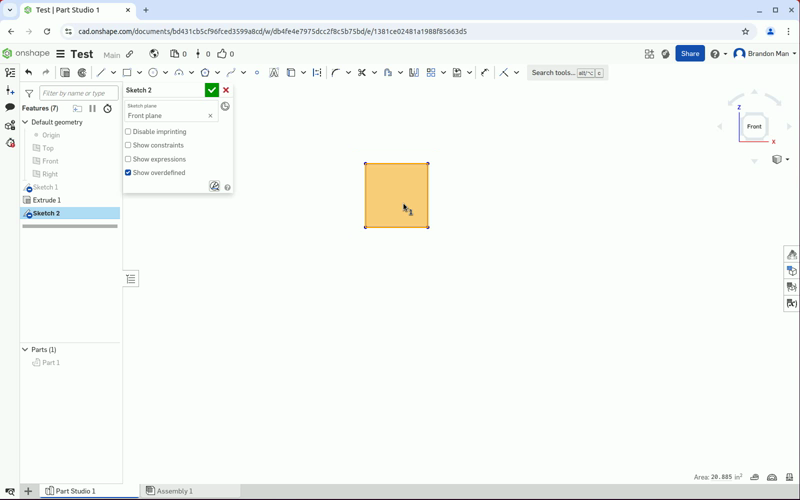
scroll(-6)
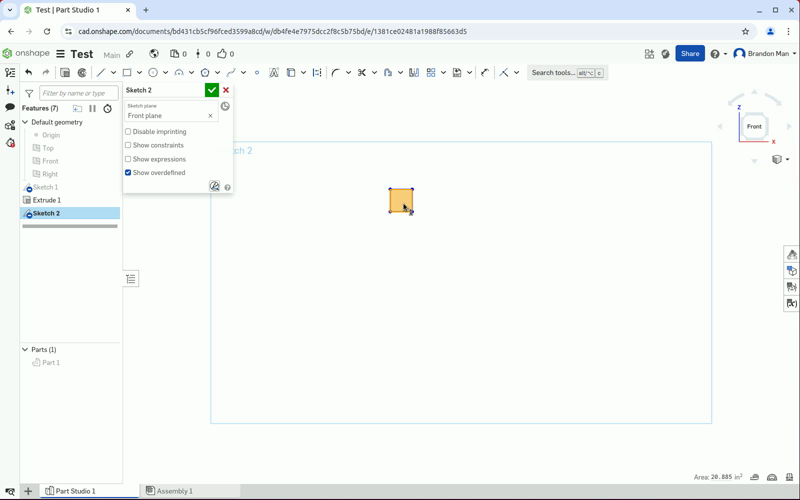
mouse_move(73, 352)
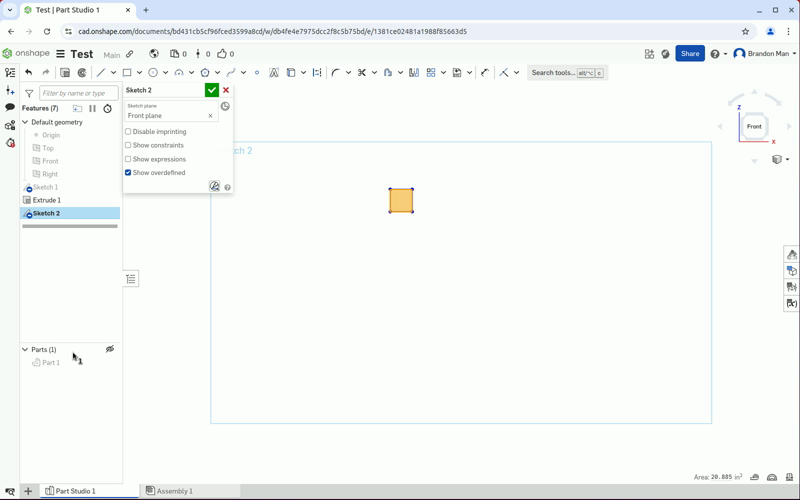
key(shift+y)
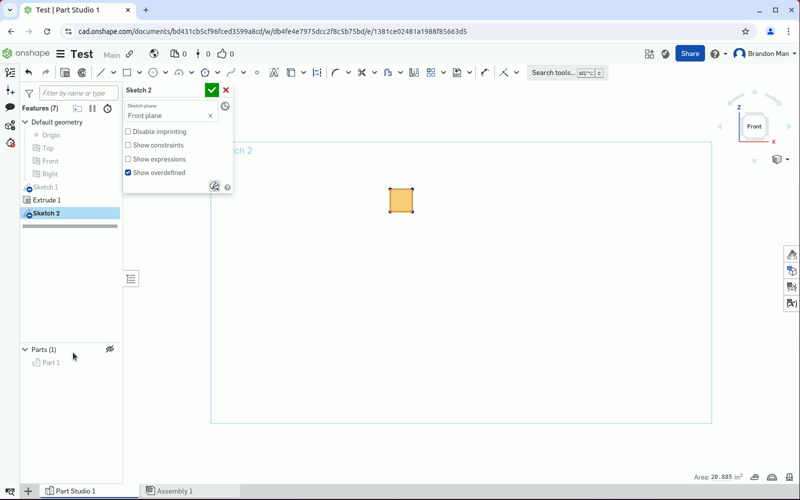
key(shift+e)
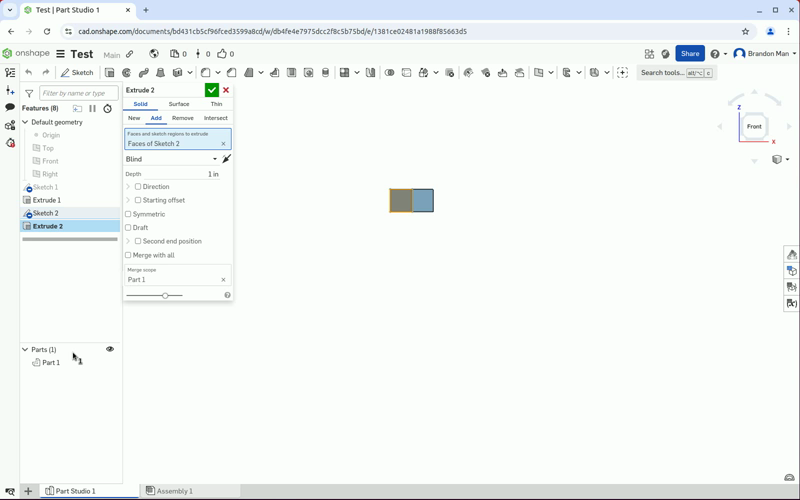
mouse_move(143, 106)
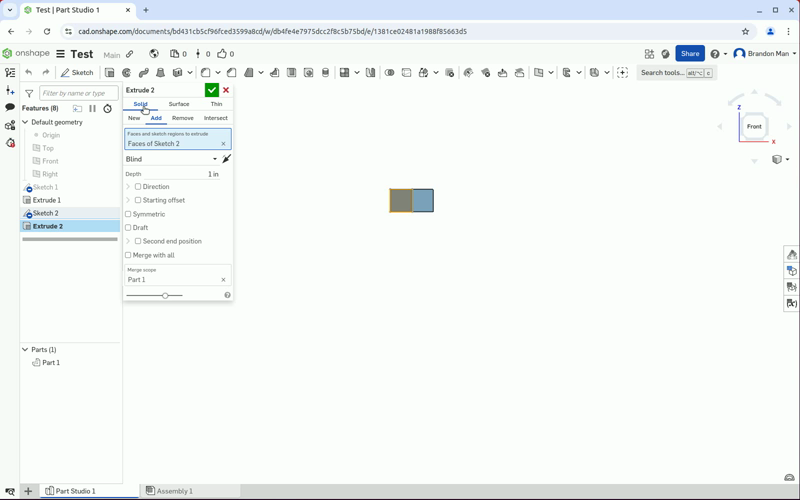
click(143, 106)
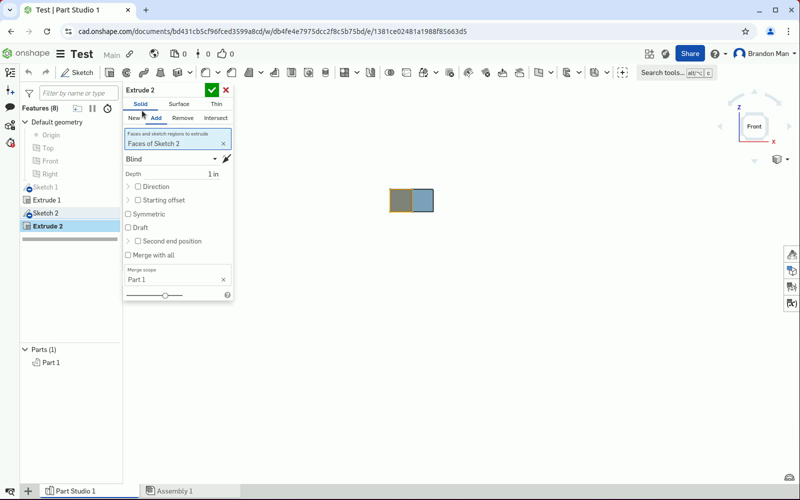
mouse_move(137, 120)
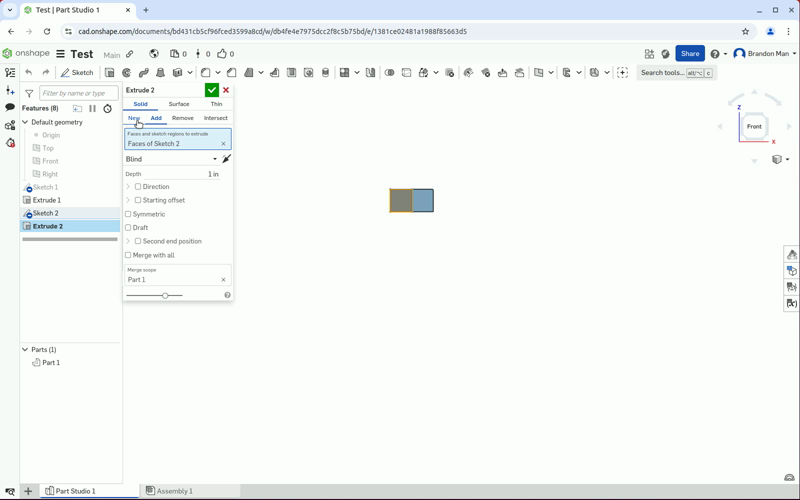
click(137, 120)
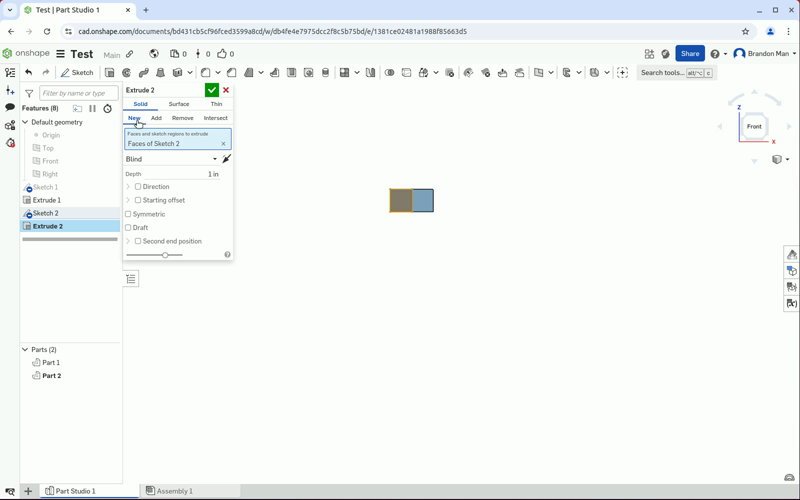
key(tab, 4)
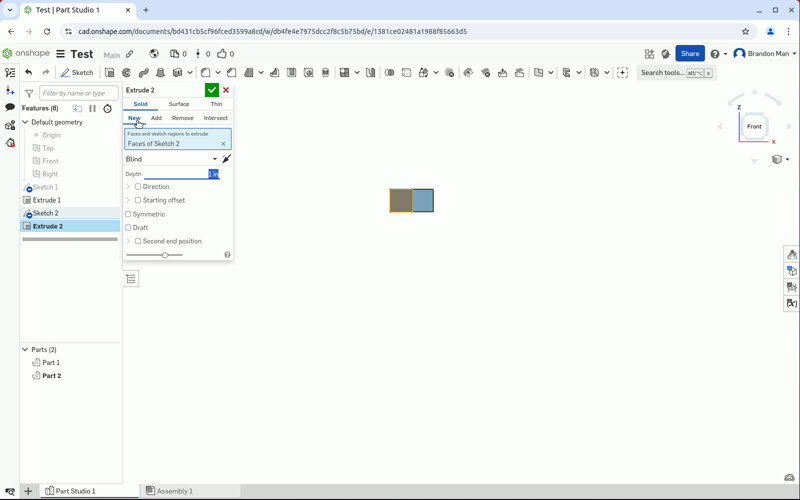
text(4.333)
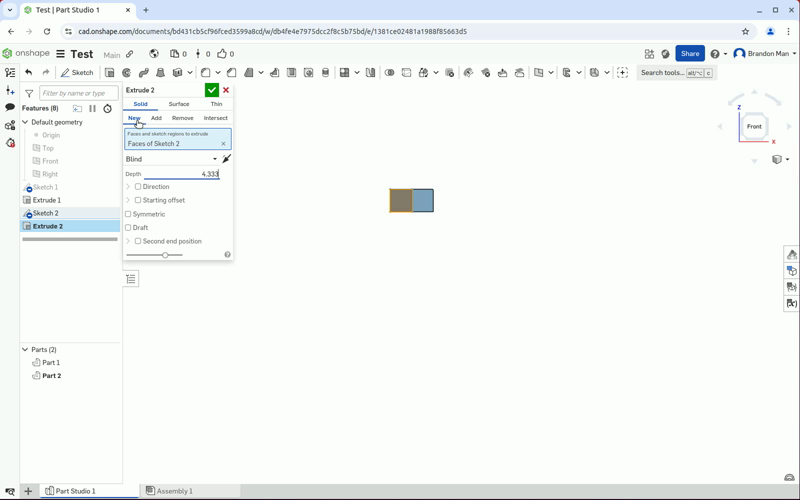
key(enter)
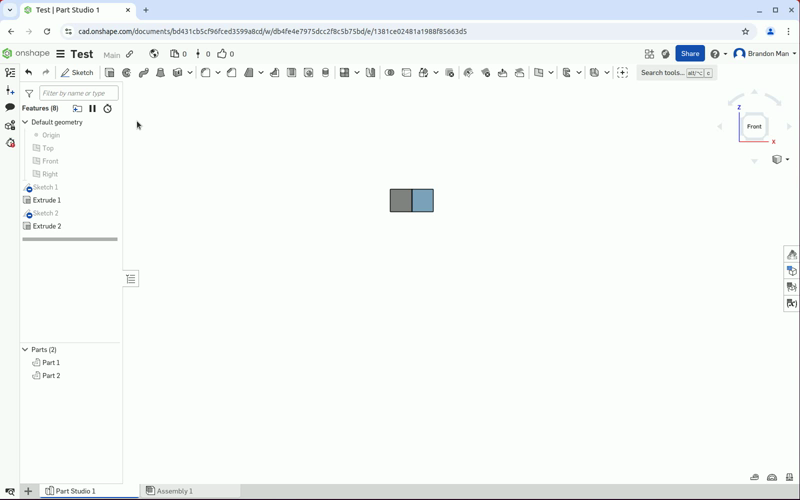
key(shift+h)
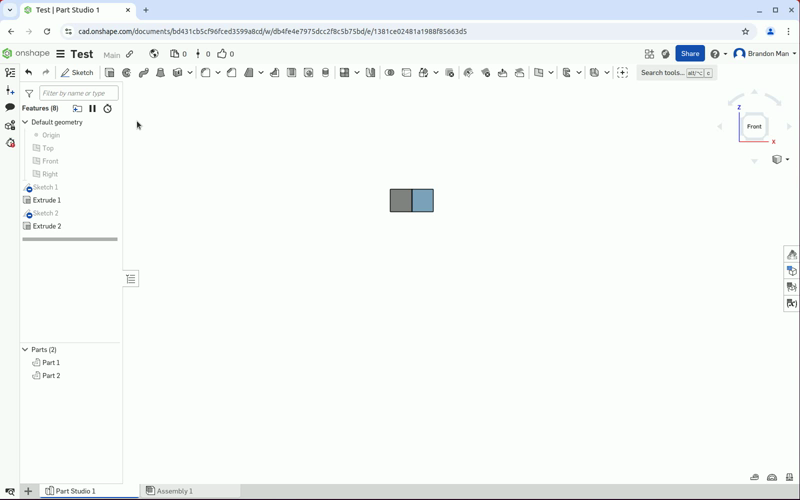
key(shift+h)
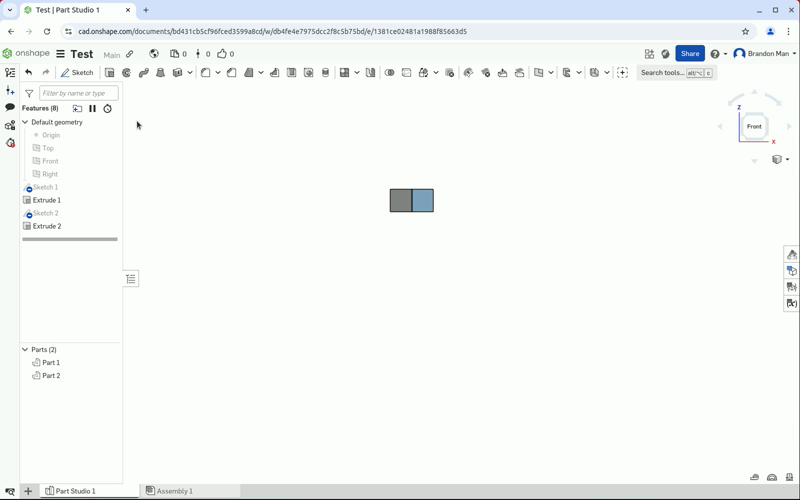
mouse_move(73, 189)
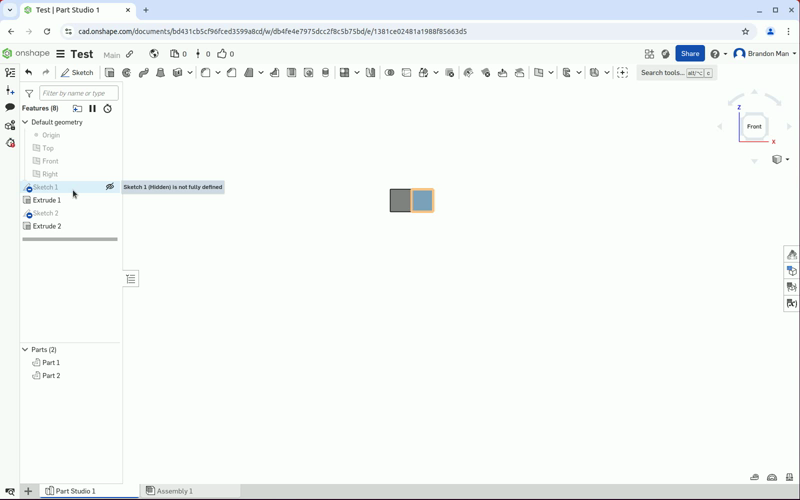
click(73, 189)
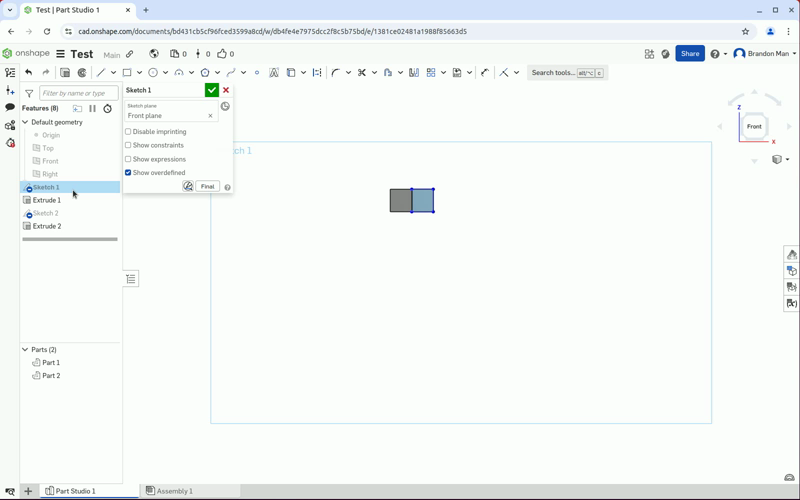
mouse_move(229, 92)
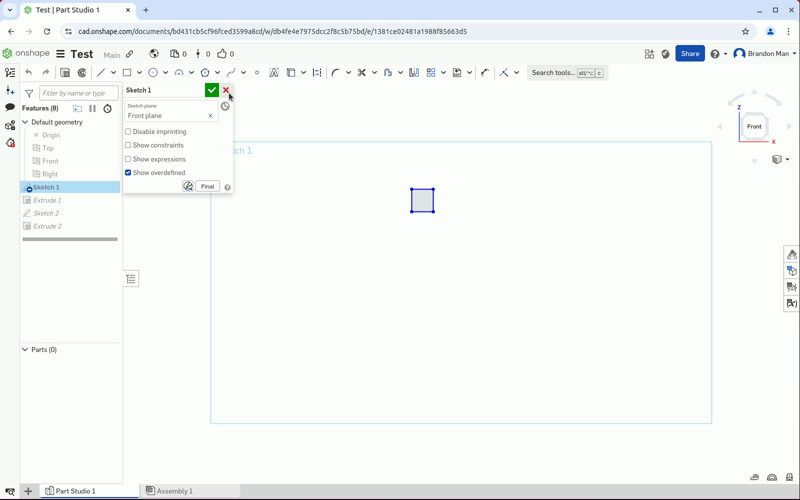
click(229, 92)
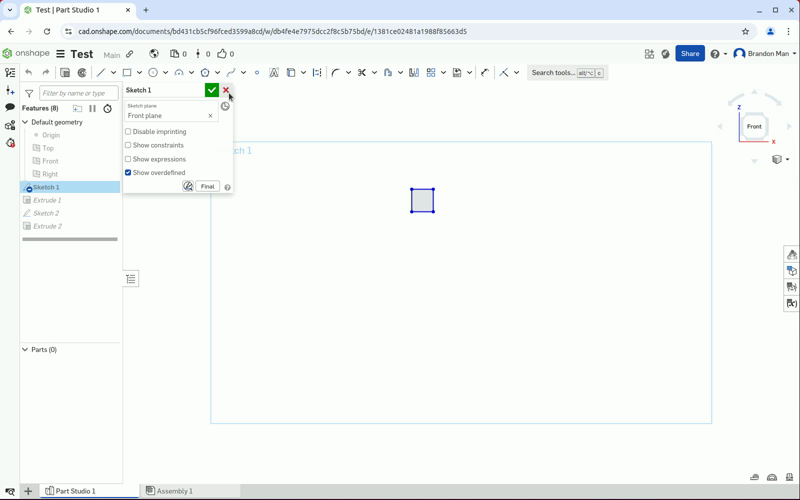
key(shift+s)
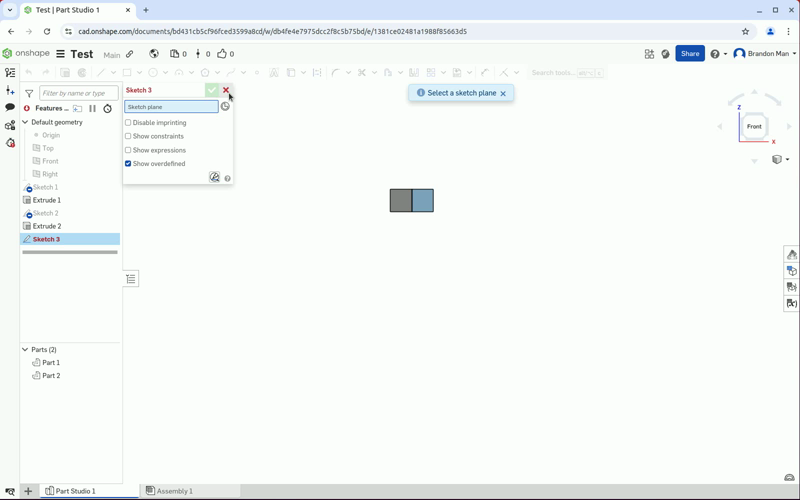
mouse_move(73, 163)
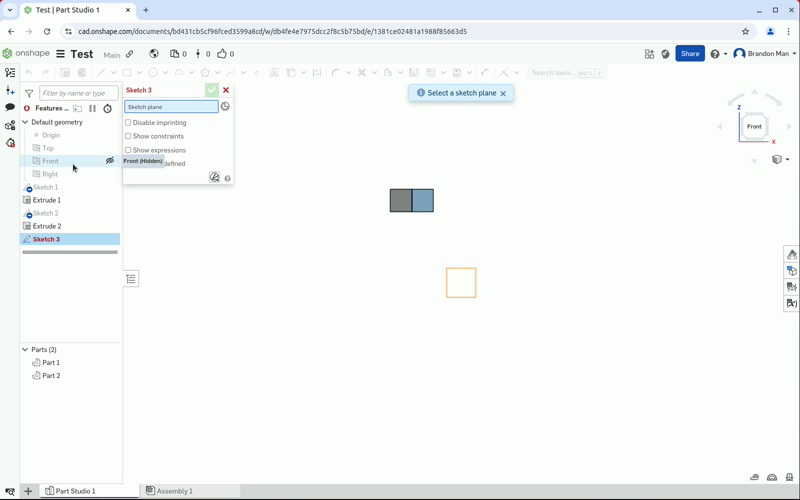
click(73, 163)
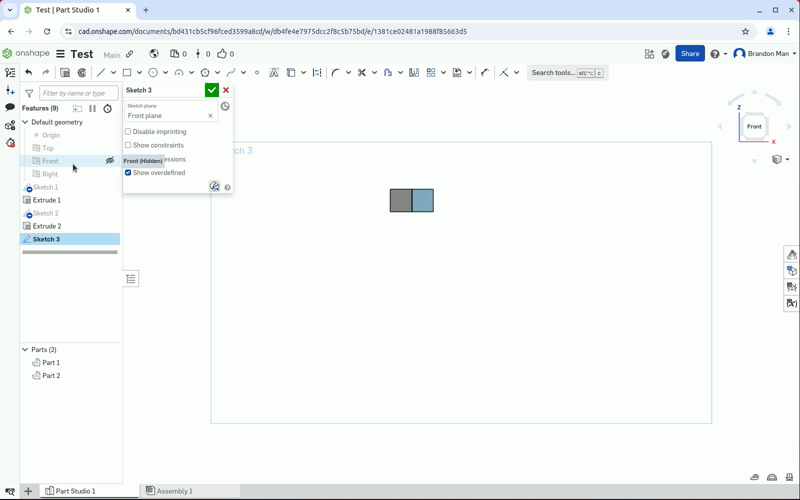
mouse_move(73, 352)
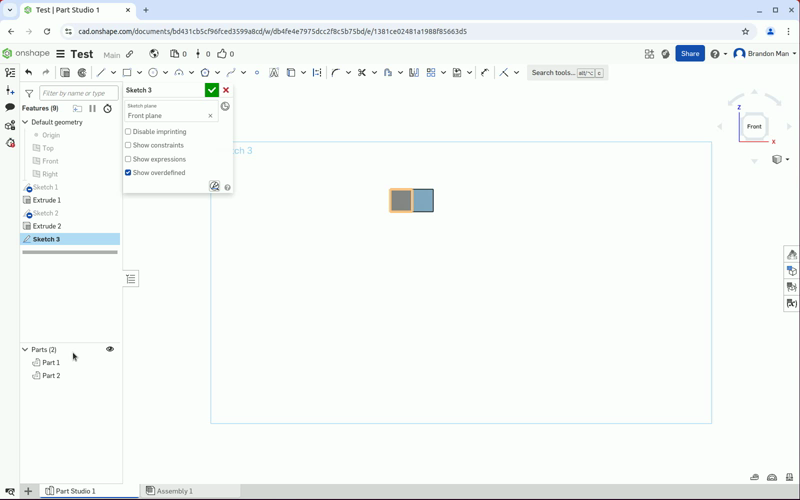
key(y)
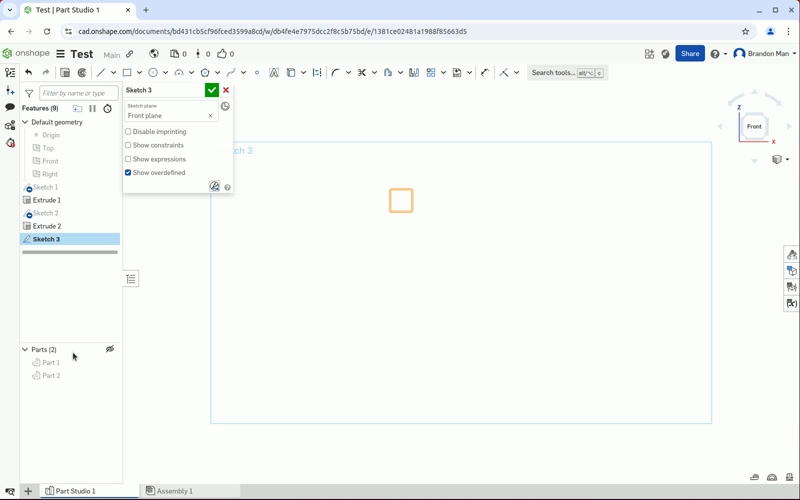
key(l)
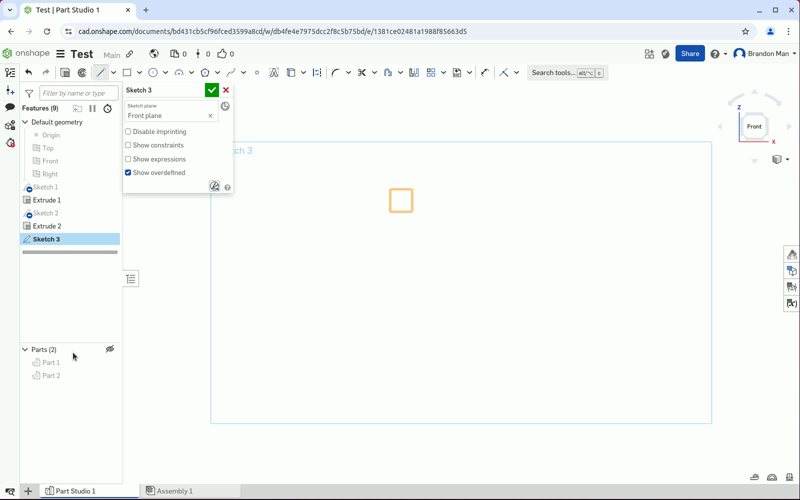
key_down(shift)
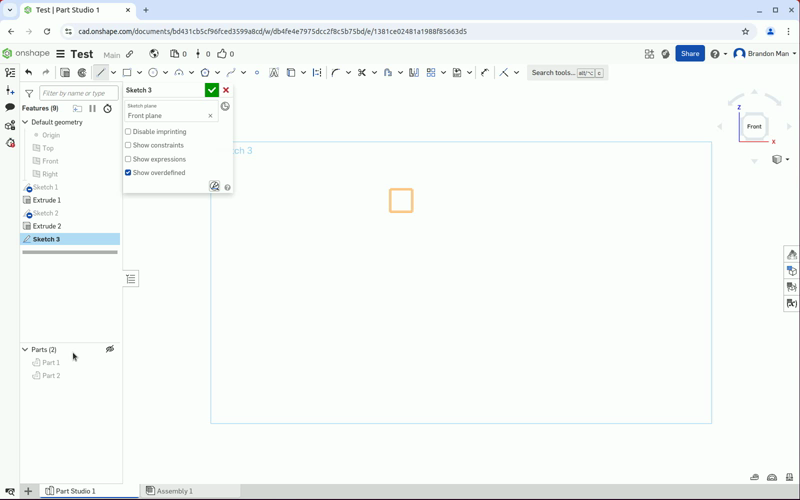
mouse_move(369, 211)
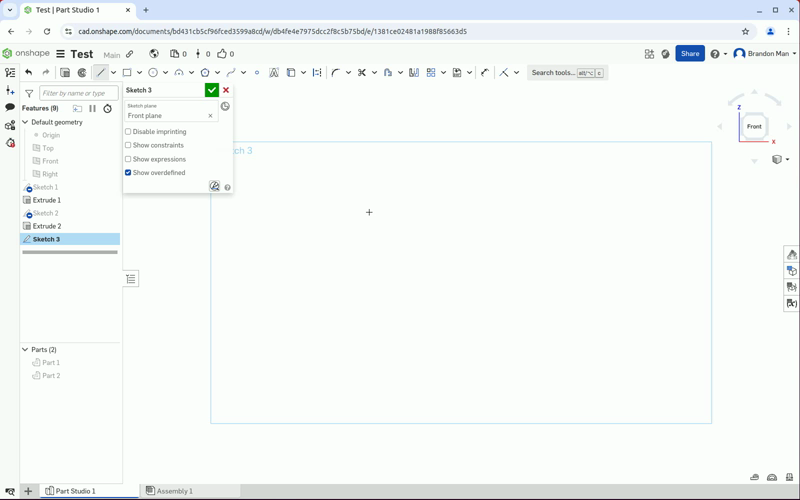
click(369, 211)
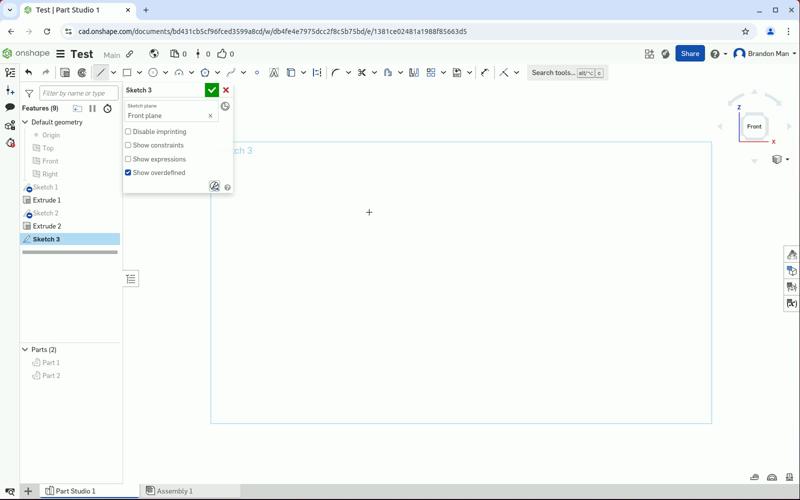
key_up(shift)
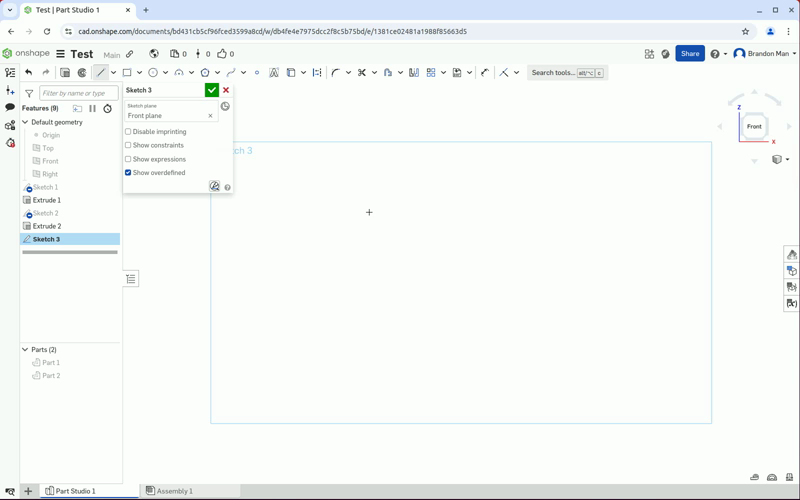
key_down(shift)
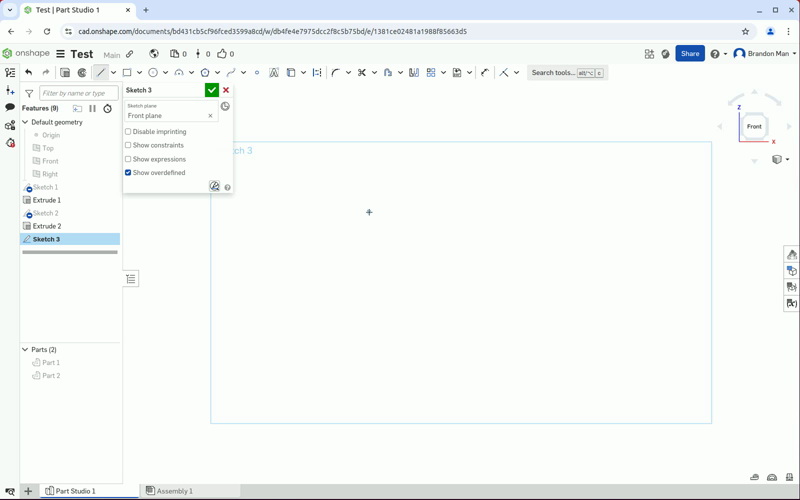
mouse_move(399, 211)
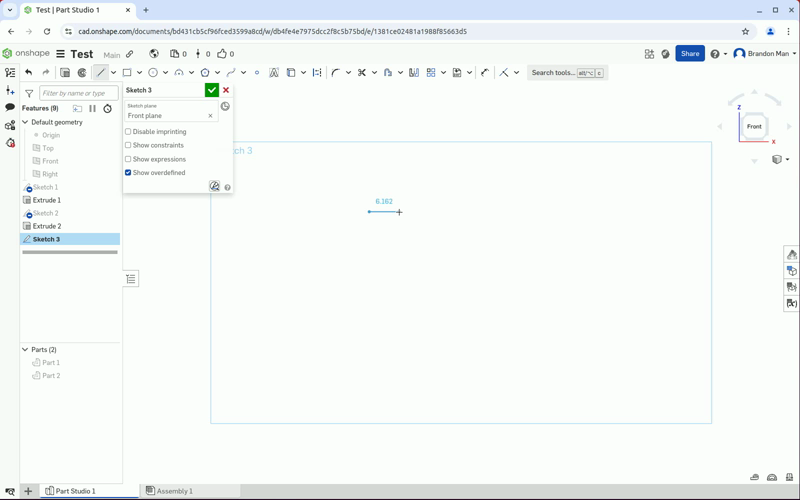
mouse_move(391, 211)
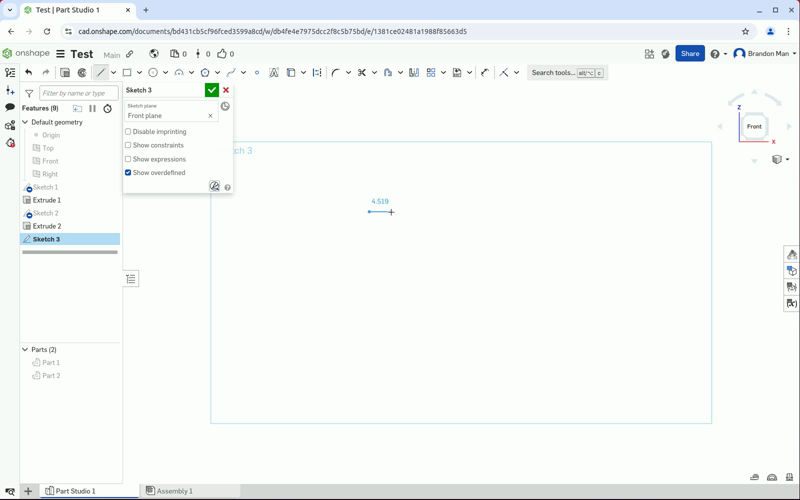
click(391, 211)
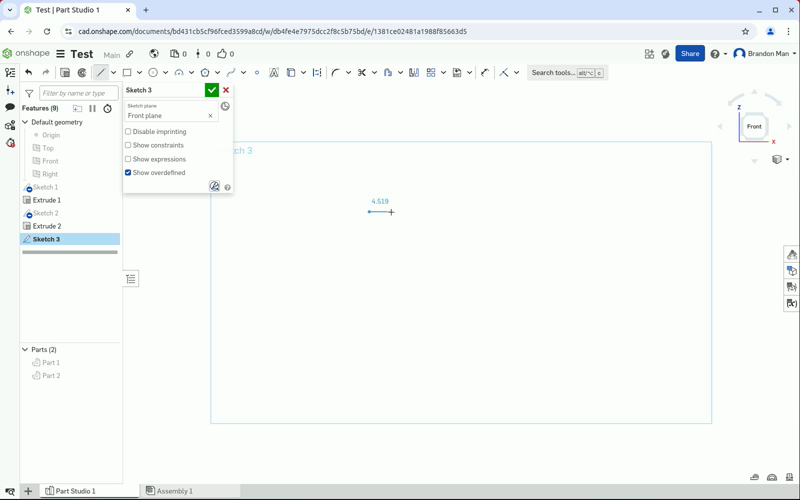
key_up(shift)
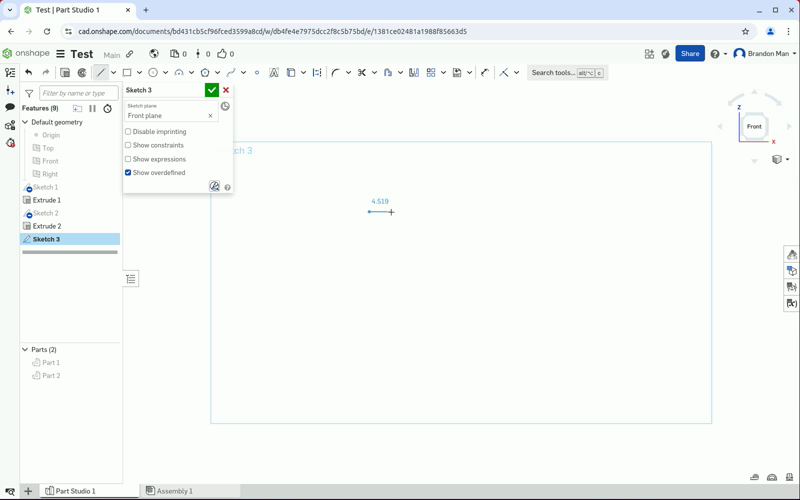
key_down(shift)
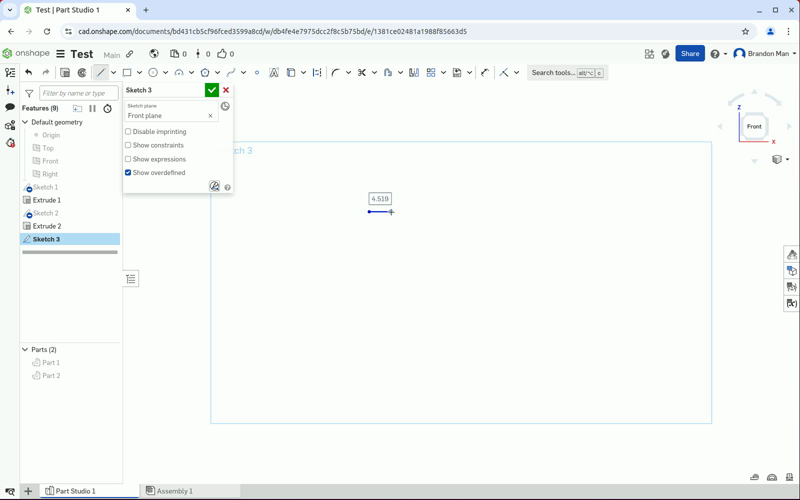
mouse_move(421, 211)
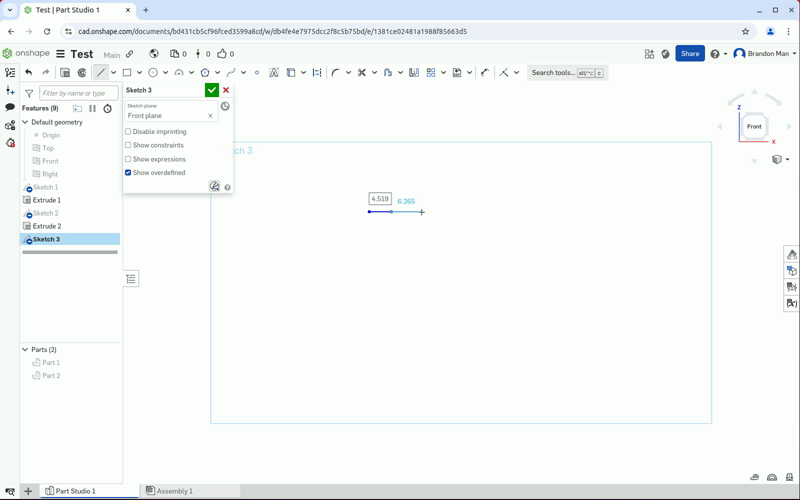
mouse_move(391, 189)
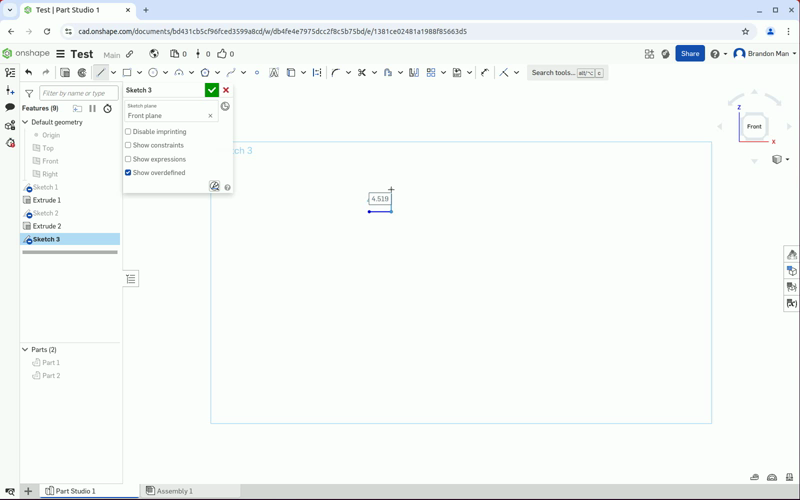
click(391, 189)
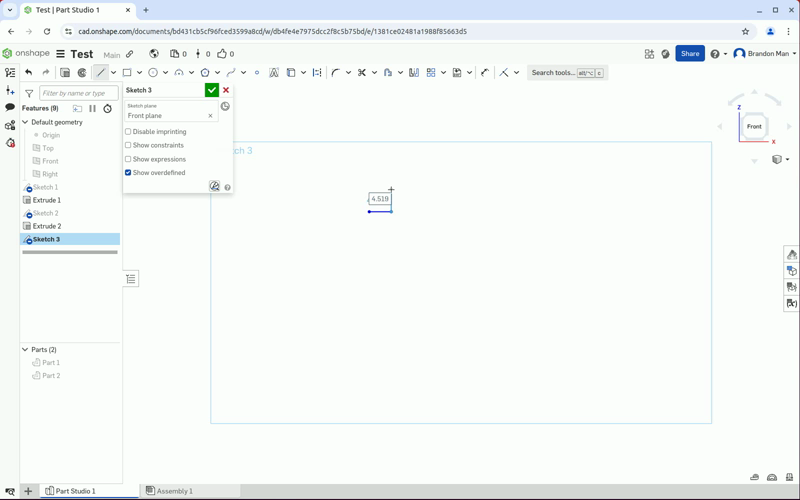
key_up(shift)
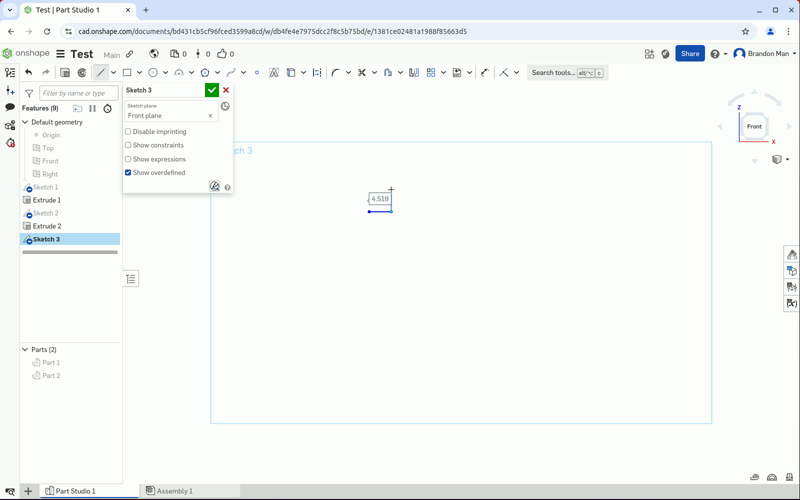
key_down(shift)
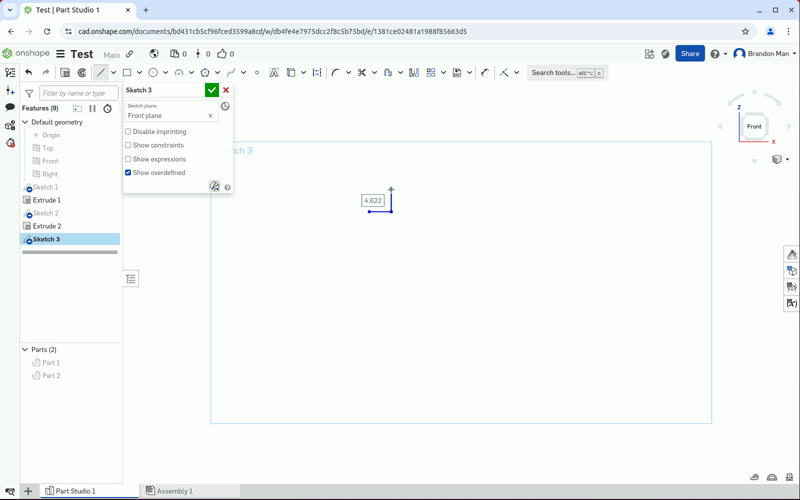
mouse_move(421, 189)
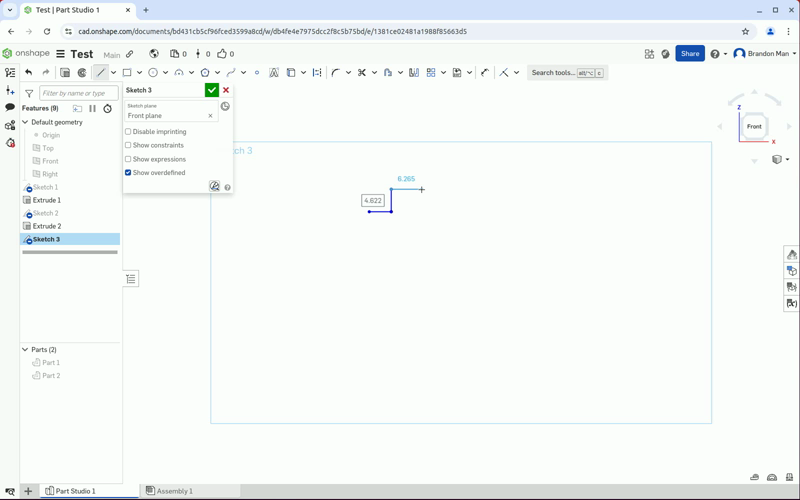
mouse_move(369, 189)
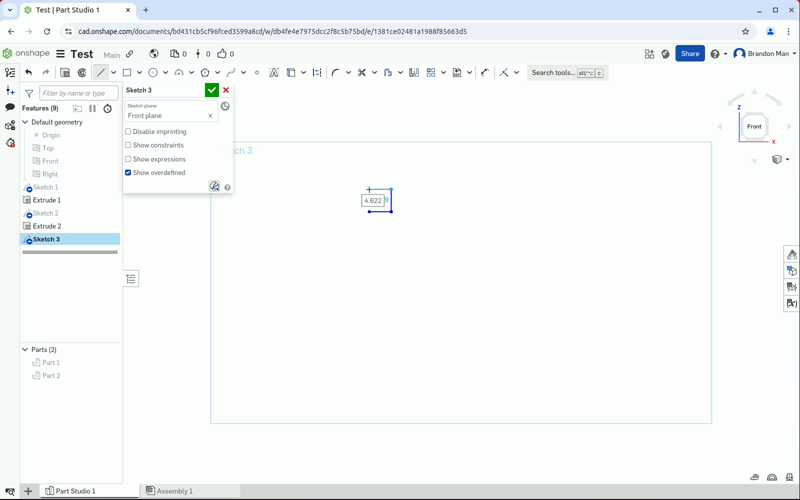
click(369, 189)
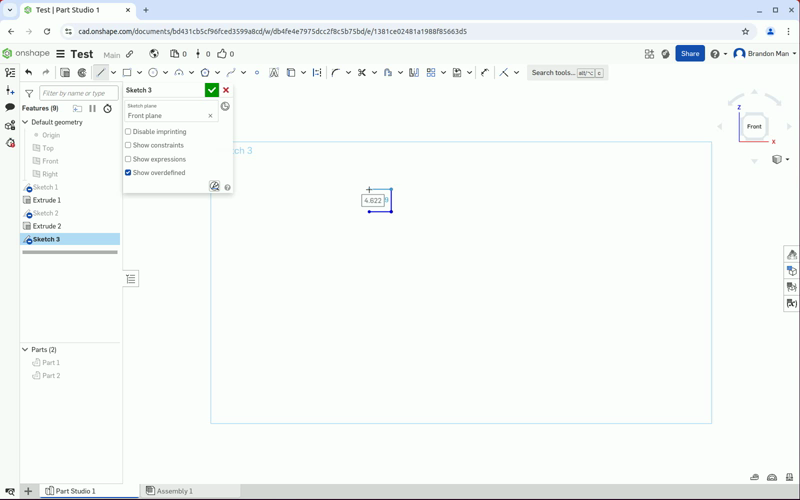
key_up(shift)
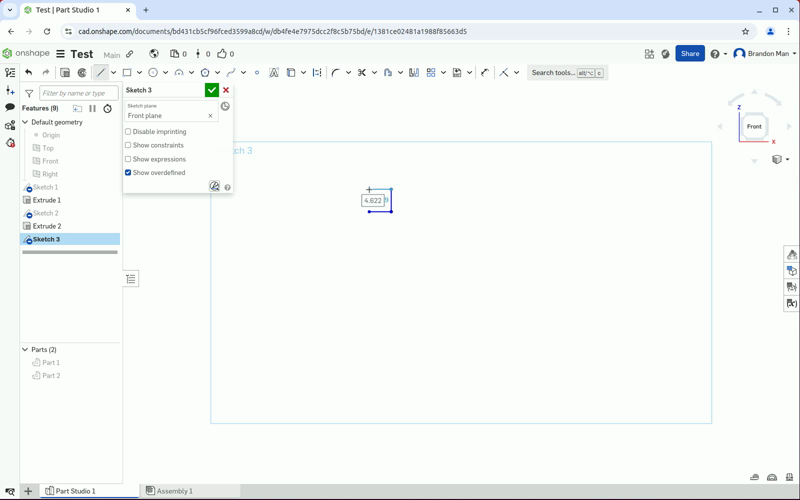
mouse_move(399, 189)
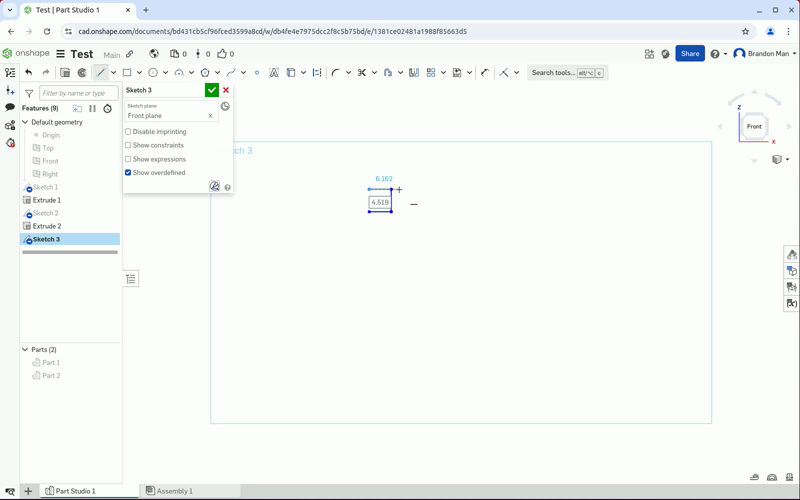
key_down(shift)
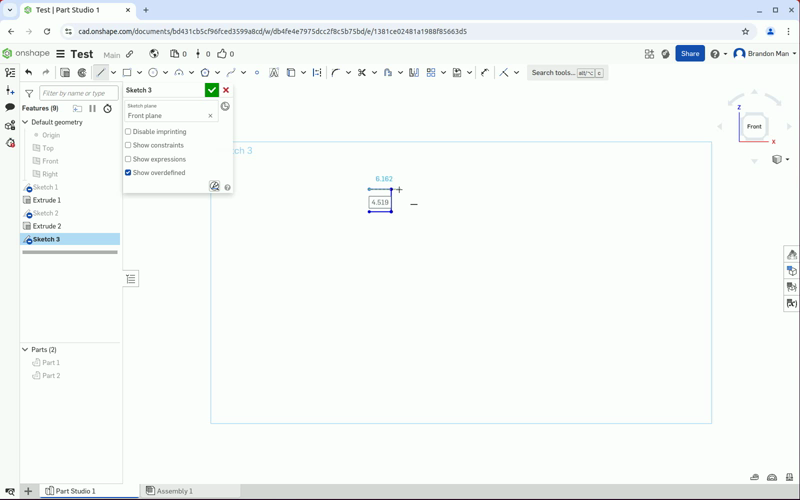
mouse_move(369, 211)
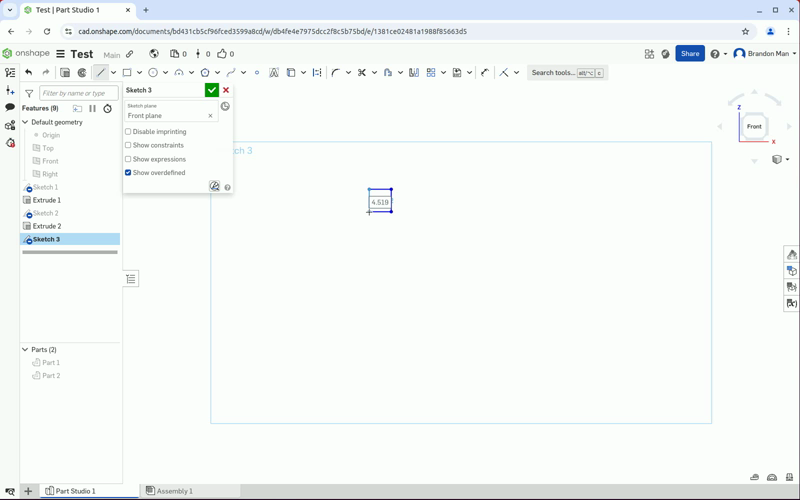
key_up(shift)
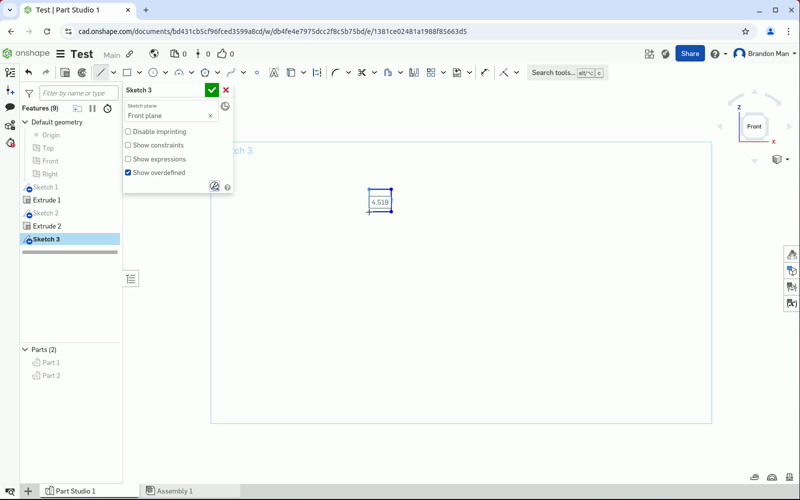
click(369, 211)
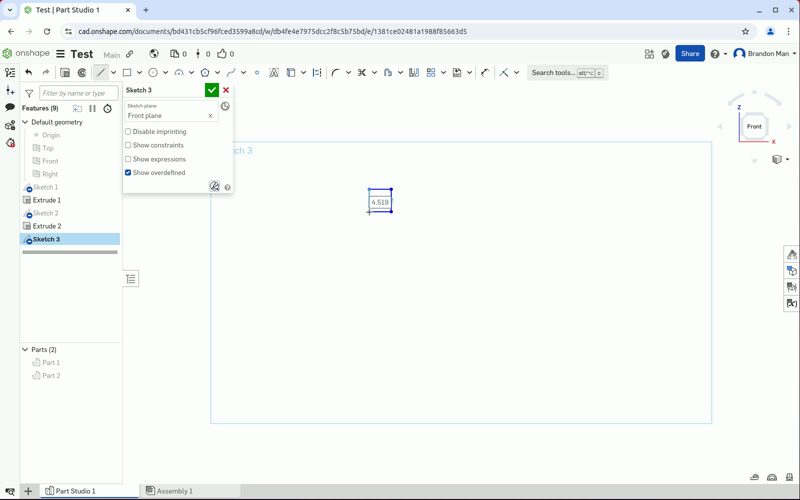
key(esc)
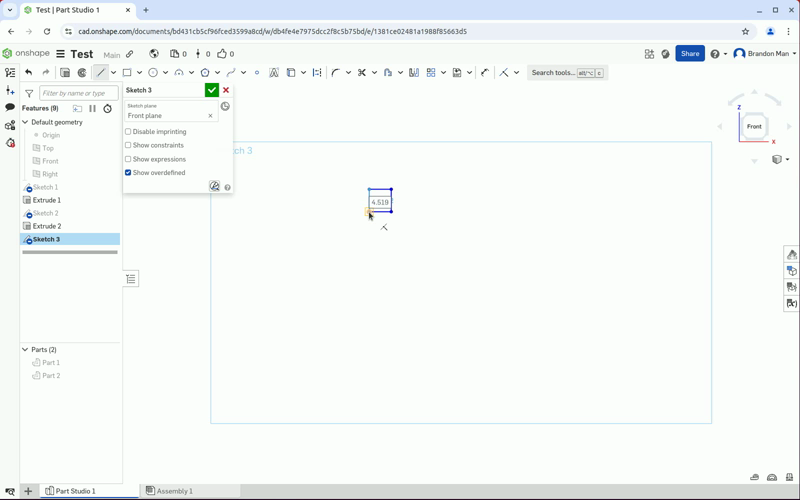
mouse_move(376, 204)
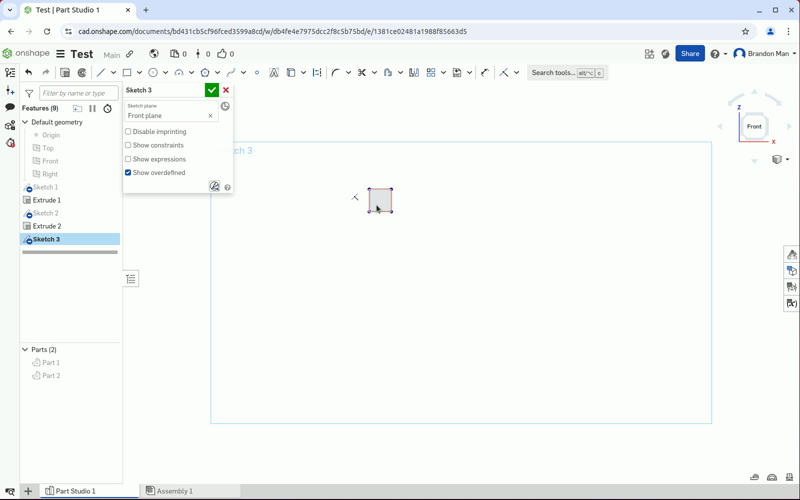
scroll(6)
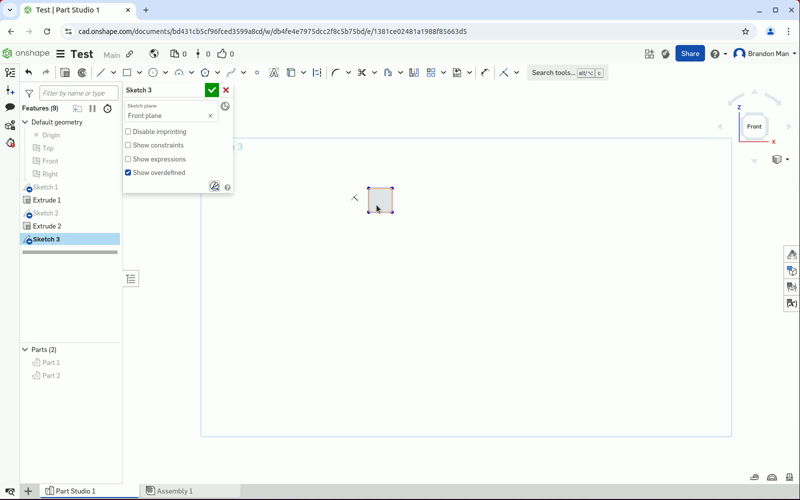
scroll(6)
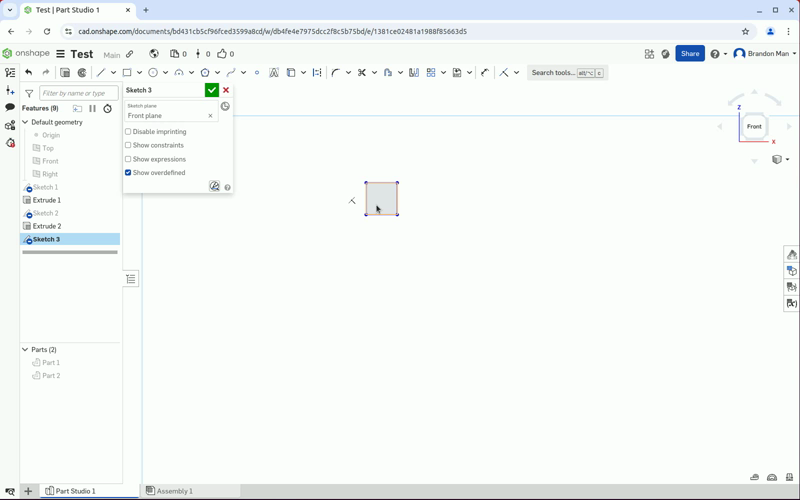
scroll(6)
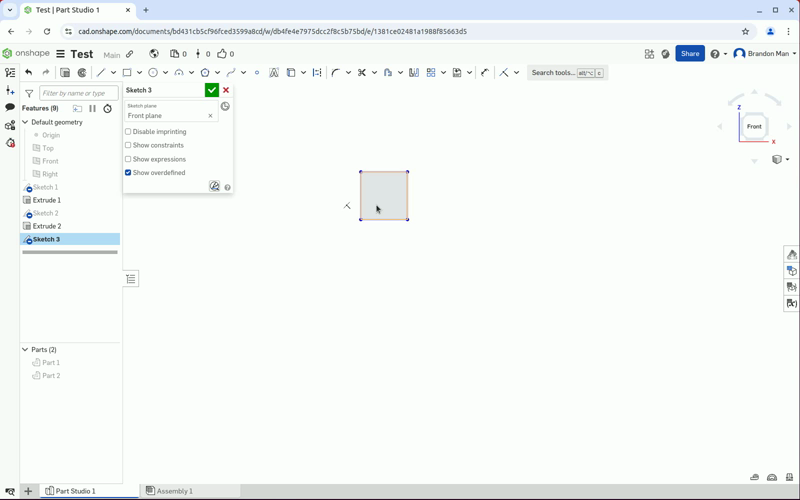
scroll(6)
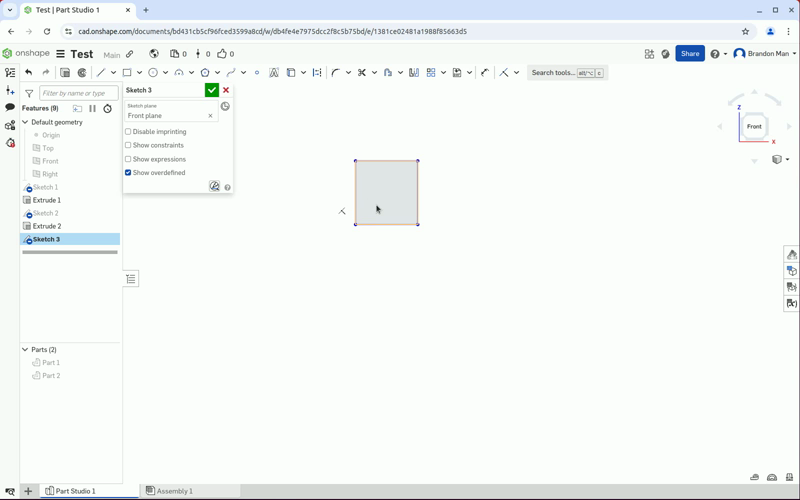
scroll(6)
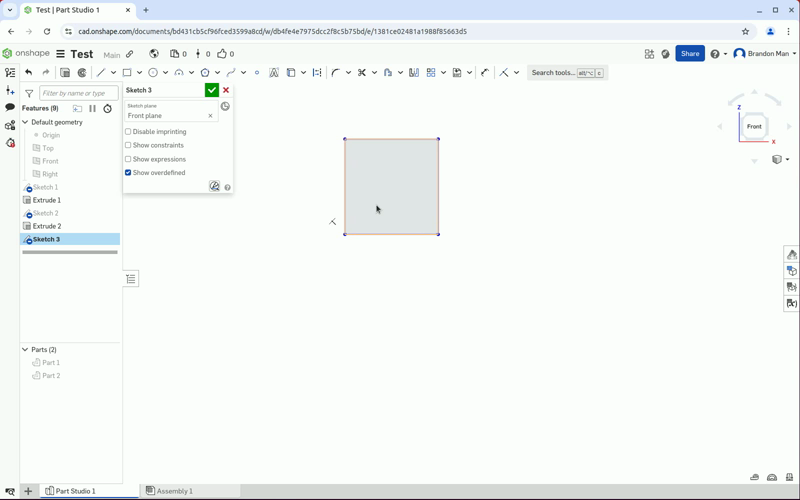
scroll(6)
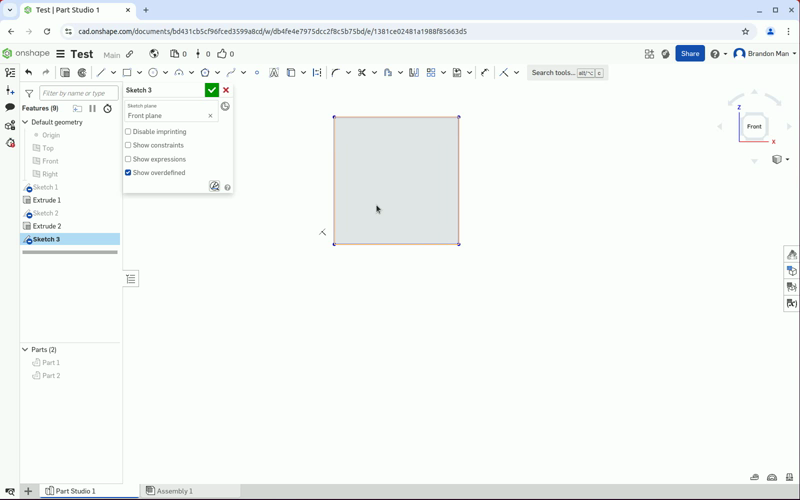
scroll(6)
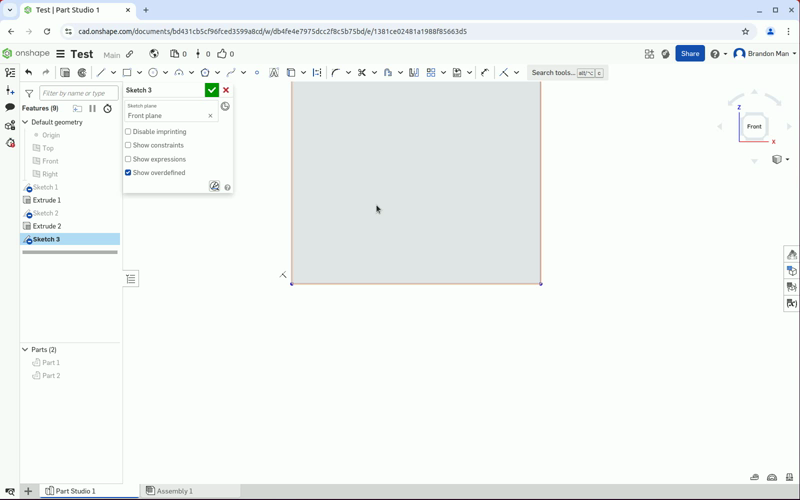
click(376, 204)
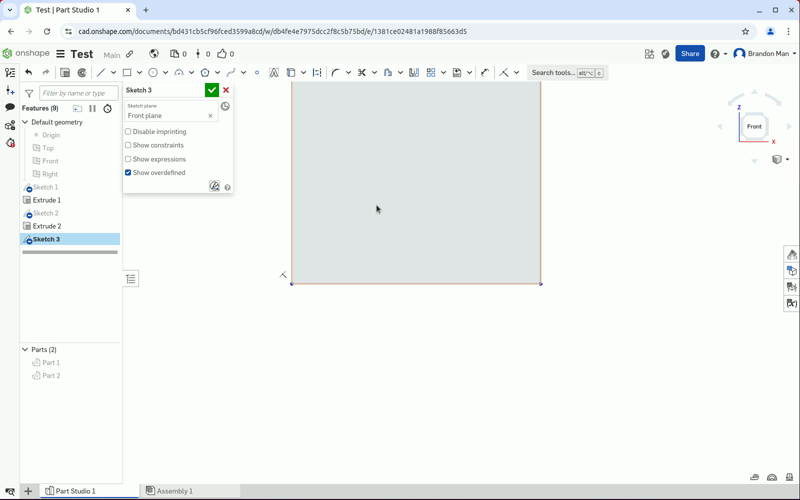
scroll(-6)
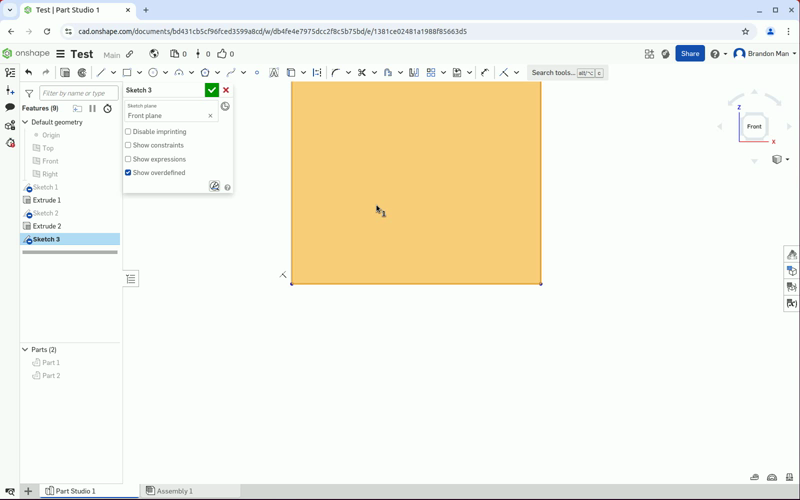
scroll(-6)
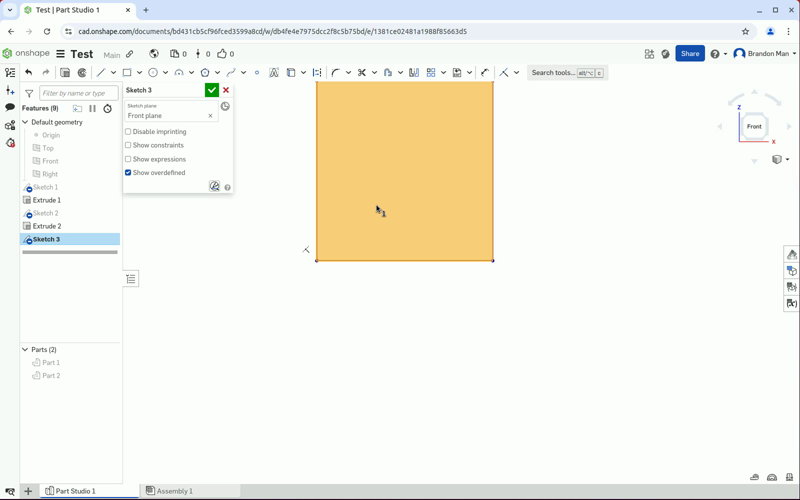
scroll(-6)
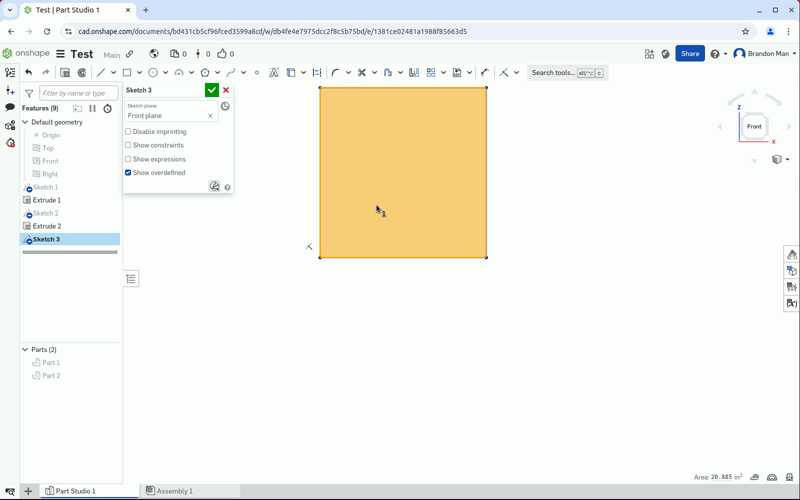
scroll(-6)
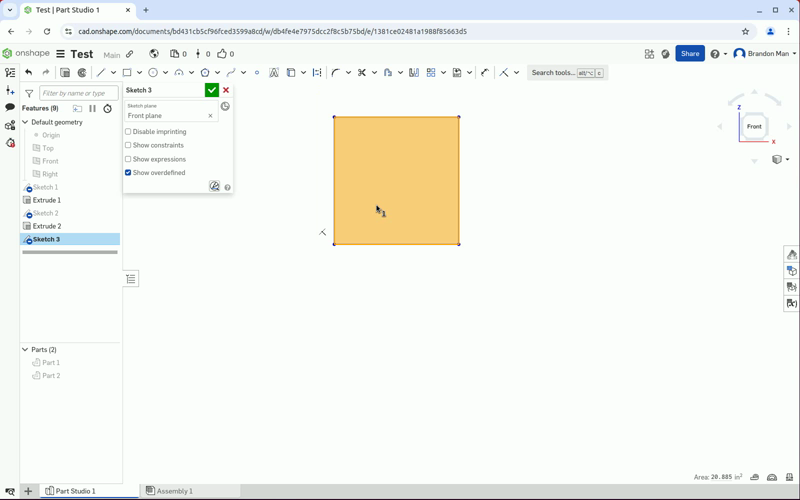
scroll(-6)
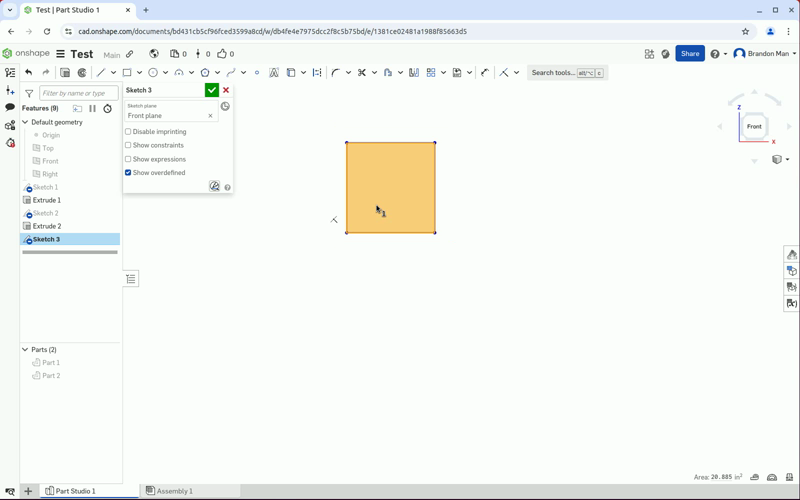
scroll(-6)
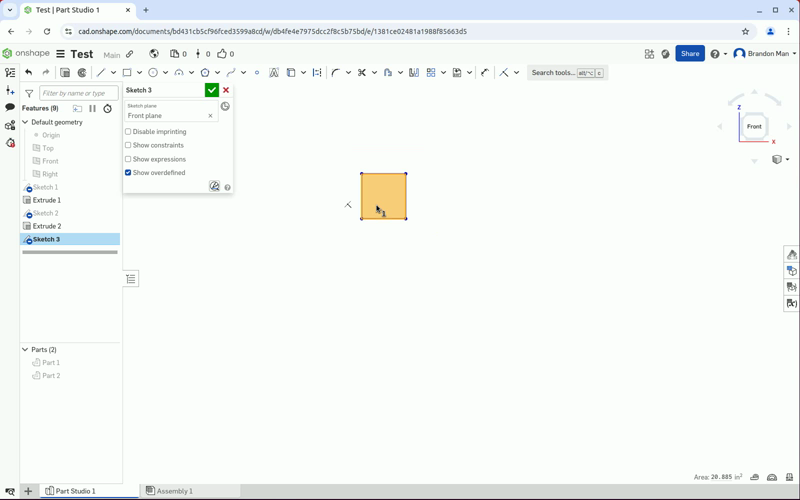
scroll(-6)
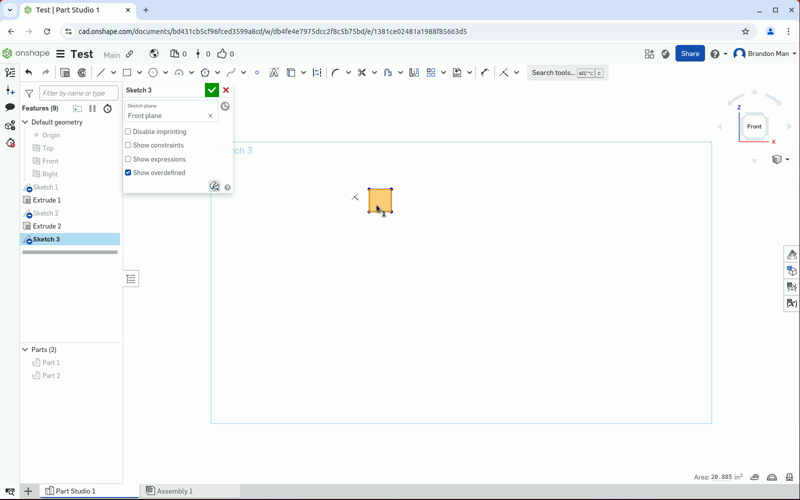
mouse_move(73, 352)
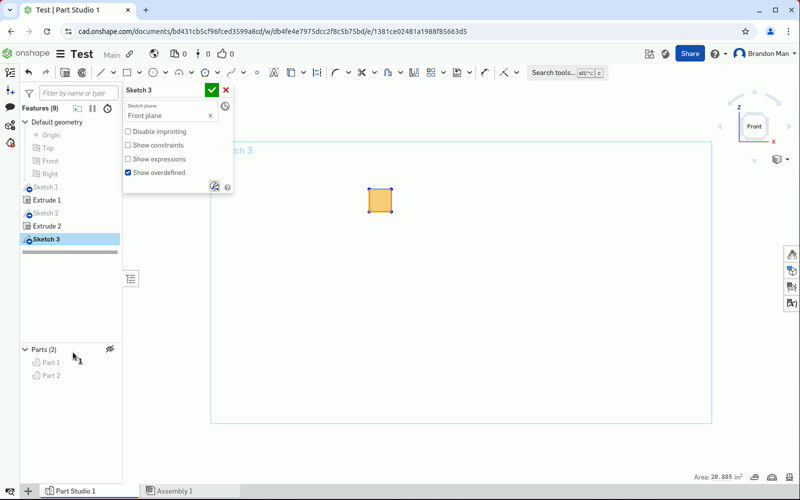
key(shift+y)
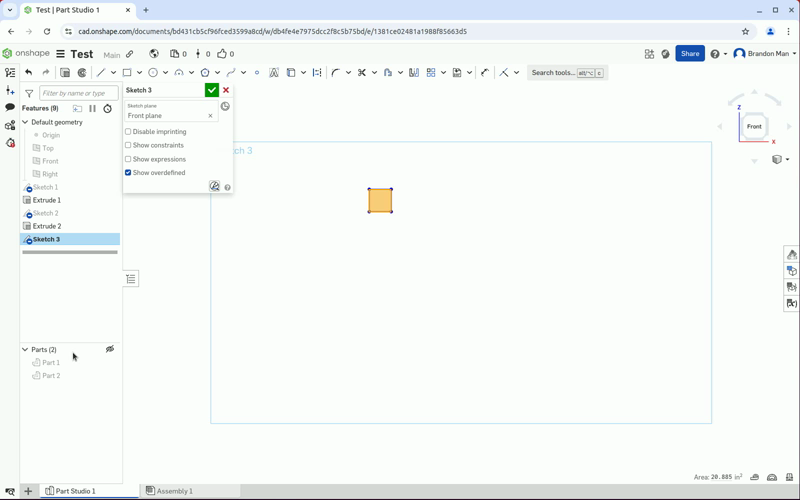
key(shift+e)
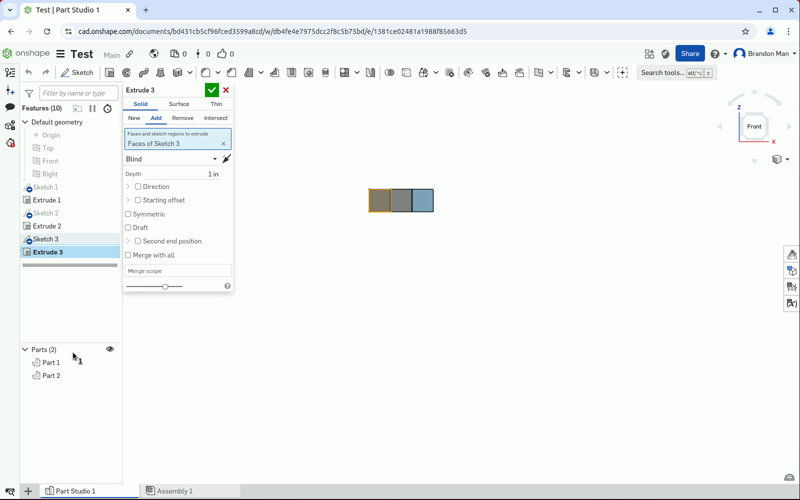
mouse_move(143, 106)
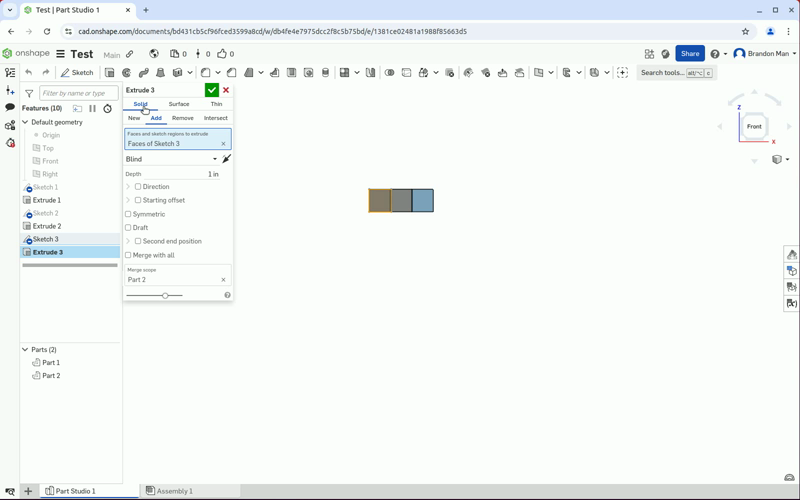
click(143, 106)
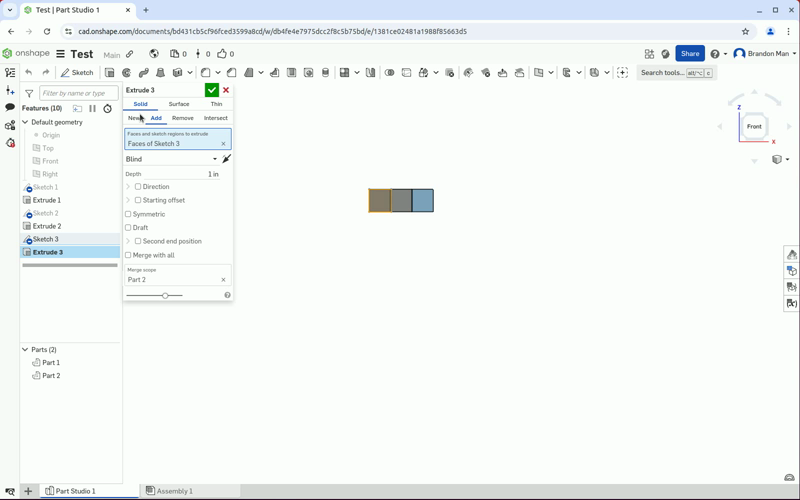
mouse_move(137, 120)
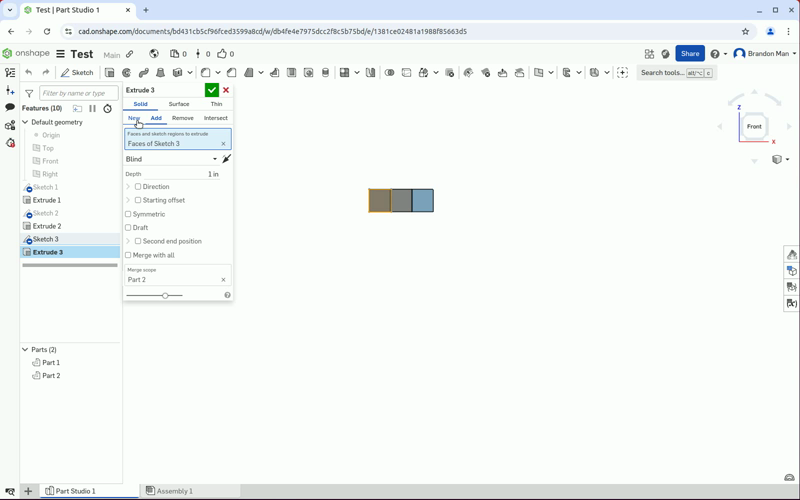
click(137, 120)
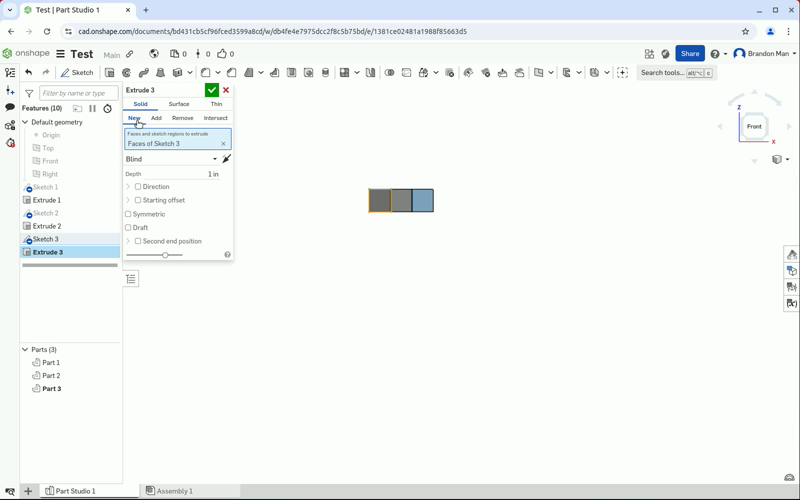
key(tab, 4)
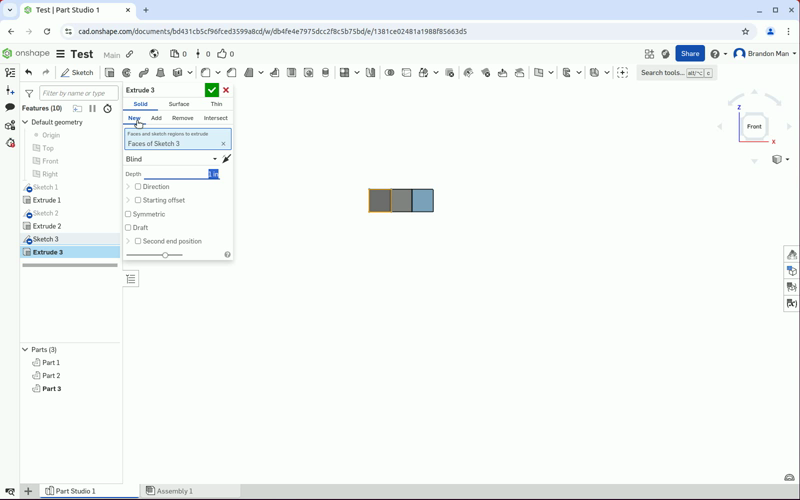
text(4.333)
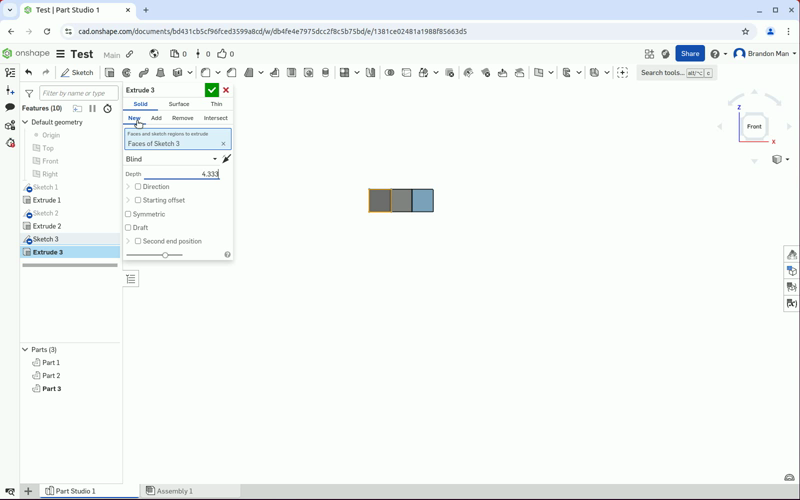
key(enter)
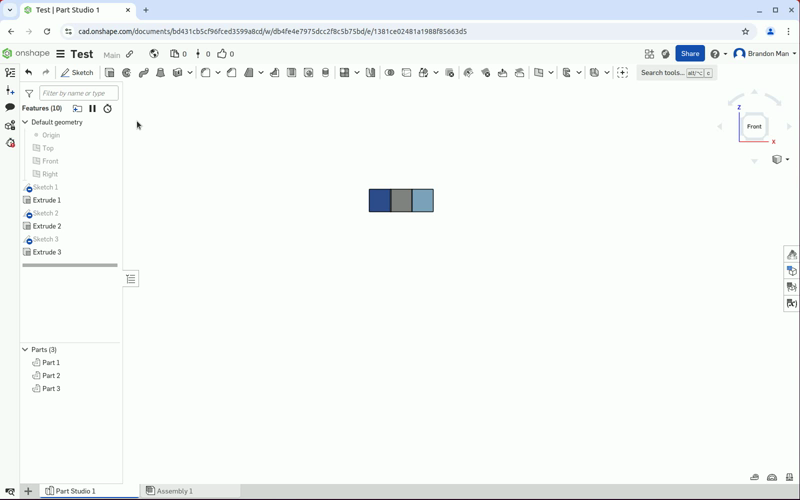
key(shift+h)
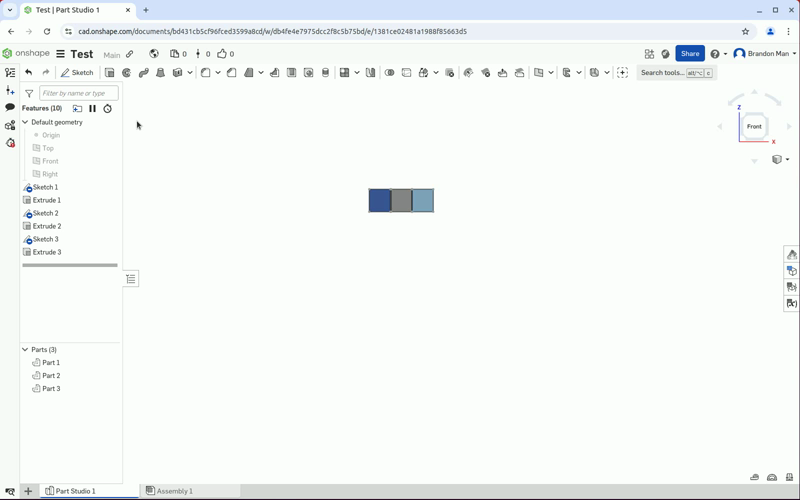
key(shift+h)
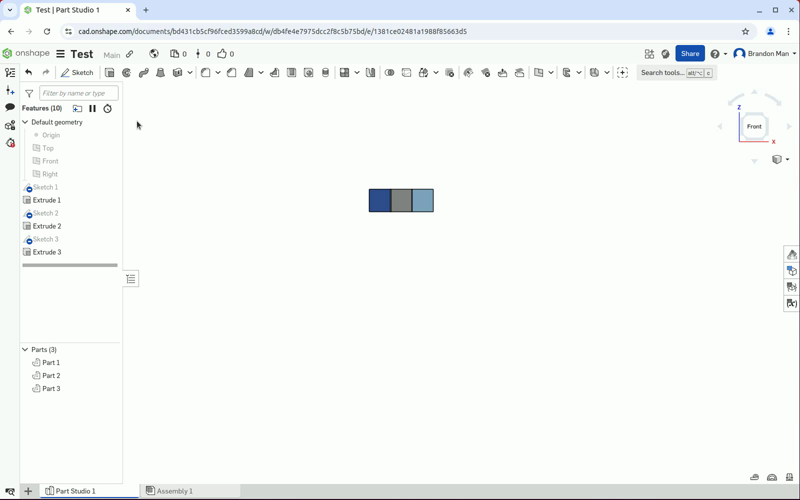
mouse_move(73, 189)
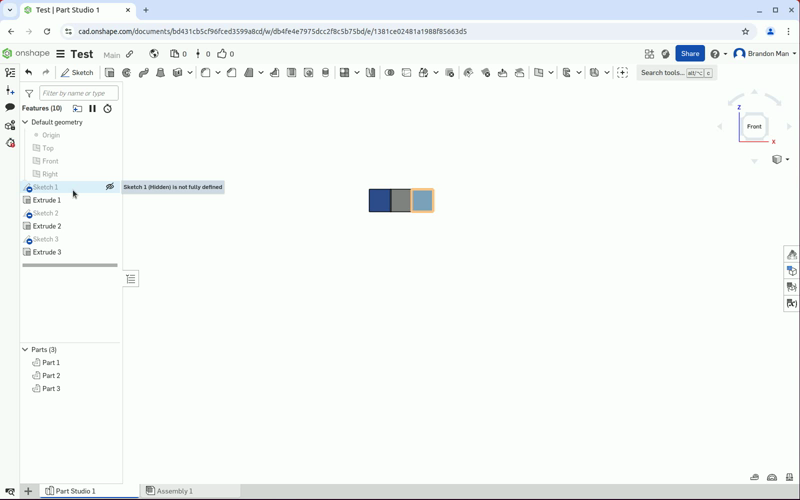
click(73, 189)
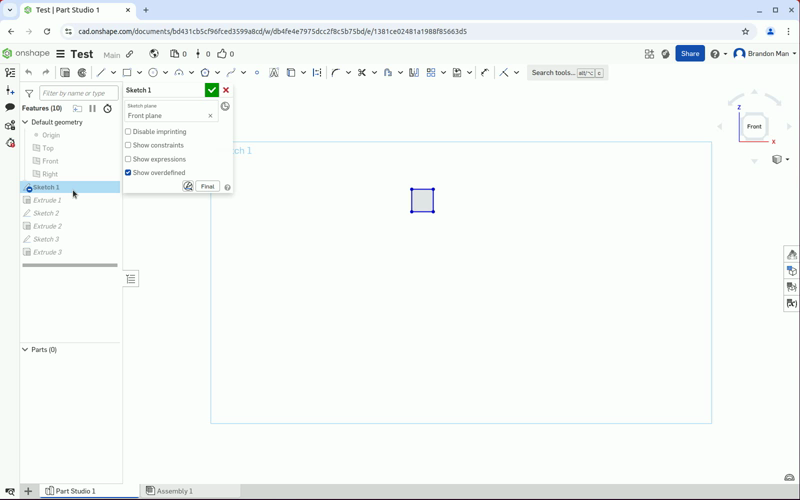
mouse_move(229, 92)
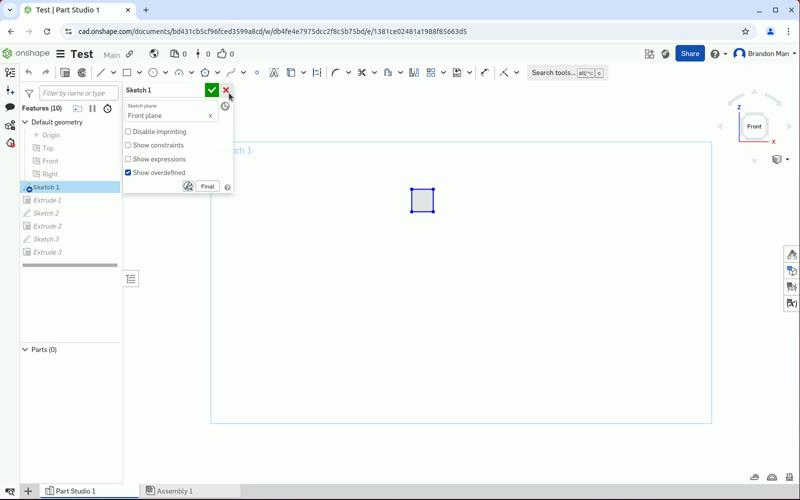
click(229, 92)
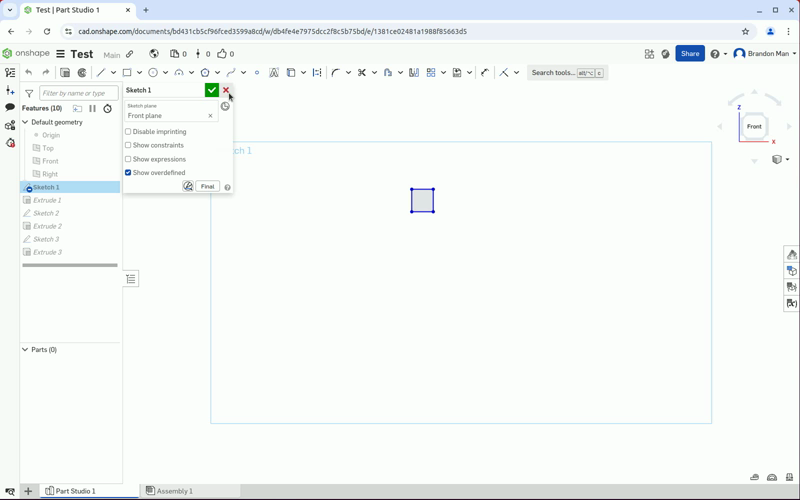
key(shift+s)
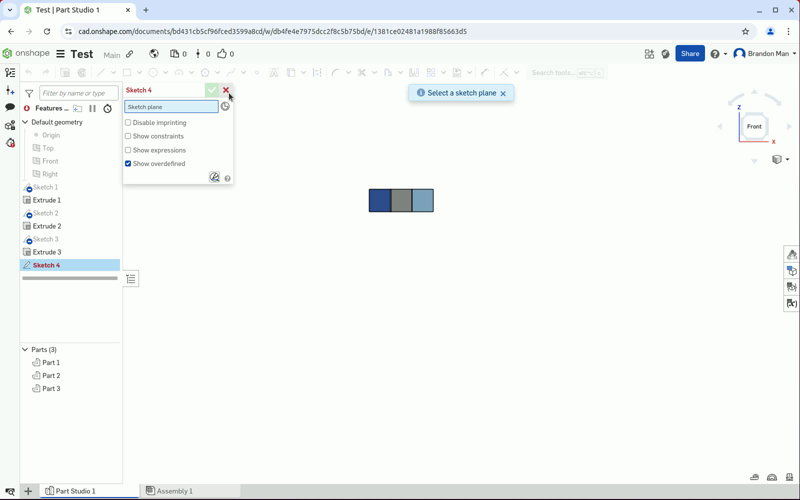
mouse_move(73, 163)
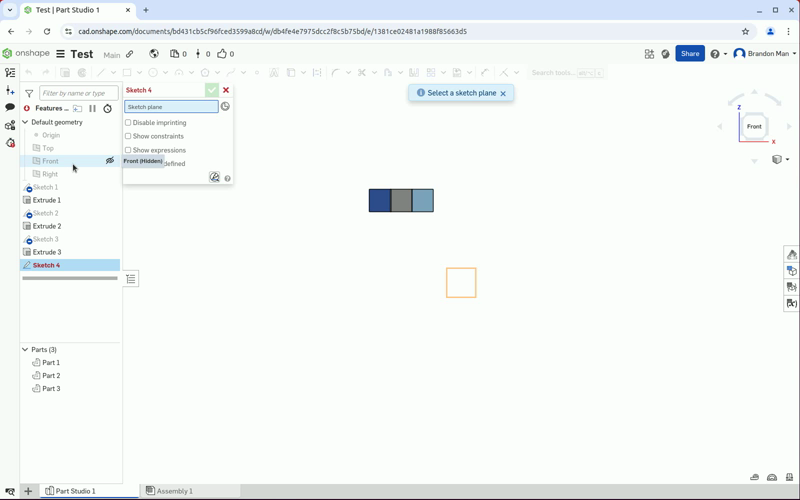
click(73, 163)
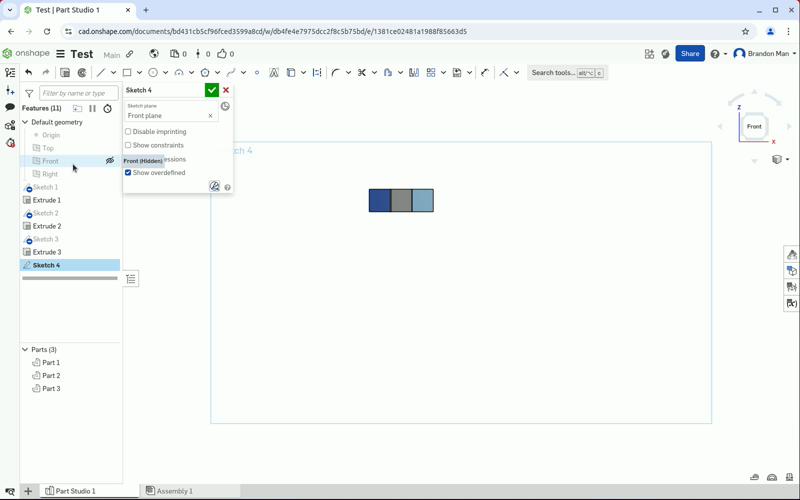
mouse_move(73, 352)
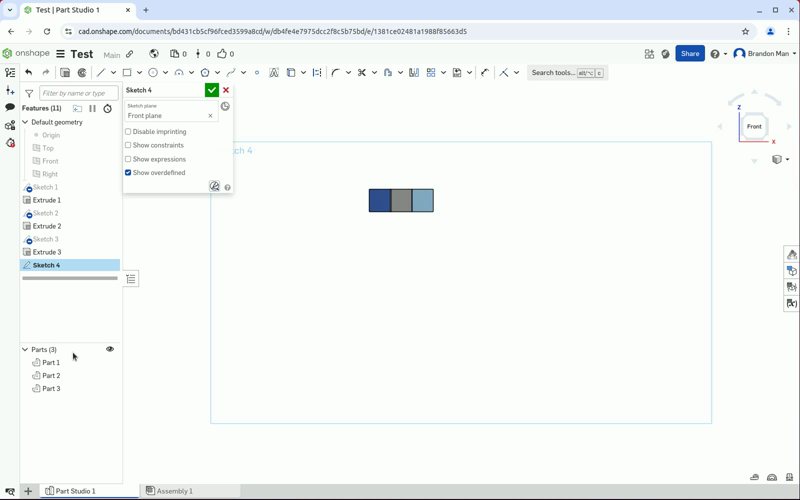
key(y)
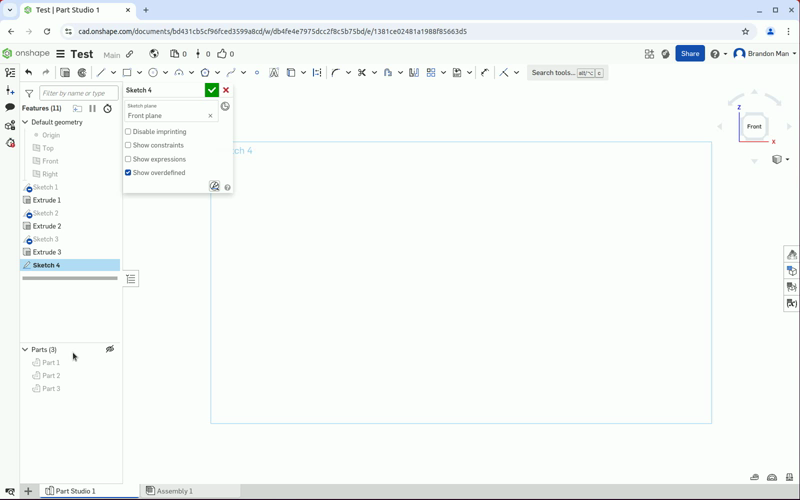
key(l)
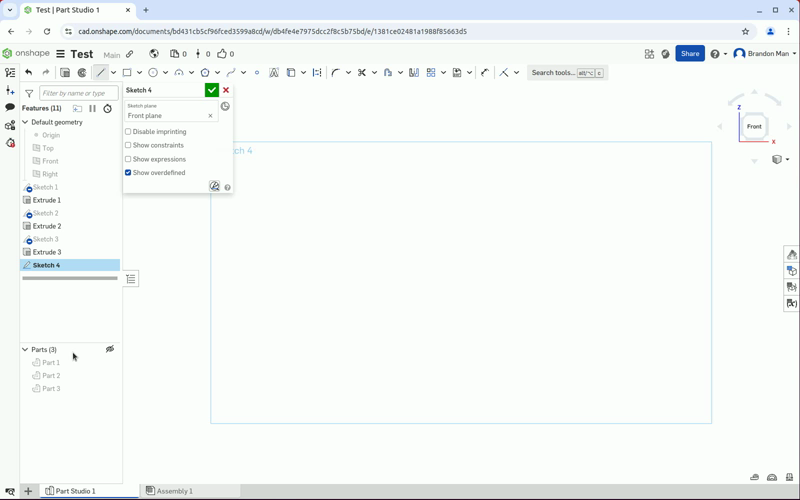
key_down(shift)
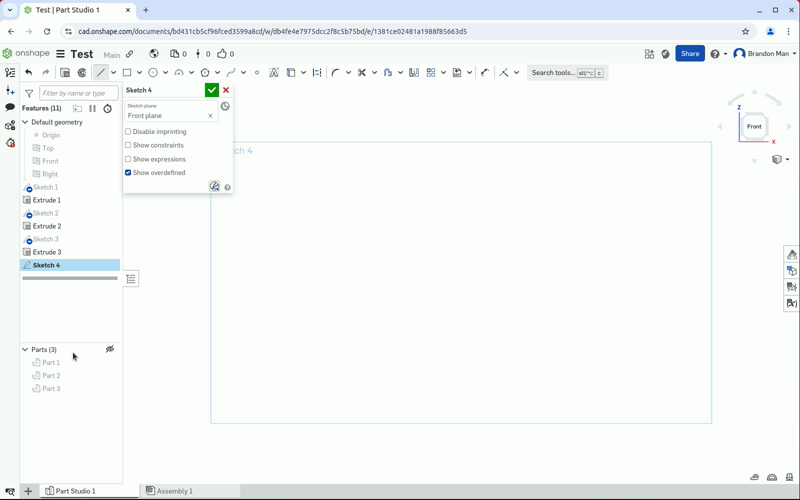
mouse_move(348, 211)
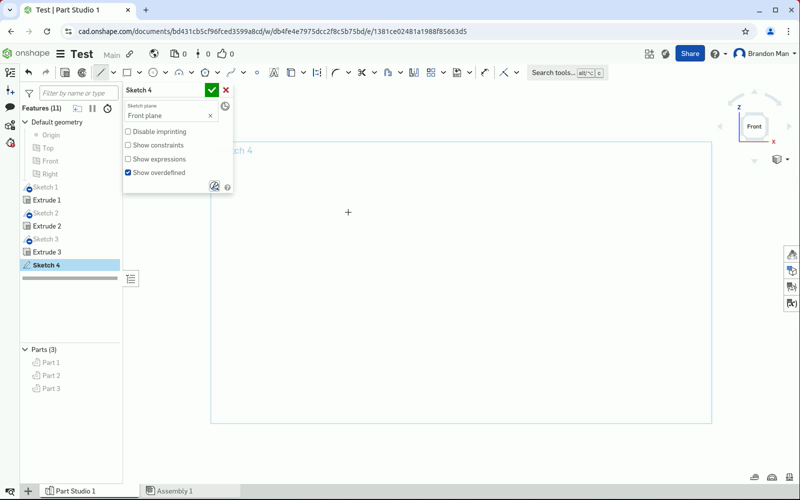
click(348, 211)
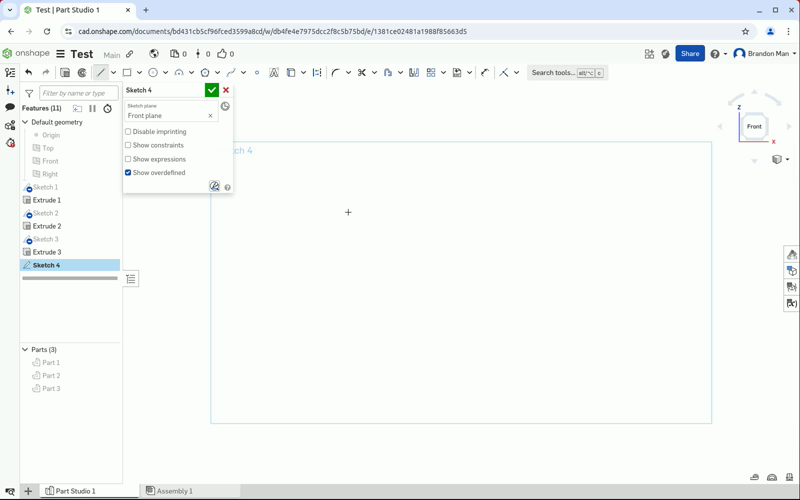
key_up(shift)
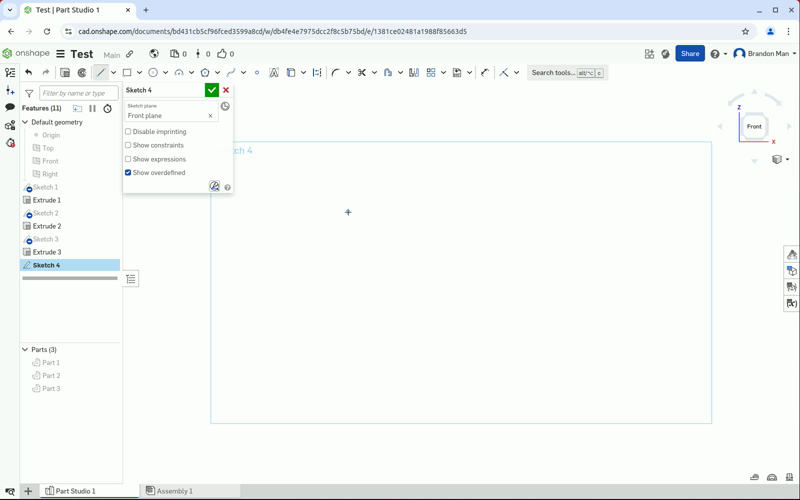
key_down(shift)
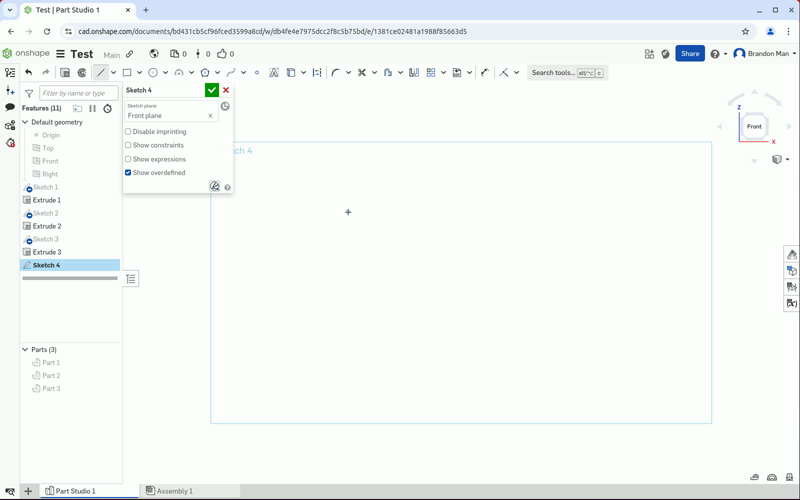
mouse_move(378, 211)
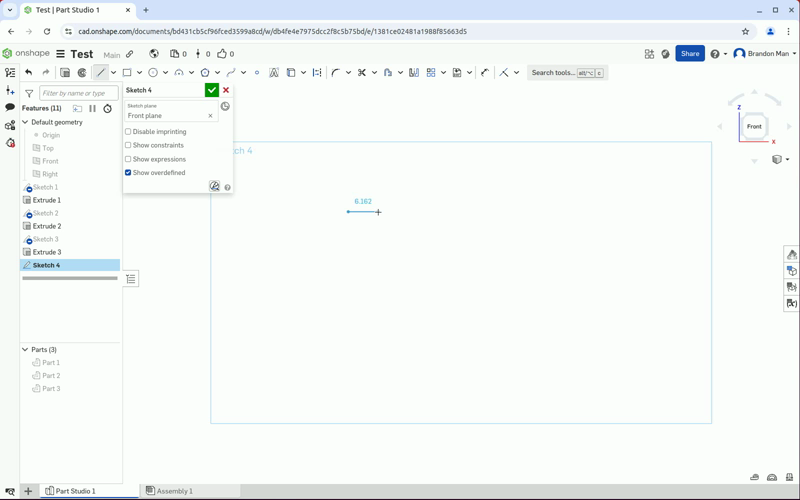
mouse_move(370, 211)
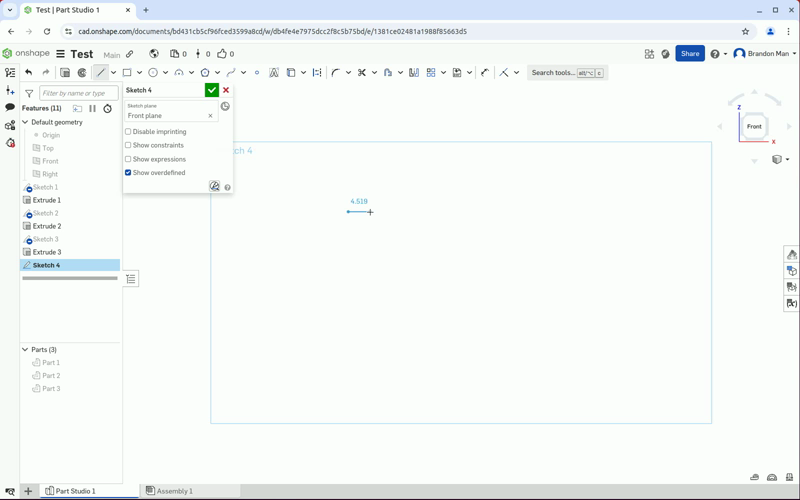
click(370, 211)
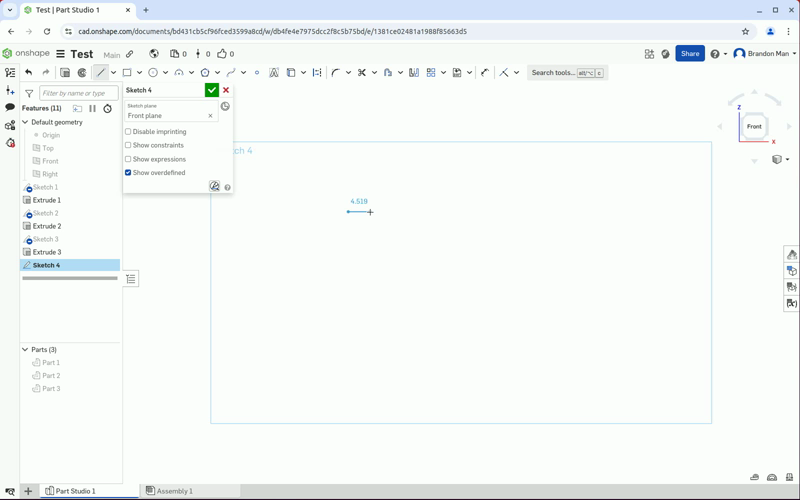
key_up(shift)
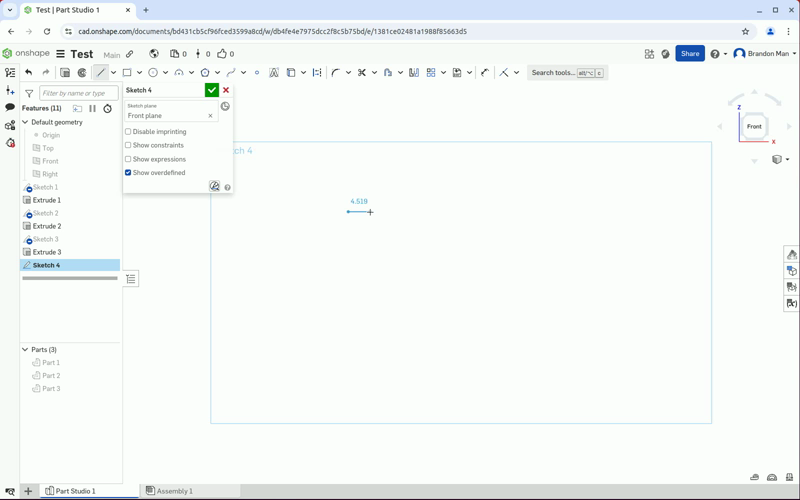
key_down(shift)
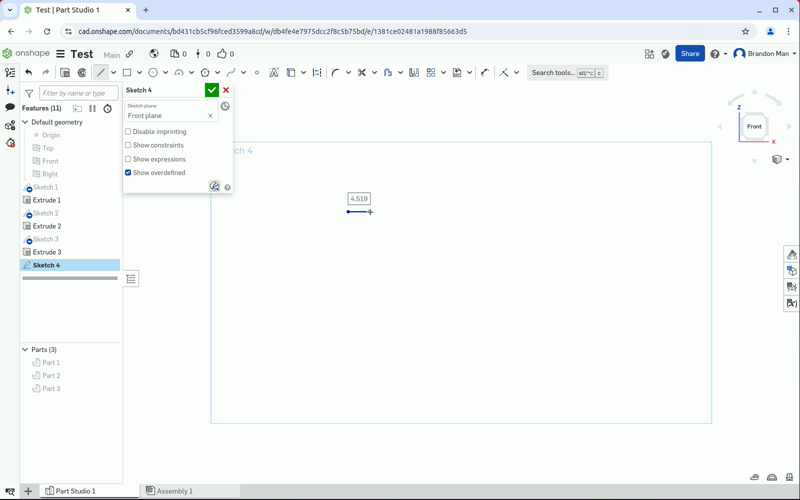
mouse_move(400, 211)
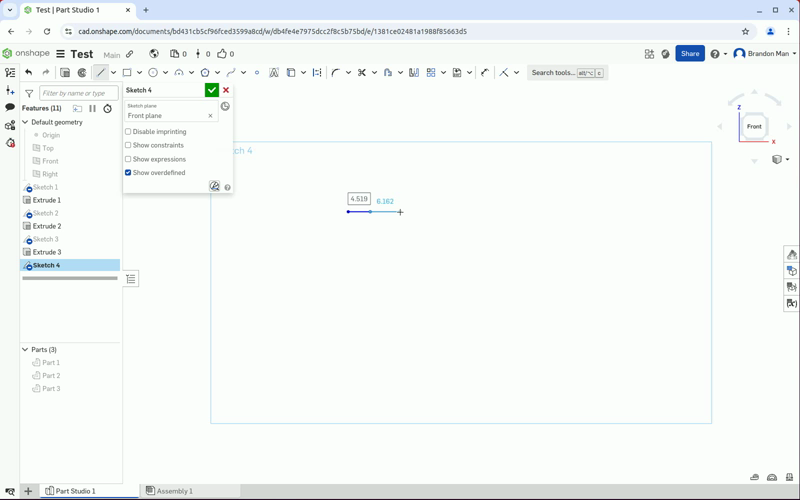
mouse_move(370, 189)
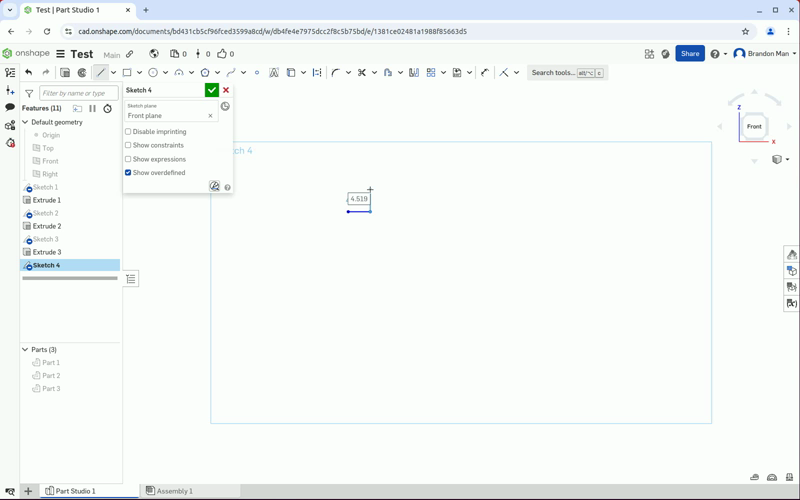
click(370, 189)
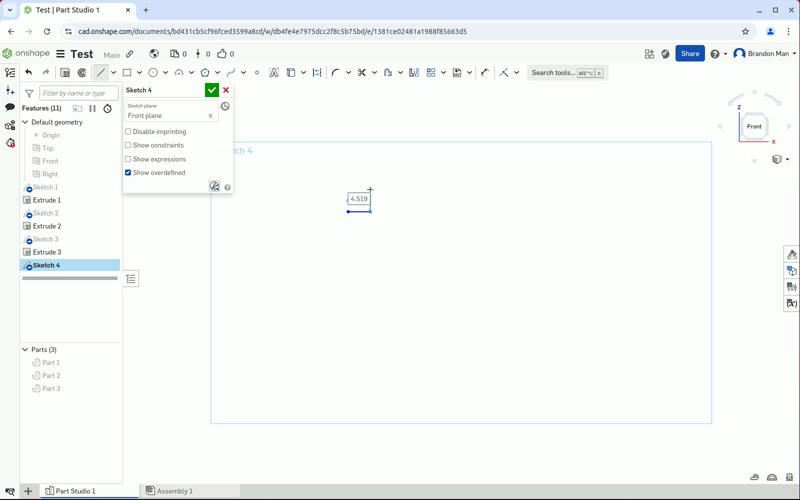
key_up(shift)
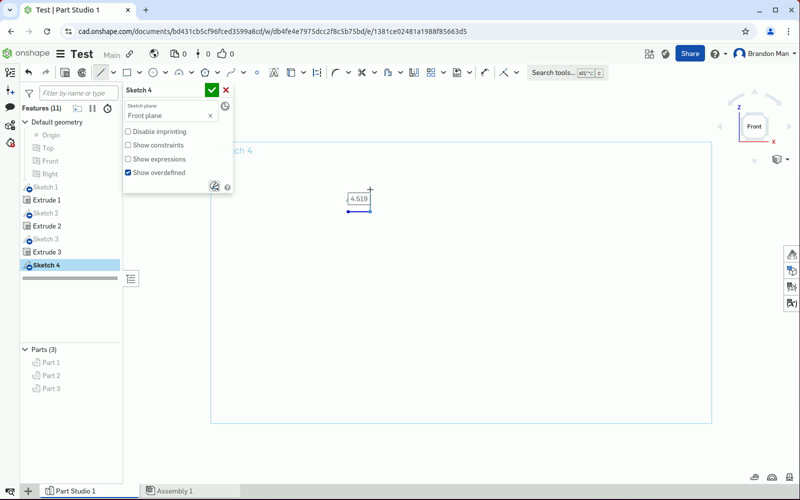
key_down(shift)
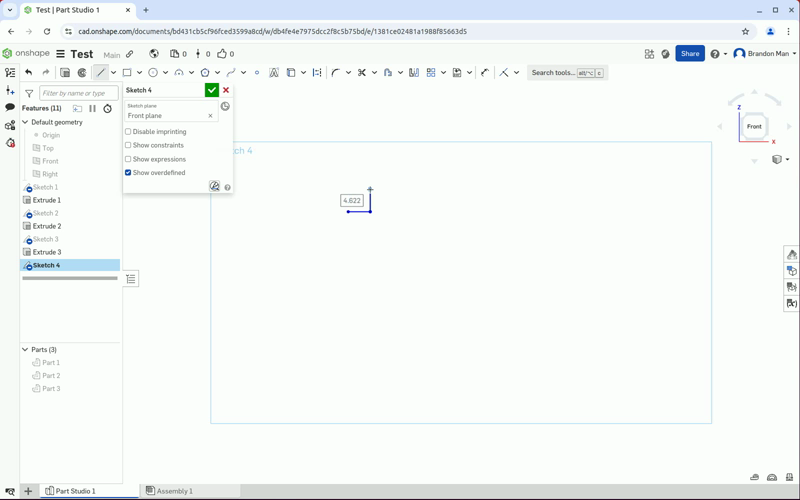
mouse_move(400, 189)
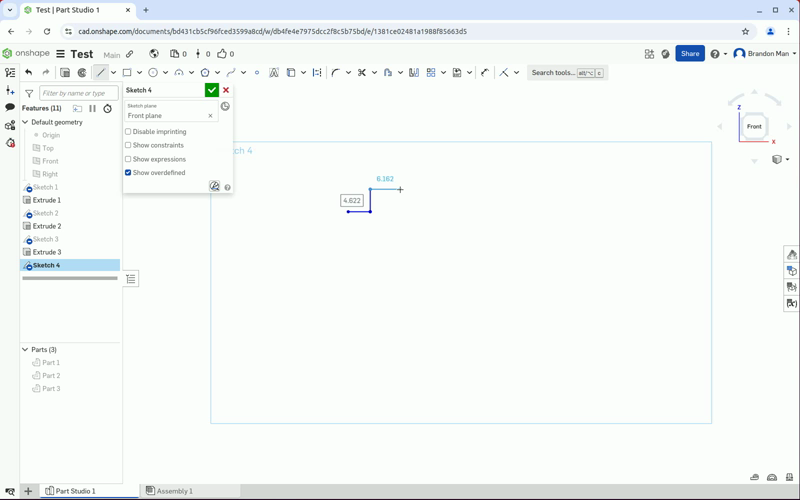
mouse_move(348, 189)
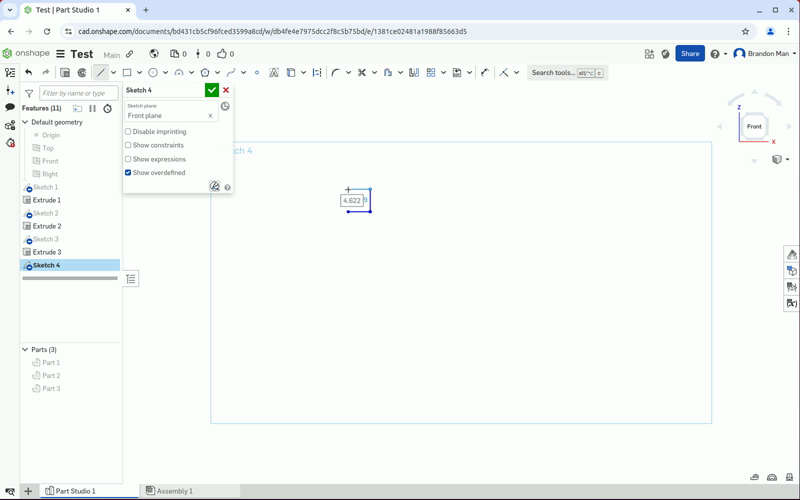
click(348, 189)
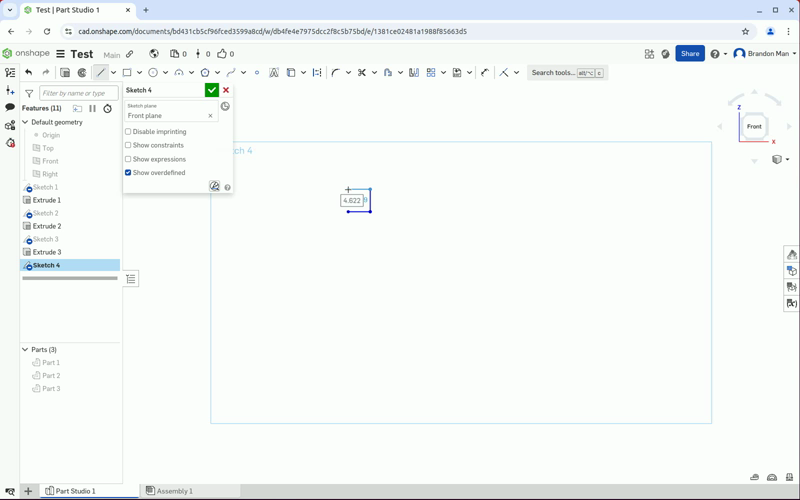
key_up(shift)
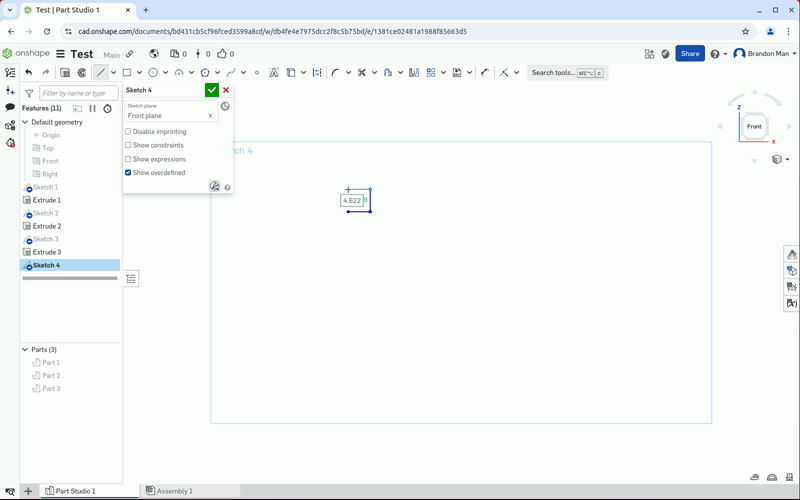
mouse_move(378, 189)
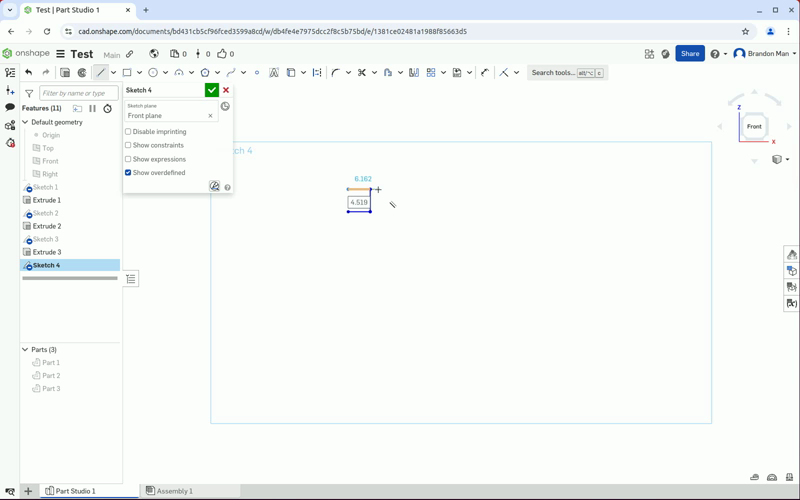
key_down(shift)
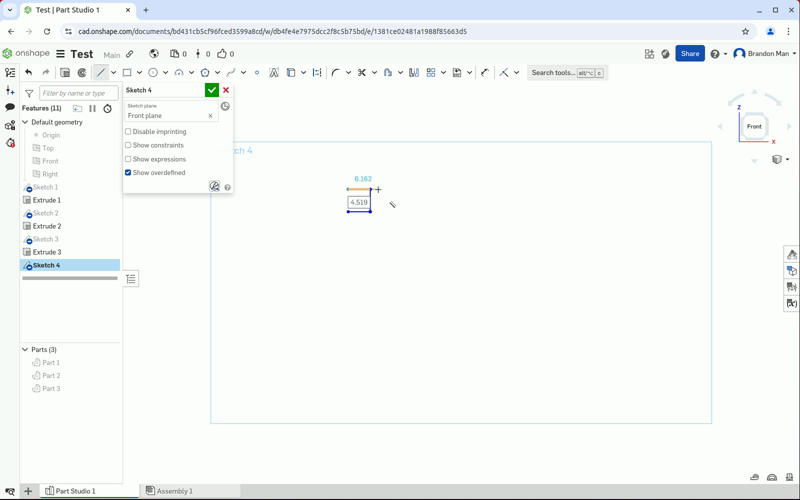
mouse_move(348, 211)
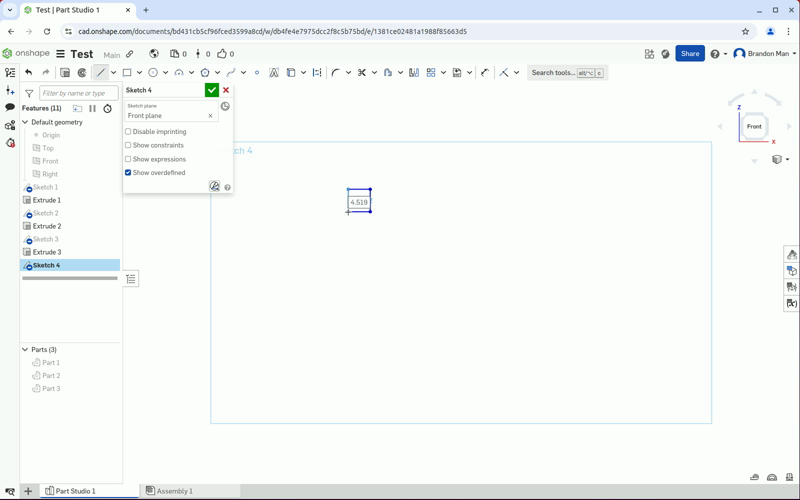
key_up(shift)
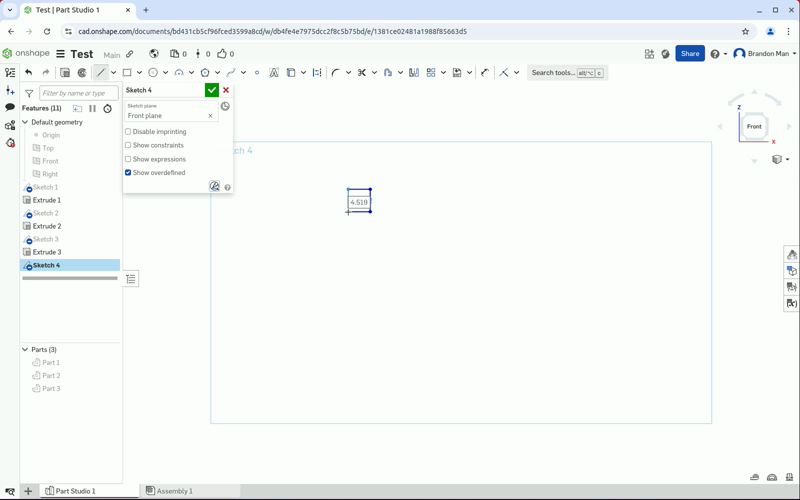
click(348, 211)
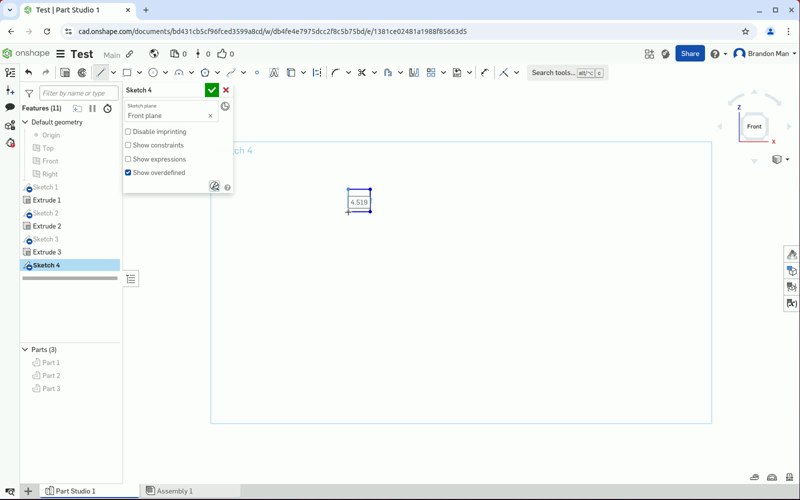
key(esc)
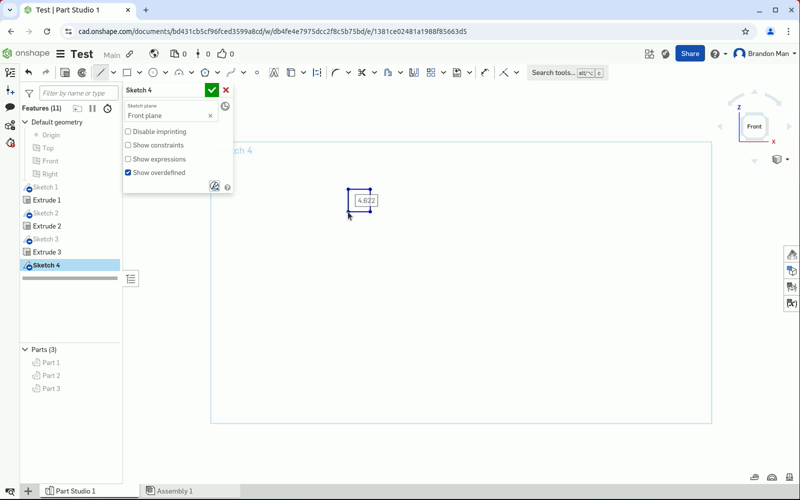
mouse_move(369, 203)
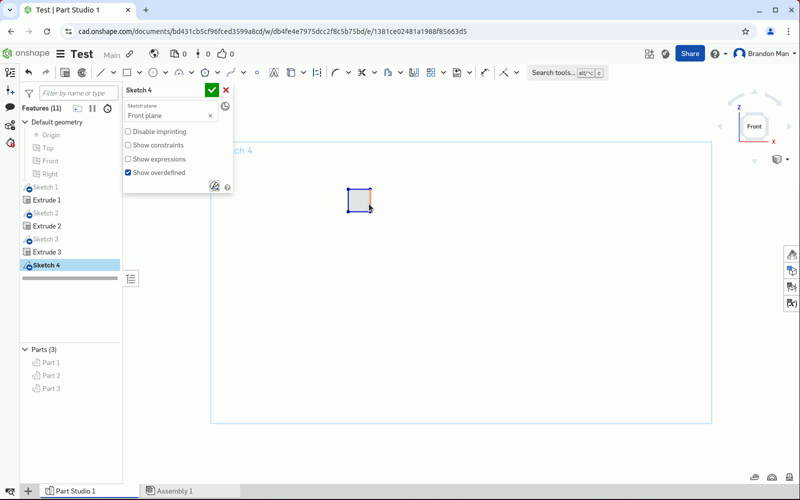
scroll(6)
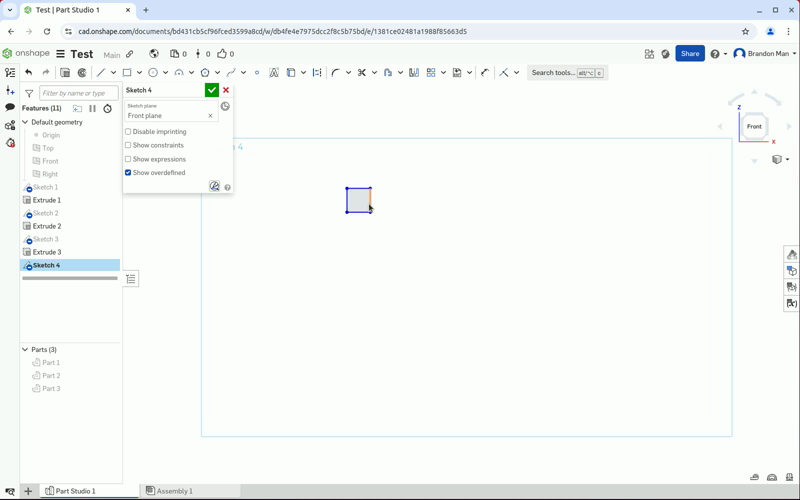
scroll(6)
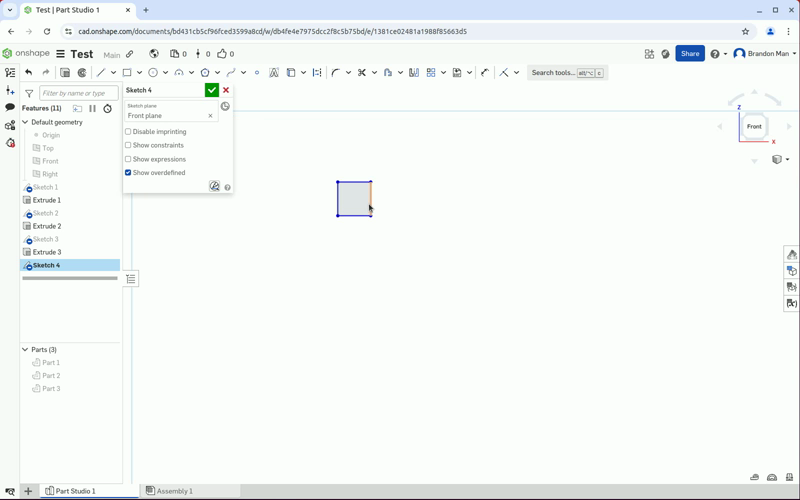
scroll(6)
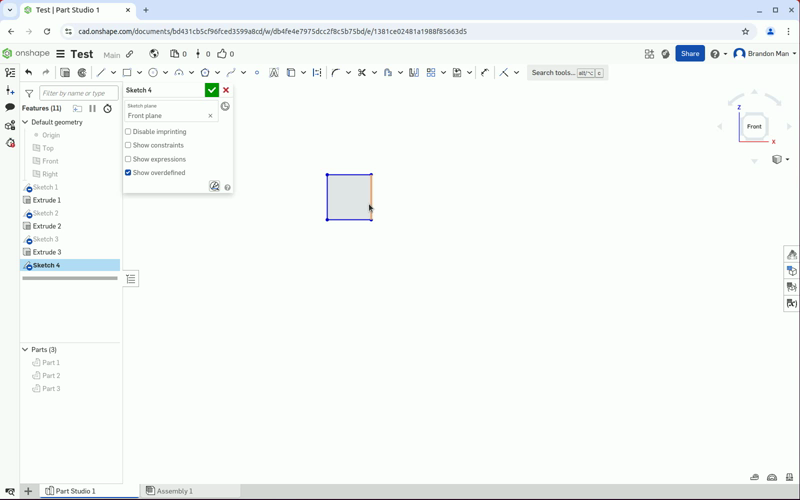
scroll(6)
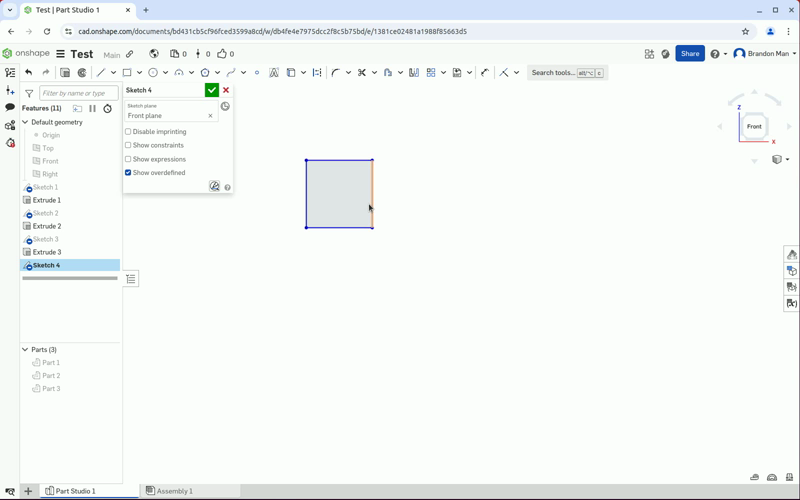
scroll(6)
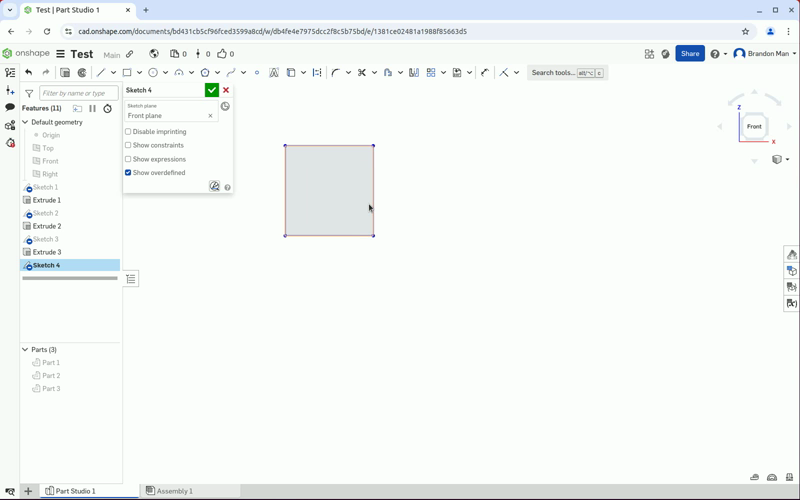
scroll(6)
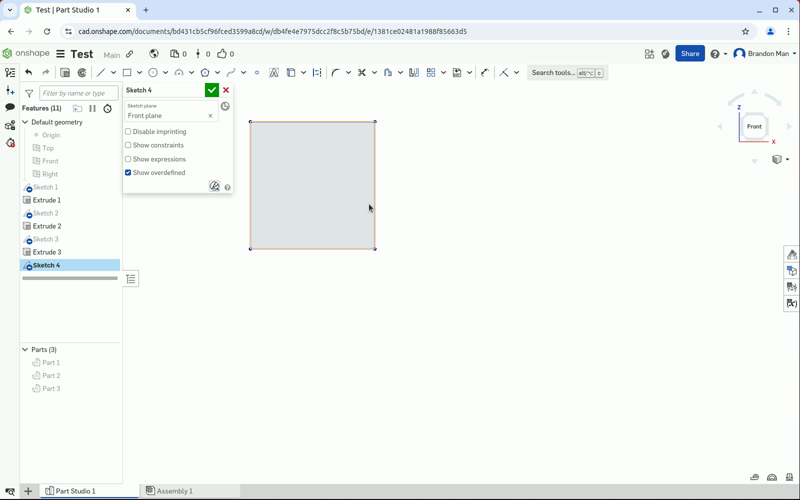
scroll(6)
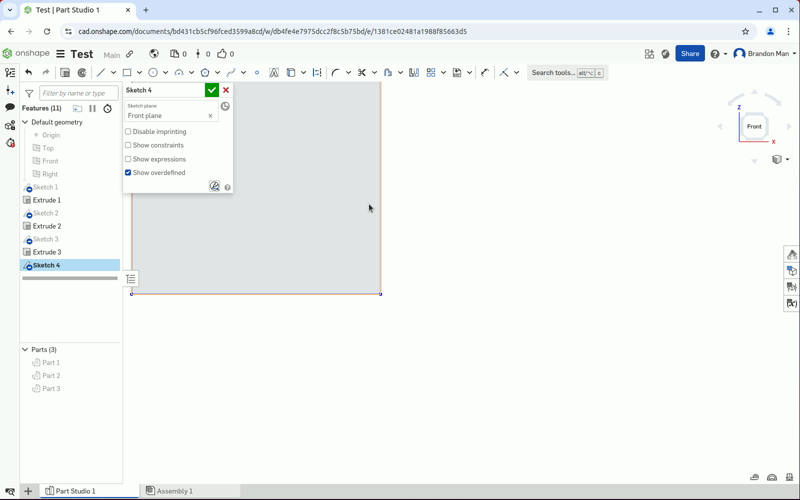
click(369, 203)
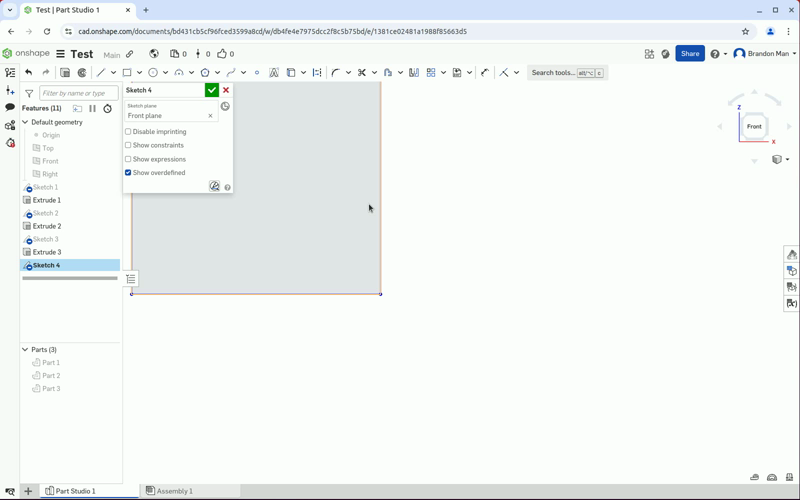
scroll(-6)
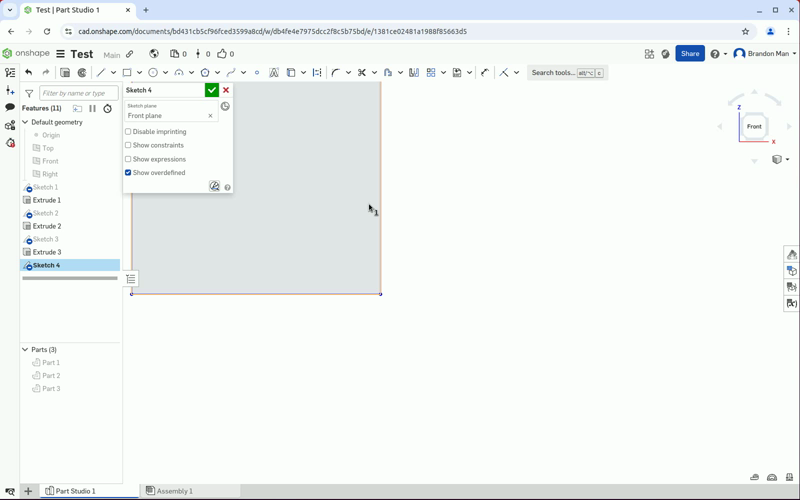
scroll(-6)
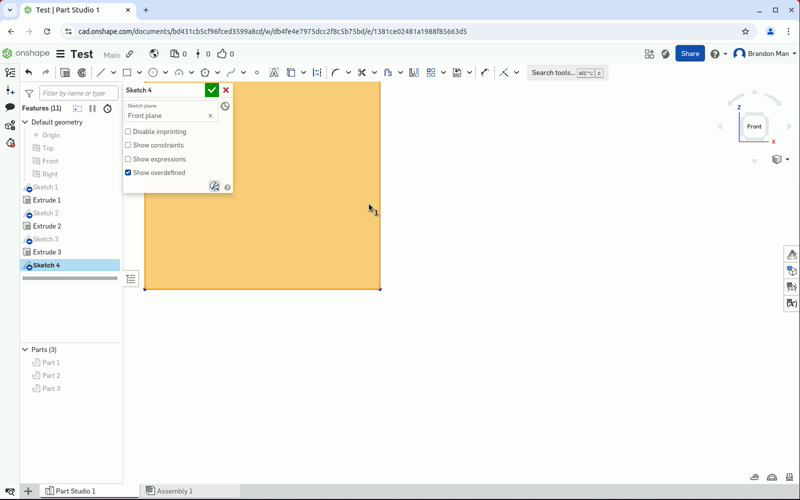
scroll(-6)
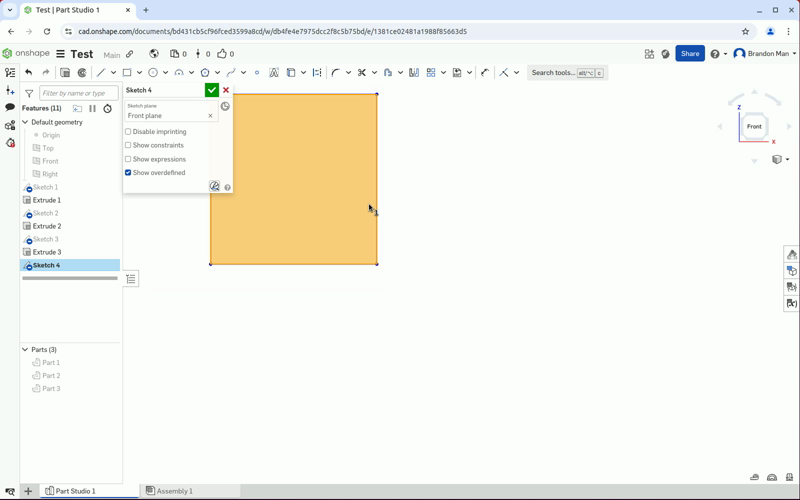
scroll(-6)
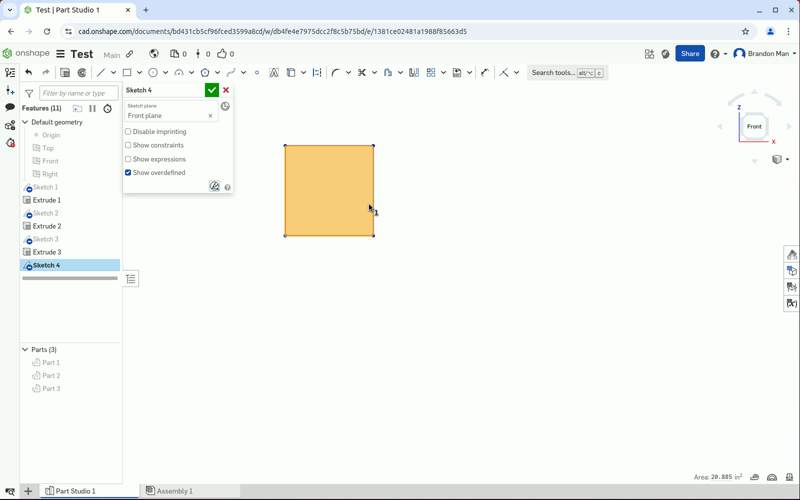
scroll(-6)
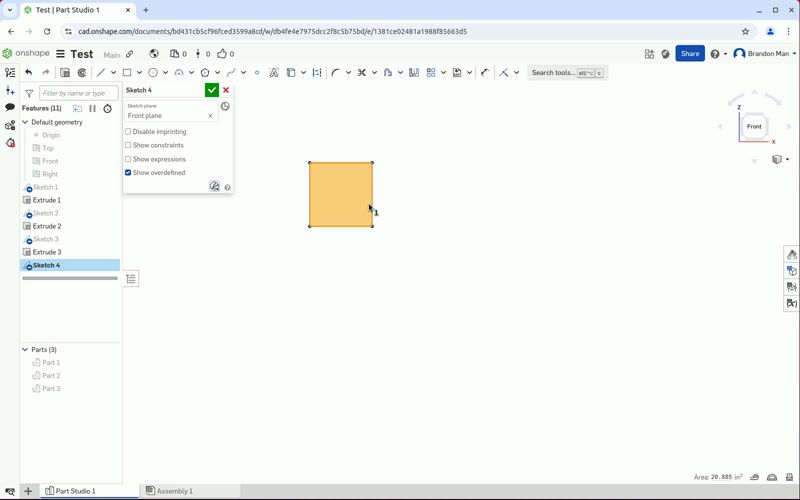
scroll(-6)
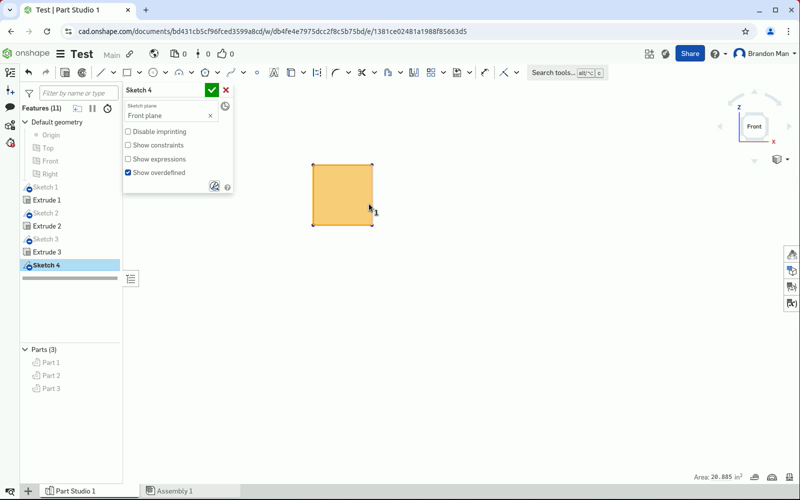
scroll(-6)
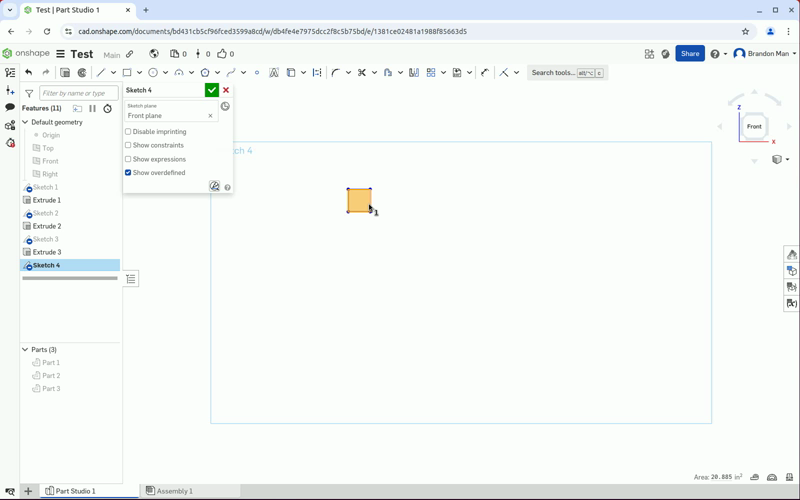
mouse_move(73, 352)
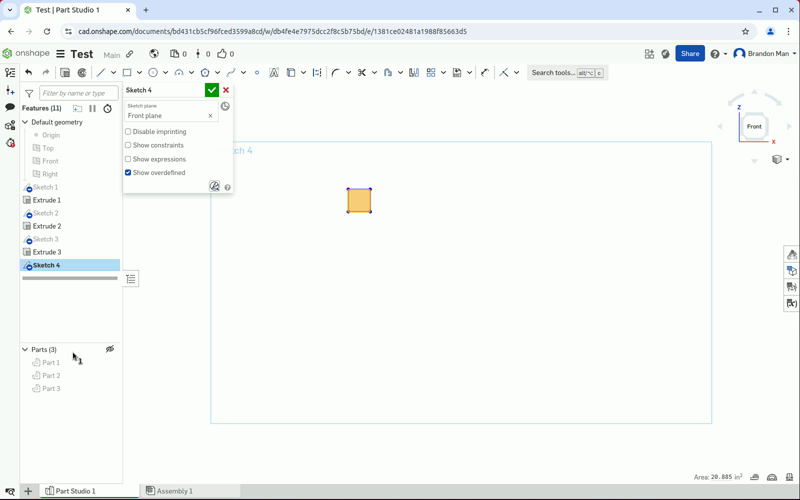
key(shift+y)
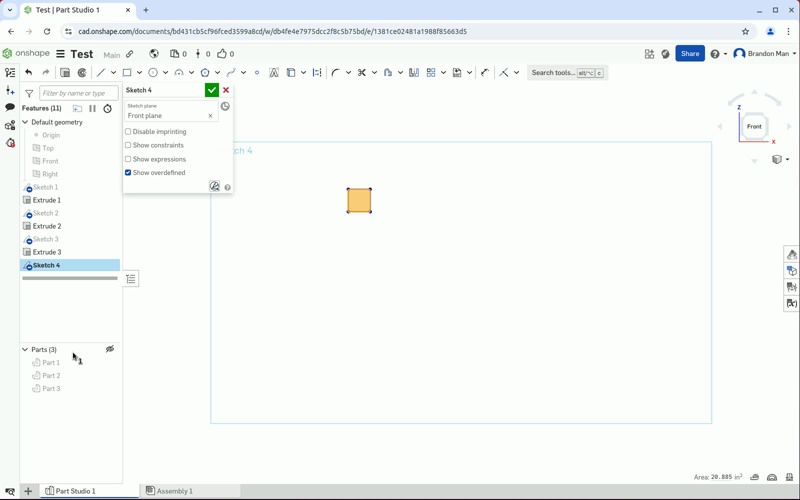
key(shift+e)
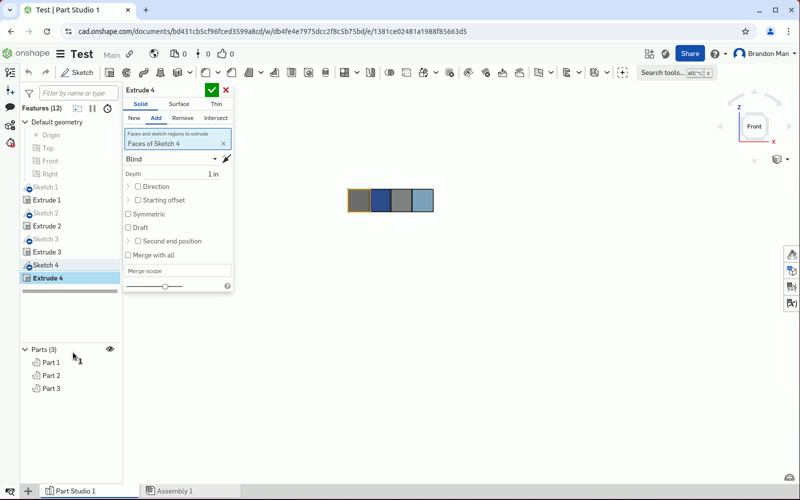
mouse_move(143, 106)
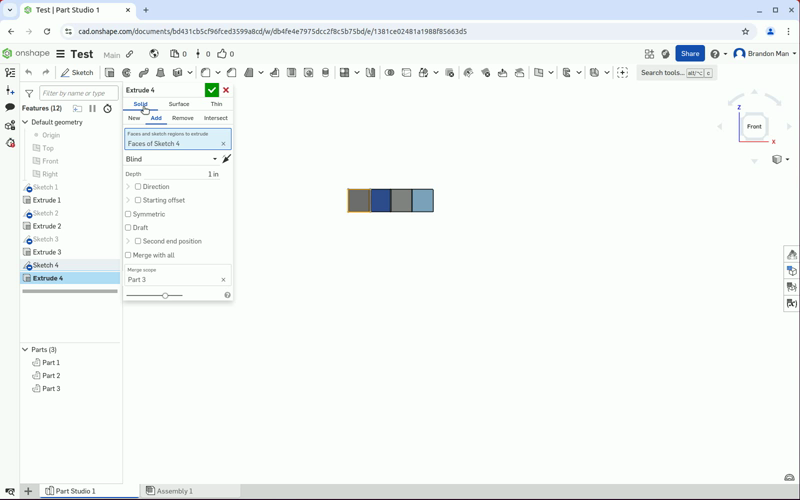
click(143, 106)
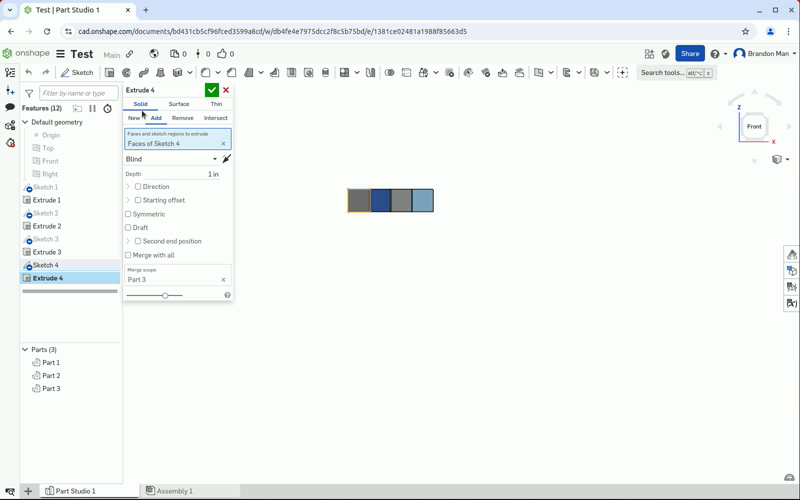
mouse_move(137, 120)
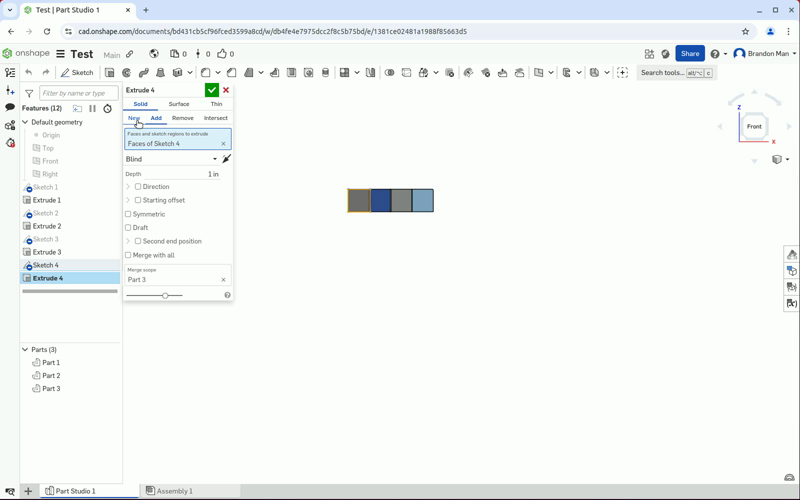
click(137, 120)
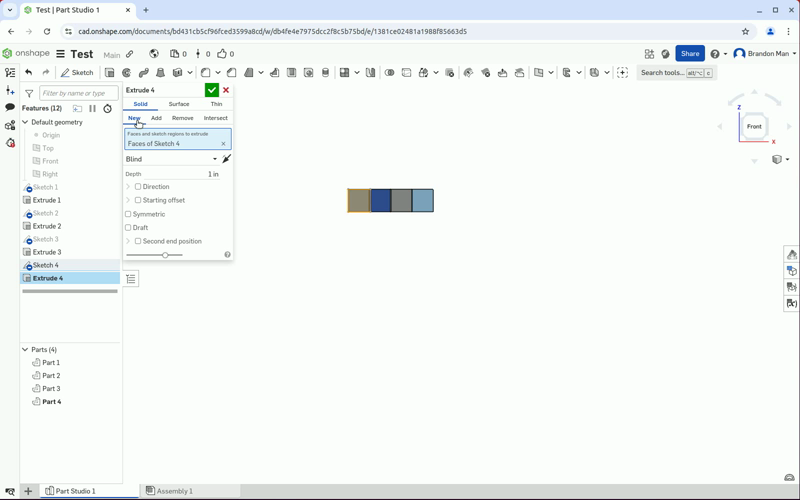
key(tab, 4)
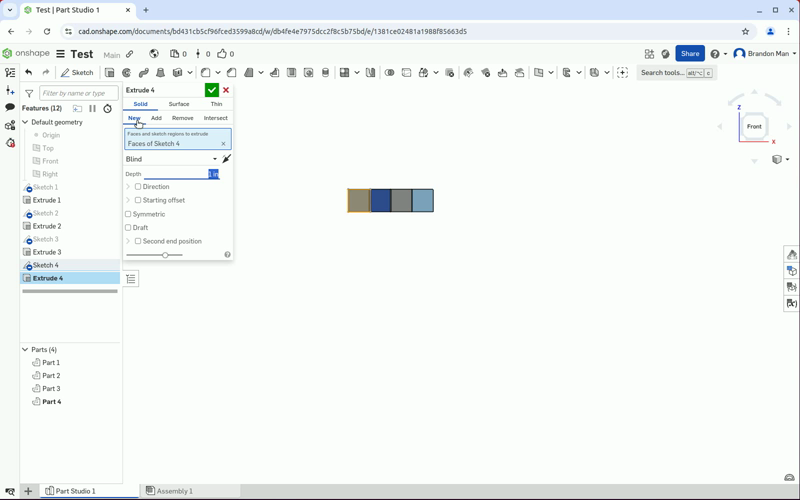
text(4.333)
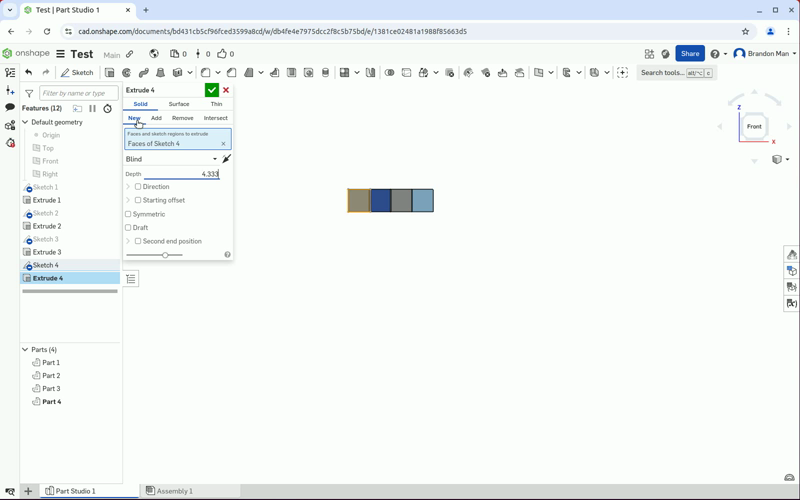
key(enter)
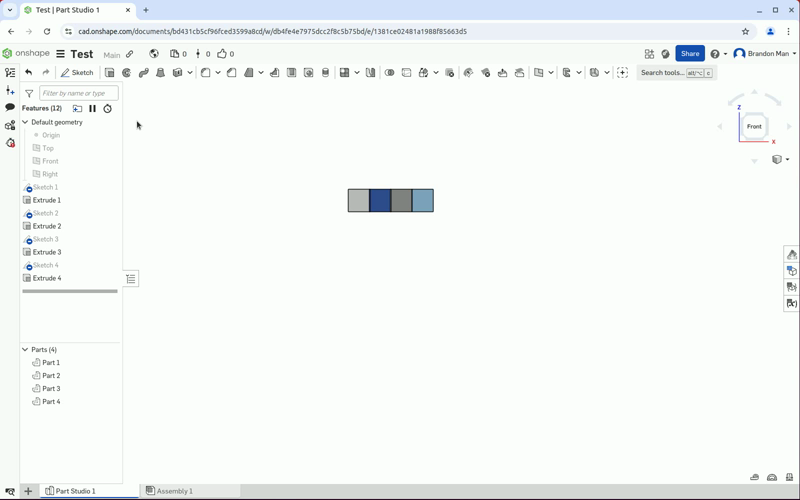
key(shift+h)
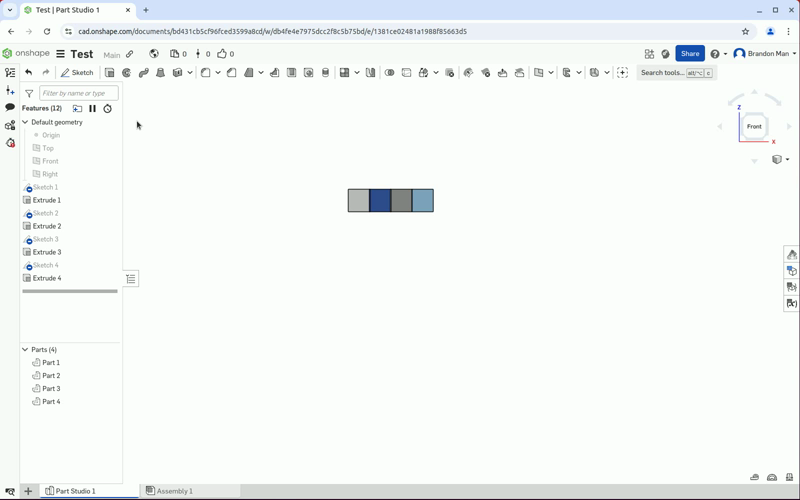
key(shift+h)
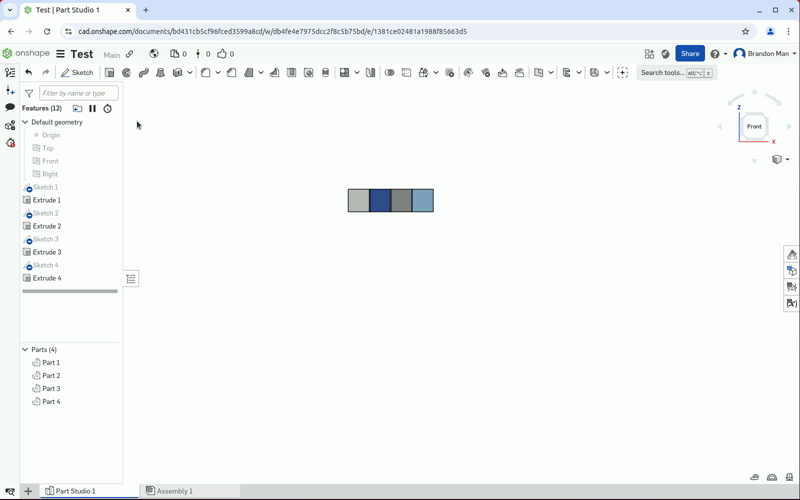
mouse_move(73, 189)
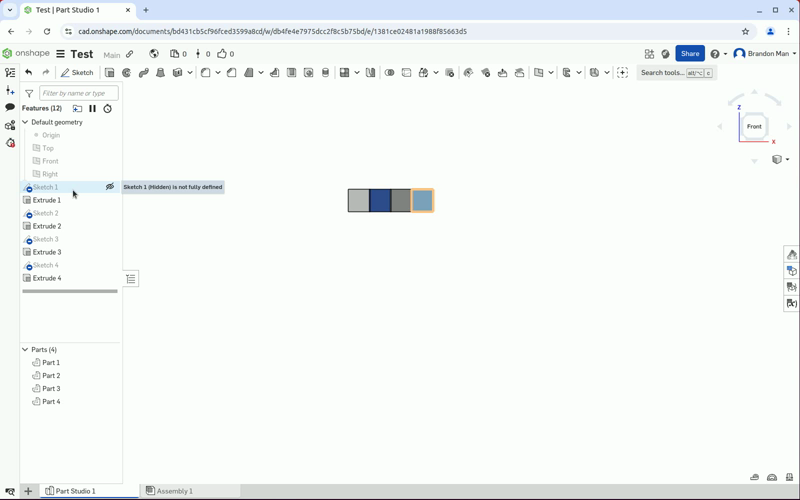
click(73, 189)
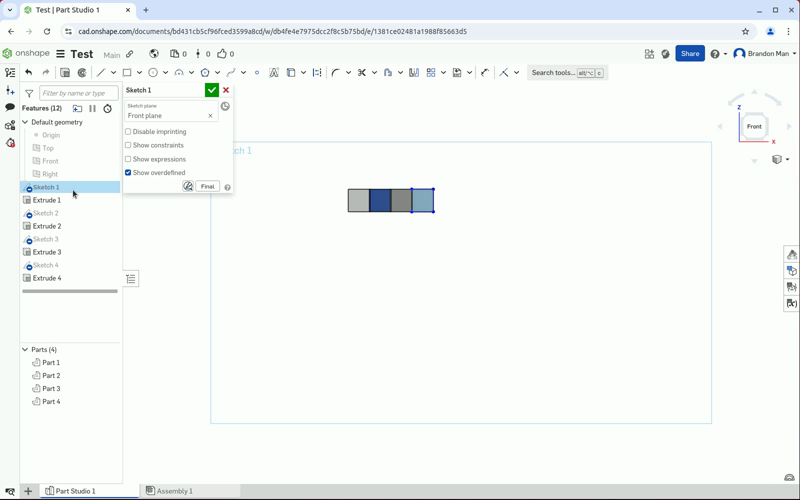
mouse_move(229, 92)
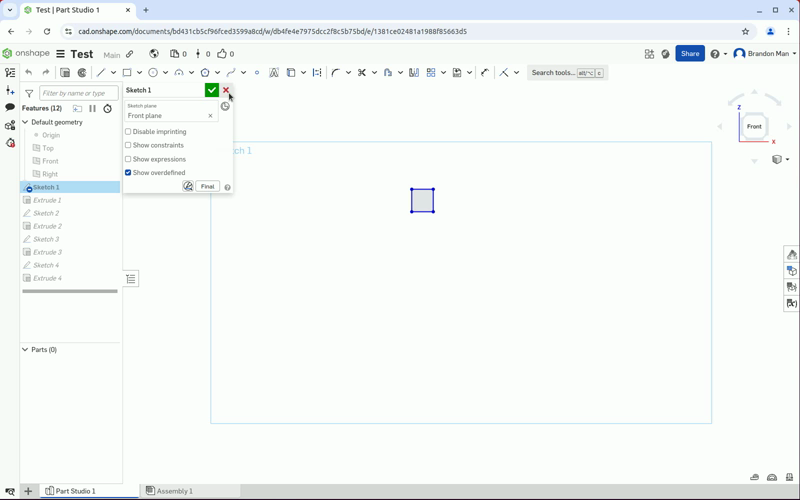
click(229, 92)
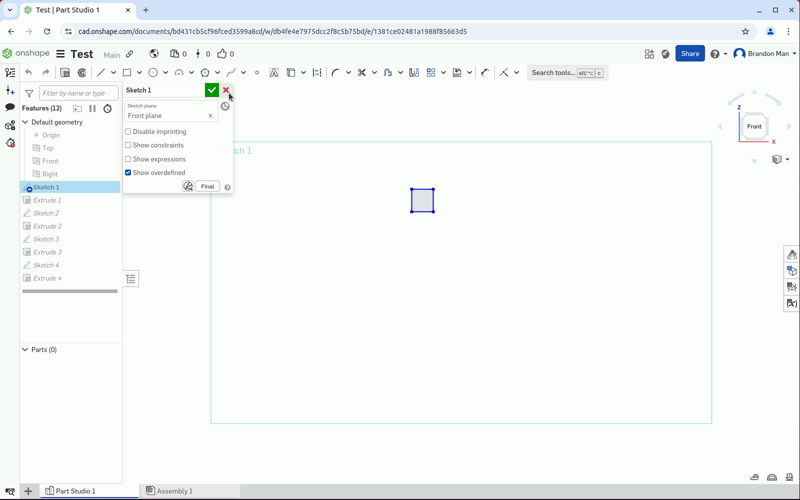
key(shift+s)
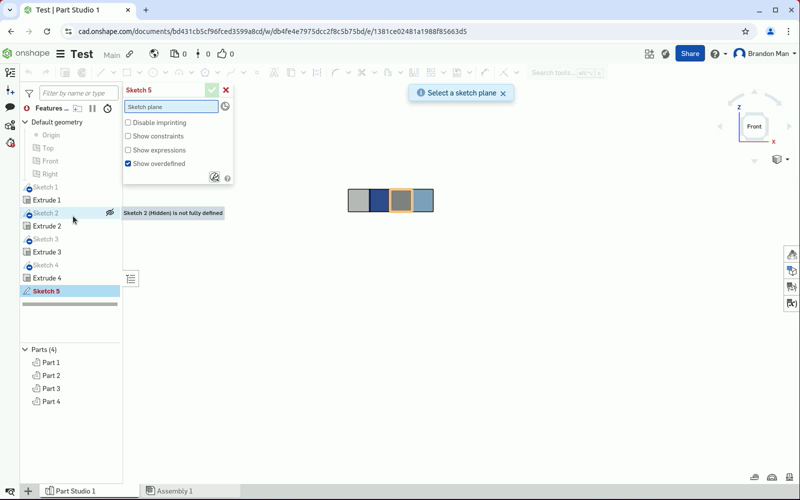
scroll(3)
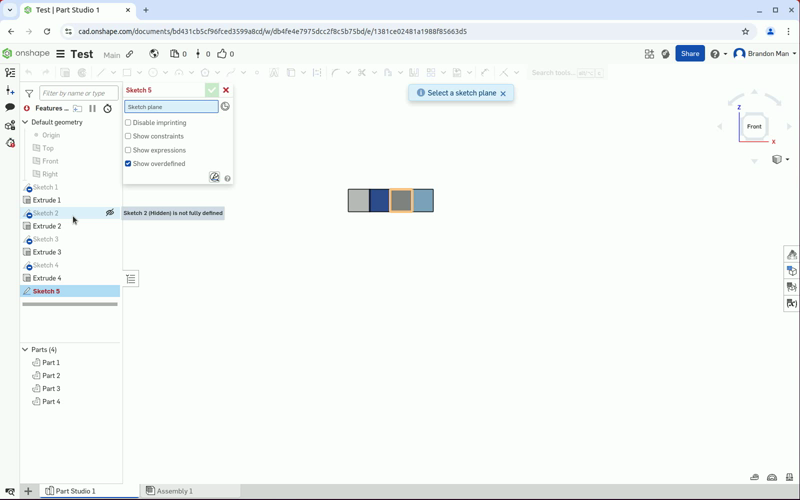
mouse_move(73, 163)
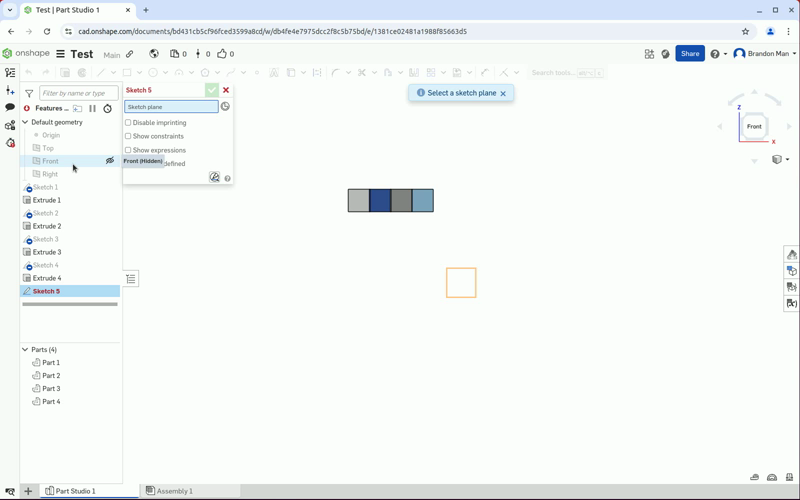
click(73, 163)
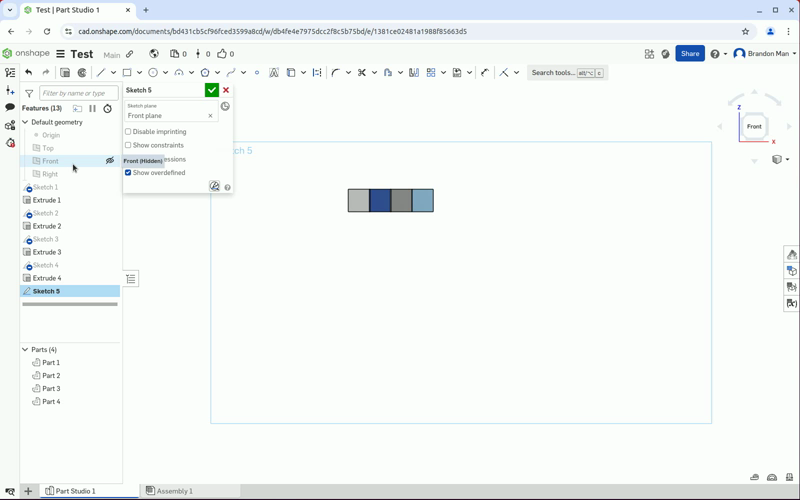
mouse_move(73, 352)
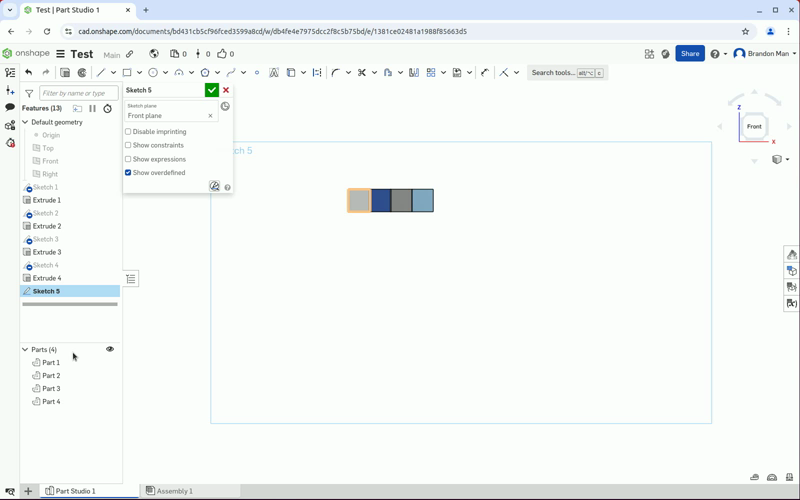
key(y)
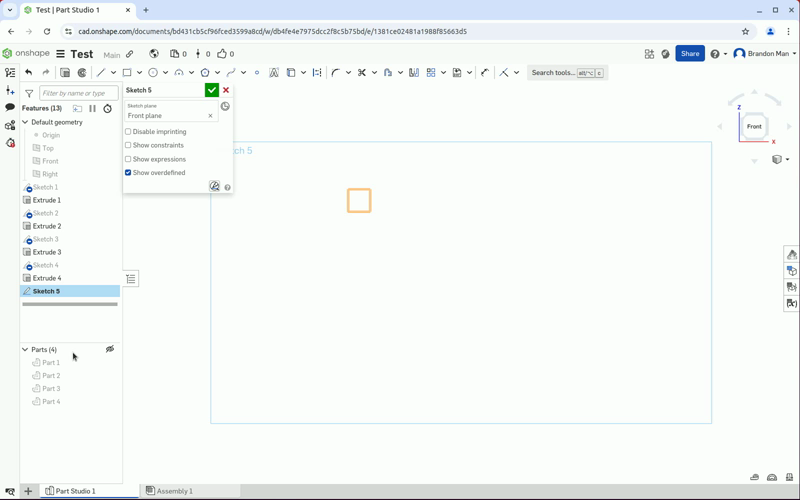
key(l)
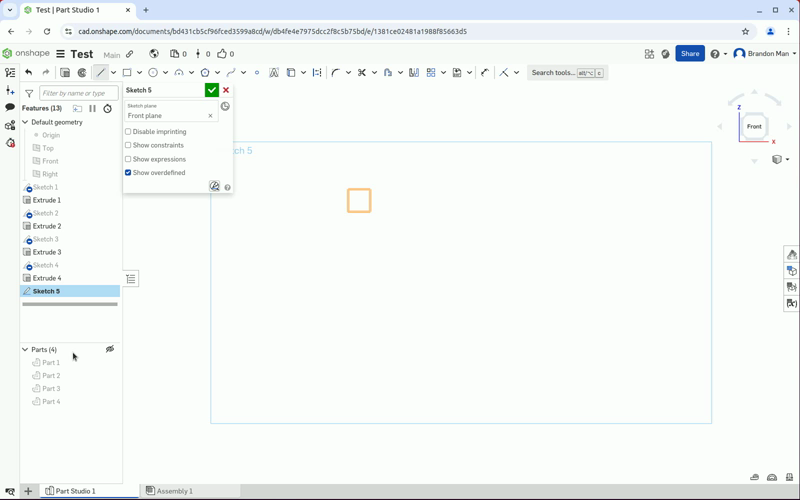
key_down(shift)
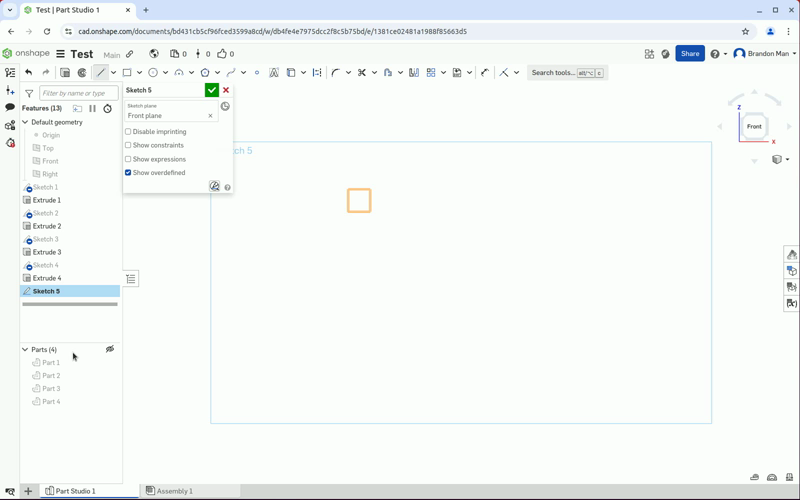
mouse_move(348, 232)
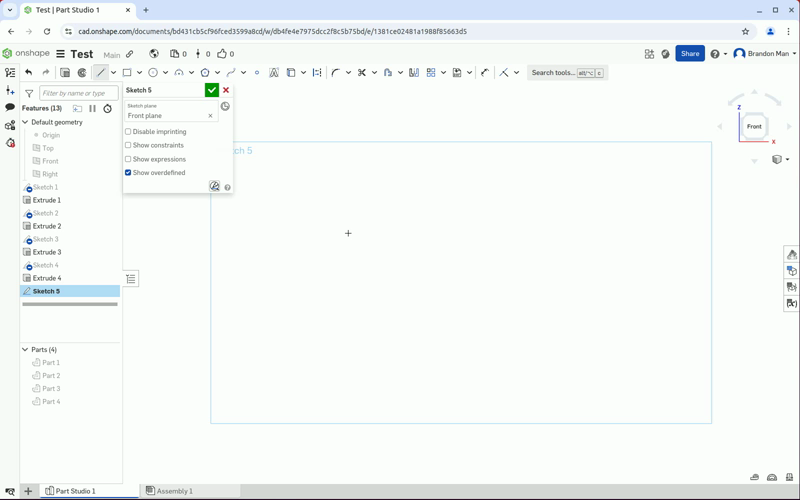
click(348, 232)
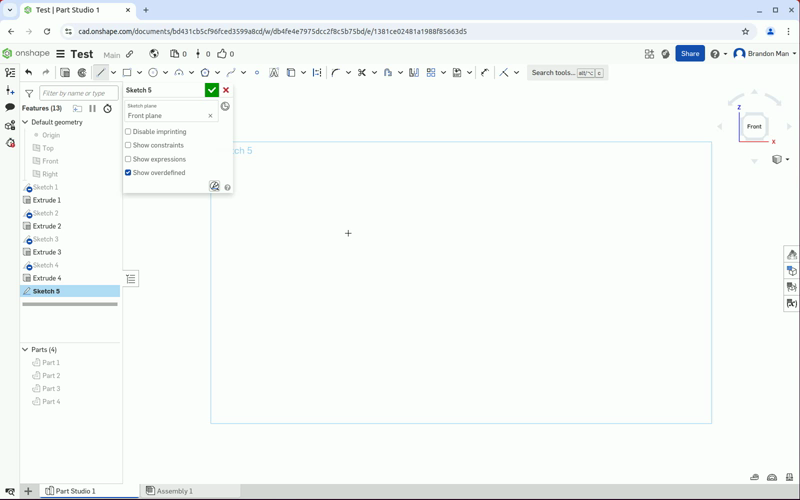
key_up(shift)
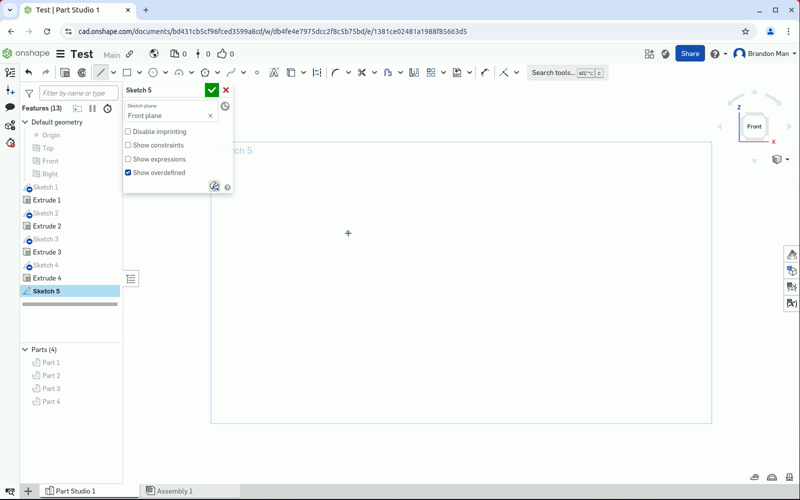
key_down(shift)
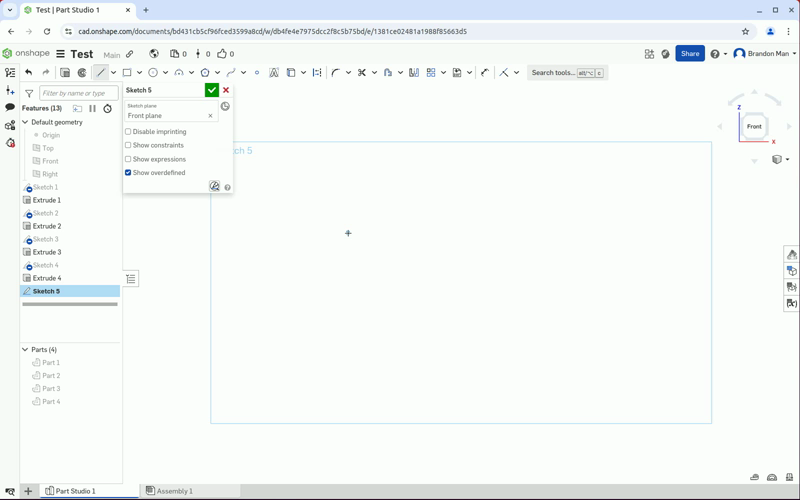
mouse_move(378, 232)
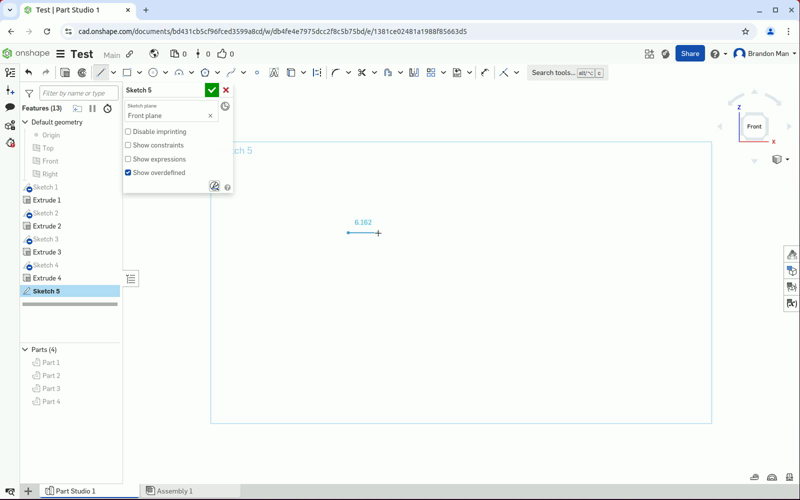
mouse_move(370, 232)
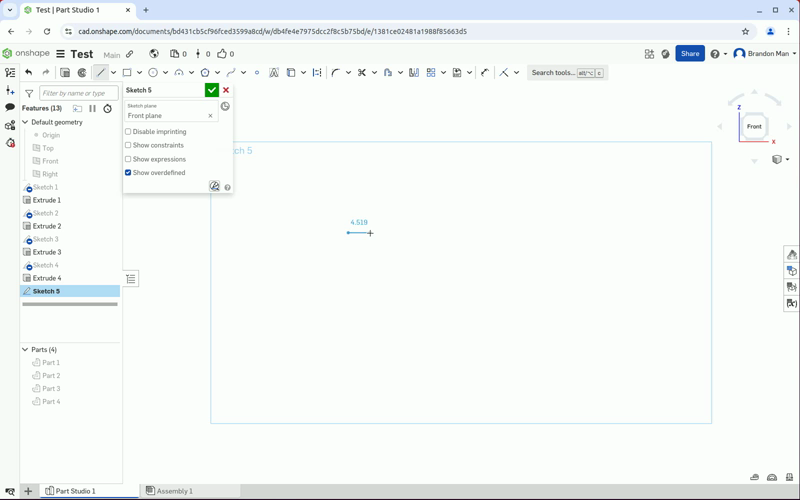
click(370, 232)
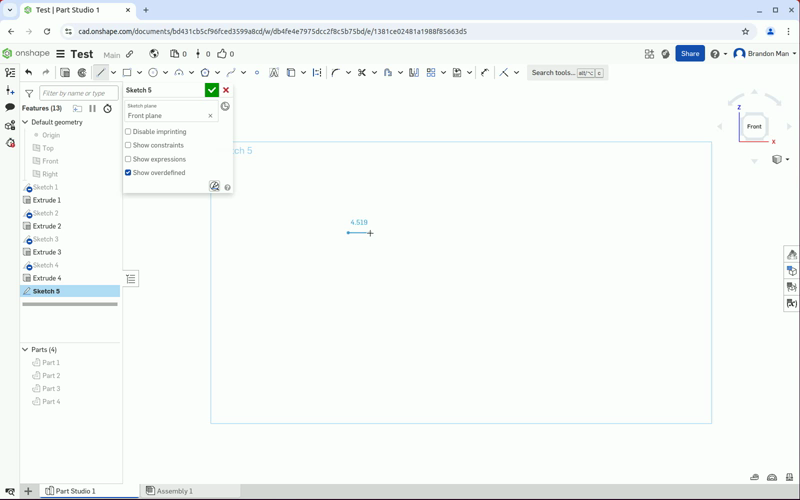
key_up(shift)
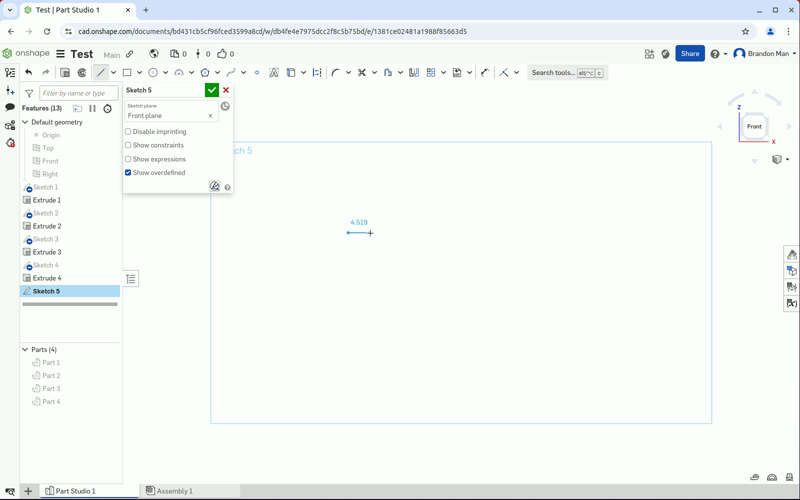
key_down(shift)
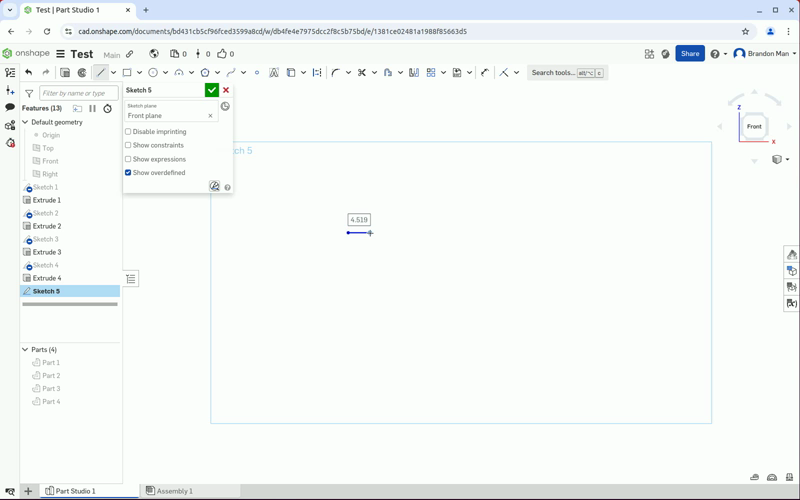
mouse_move(400, 232)
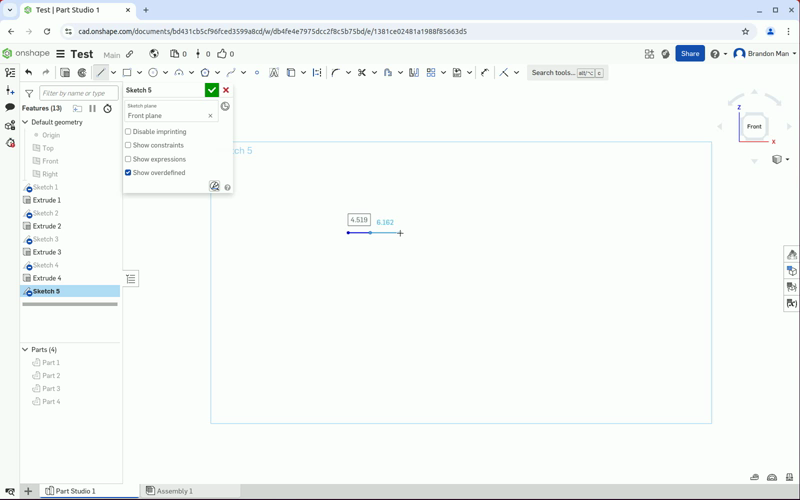
mouse_move(370, 210)
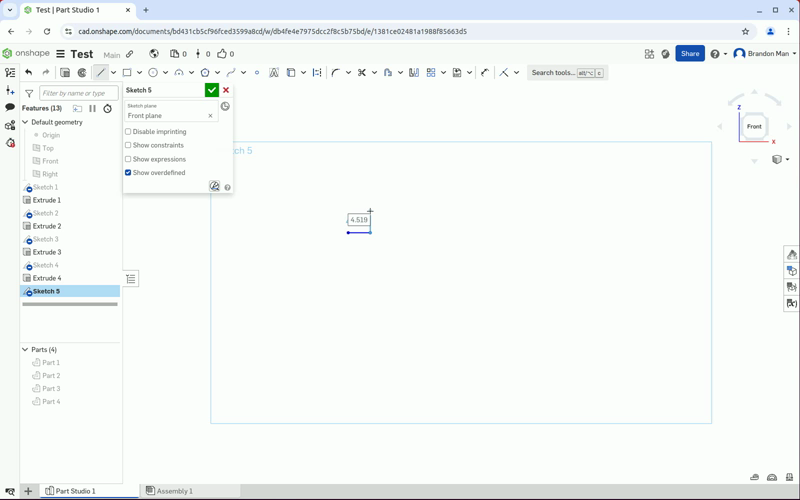
click(370, 210)
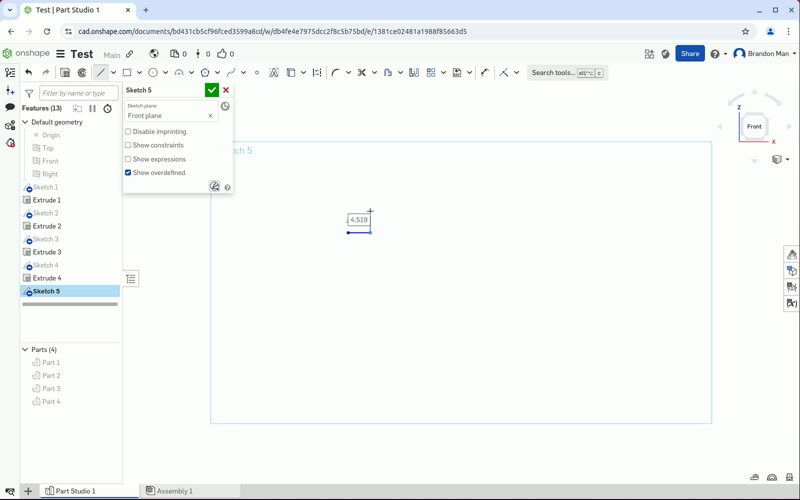
key_up(shift)
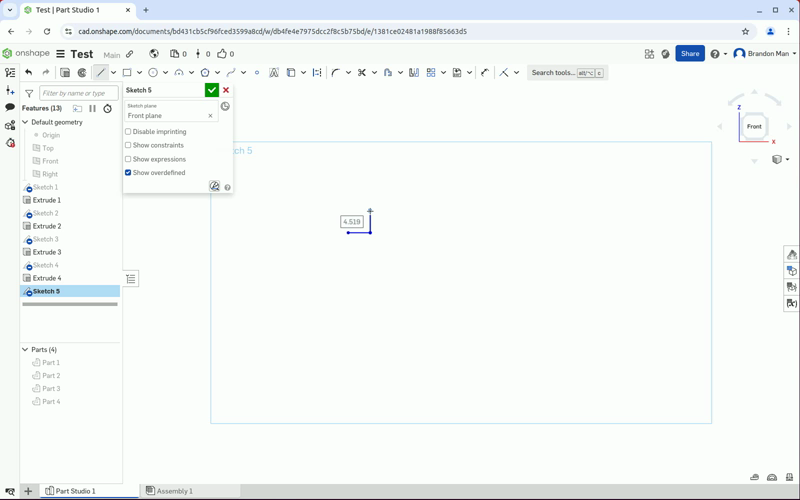
key_down(shift)
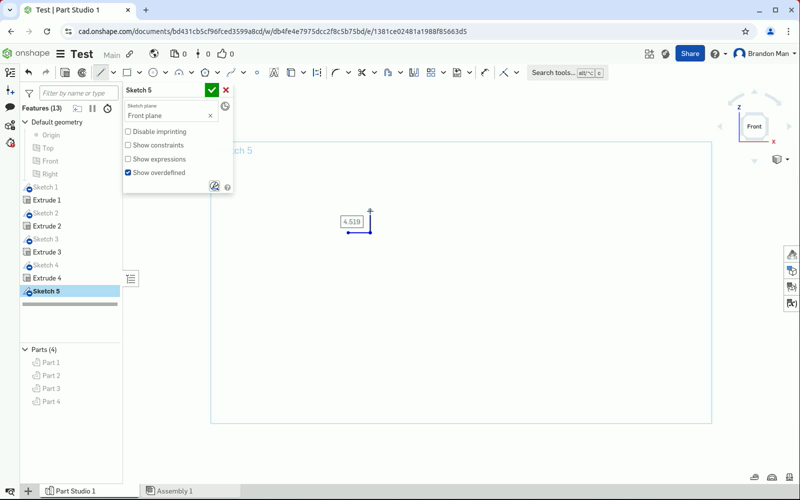
mouse_move(400, 210)
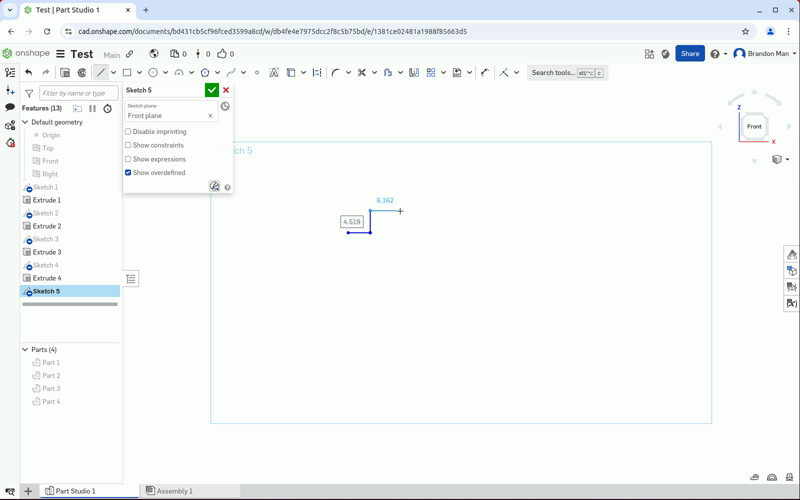
mouse_move(348, 210)
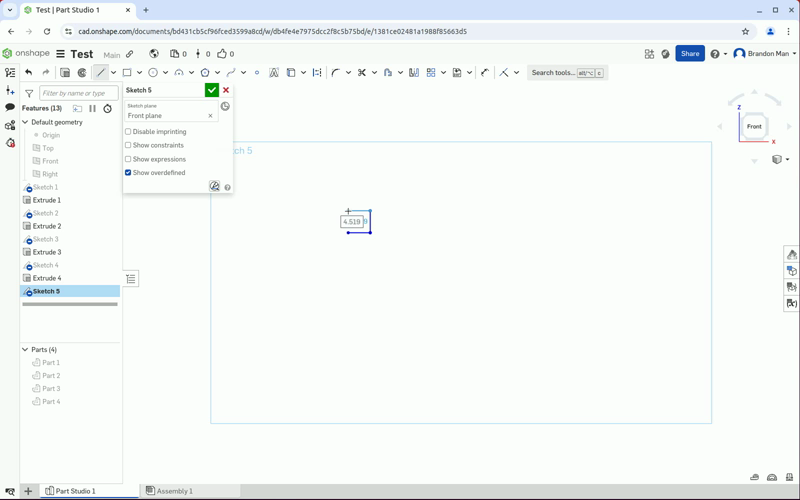
click(348, 210)
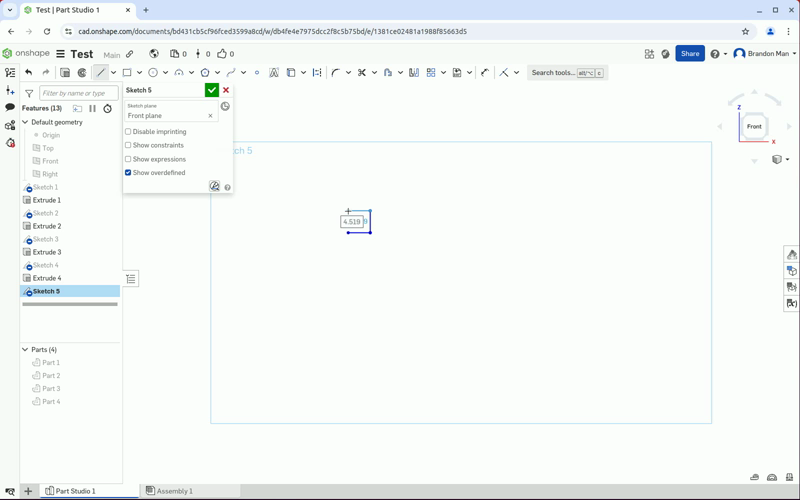
key_up(shift)
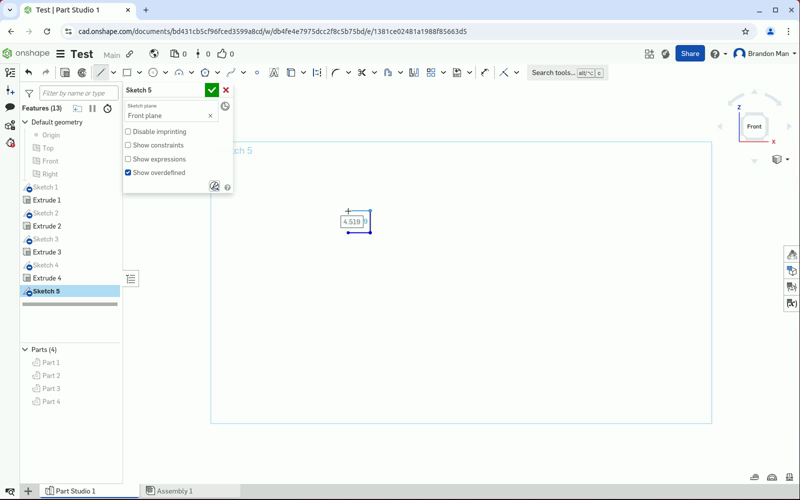
mouse_move(378, 210)
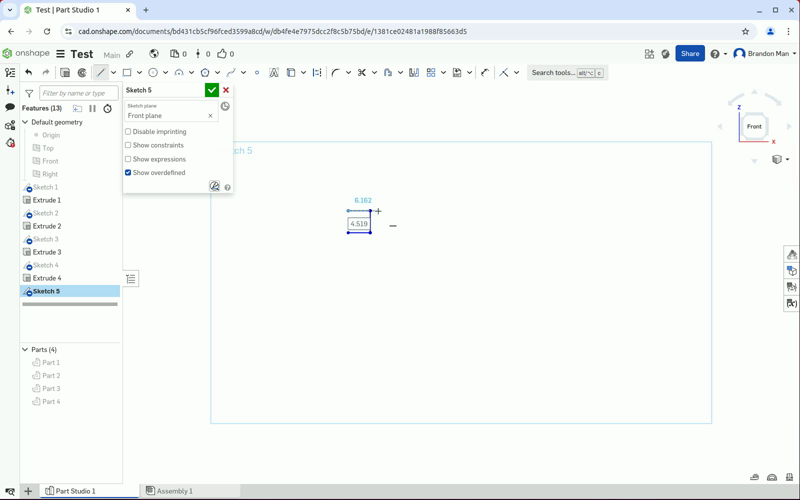
key_down(shift)
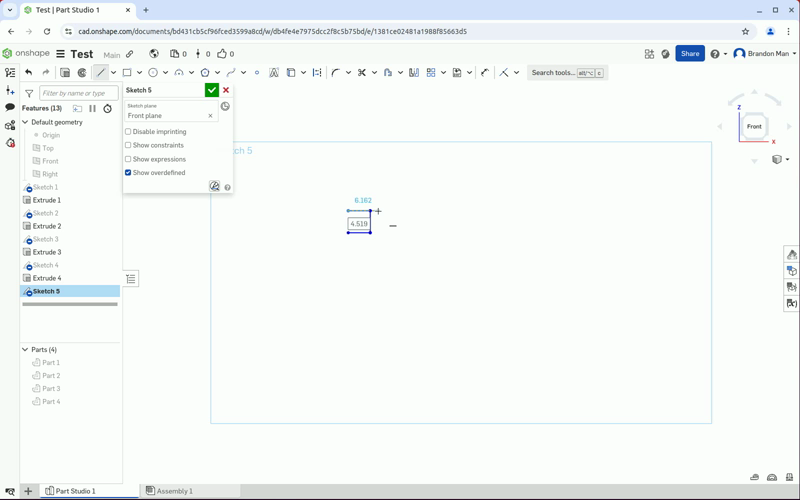
mouse_move(348, 232)
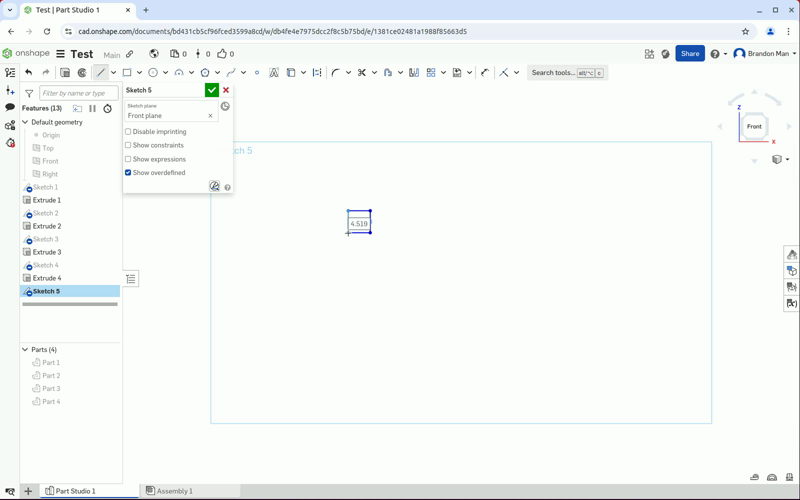
key_up(shift)
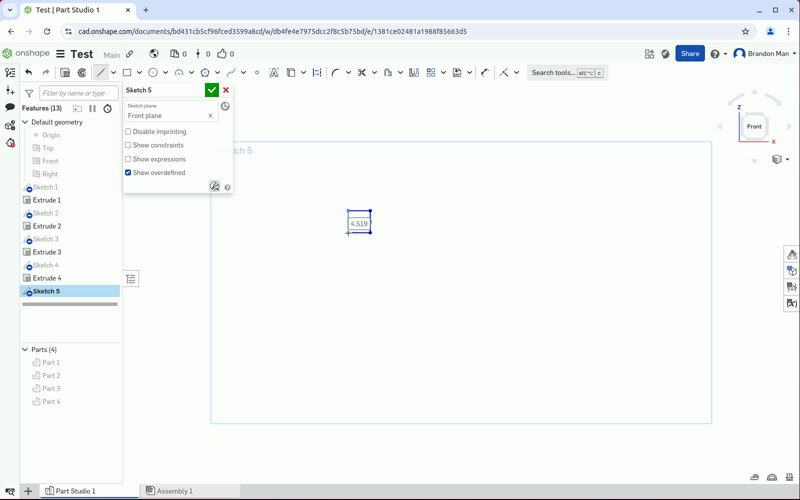
click(348, 232)
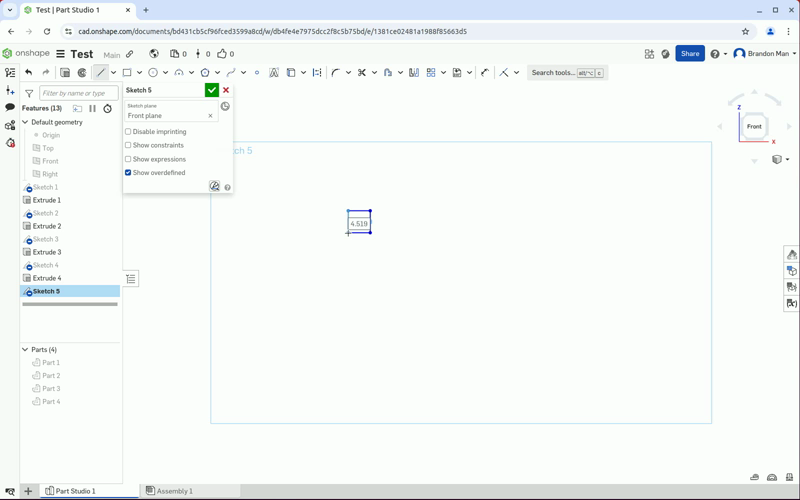
key(esc)
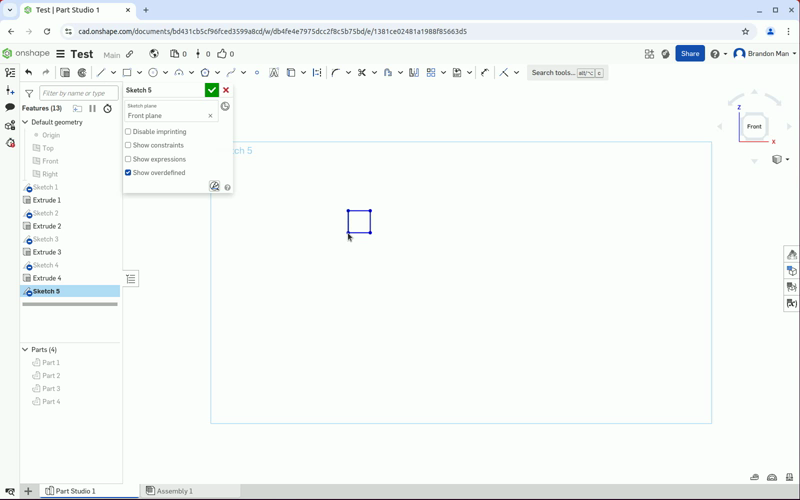
mouse_move(352, 231)
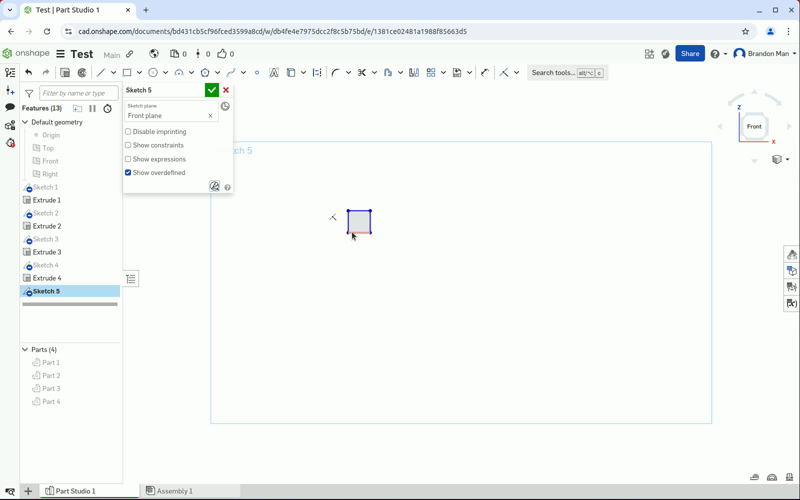
scroll(6)
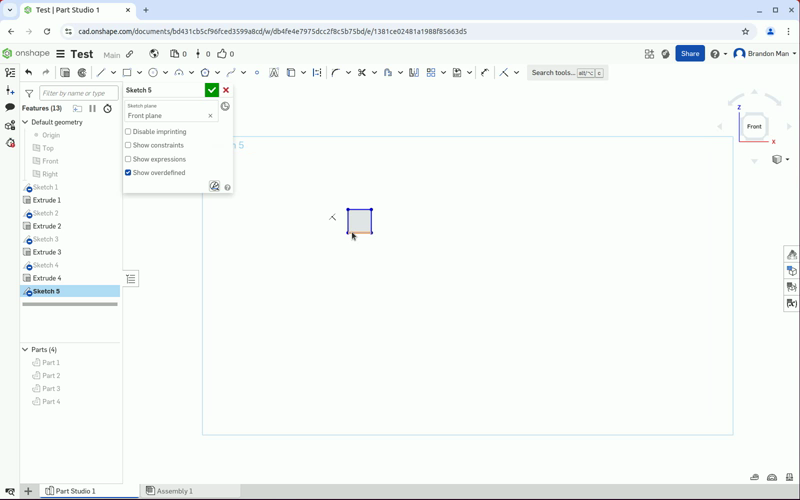
scroll(6)
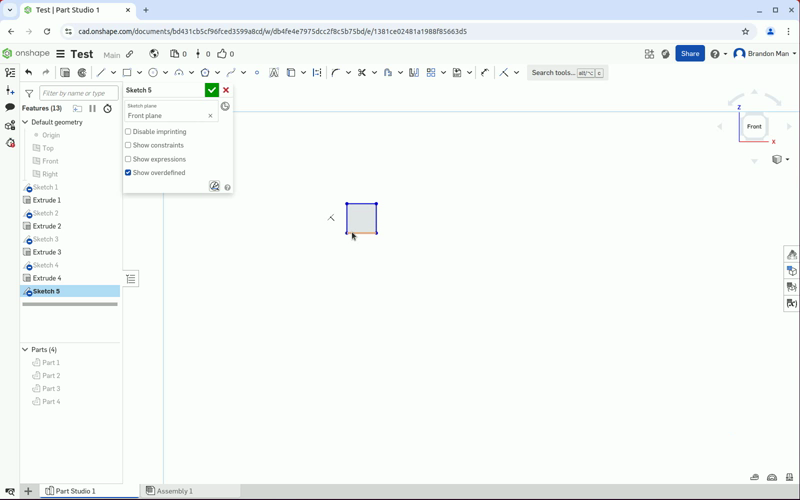
scroll(6)
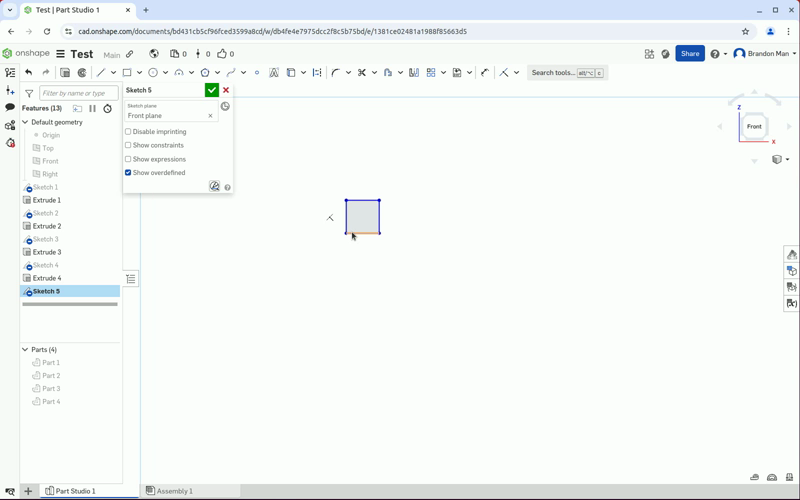
scroll(6)
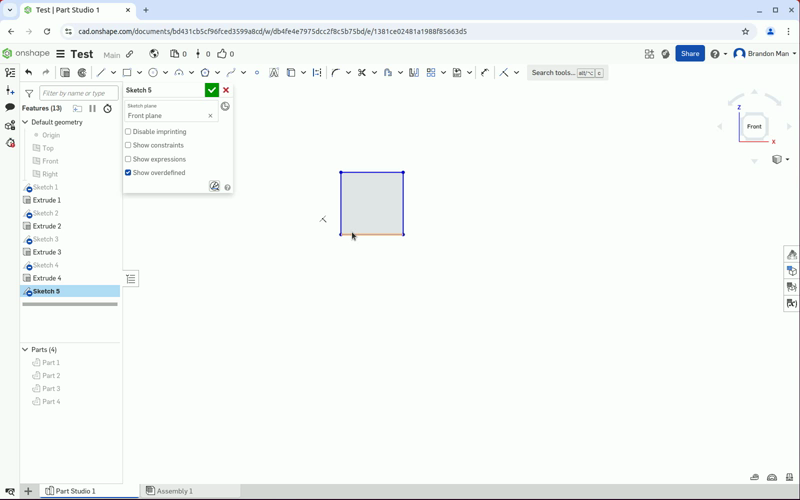
scroll(6)
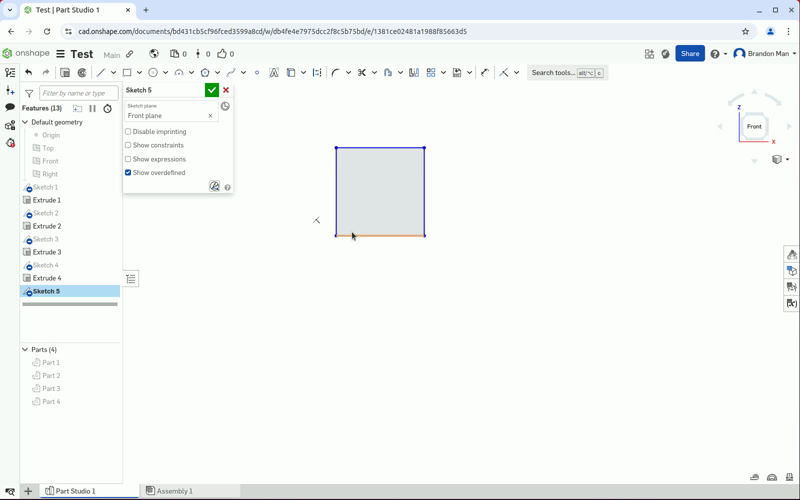
scroll(6)
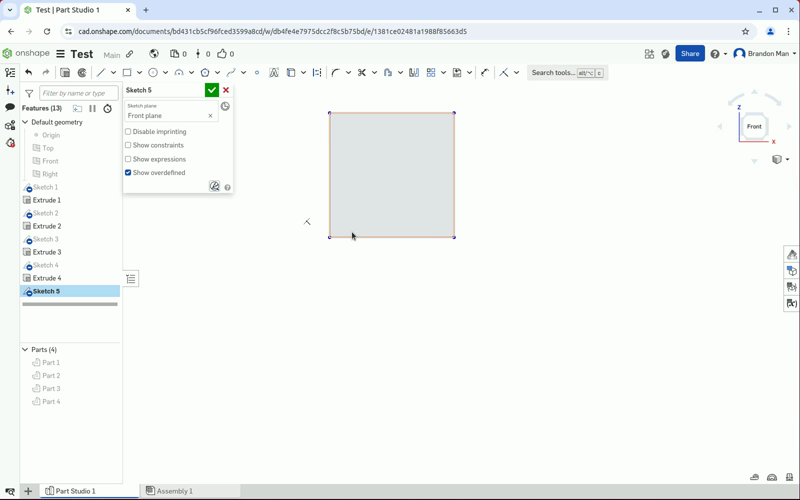
scroll(6)
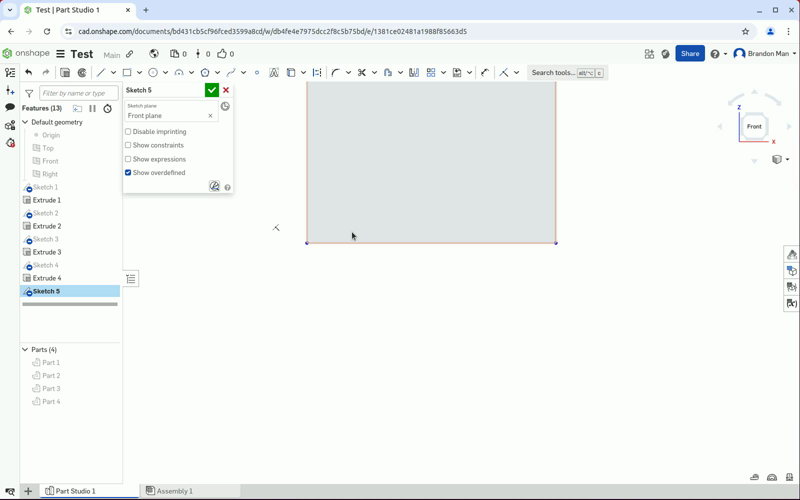
click(352, 231)
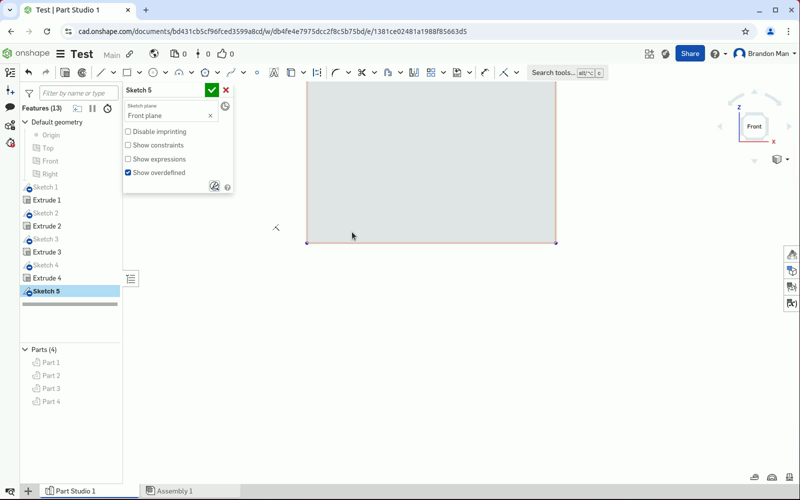
scroll(-6)
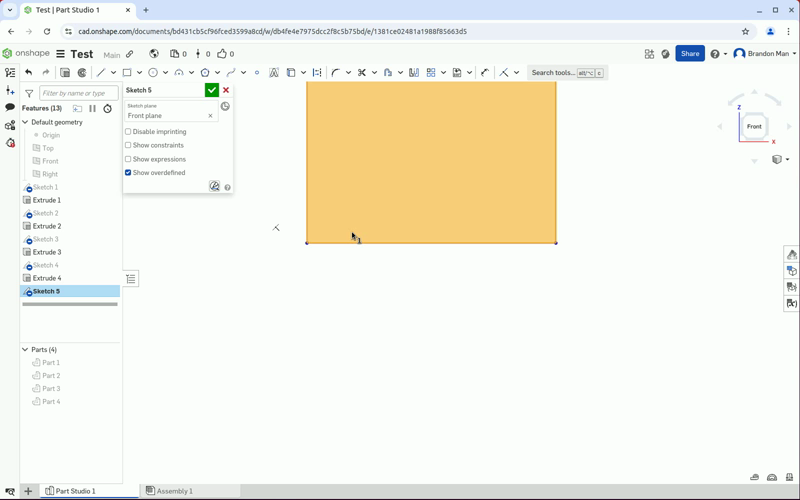
scroll(-6)
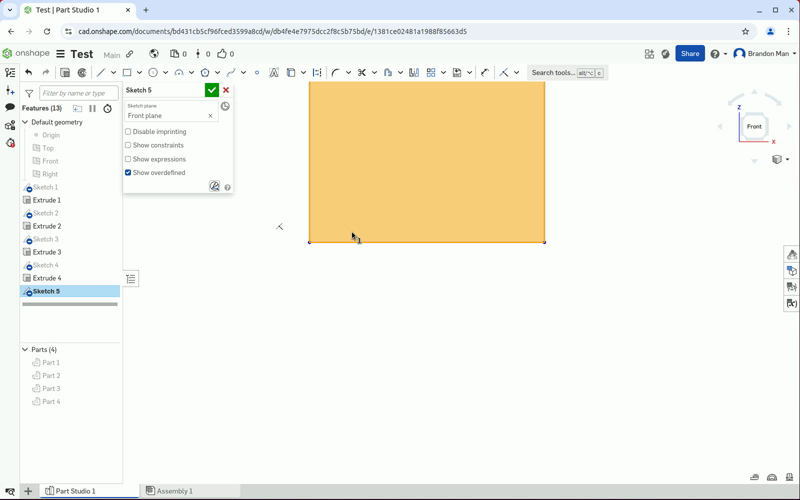
scroll(-6)
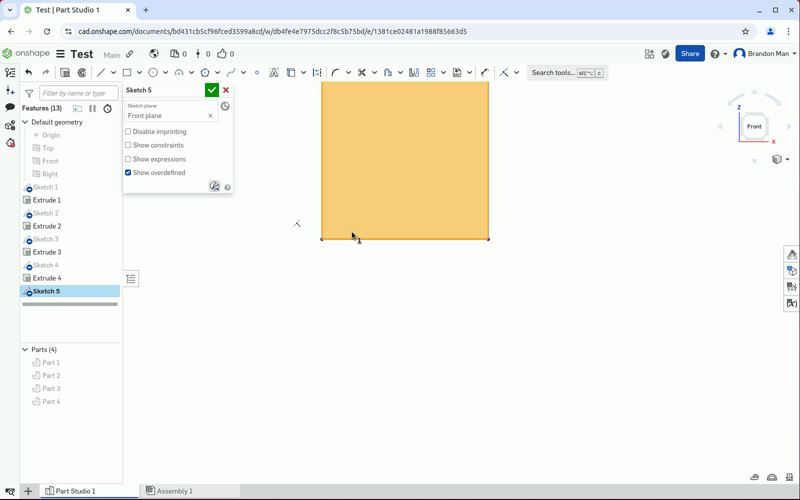
scroll(-6)
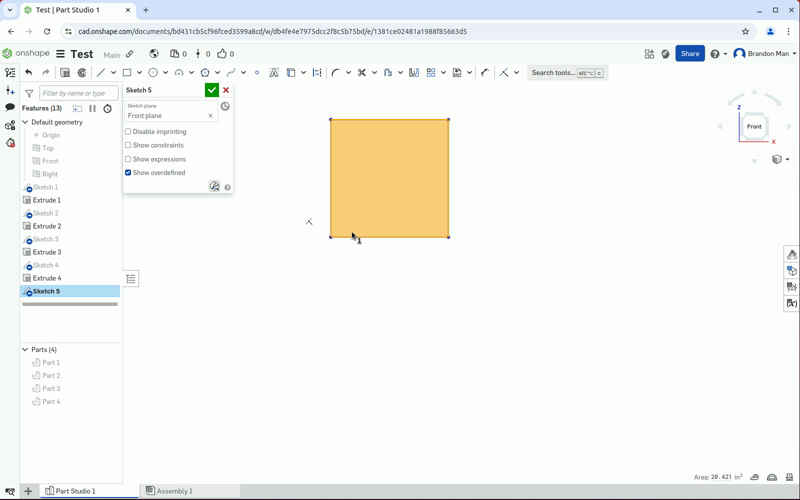
scroll(-6)
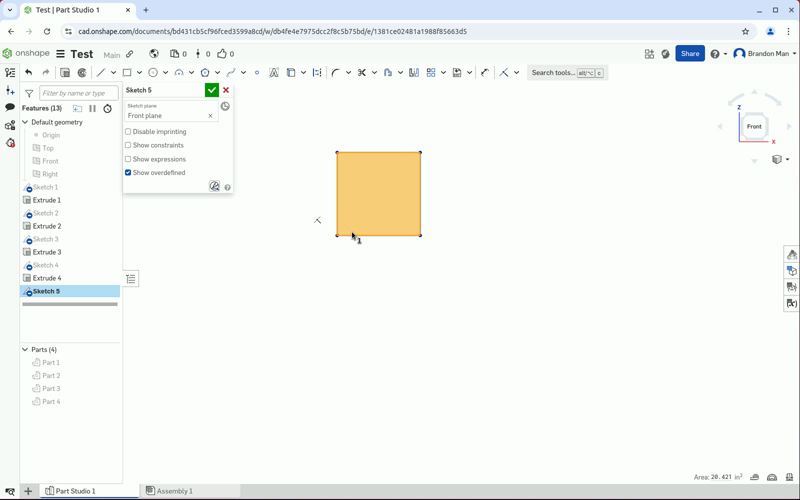
scroll(-6)
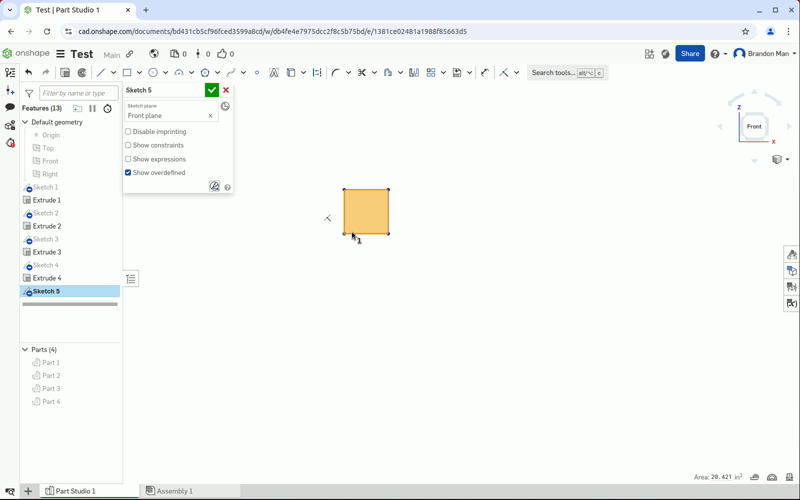
scroll(-6)
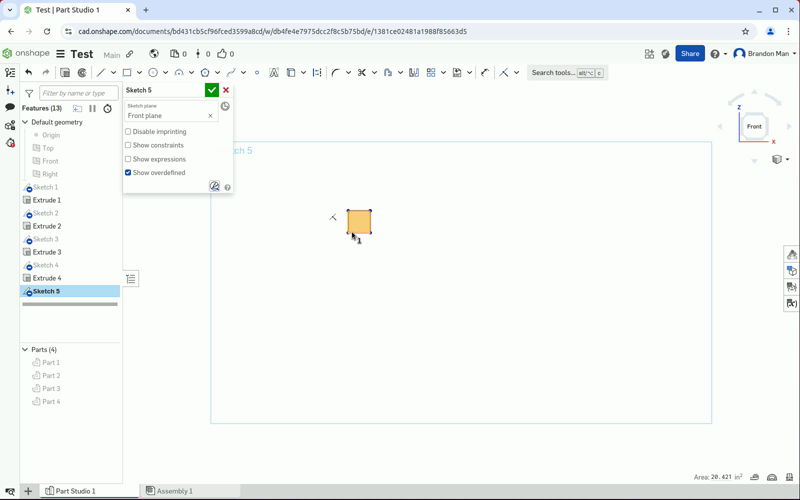
mouse_move(73, 352)
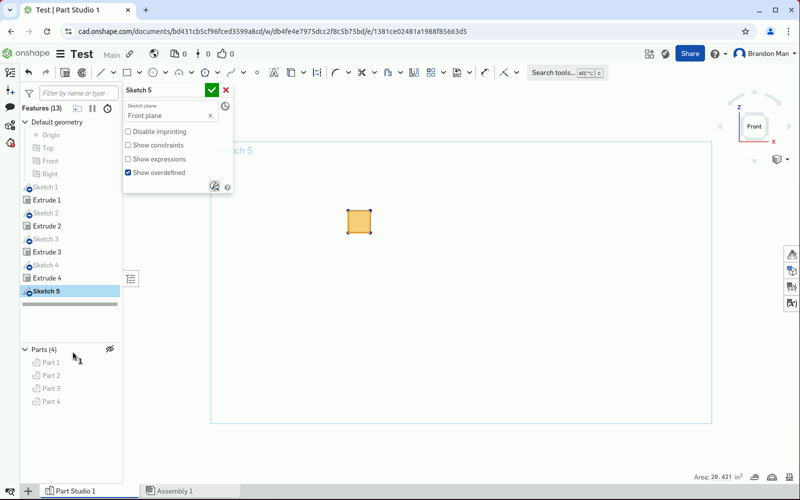
key(shift+y)
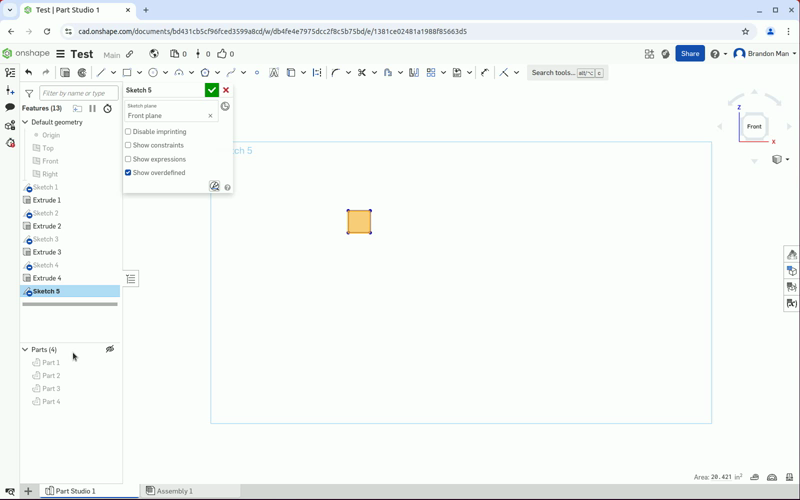
key(shift+e)
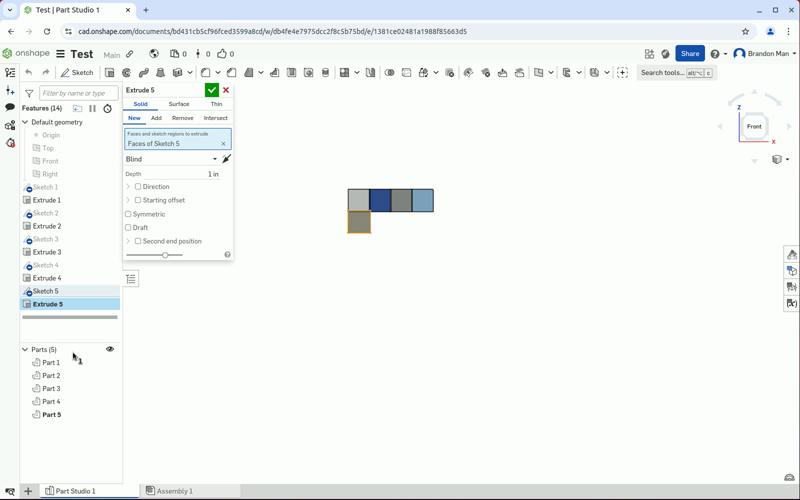
mouse_move(143, 106)
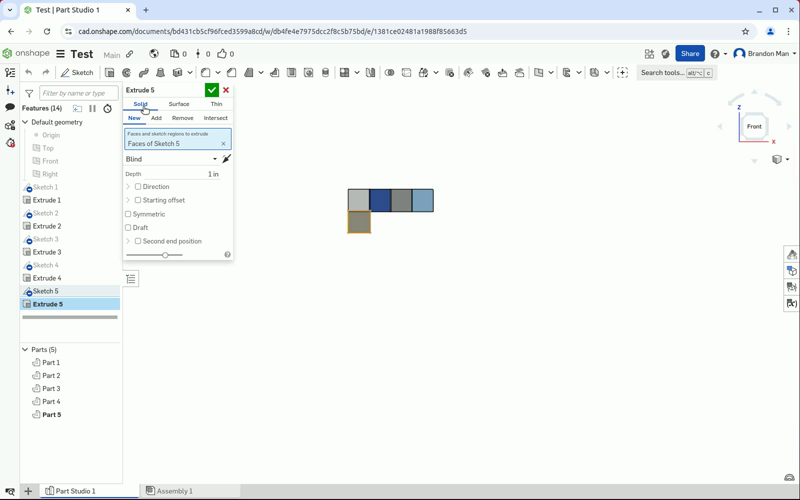
click(143, 106)
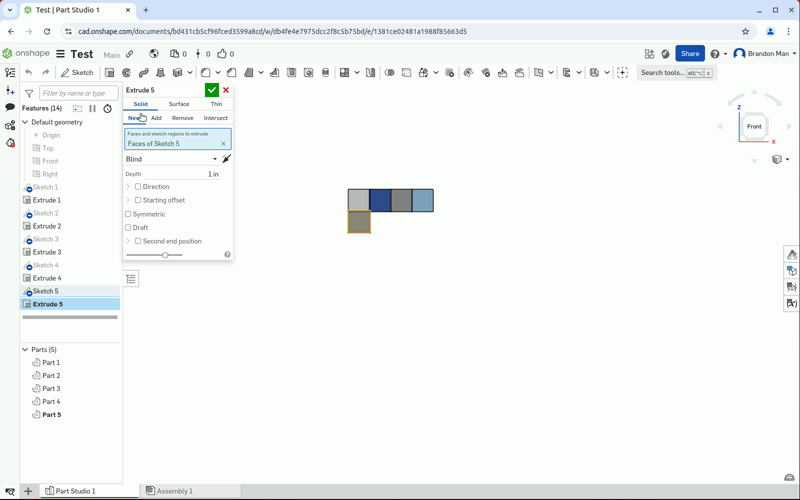
mouse_move(137, 120)
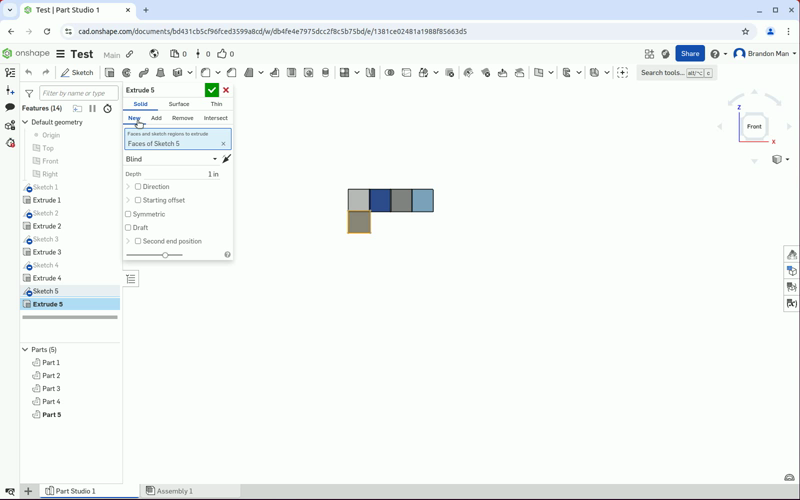
click(137, 120)
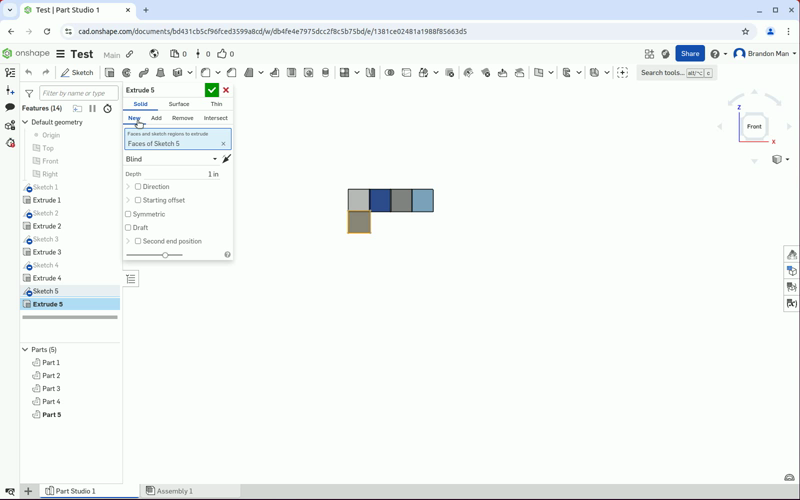
key(tab, 4)
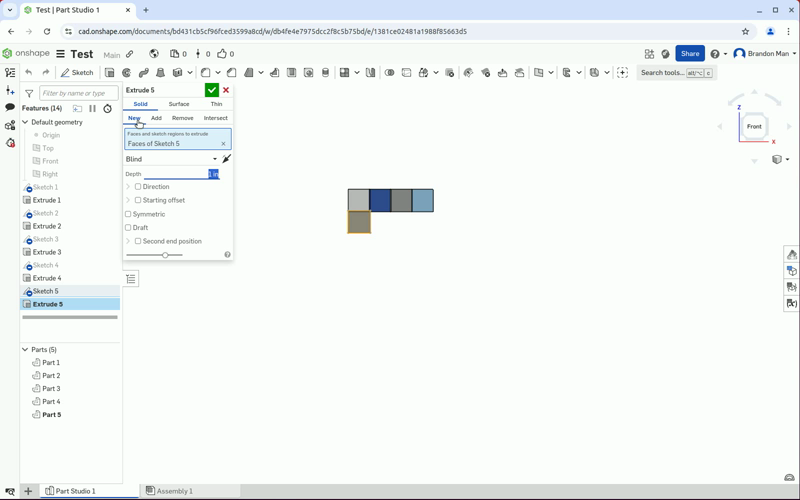
text(4.333)
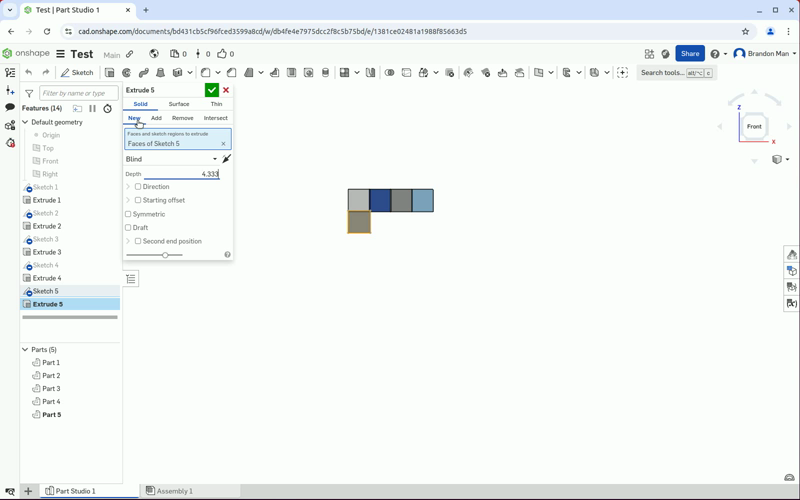
key(enter)
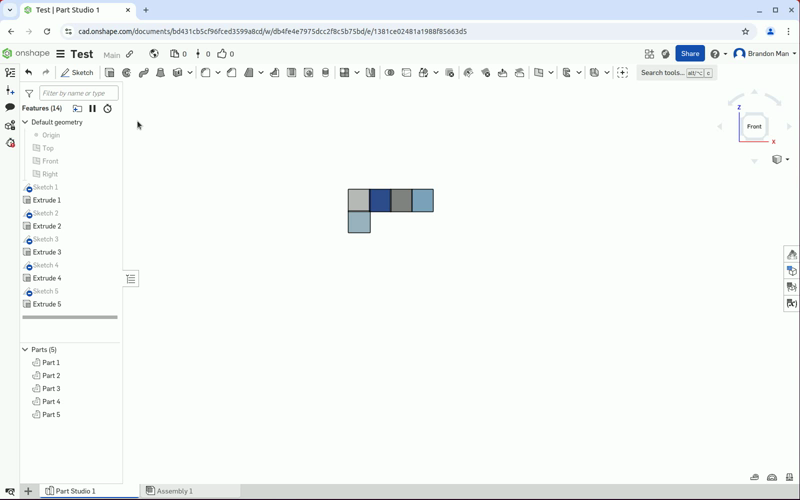
key(shift+h)
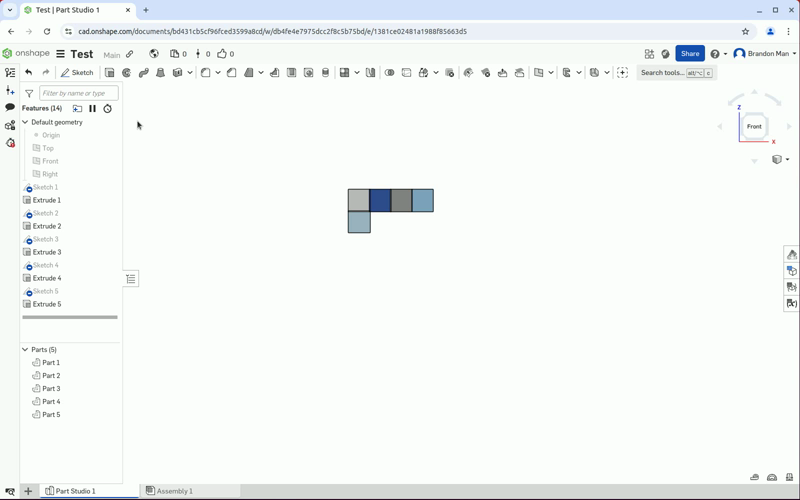
key(shift+h)
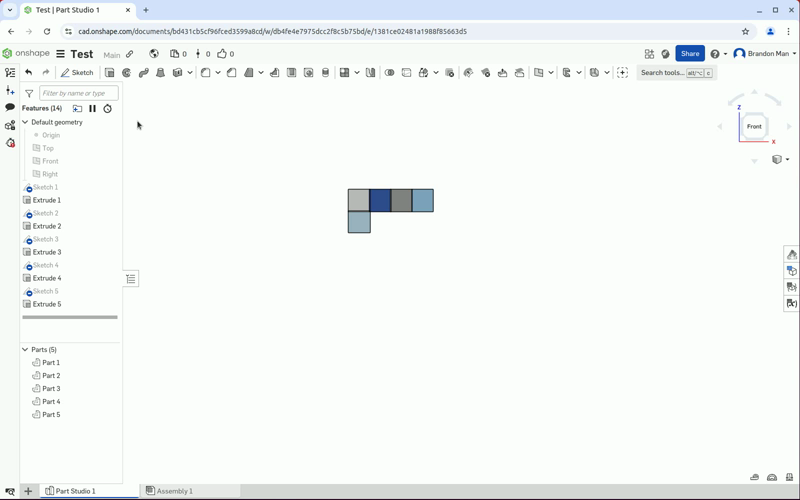
mouse_move(73, 189)
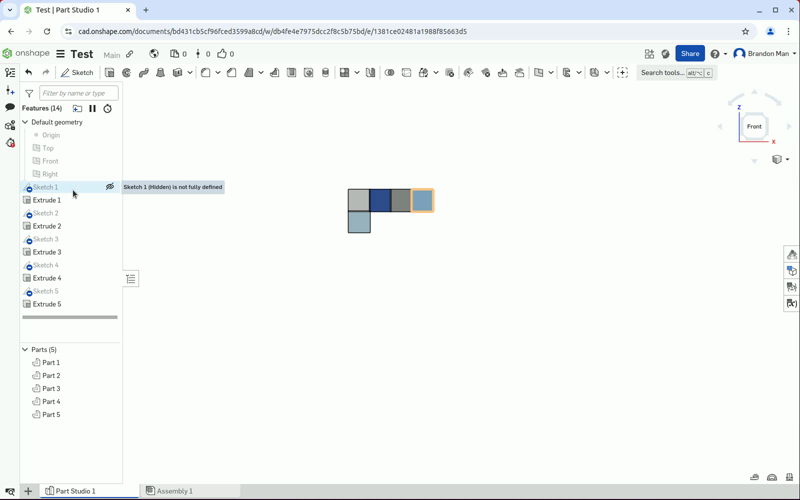
click(73, 189)
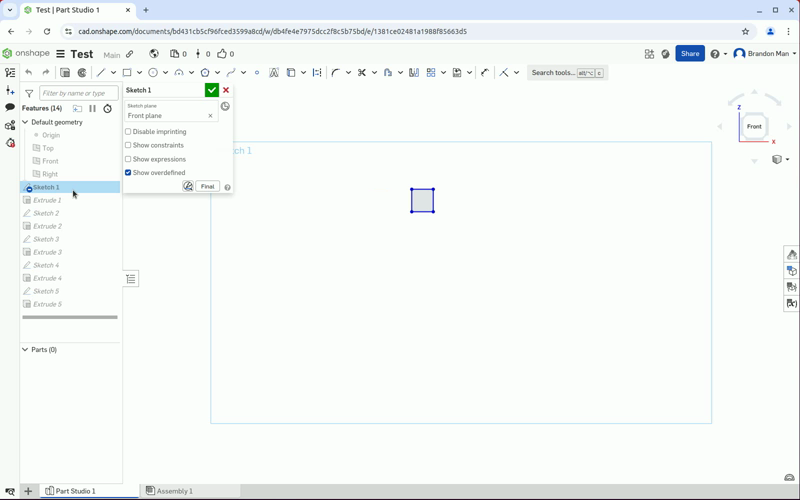
mouse_move(229, 92)
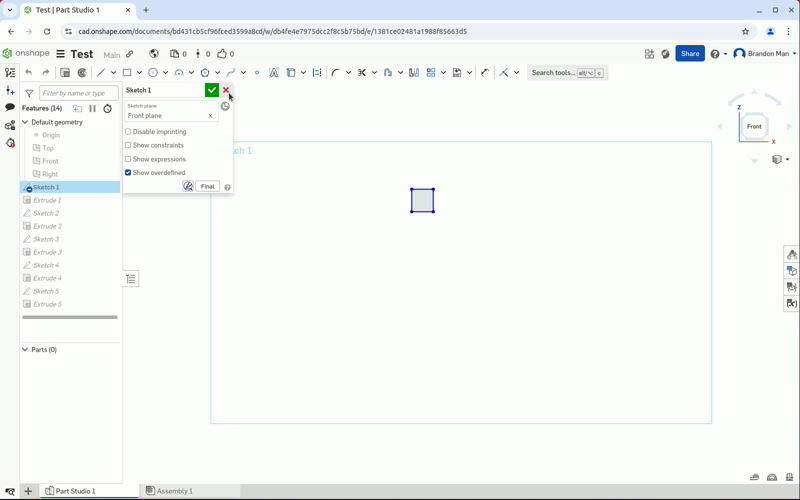
click(229, 92)
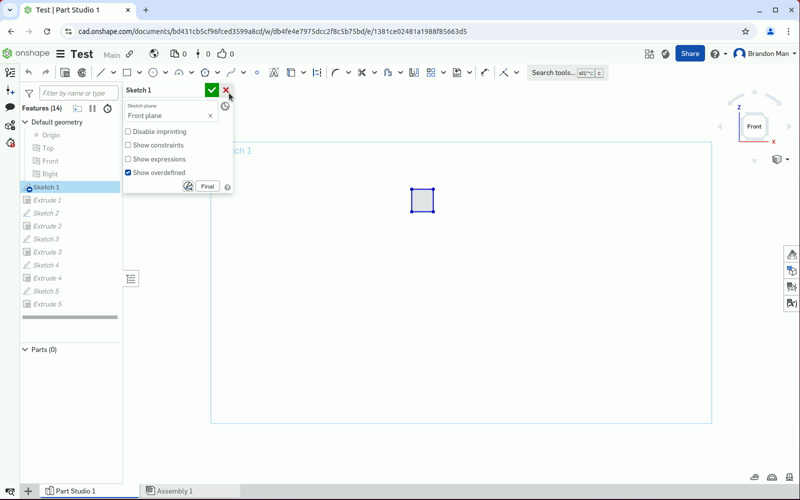
key(shift+s)
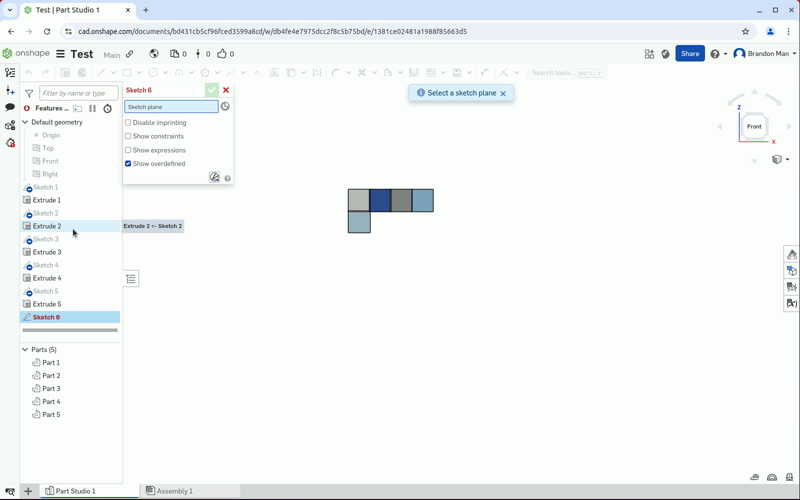
scroll(3)
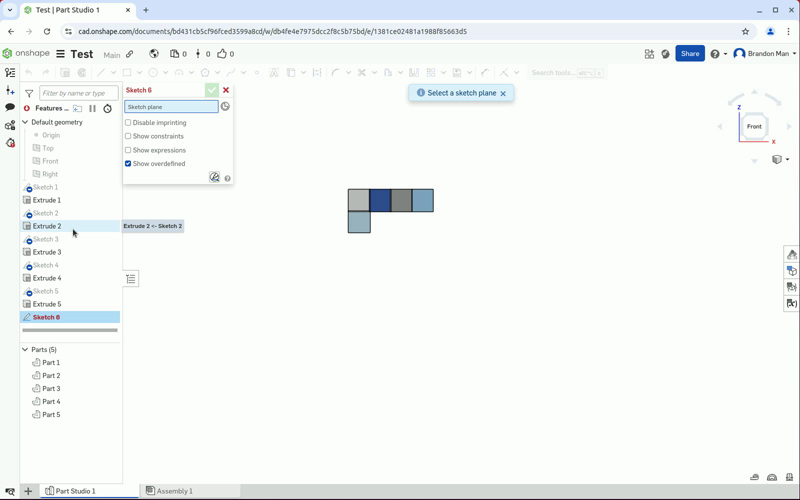
mouse_move(73, 163)
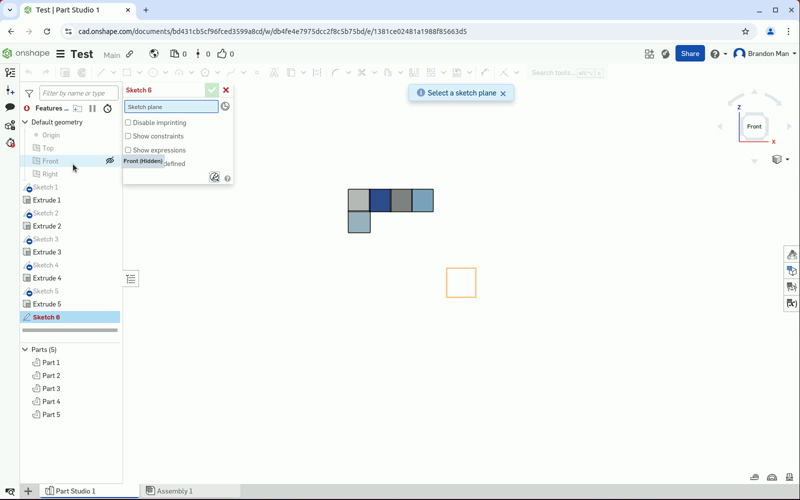
click(73, 163)
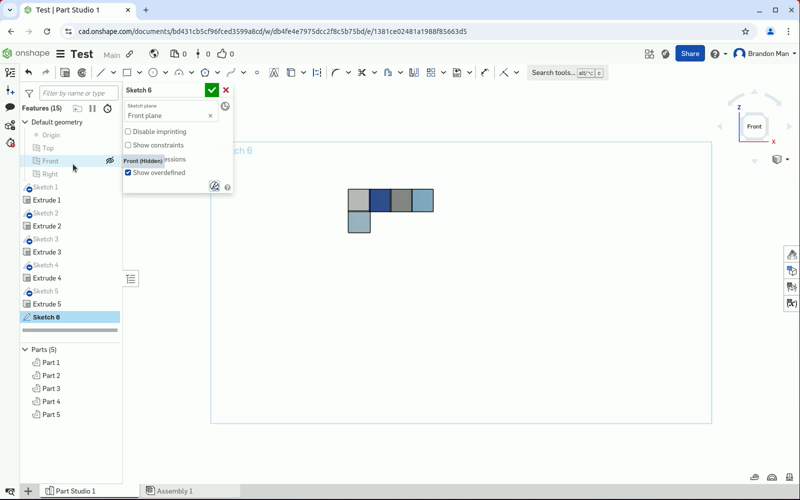
mouse_move(73, 352)
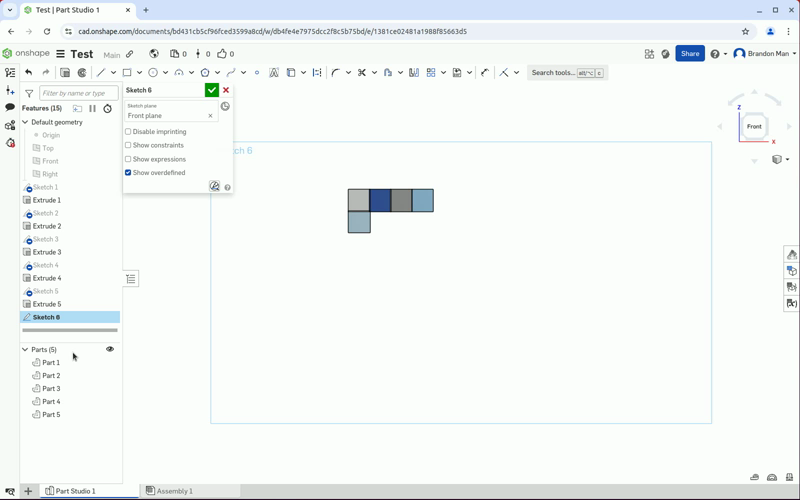
key(y)
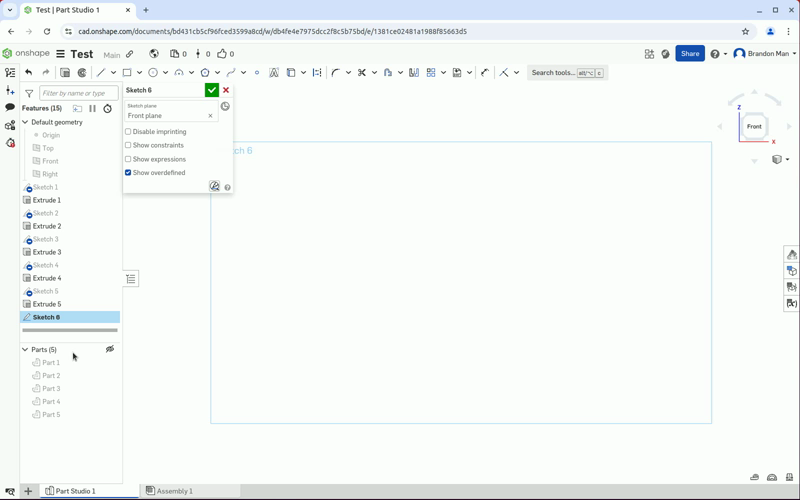
key(l)
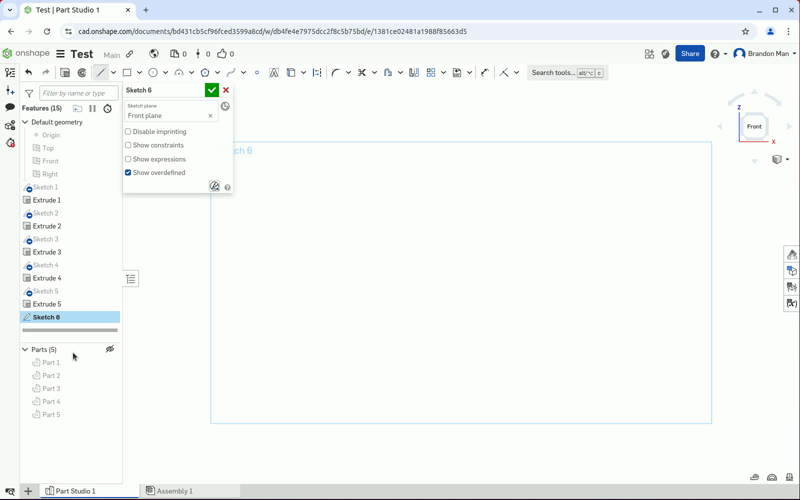
key_down(shift)
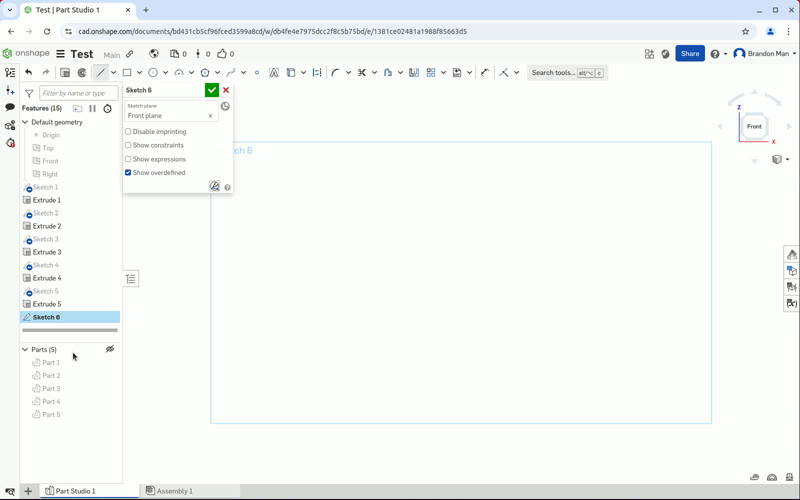
mouse_move(348, 254)
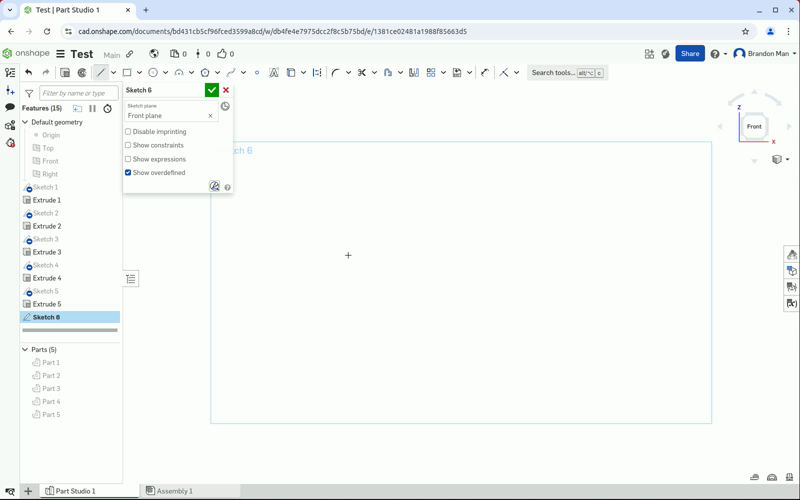
click(348, 254)
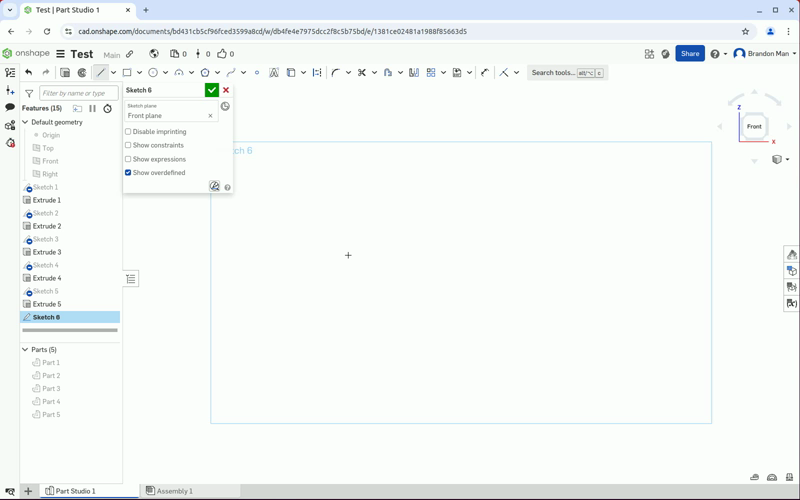
key_up(shift)
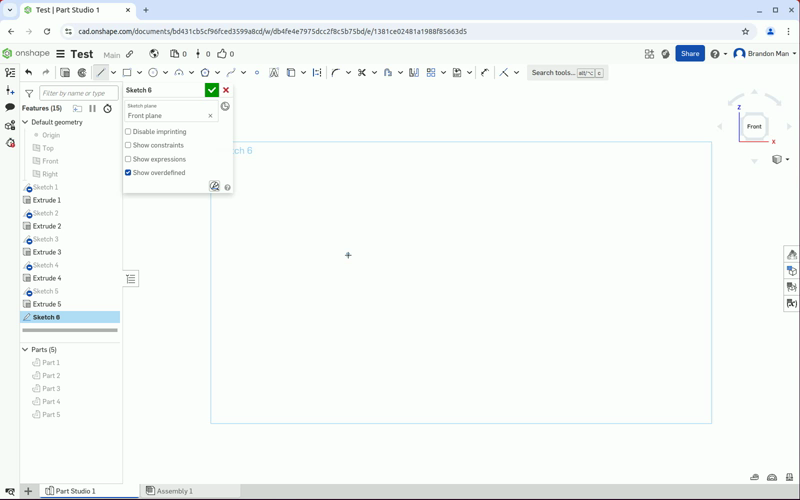
key_down(shift)
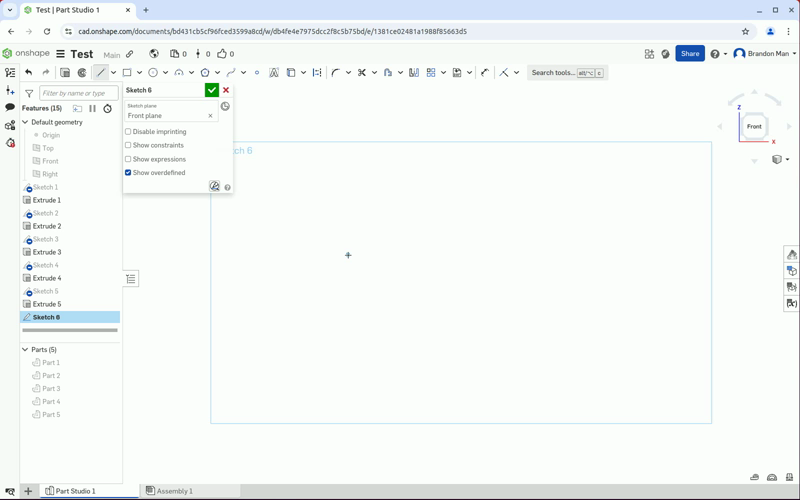
mouse_move(378, 254)
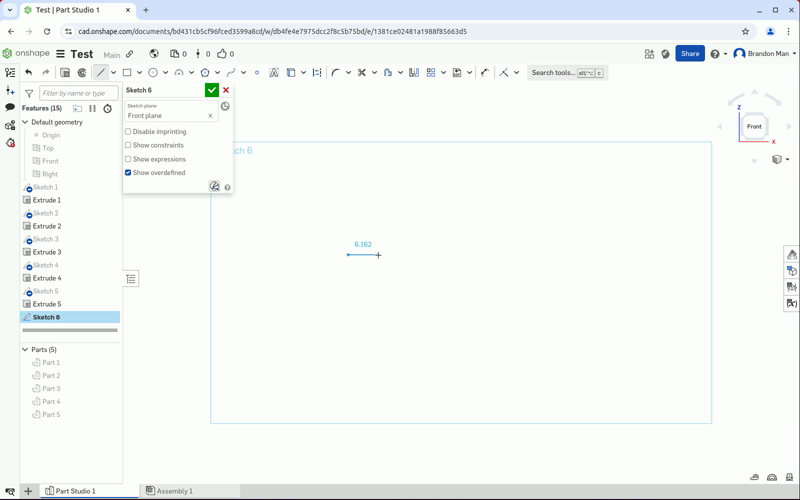
mouse_move(370, 254)
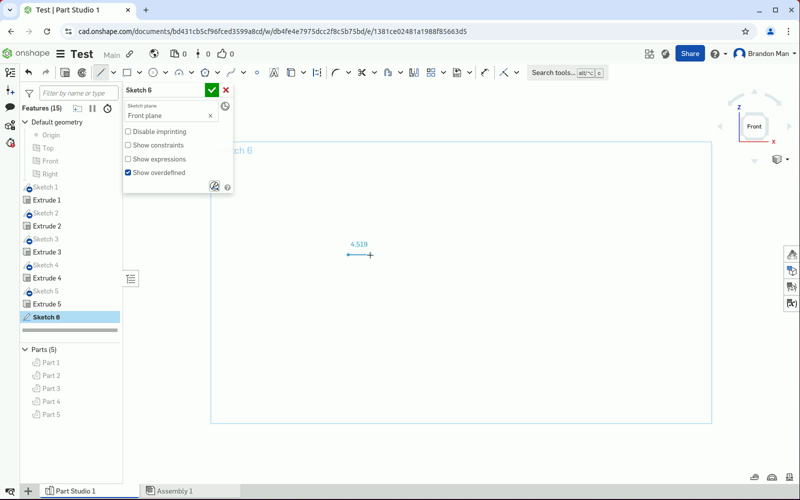
click(370, 254)
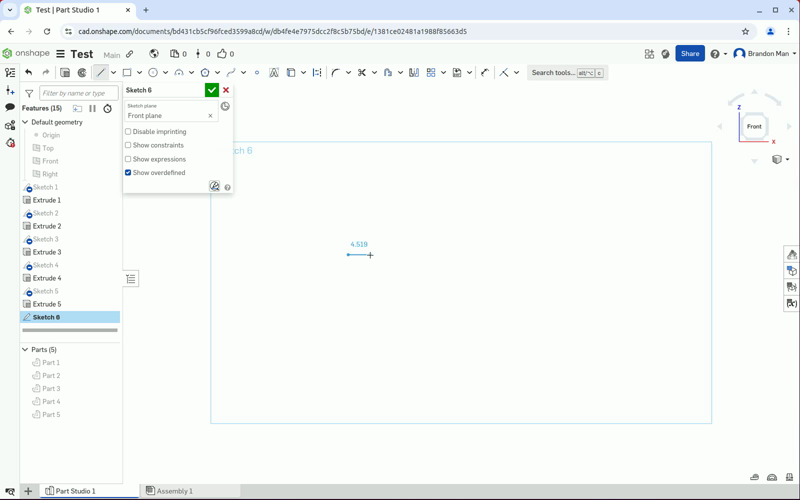
key_up(shift)
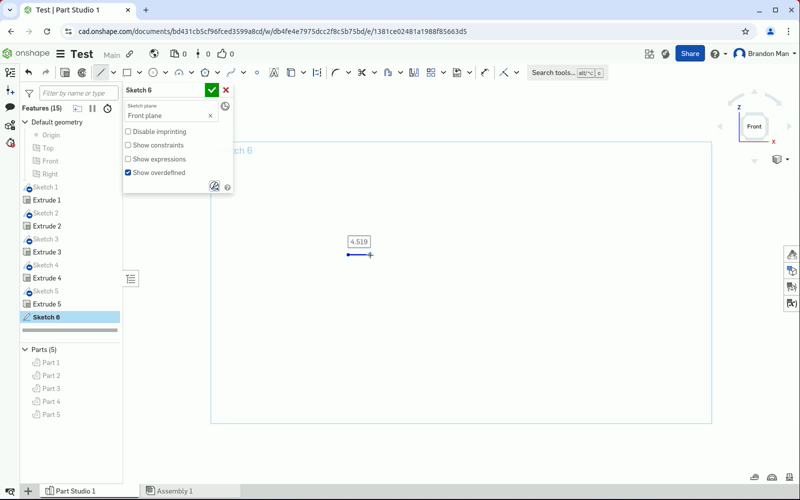
key_down(shift)
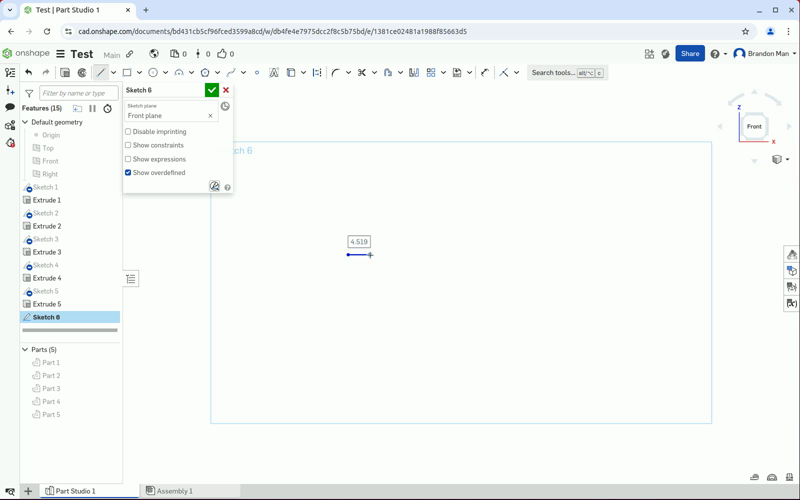
mouse_move(400, 254)
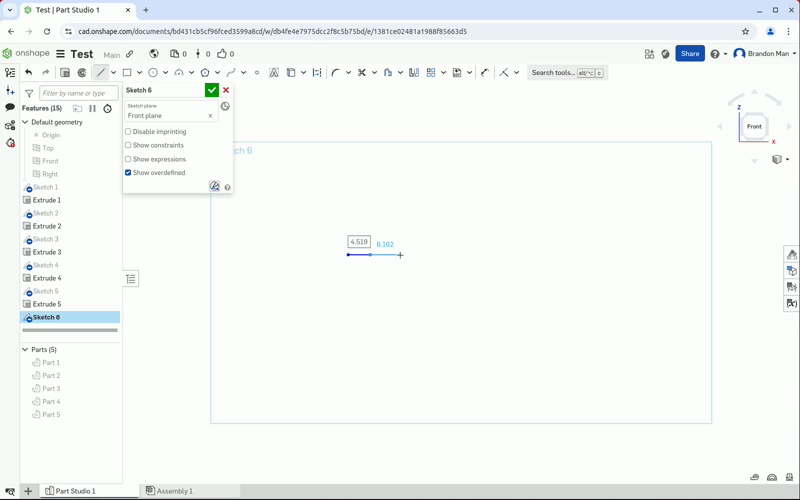
mouse_move(370, 232)
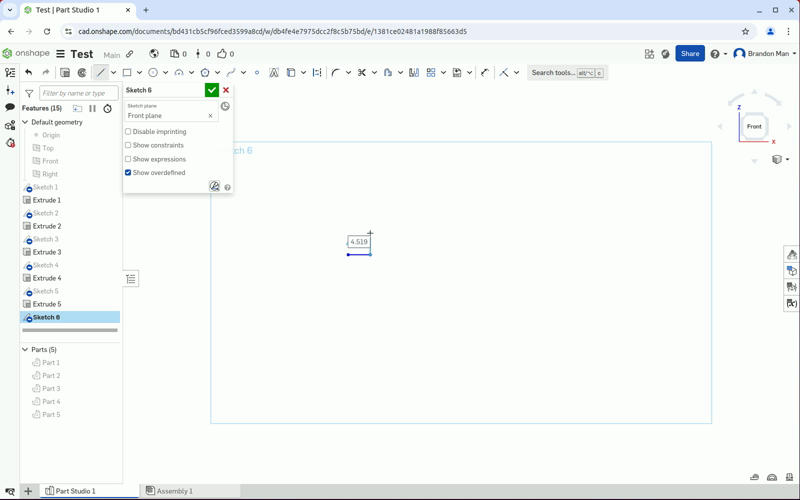
click(370, 232)
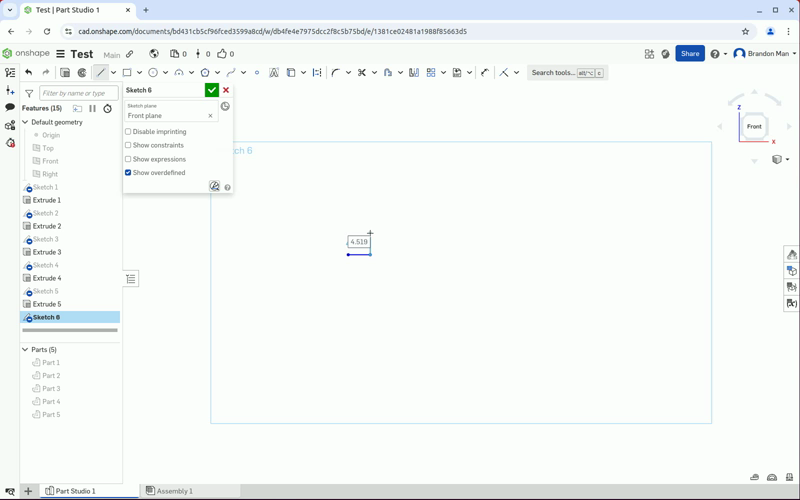
key_up(shift)
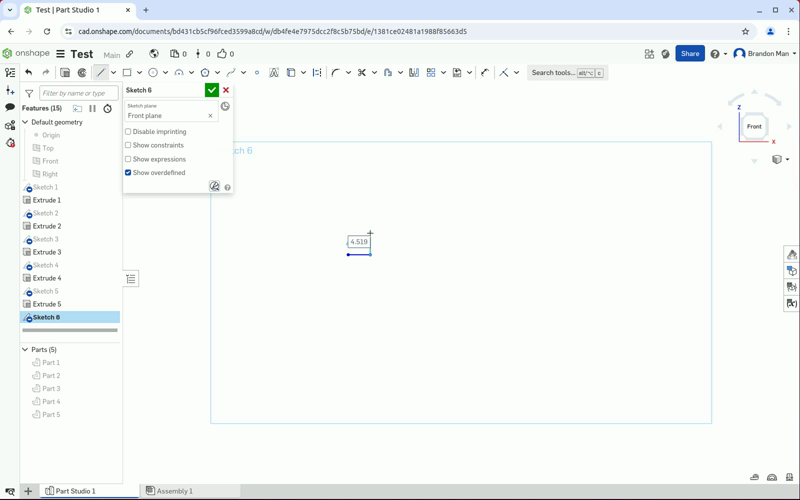
key_down(shift)
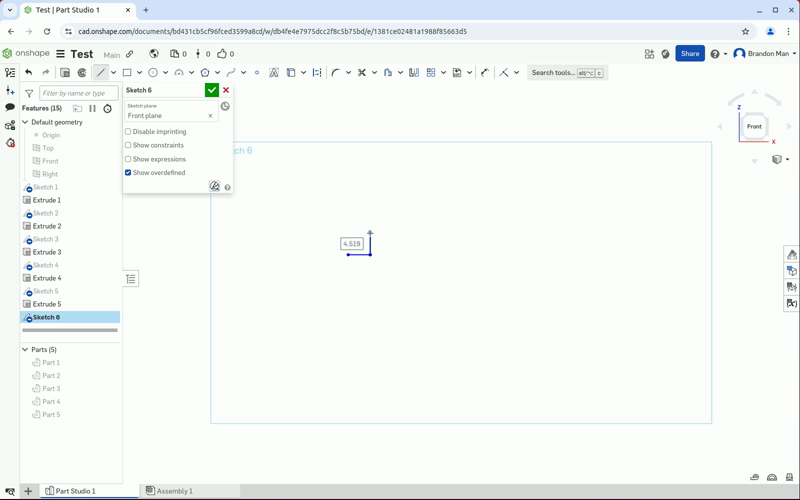
mouse_move(400, 232)
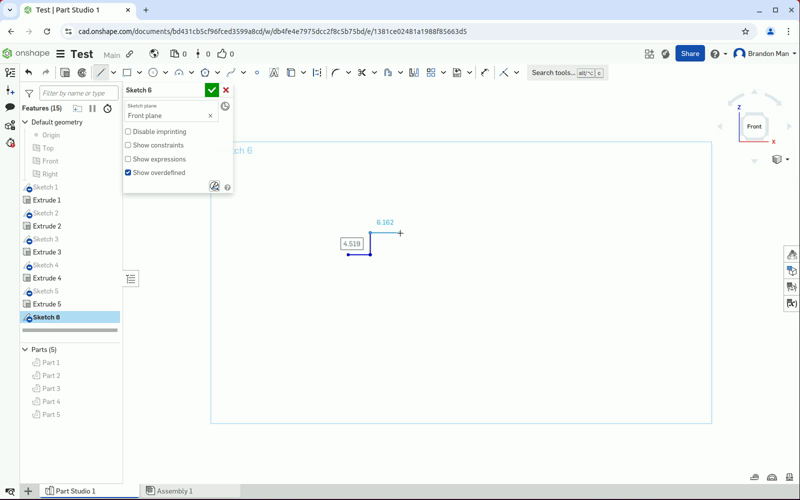
mouse_move(348, 232)
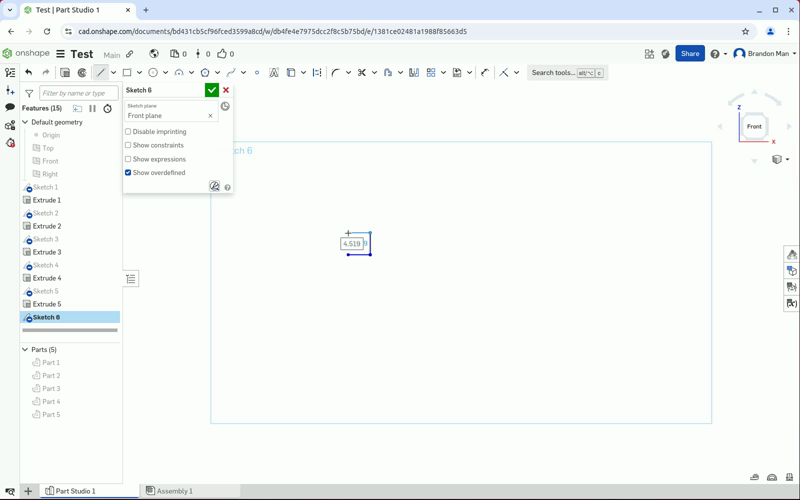
click(348, 232)
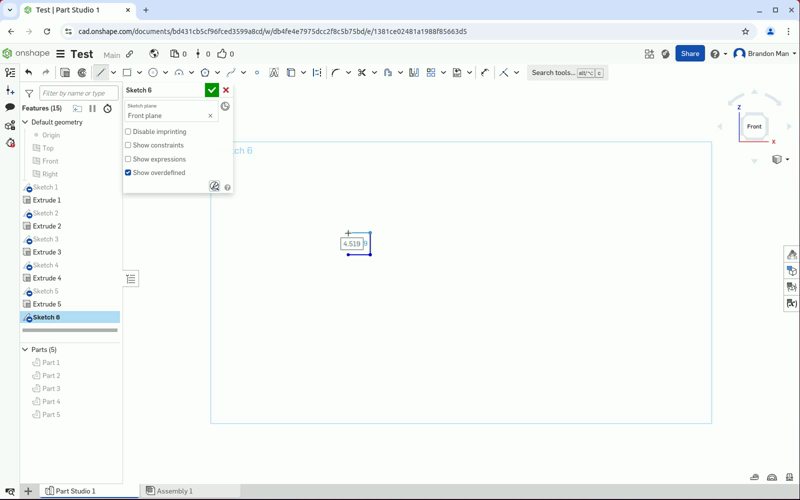
key_up(shift)
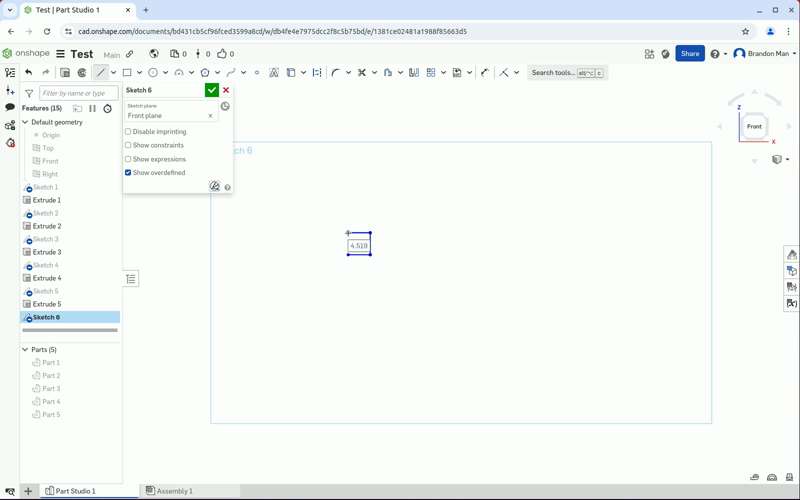
mouse_move(378, 232)
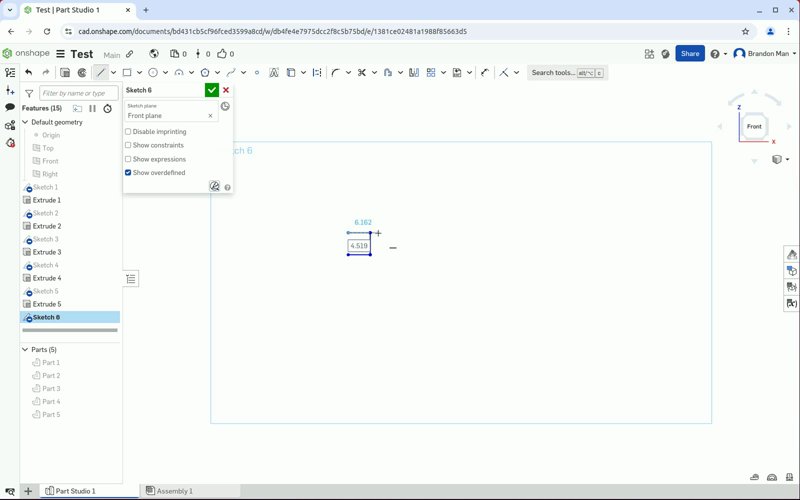
key_down(shift)
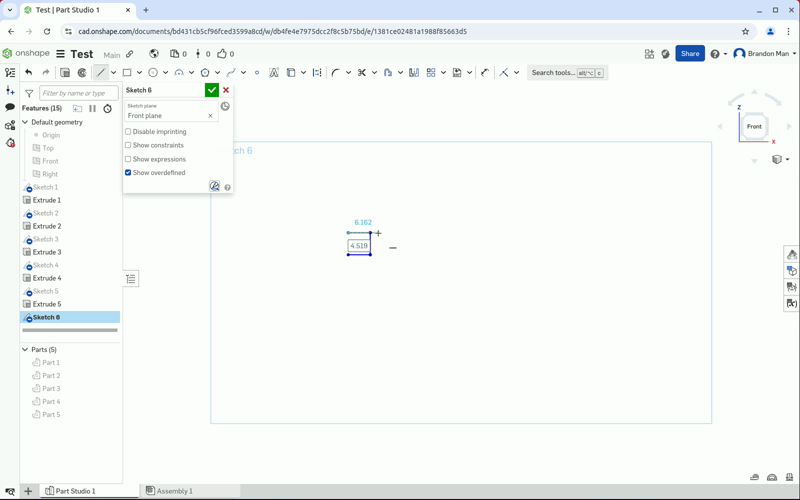
mouse_move(348, 254)
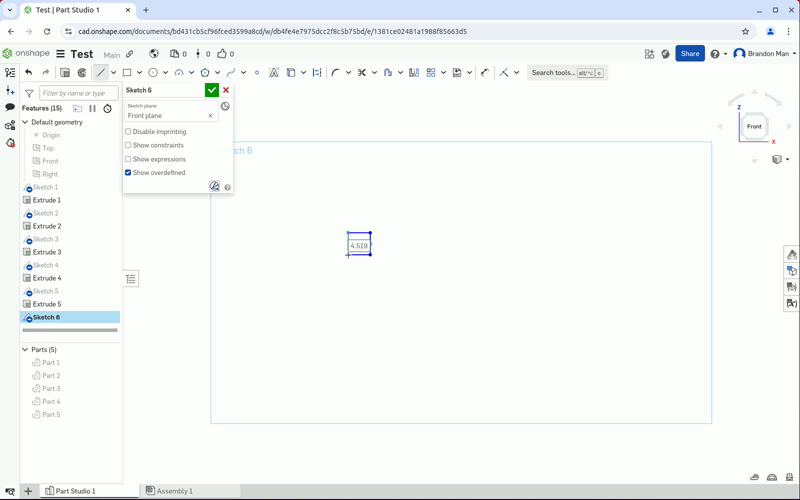
key_up(shift)
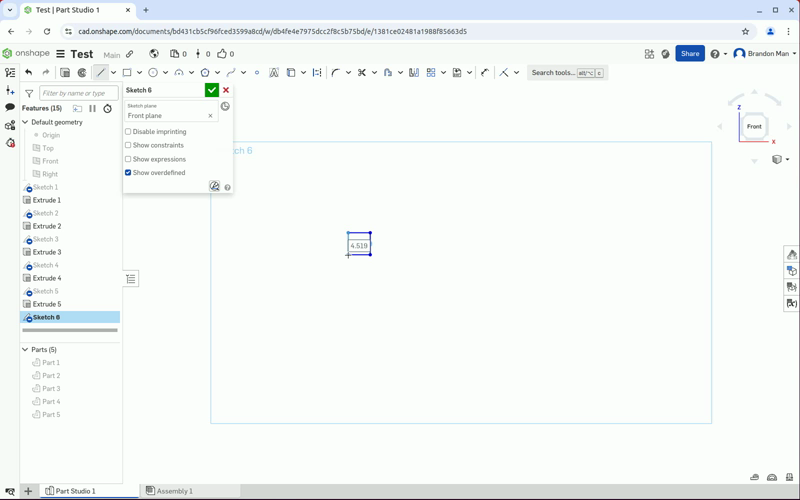
click(348, 254)
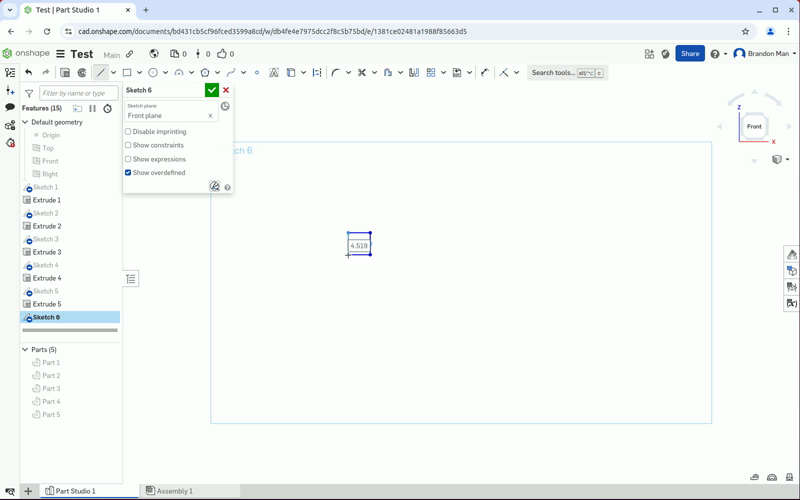
key(esc)
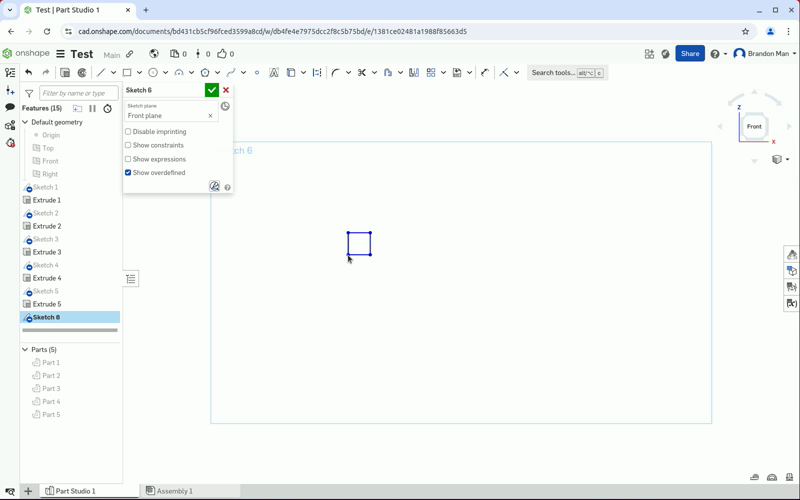
mouse_move(362, 250)
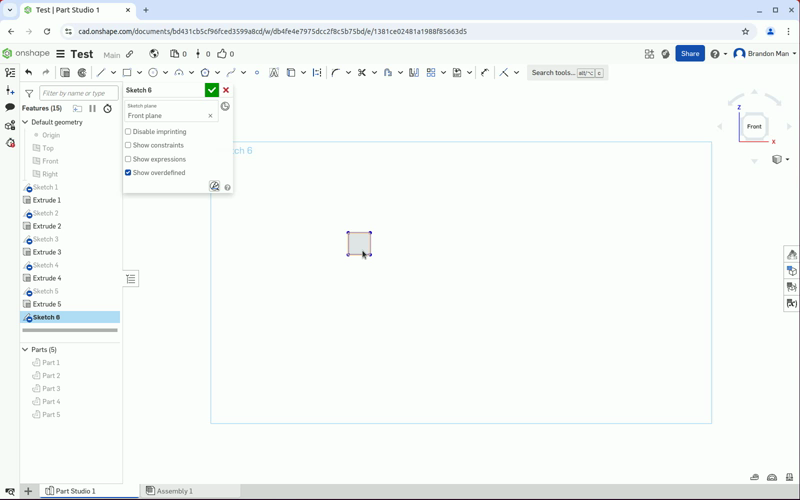
scroll(6)
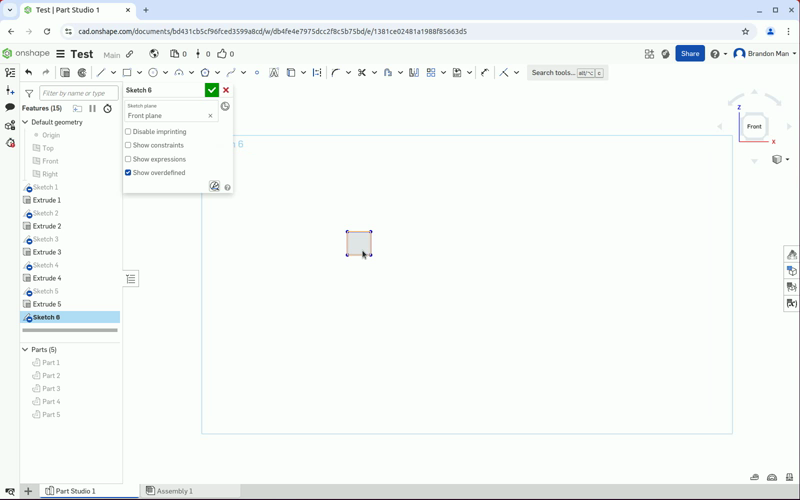
scroll(6)
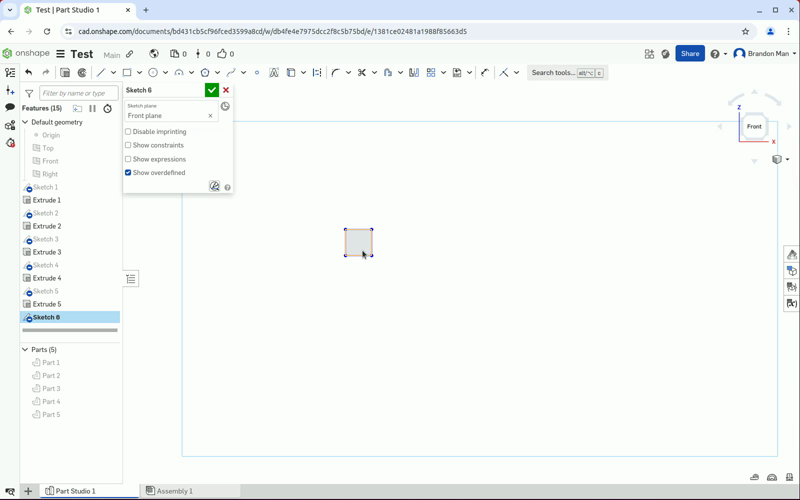
scroll(6)
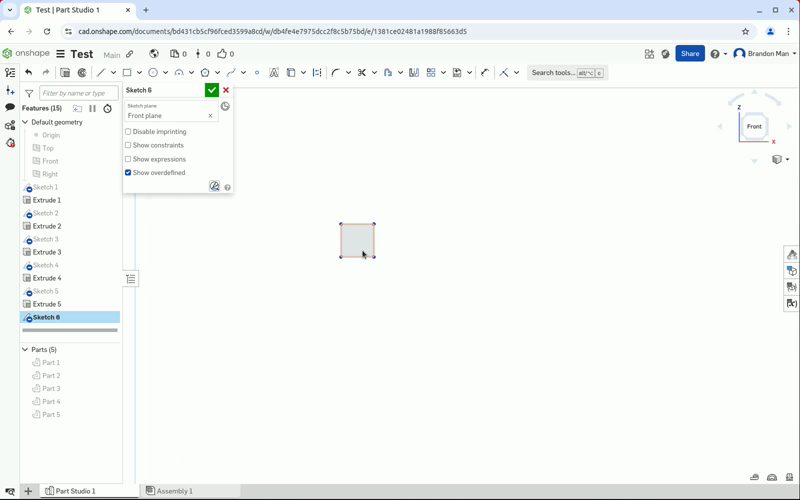
scroll(6)
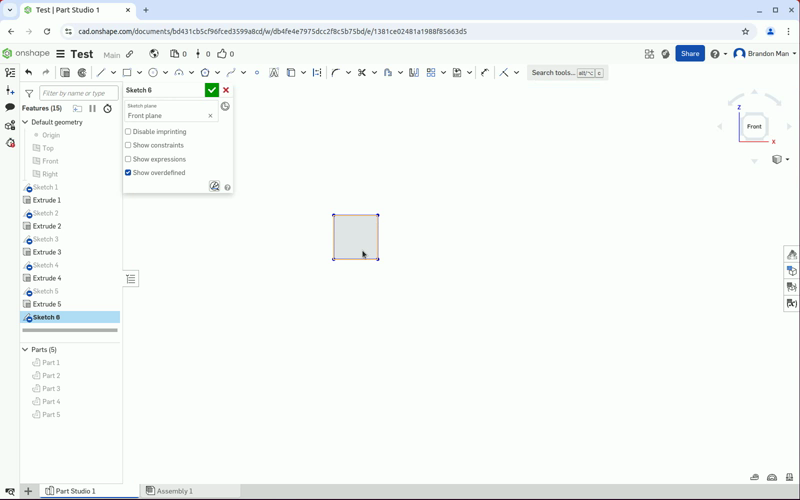
scroll(6)
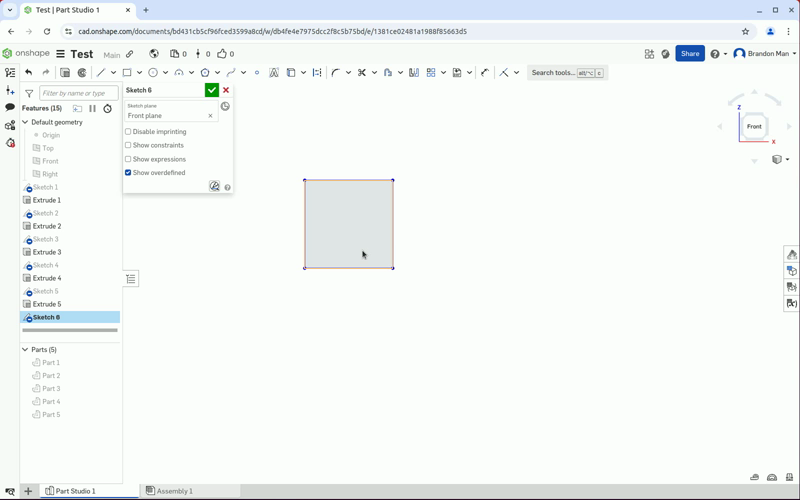
scroll(6)
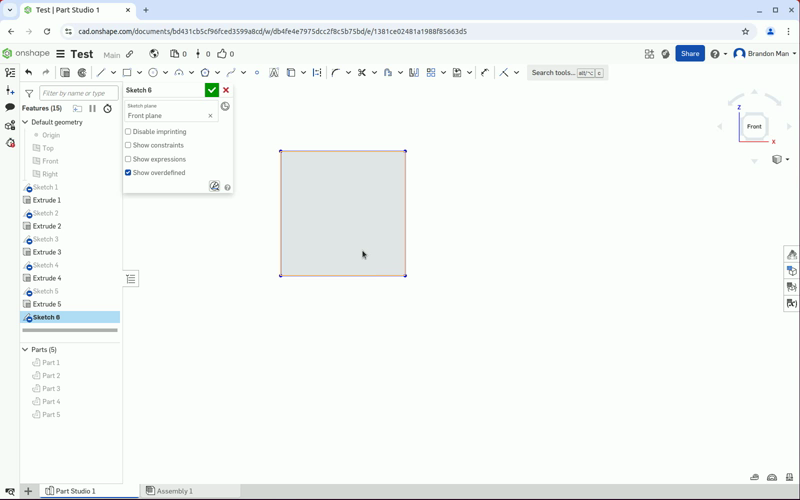
scroll(6)
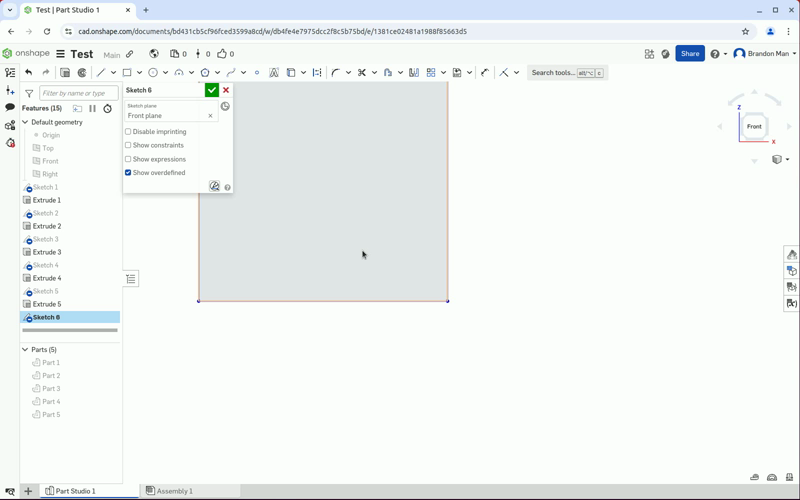
click(362, 250)
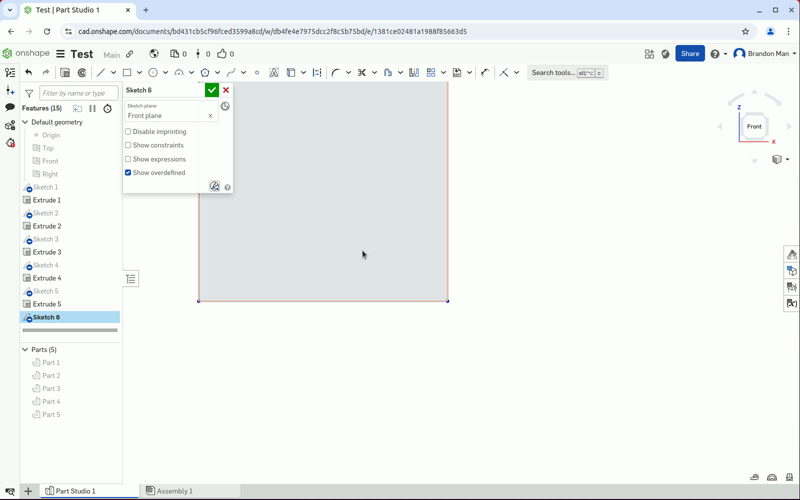
scroll(-6)
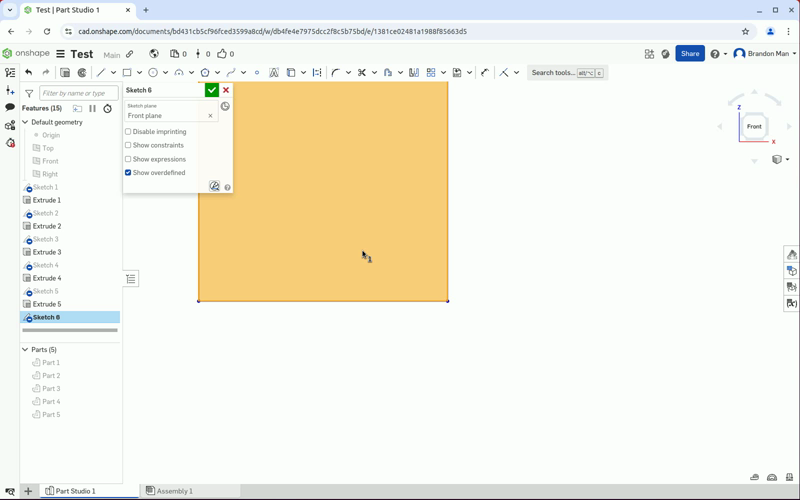
scroll(-6)
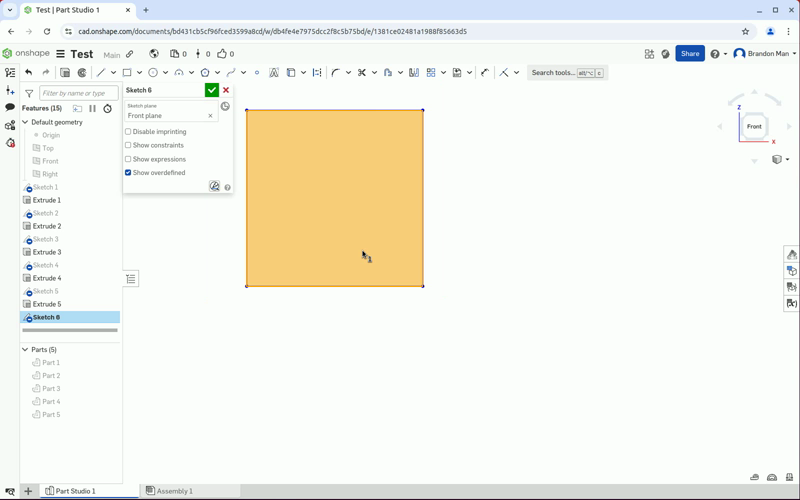
scroll(-6)
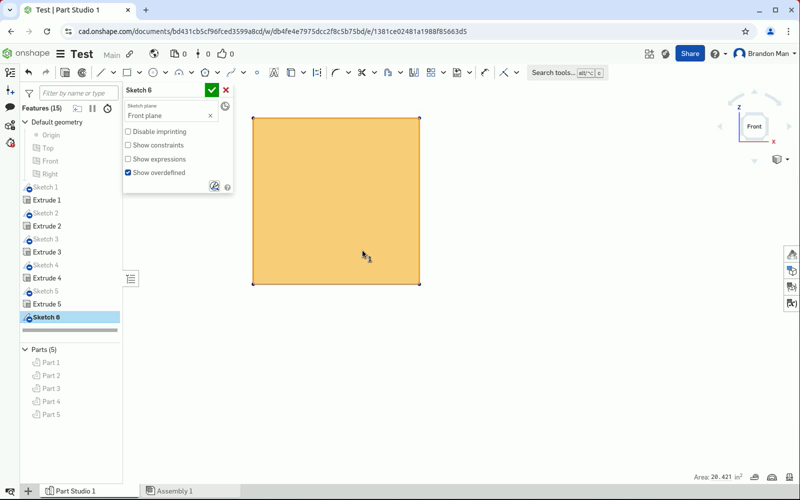
scroll(-6)
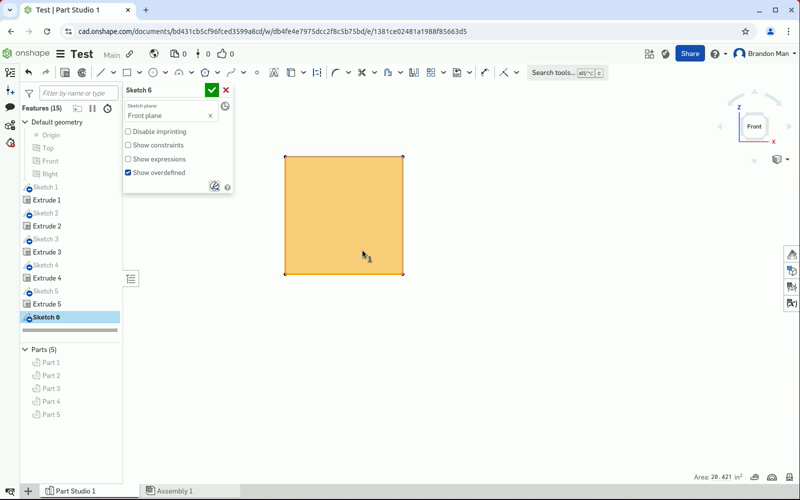
scroll(-6)
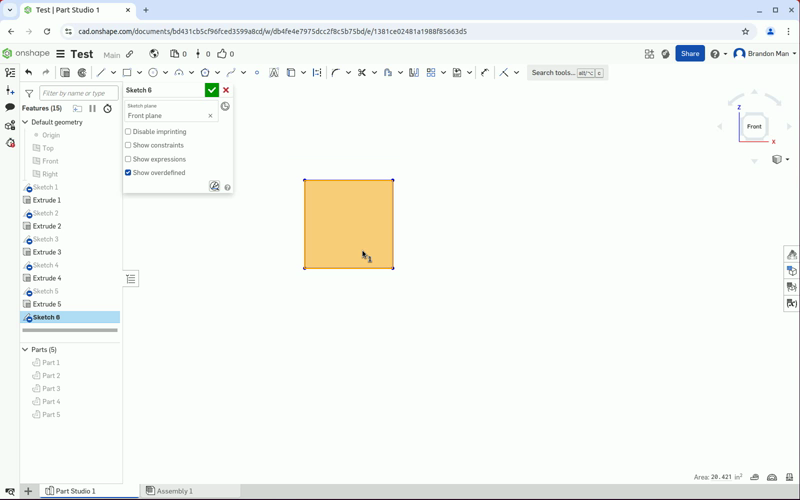
scroll(-6)
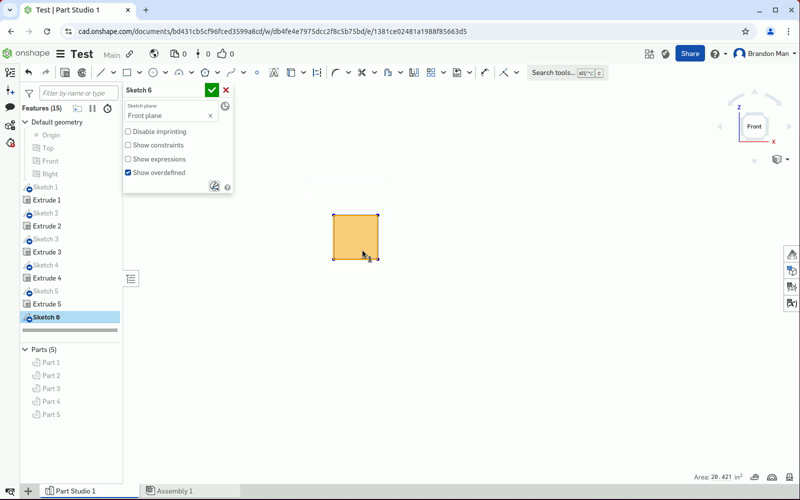
scroll(-6)
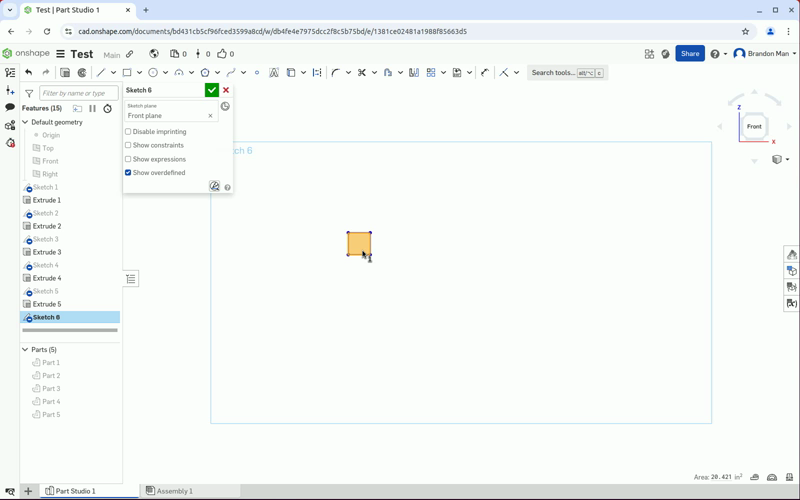
mouse_move(73, 352)
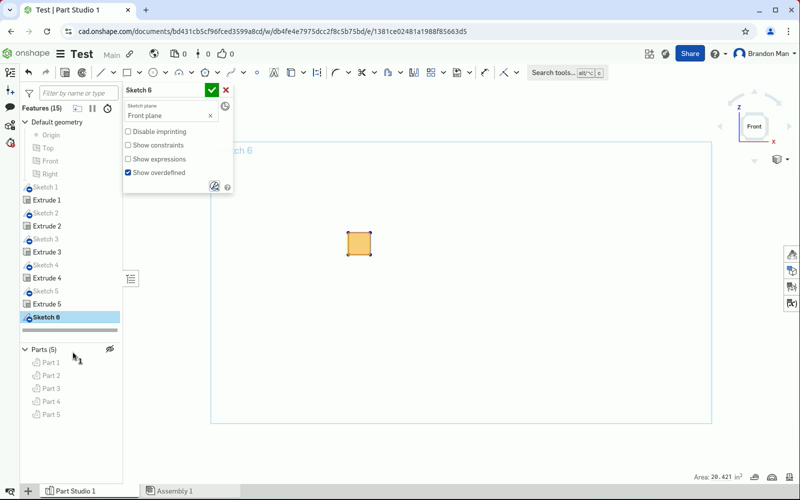
key(shift+y)
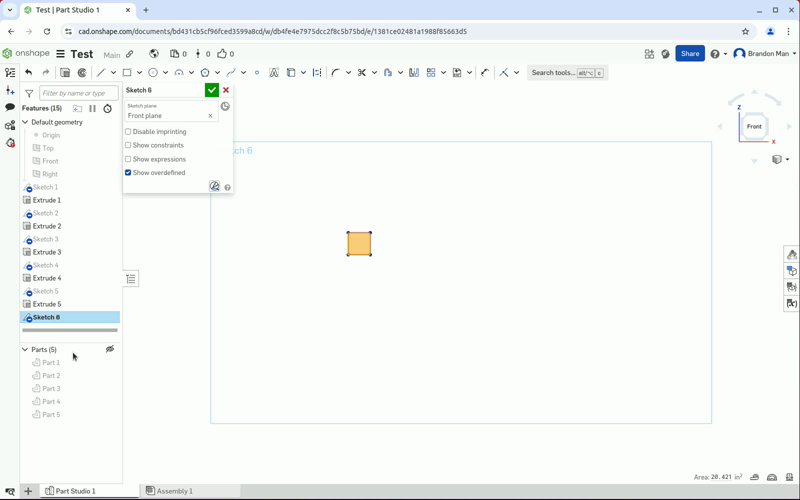
key(shift+e)
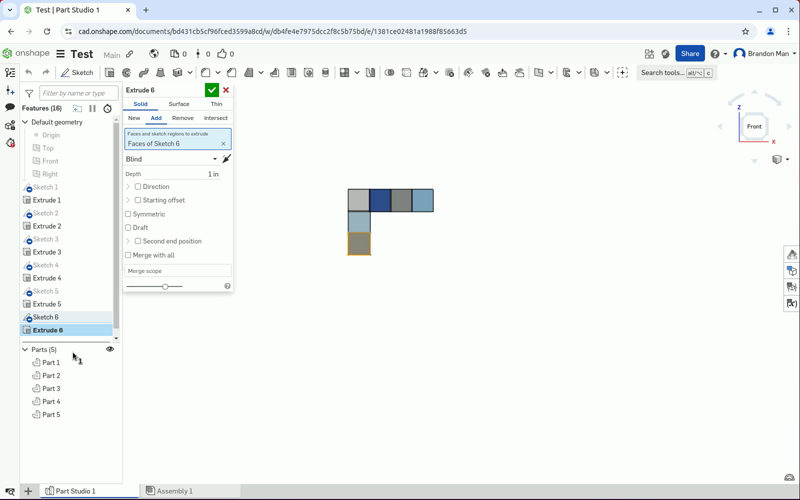
mouse_move(143, 106)
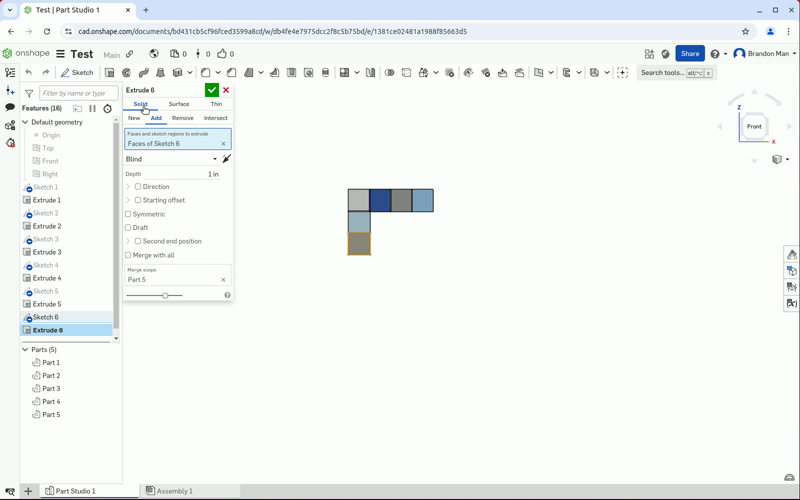
click(143, 106)
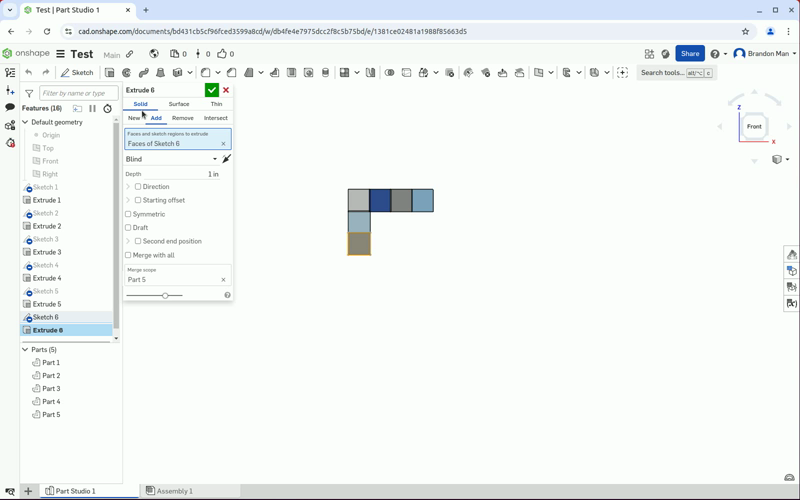
mouse_move(137, 120)
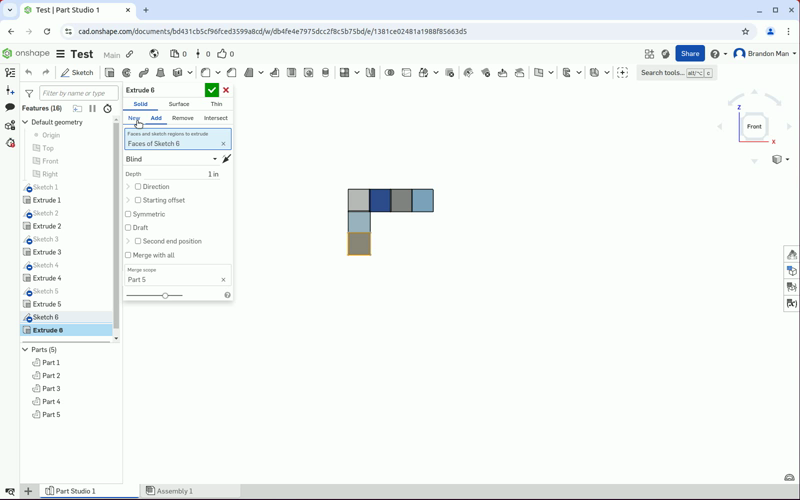
click(137, 120)
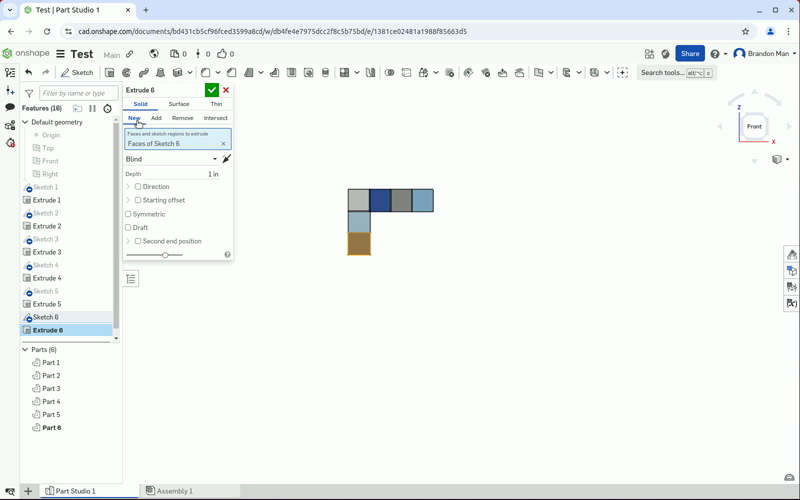
key(tab, 4)
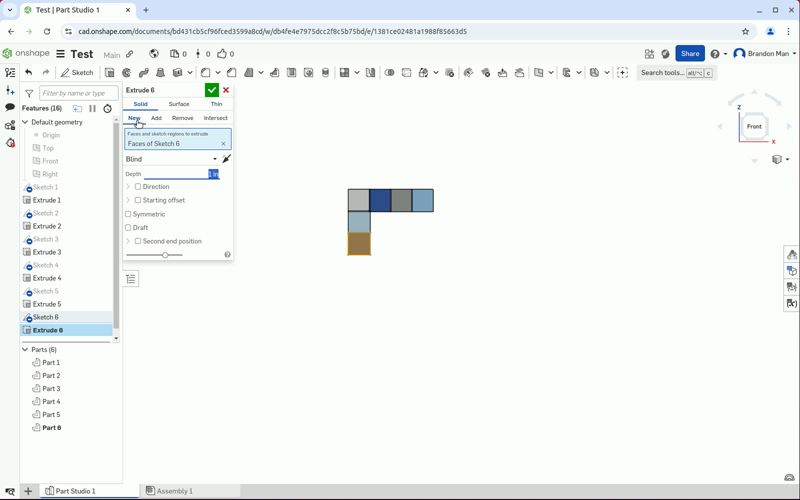
text(4.333)
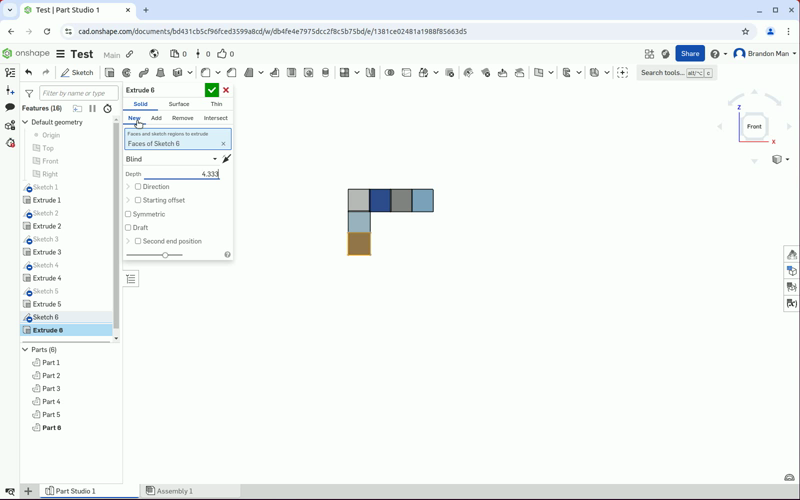
key(enter)
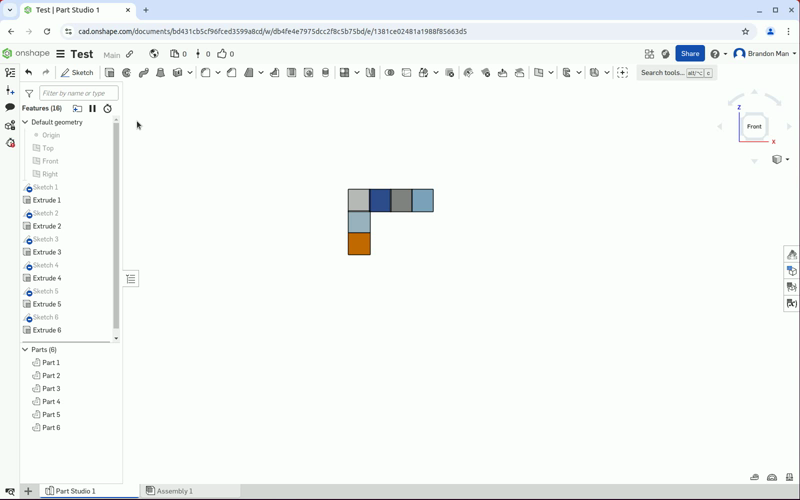
key(shift+h)
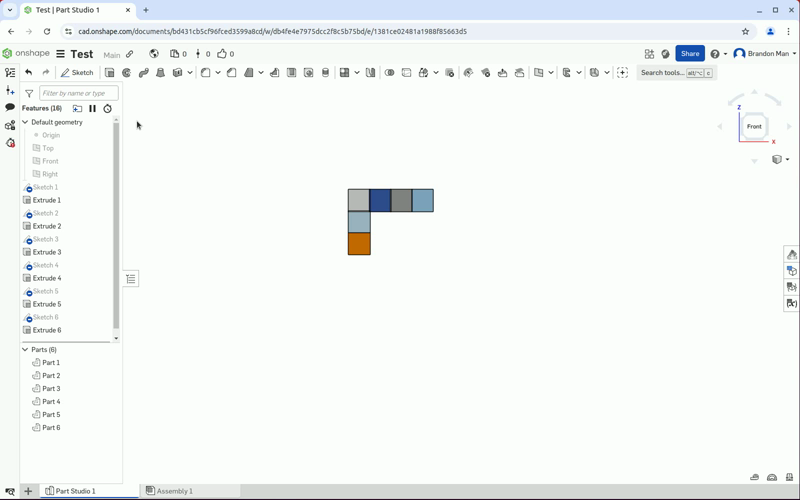
key(shift+h)
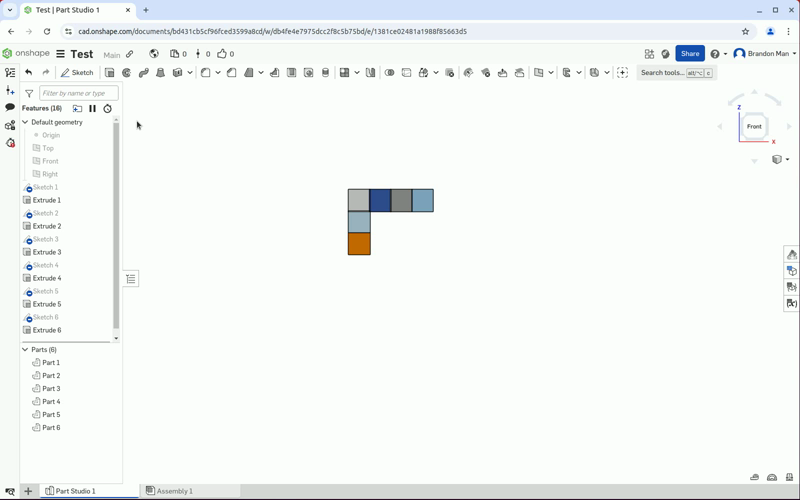
mouse_move(69, 189)
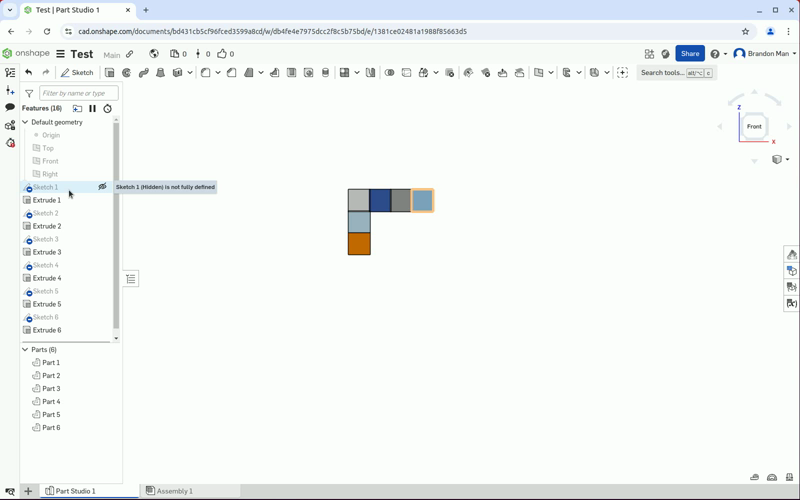
click(69, 189)
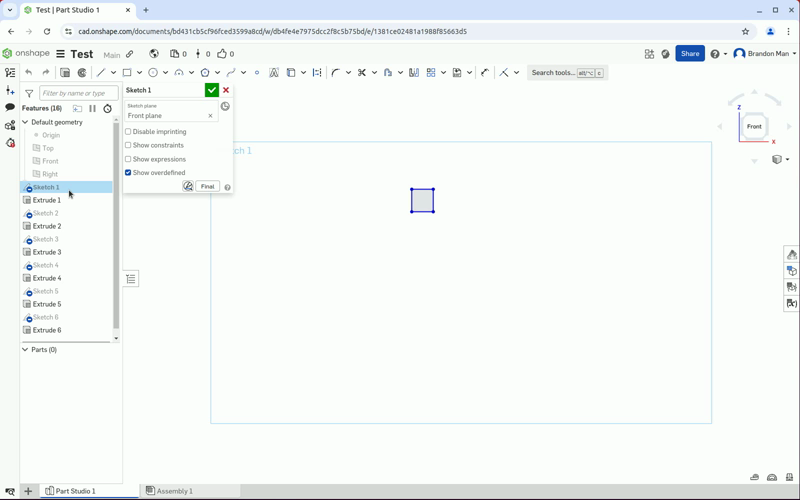
mouse_move(229, 92)
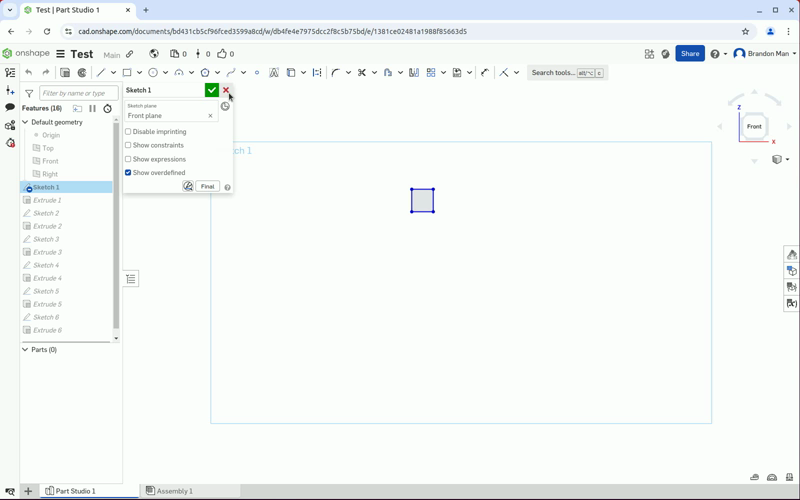
click(229, 92)
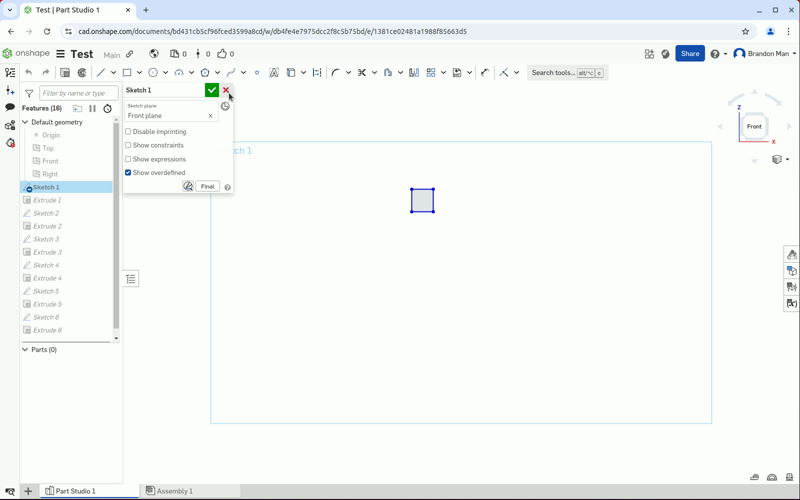
key(shift+s)
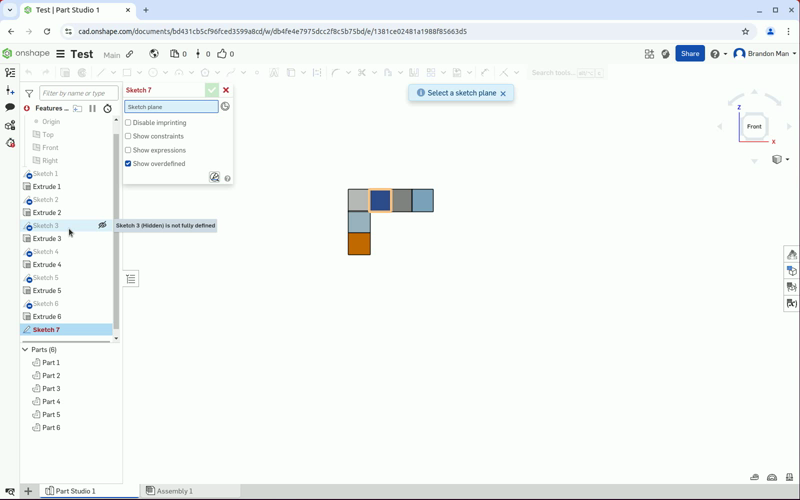
scroll(3)
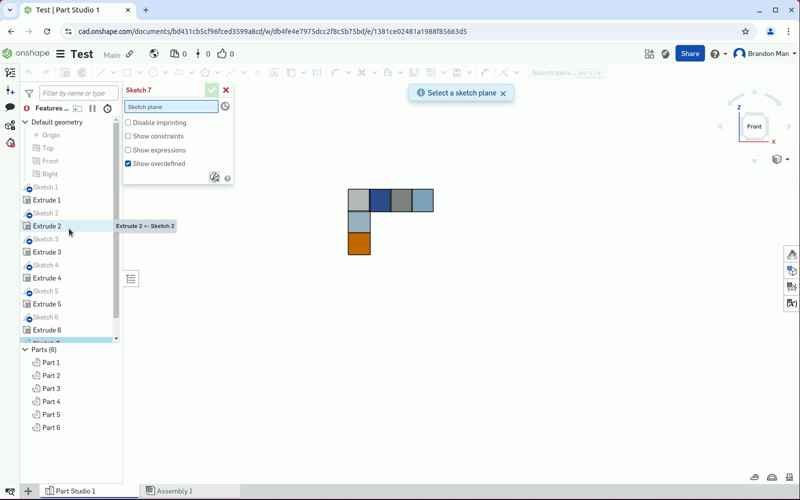
mouse_move(69, 163)
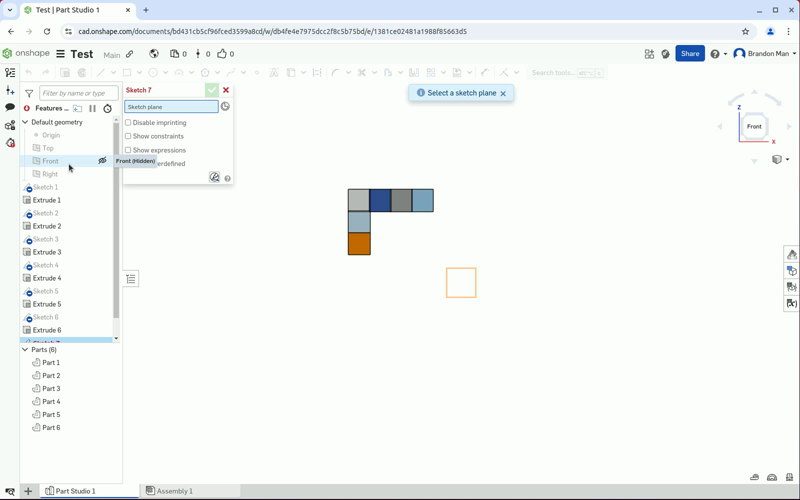
click(69, 163)
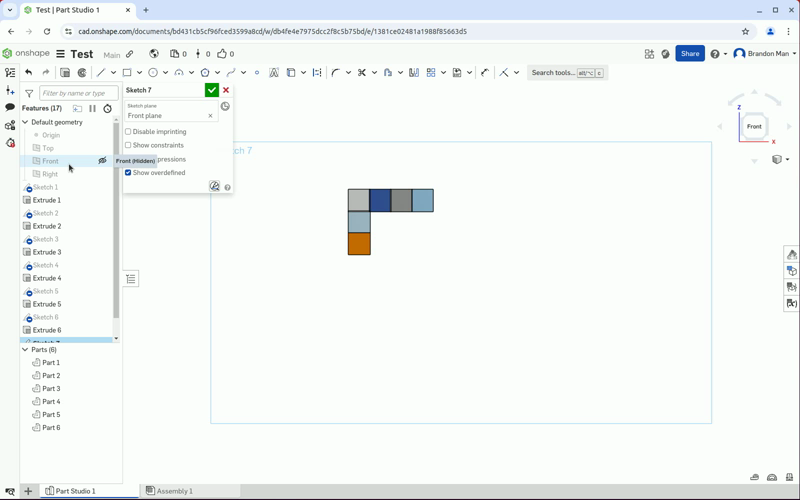
mouse_move(73, 352)
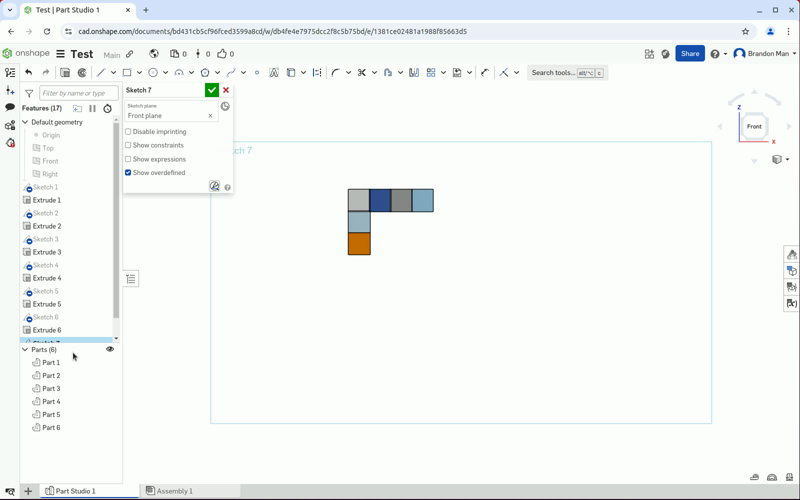
key(y)
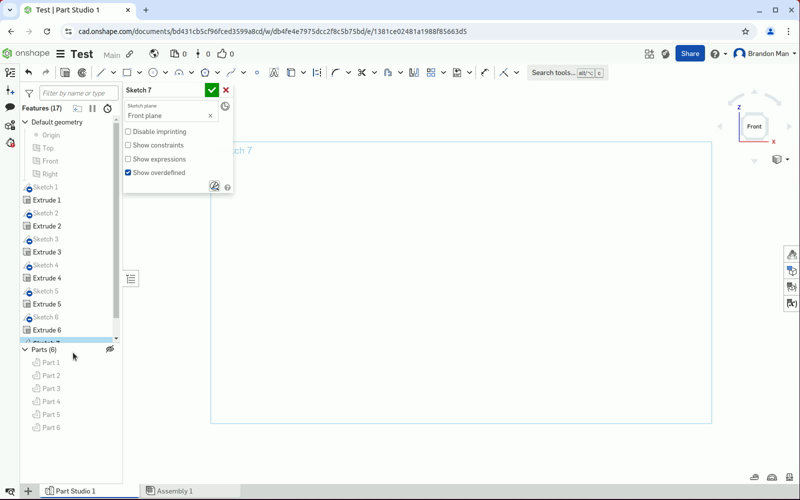
key(l)
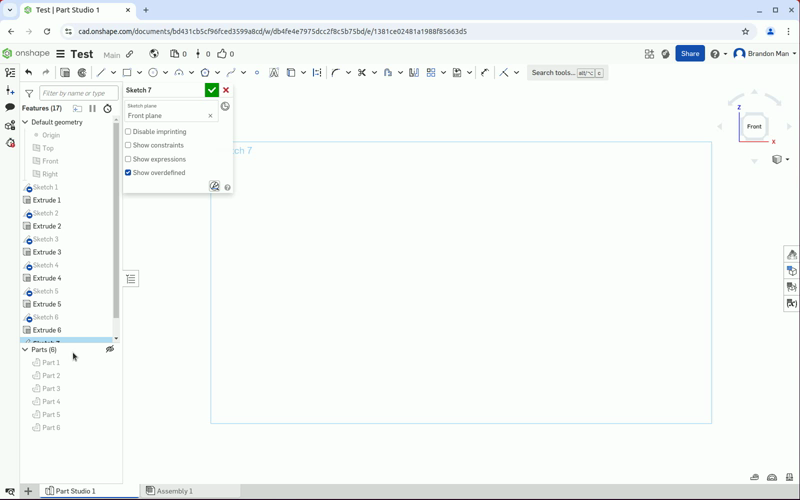
key_down(shift)
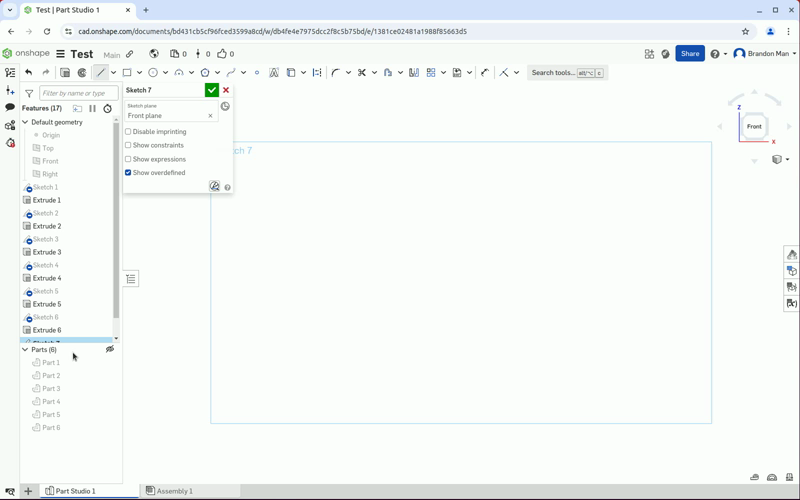
mouse_move(369, 254)
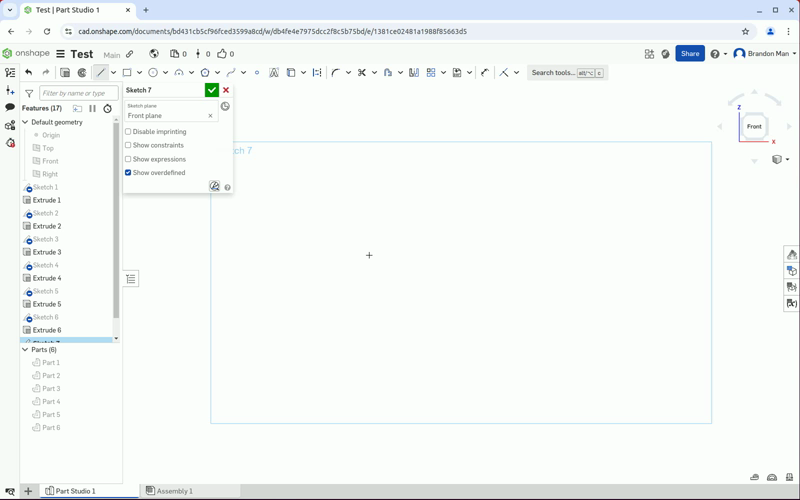
click(369, 254)
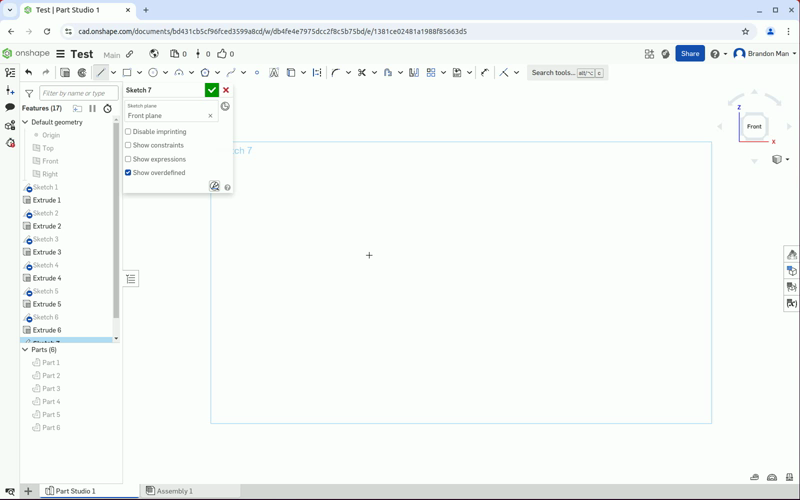
key_up(shift)
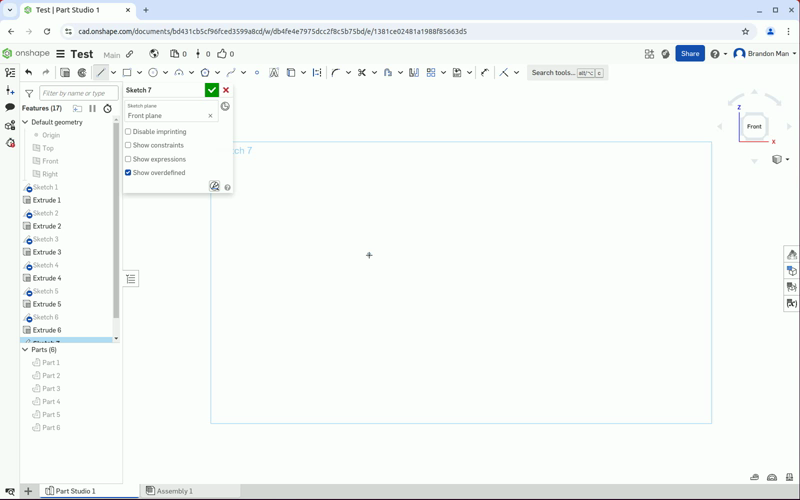
key_down(shift)
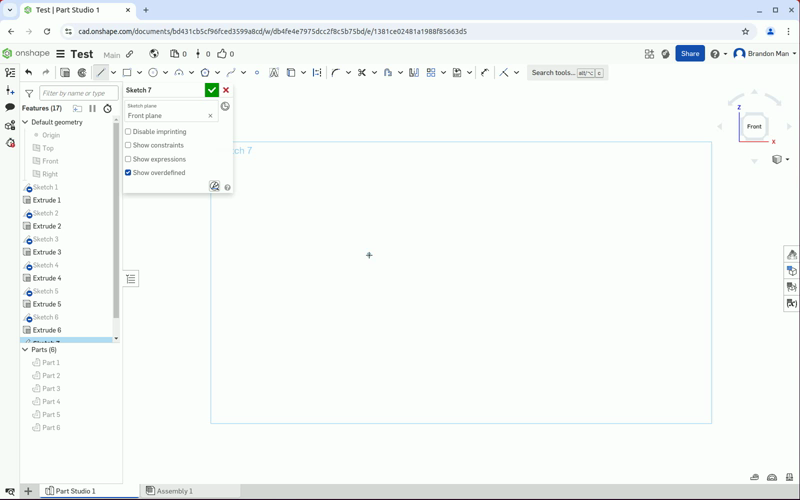
mouse_move(399, 254)
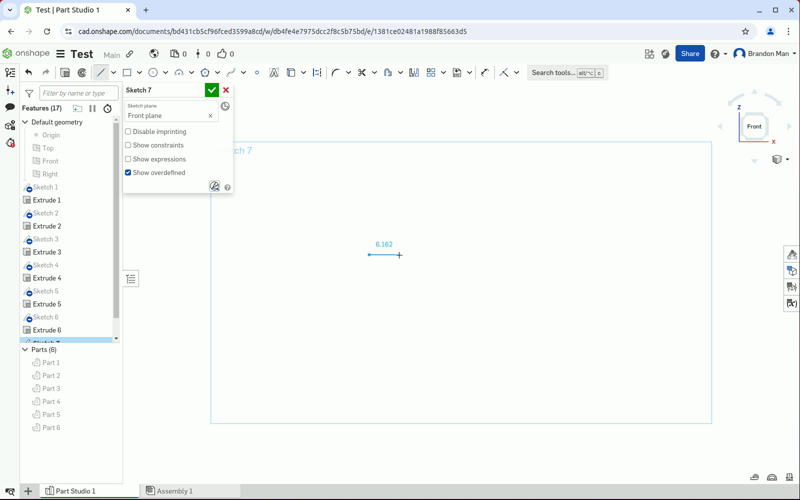
mouse_move(391, 254)
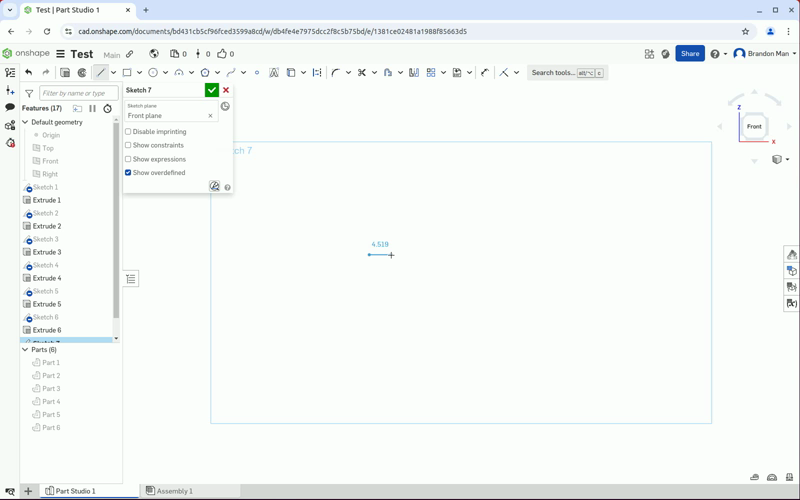
click(391, 254)
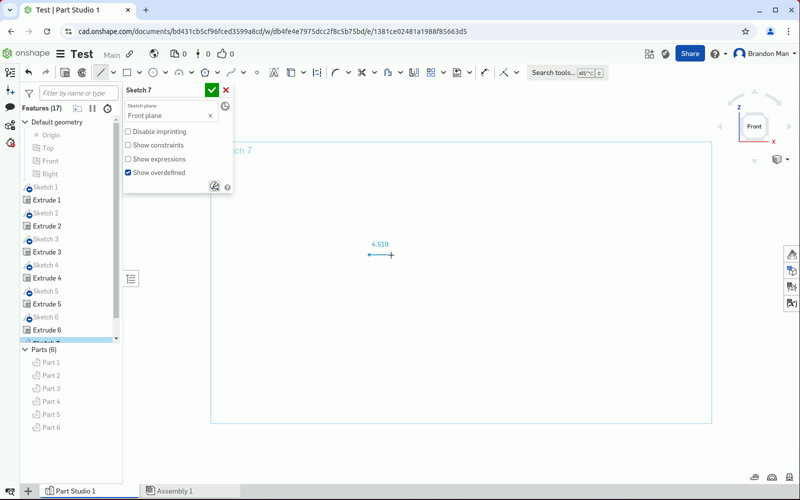
key_up(shift)
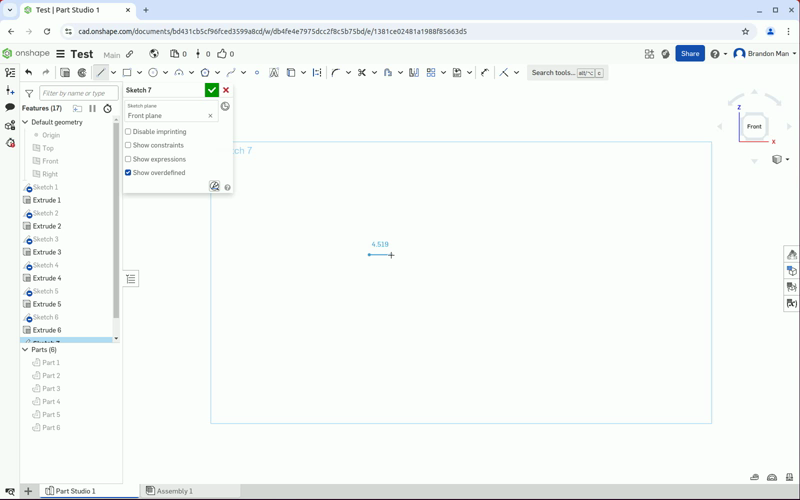
key_down(shift)
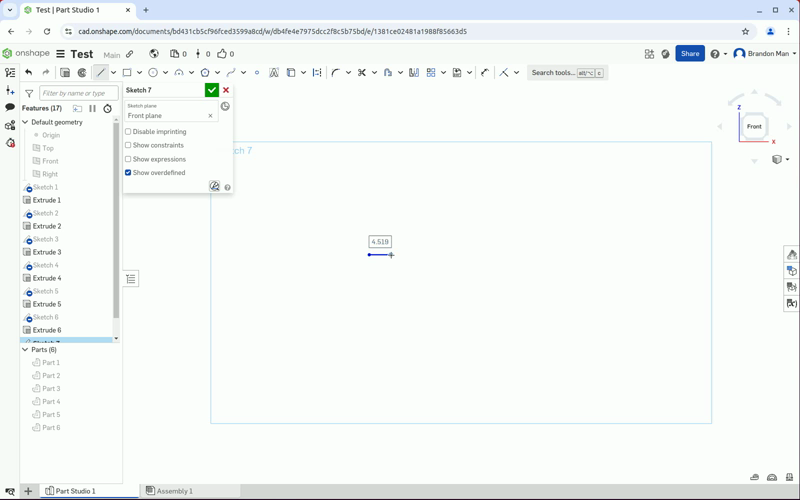
mouse_move(421, 254)
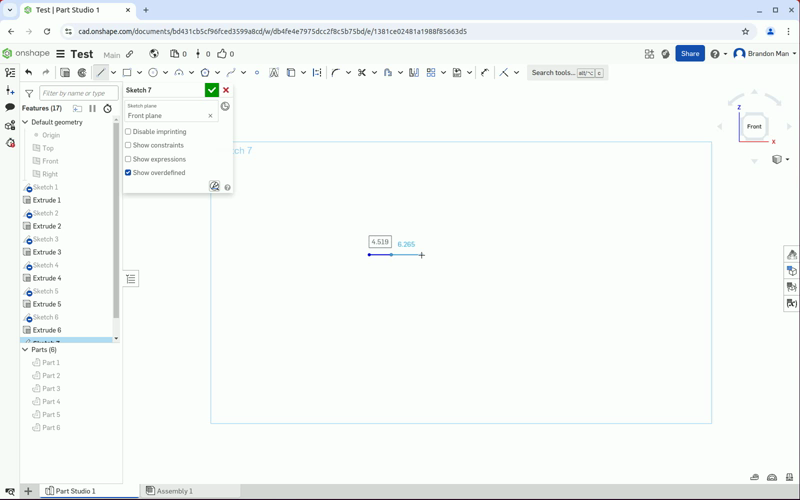
mouse_move(391, 232)
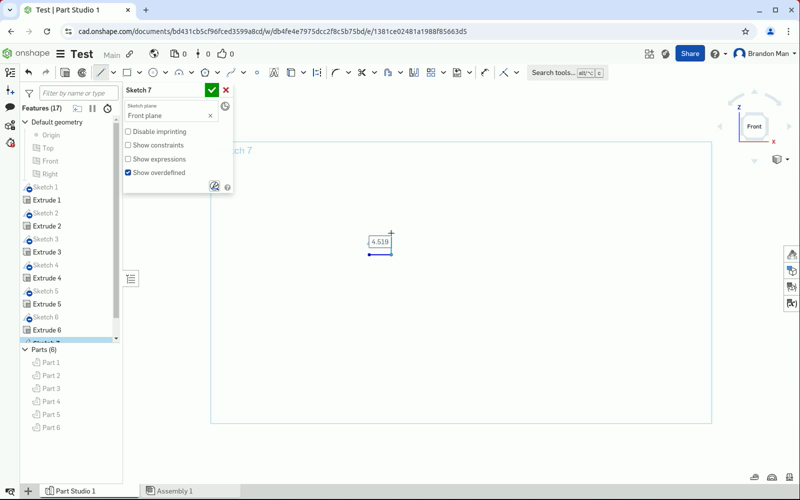
click(391, 232)
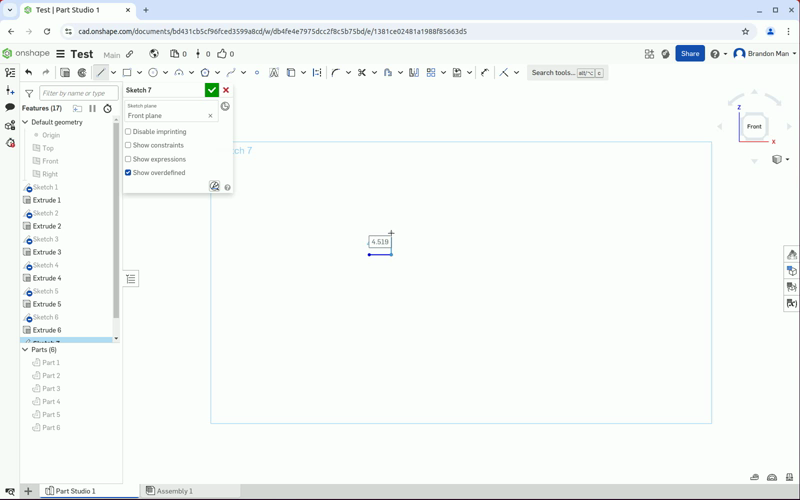
key_up(shift)
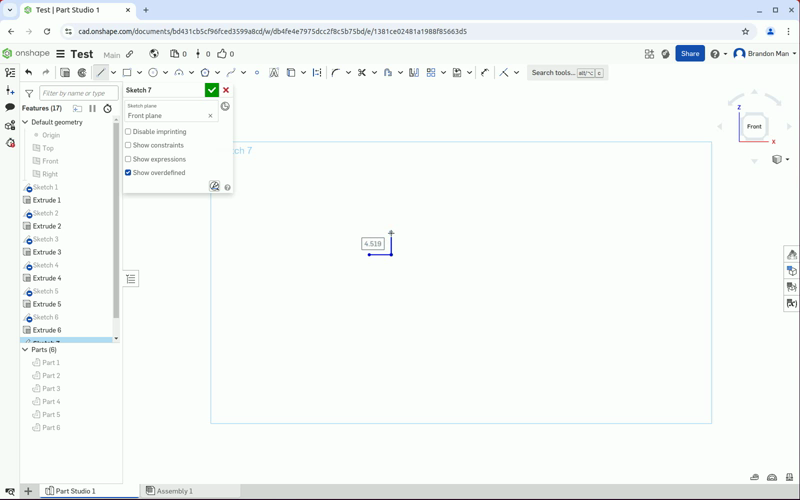
key_down(shift)
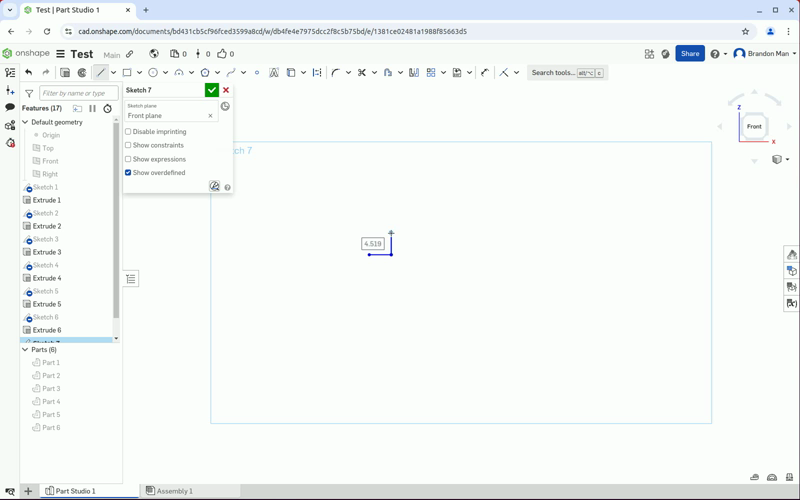
mouse_move(421, 232)
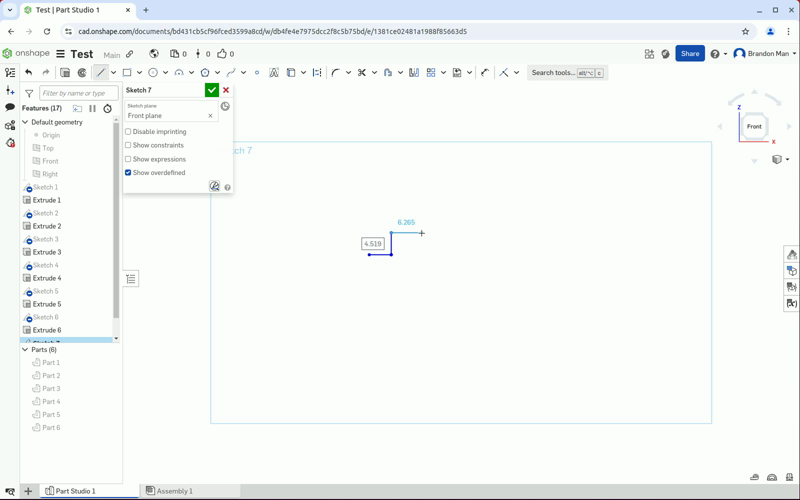
mouse_move(369, 232)
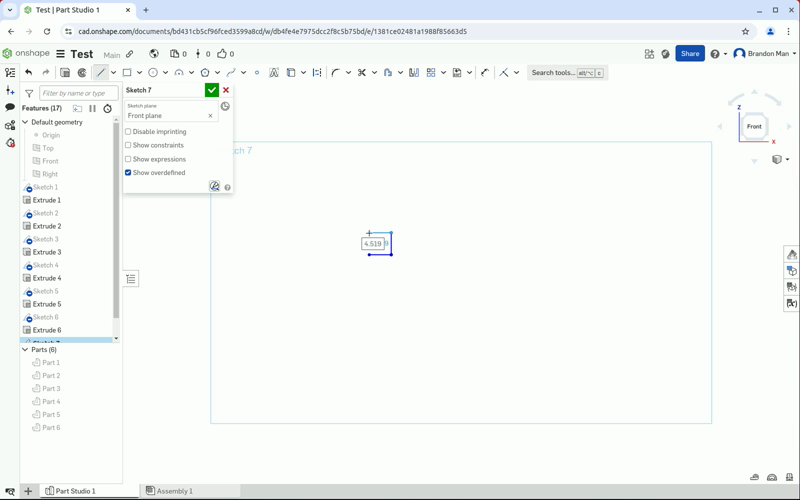
click(369, 232)
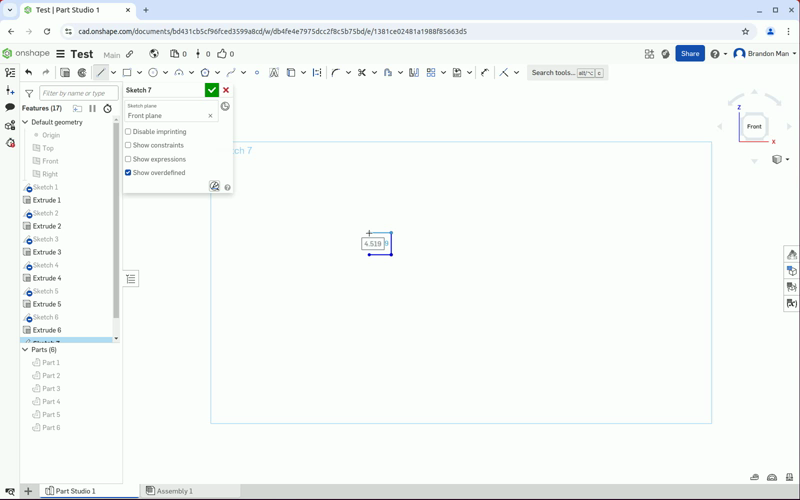
key_up(shift)
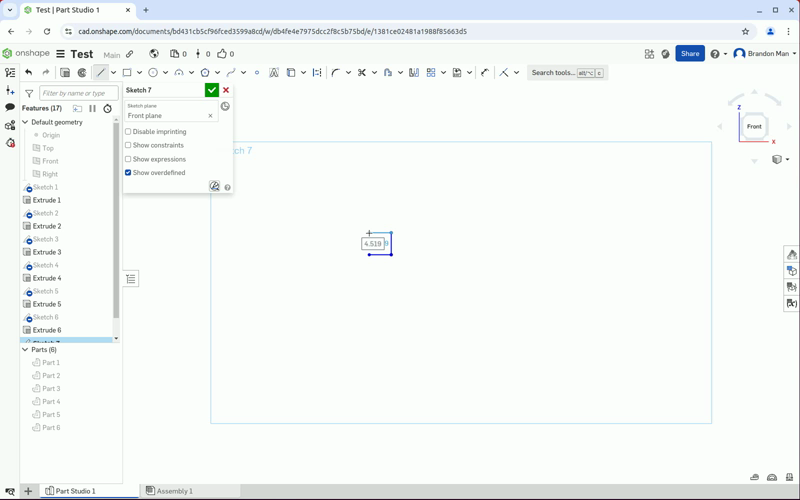
mouse_move(399, 232)
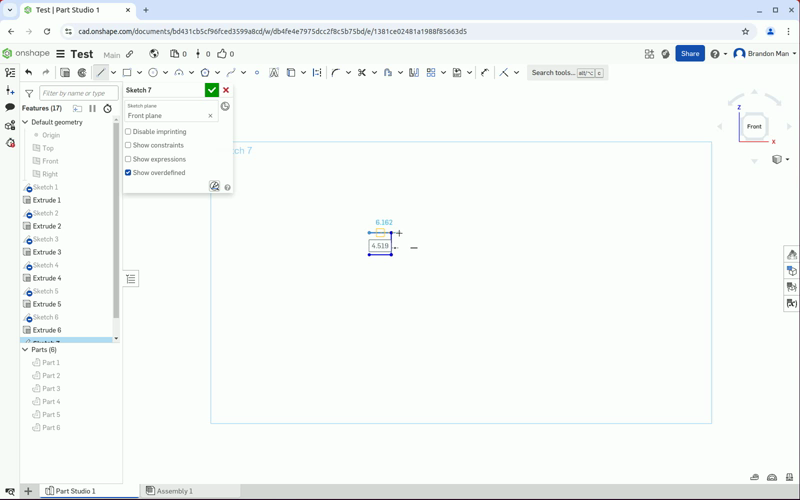
key_down(shift)
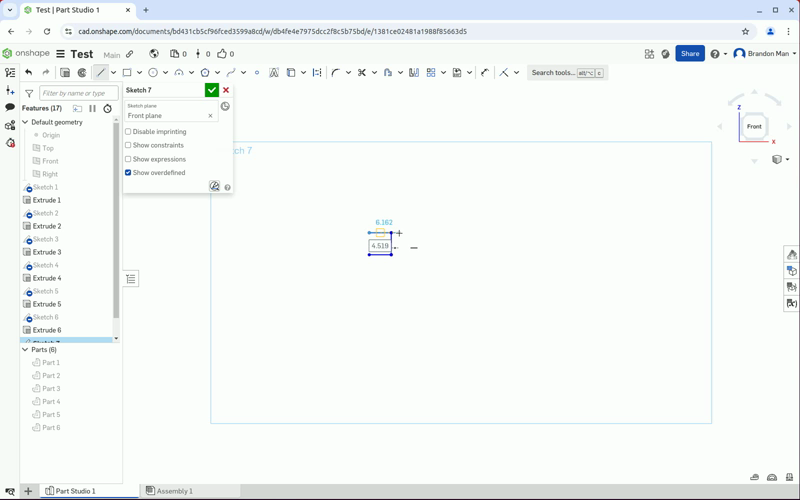
mouse_move(369, 254)
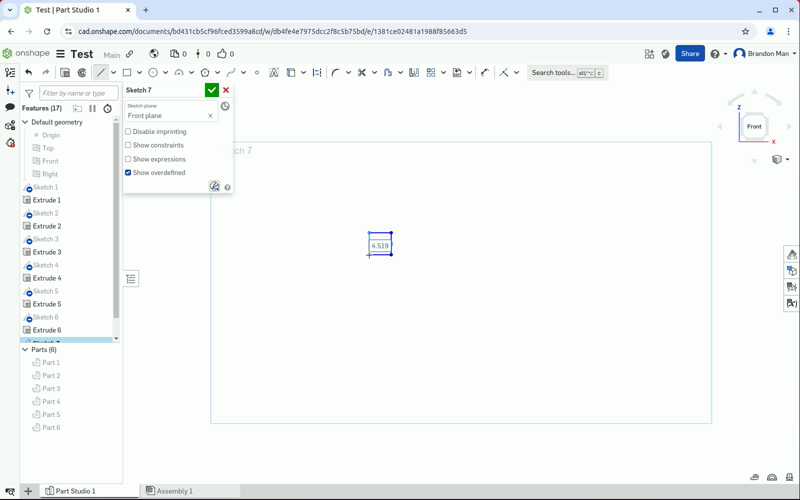
key_up(shift)
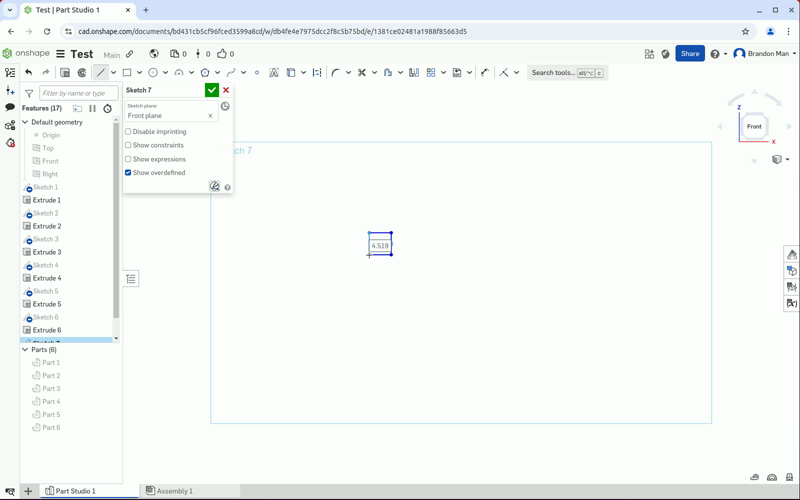
click(369, 254)
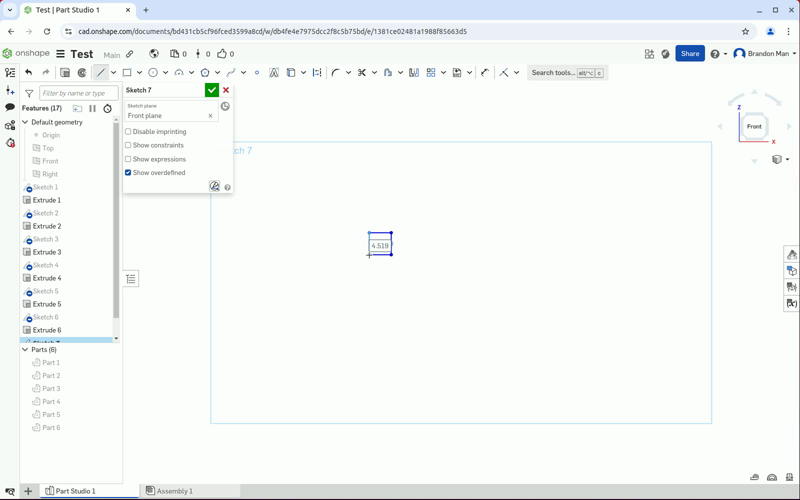
key(esc)
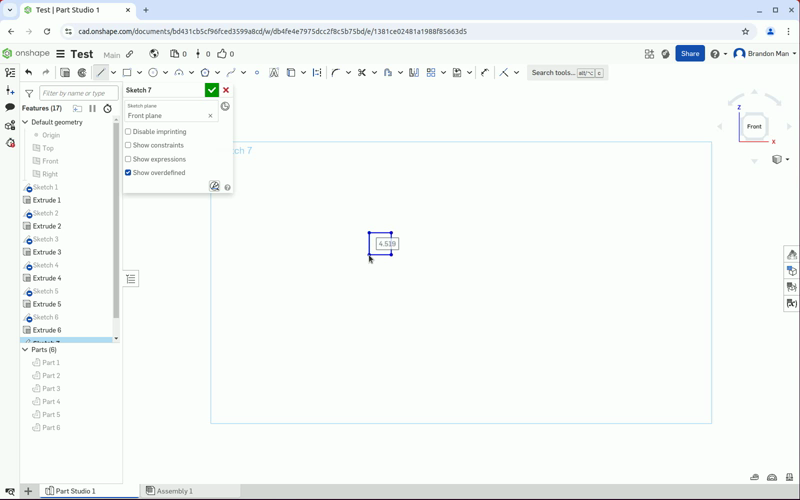
mouse_move(387, 251)
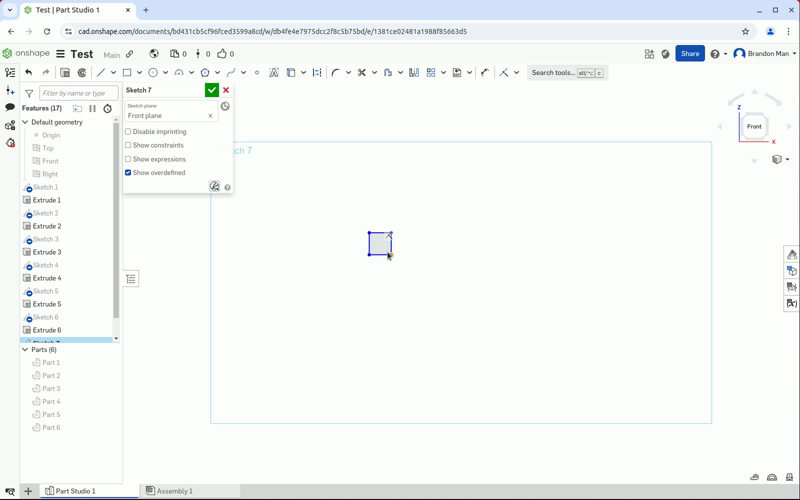
scroll(6)
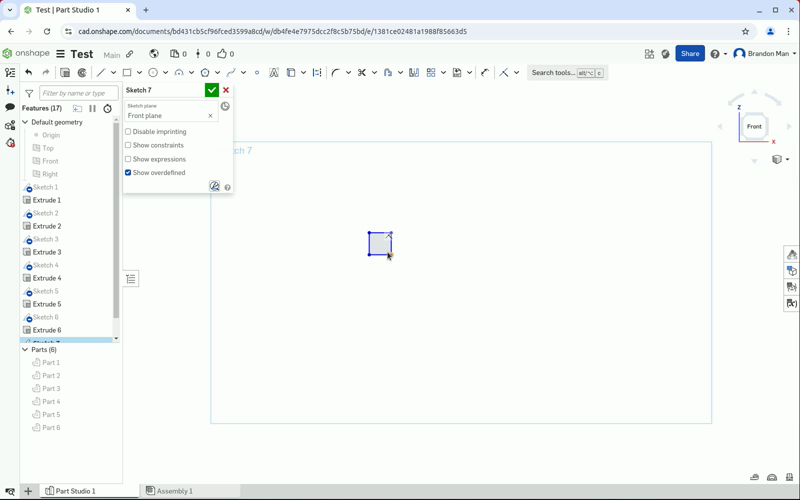
scroll(6)
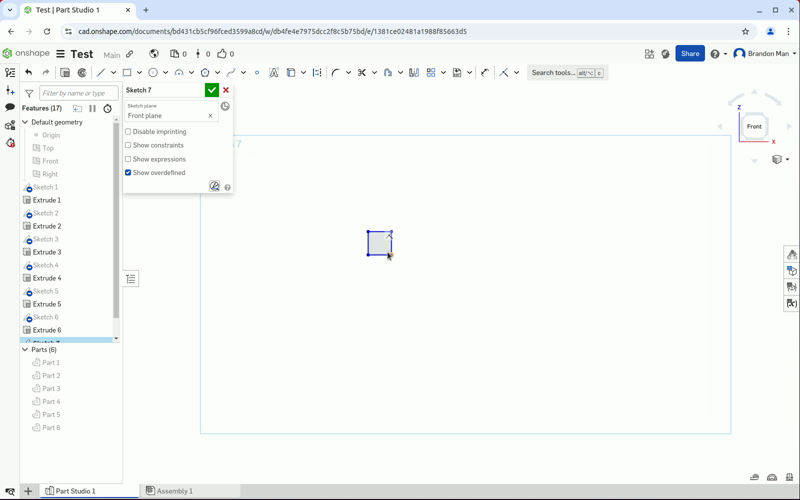
scroll(6)
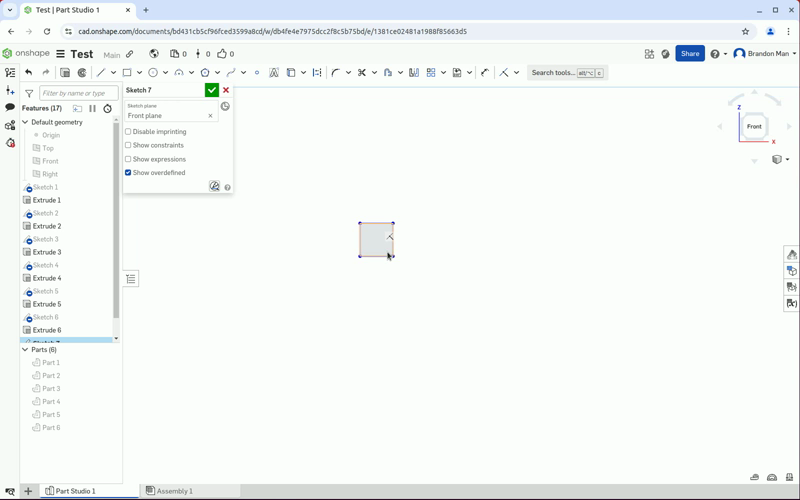
scroll(6)
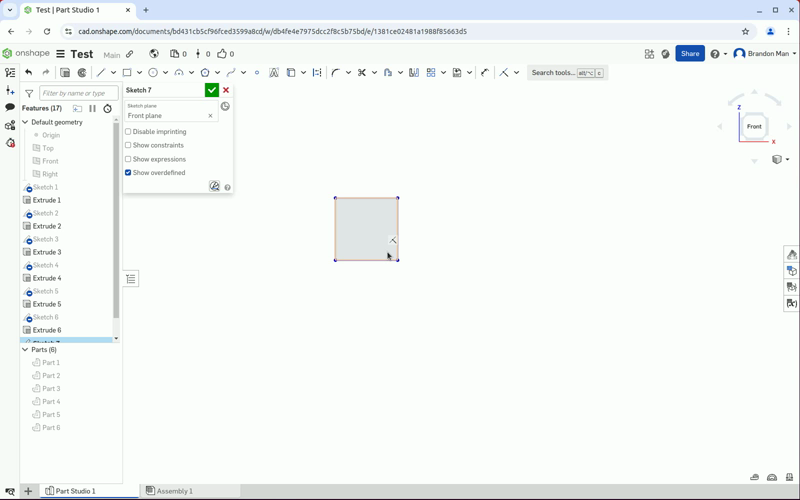
scroll(6)
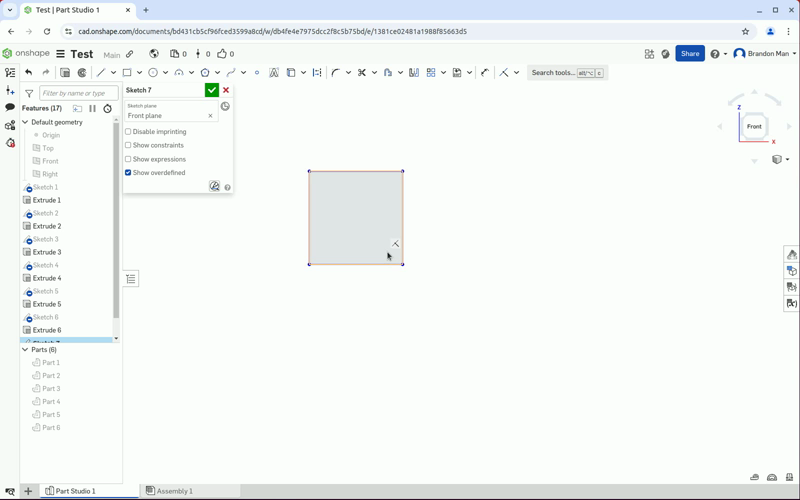
scroll(6)
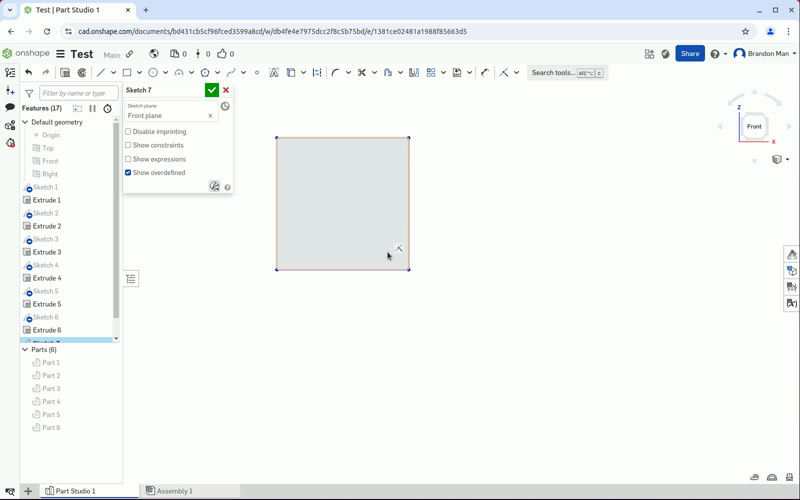
scroll(6)
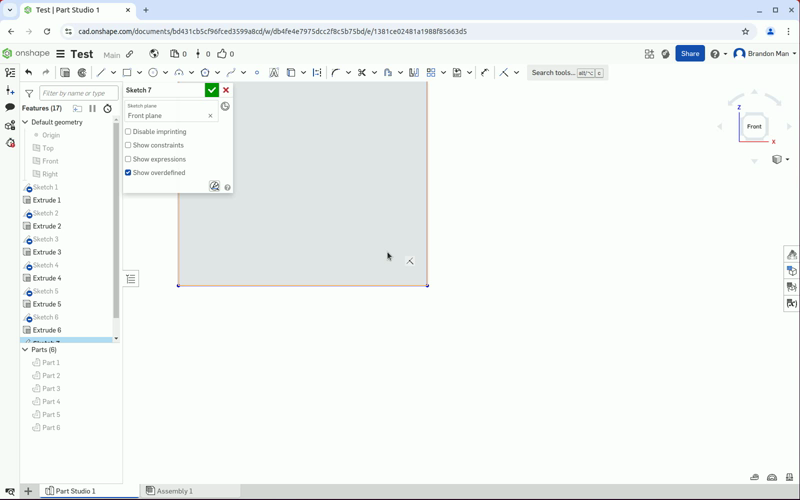
click(387, 251)
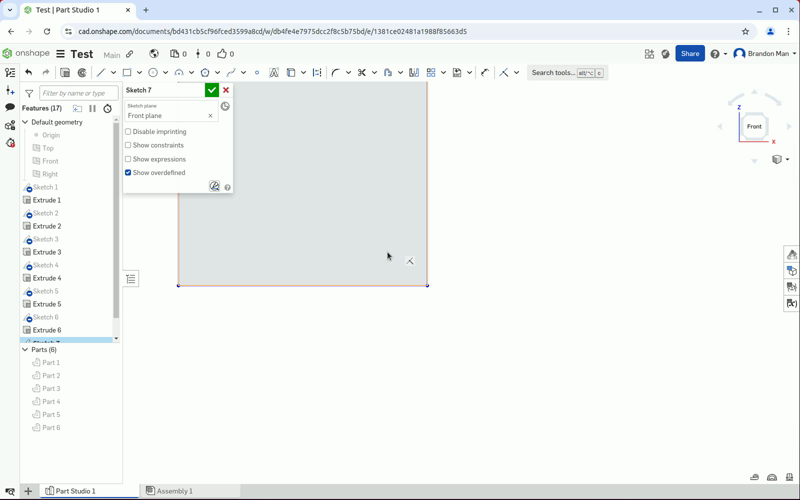
scroll(-6)
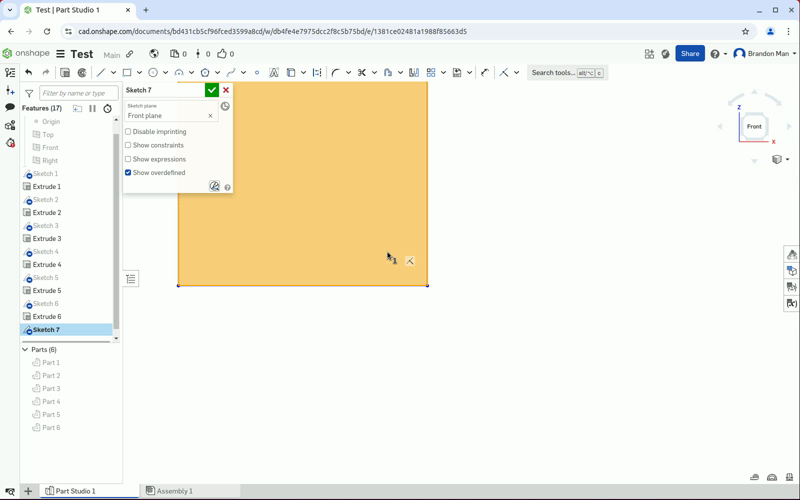
scroll(-6)
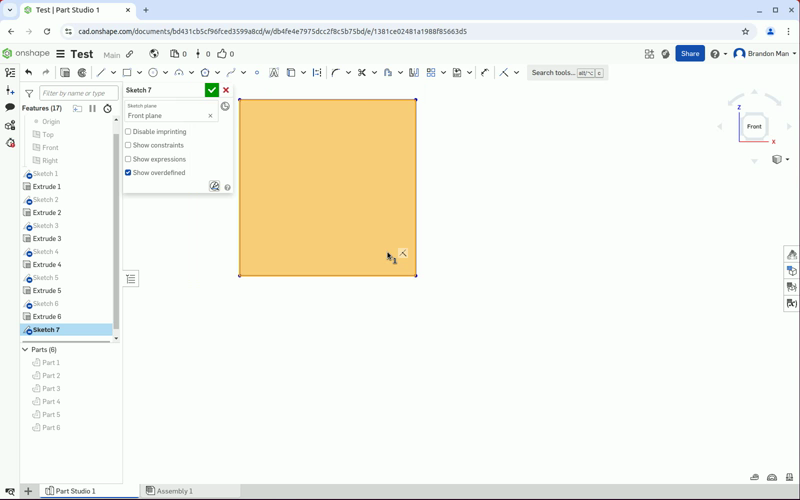
scroll(-6)
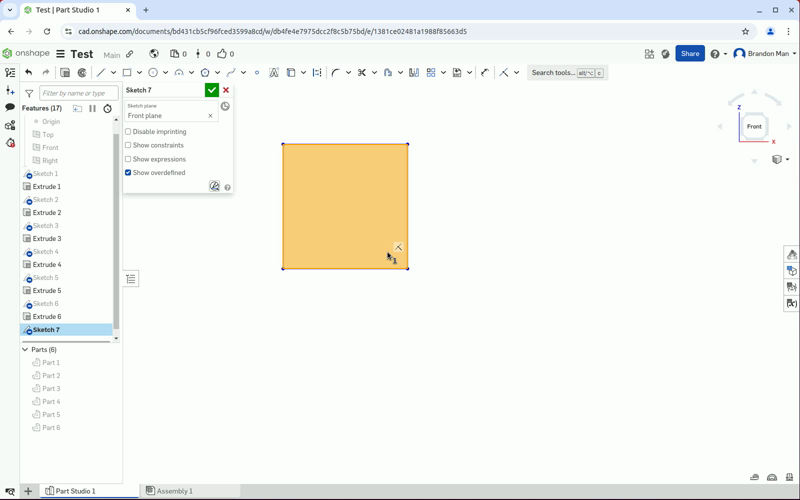
scroll(-6)
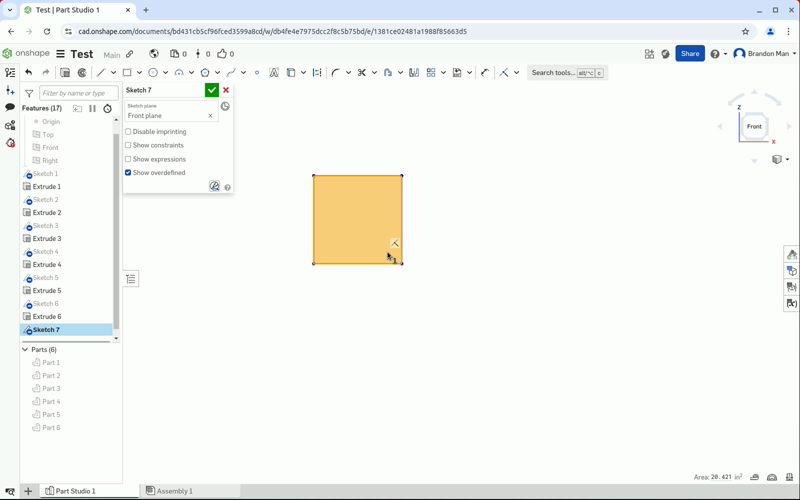
scroll(-6)
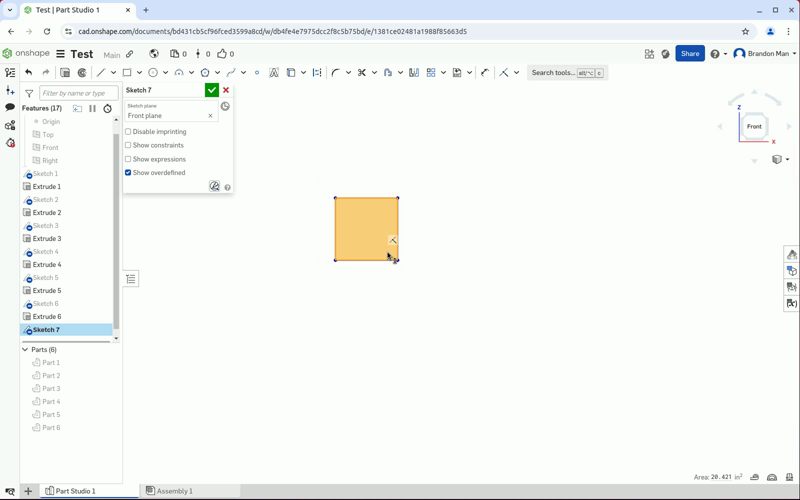
scroll(-6)
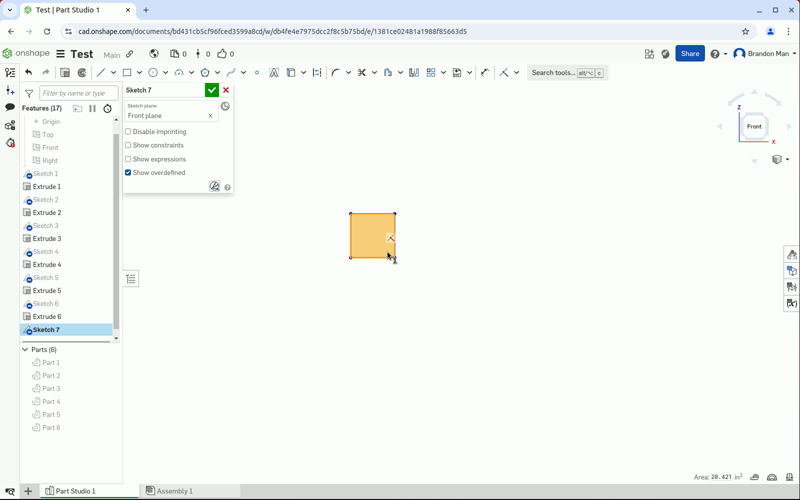
scroll(-6)
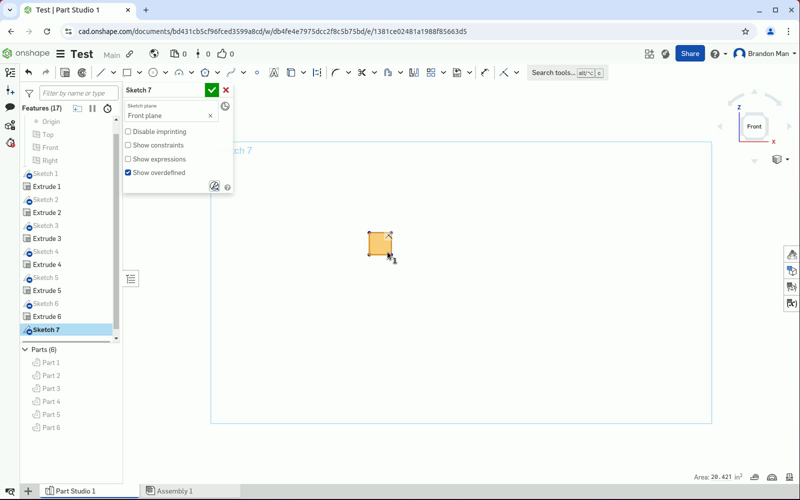
mouse_move(73, 352)
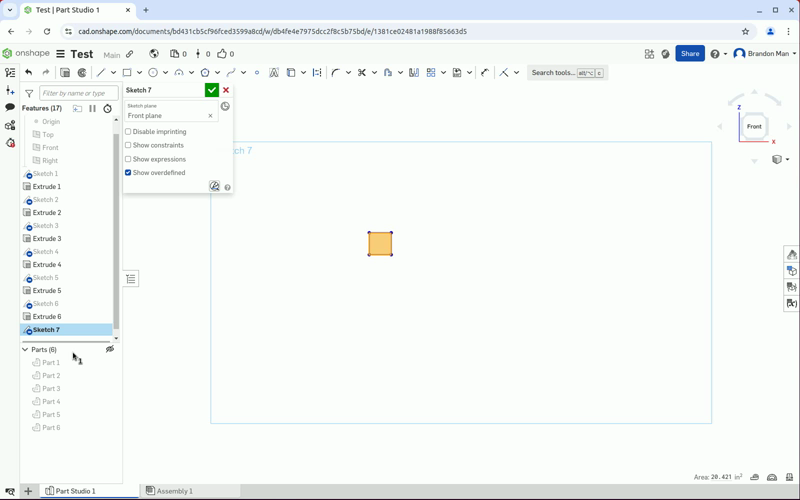
key(shift+y)
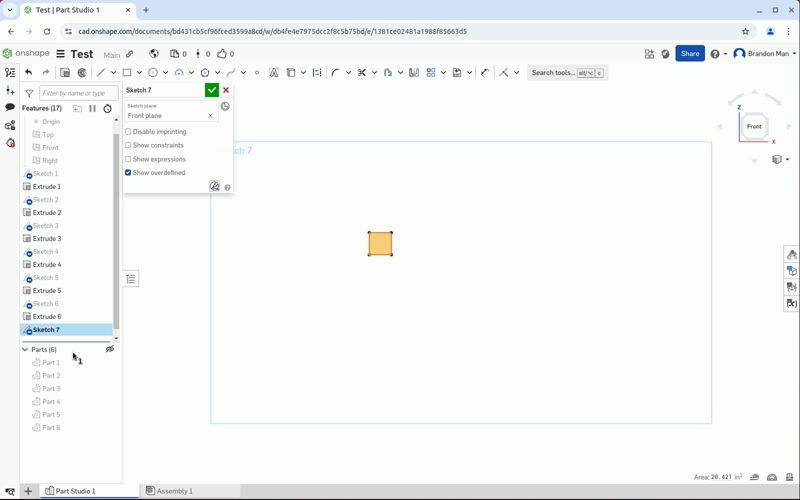
key(shift+e)
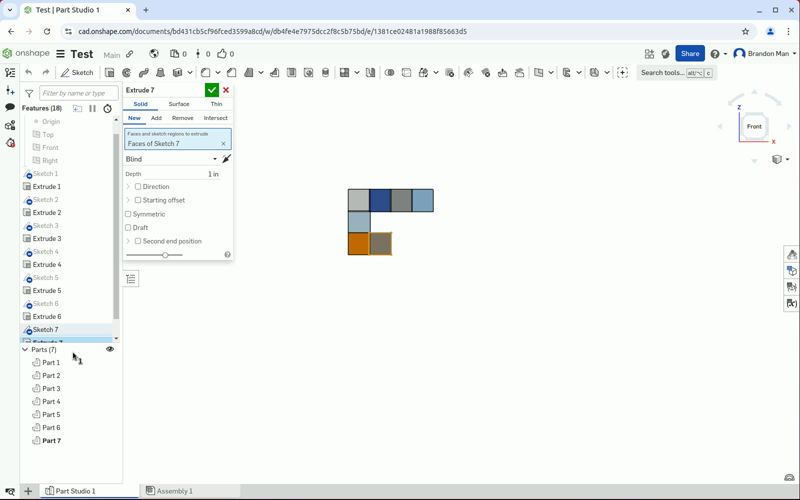
mouse_move(143, 106)
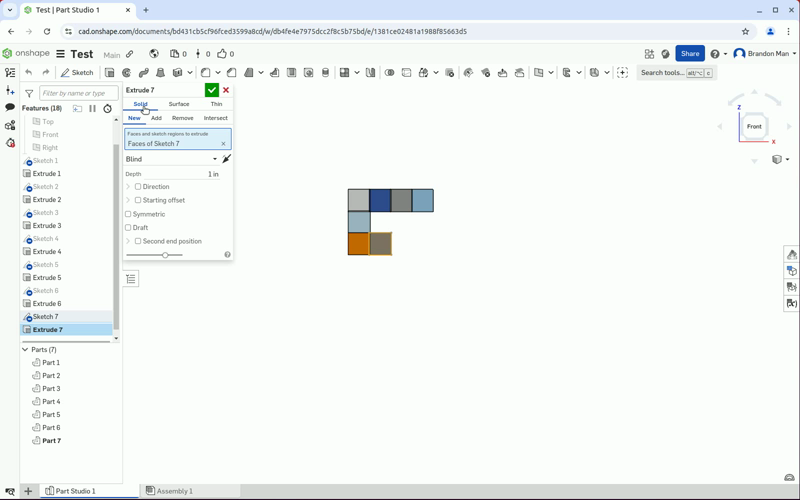
click(143, 106)
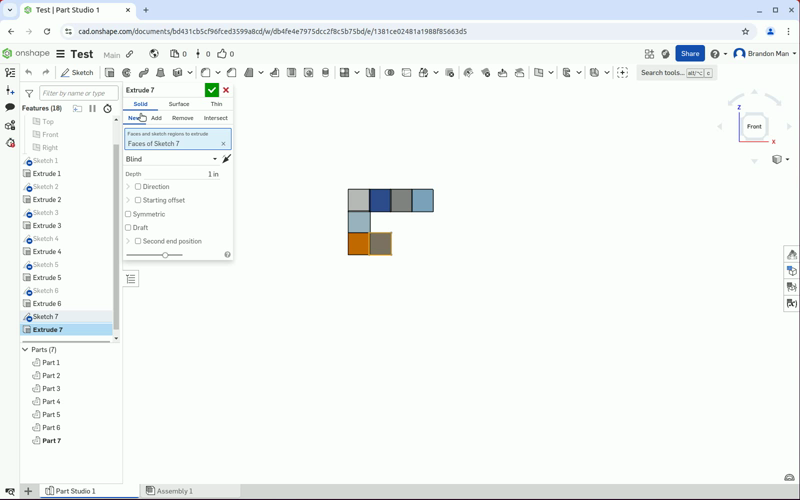
mouse_move(137, 120)
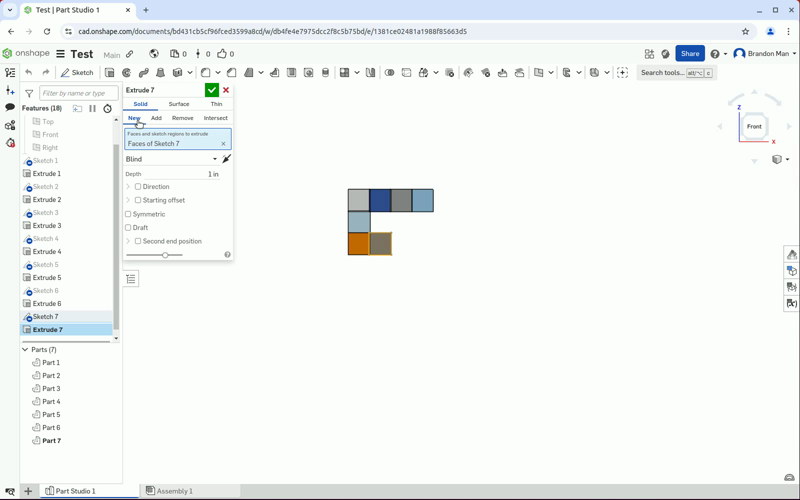
click(137, 120)
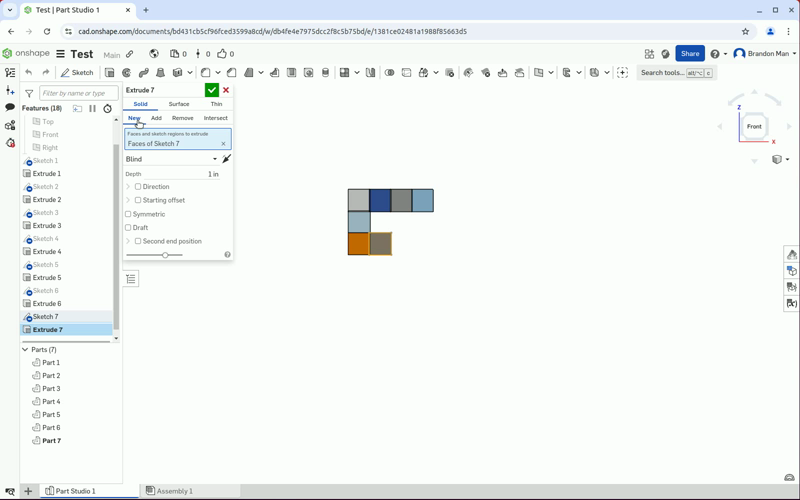
key(tab, 4)
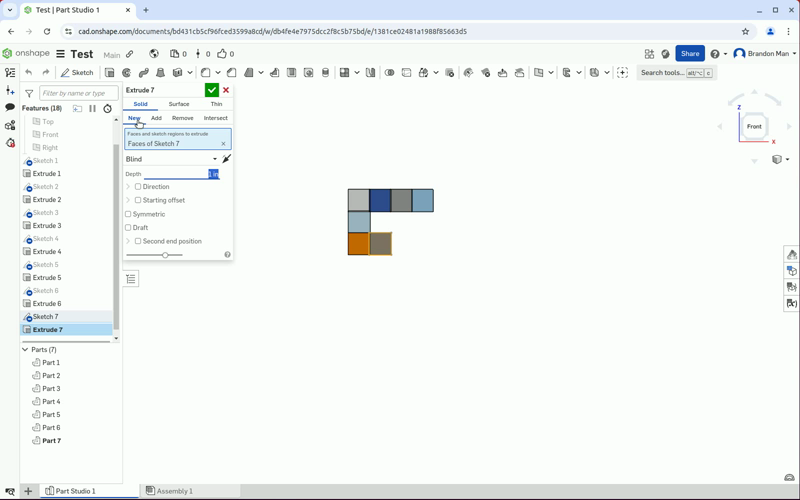
text(4.333)
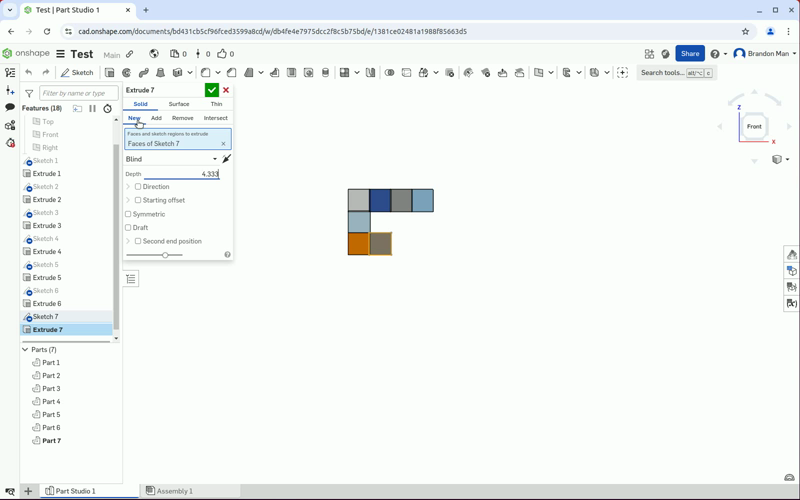
key(enter)
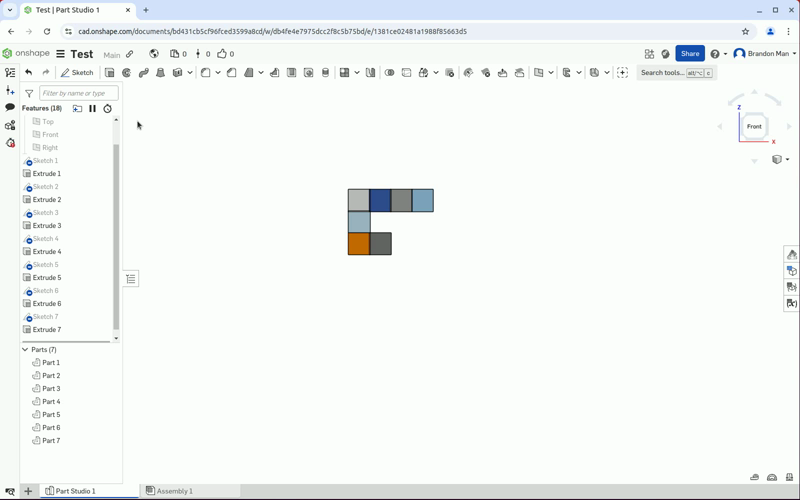
key(shift+h)
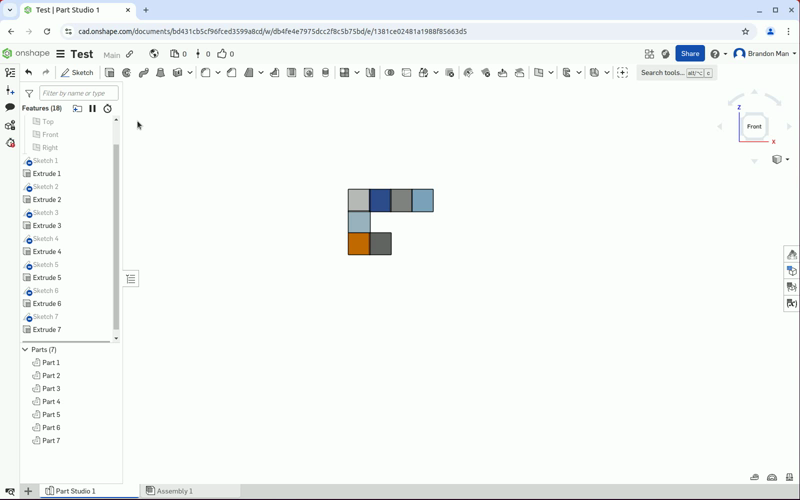
key(shift+h)
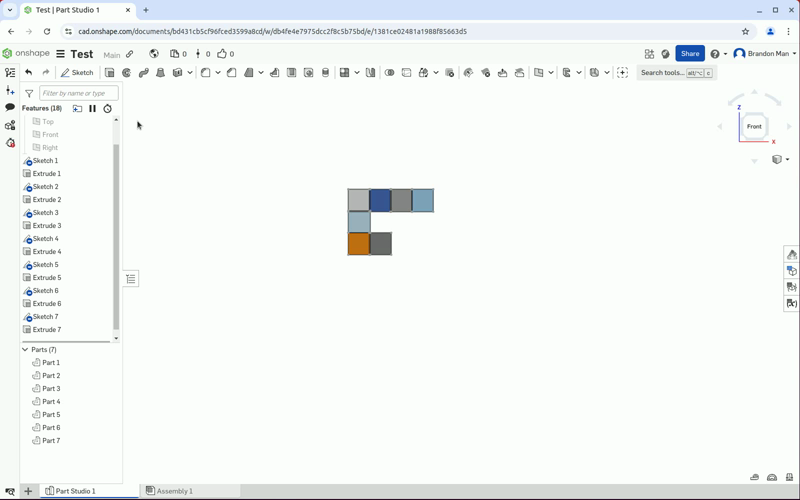
key(shift+7)
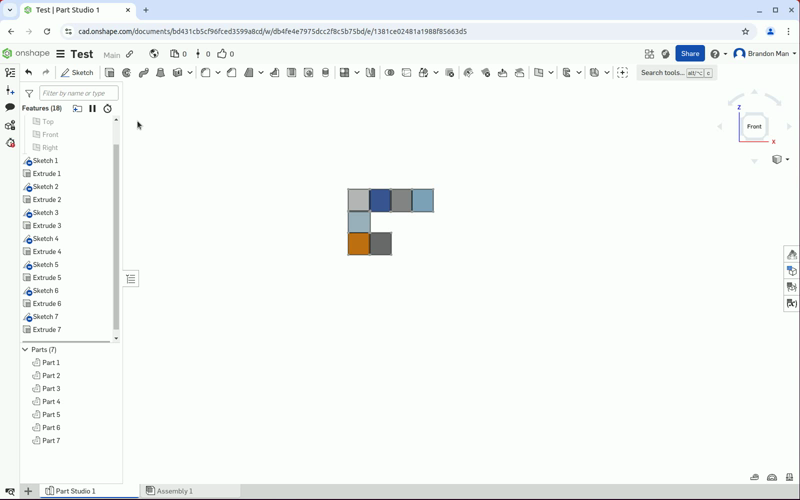
key(left, 2)
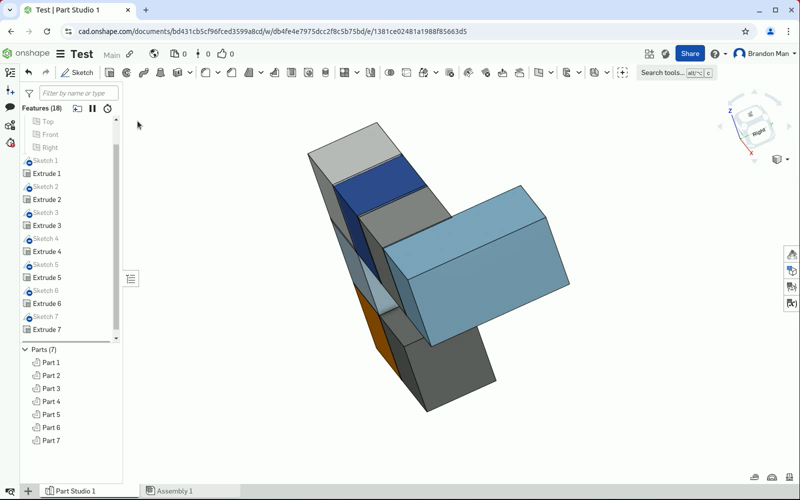
key(down, 2)
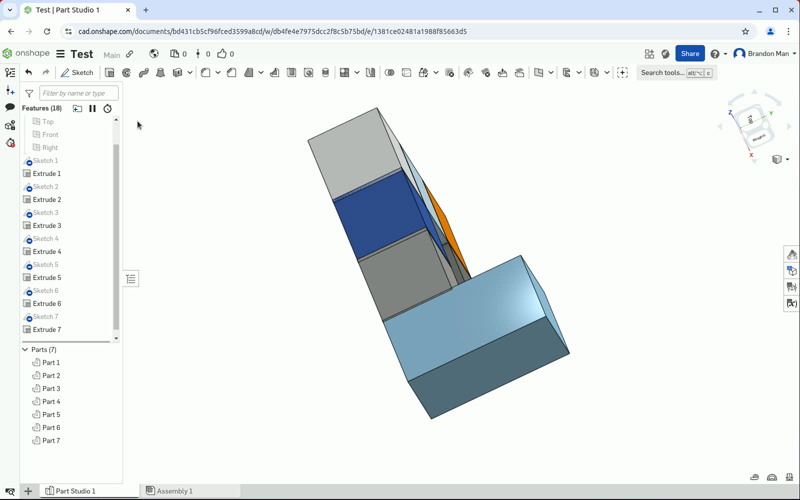
key(up, 2)
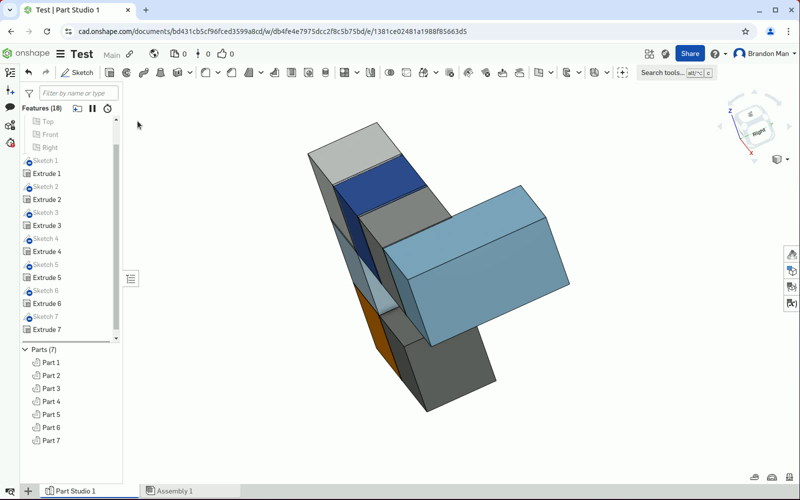
key(right, 2)
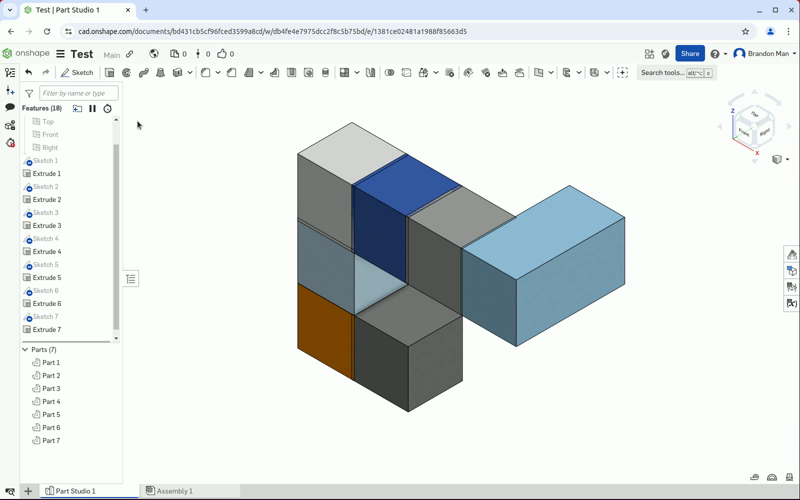
mouse_move(69, 163)
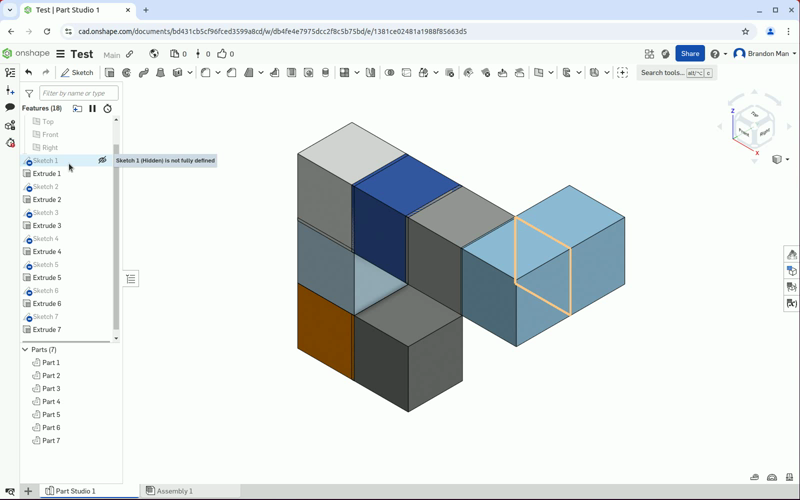
click(69, 163)